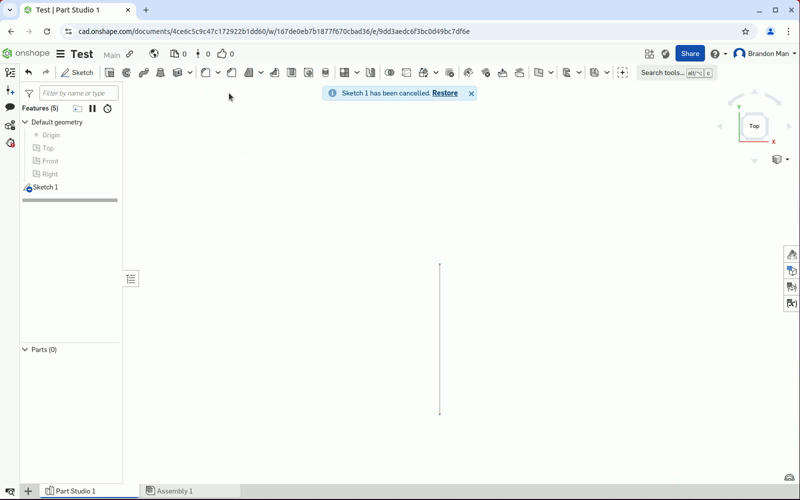
key(shift+h)
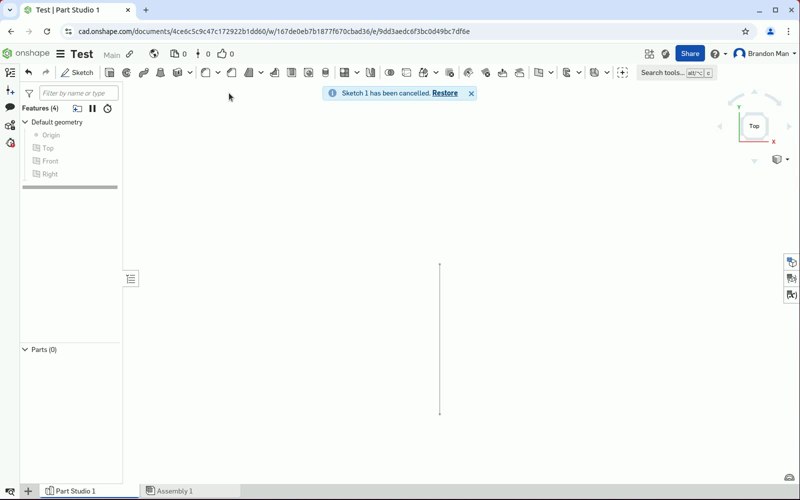
key(shift+s)
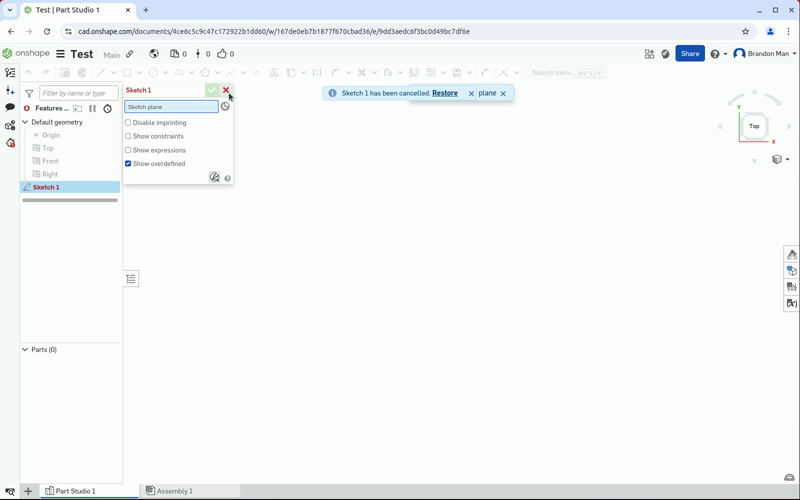
mouse_move(73, 150)
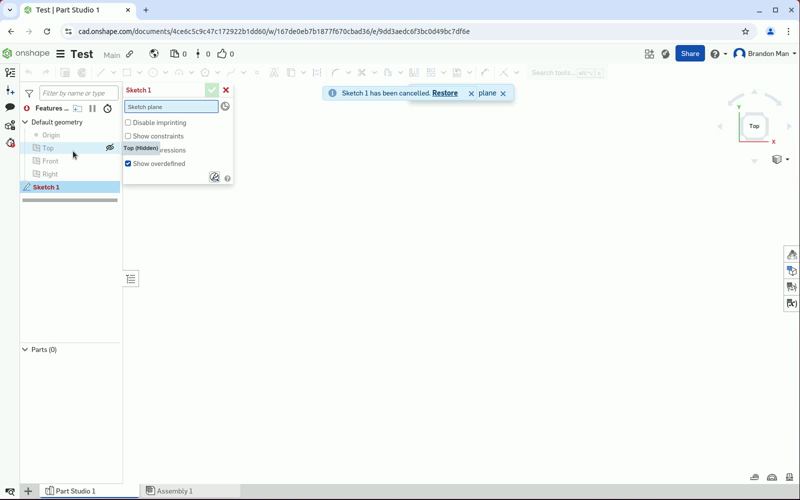
click(73, 150)
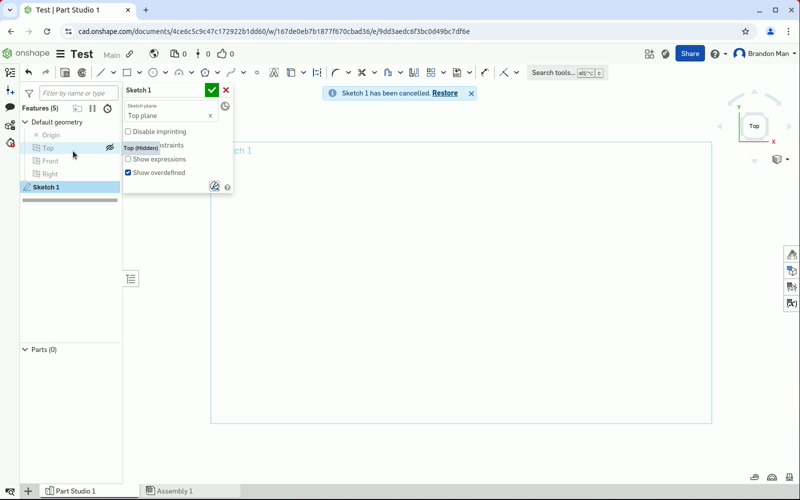
mouse_move(73, 352)
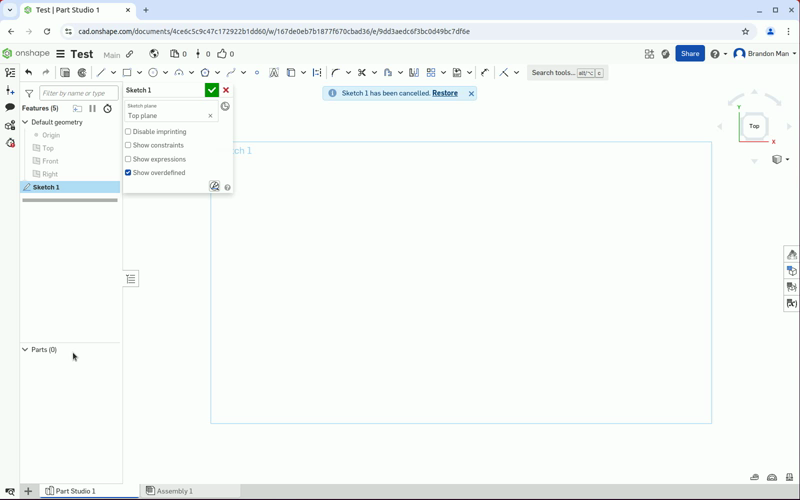
key(y)
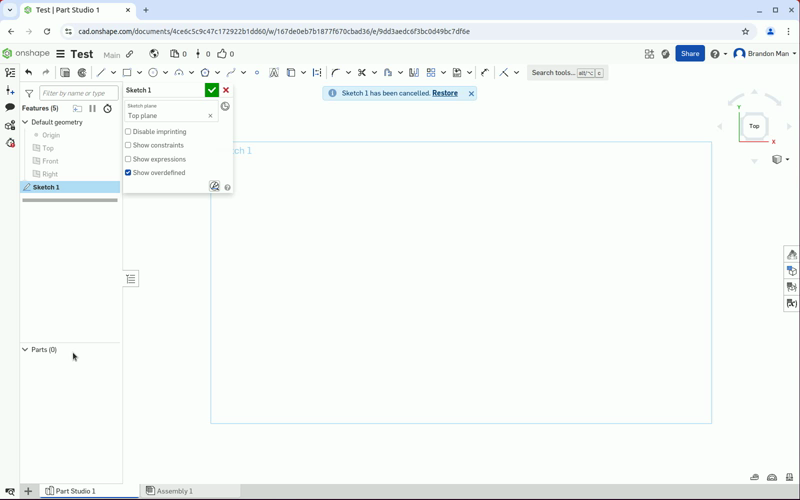
key(l)
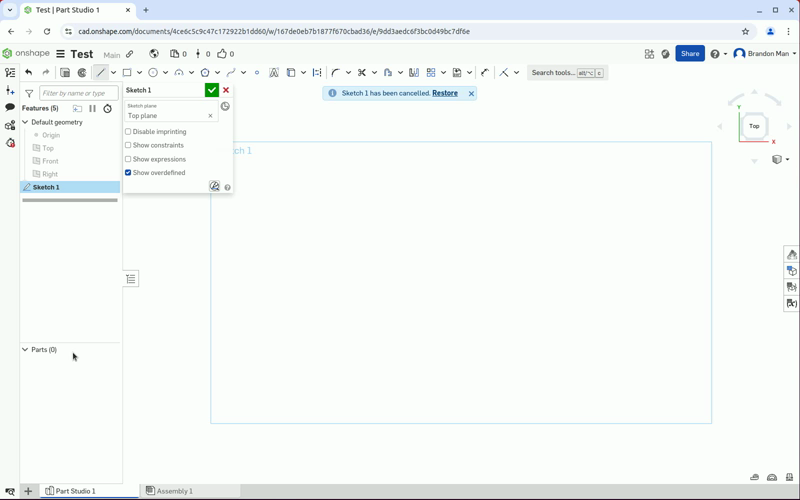
key_down(shift)
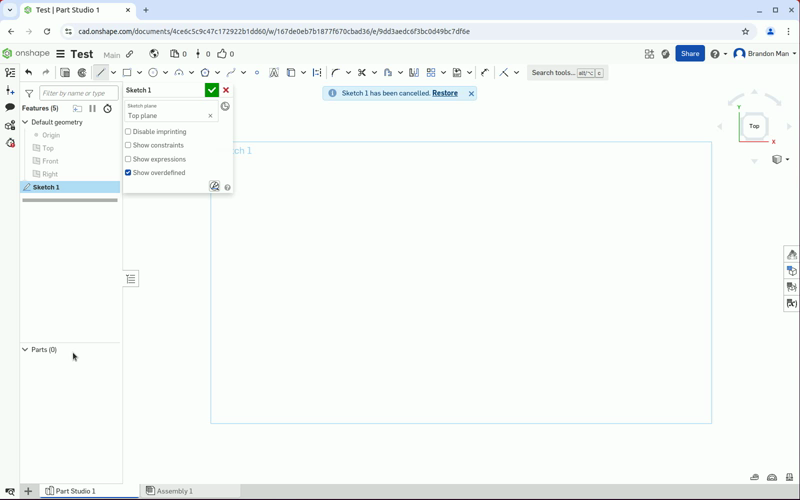
mouse_move(454, 330)
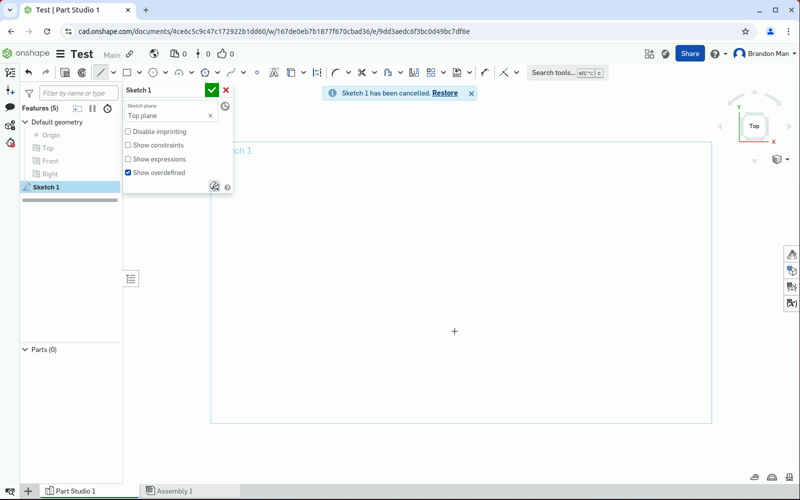
click(454, 330)
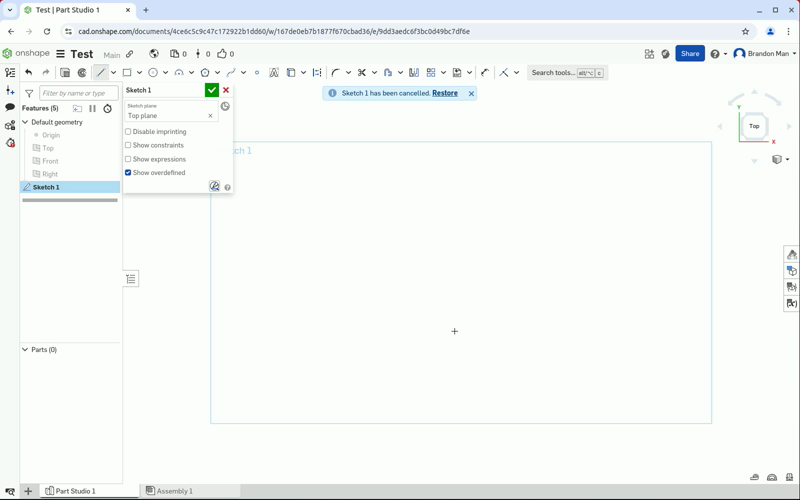
key_up(shift)
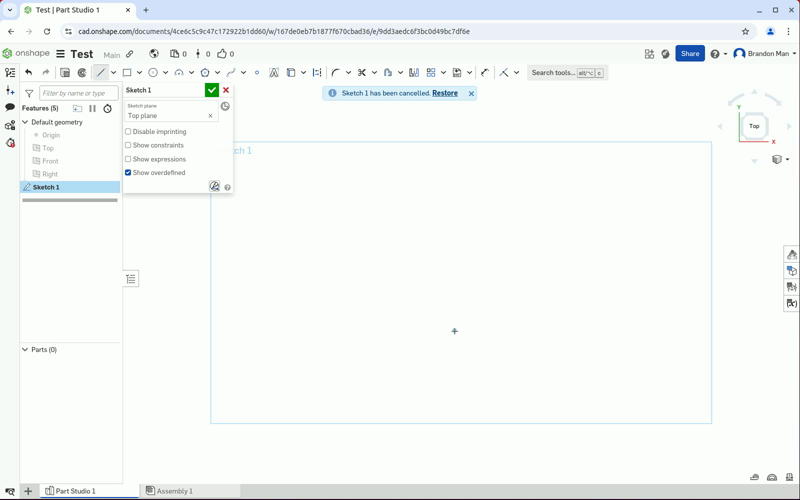
key_down(shift)
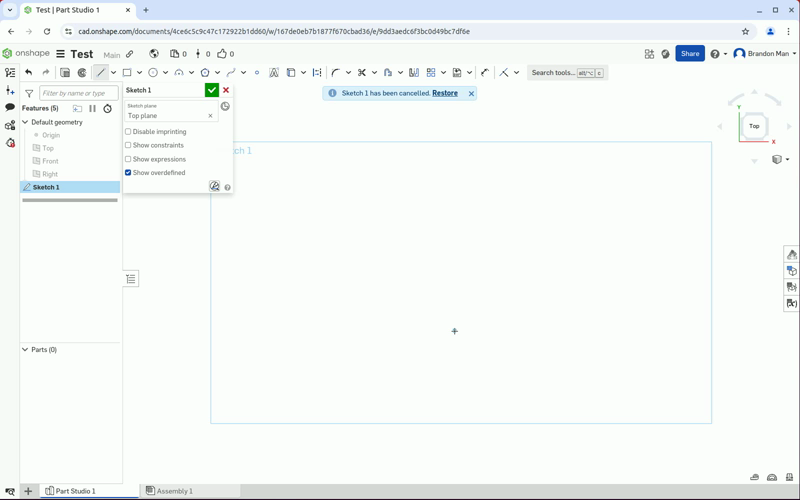
mouse_move(484, 330)
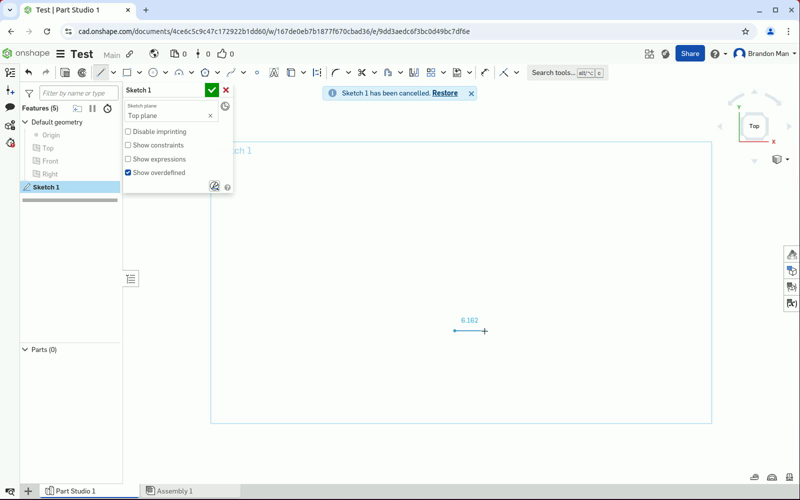
mouse_move(502, 323)
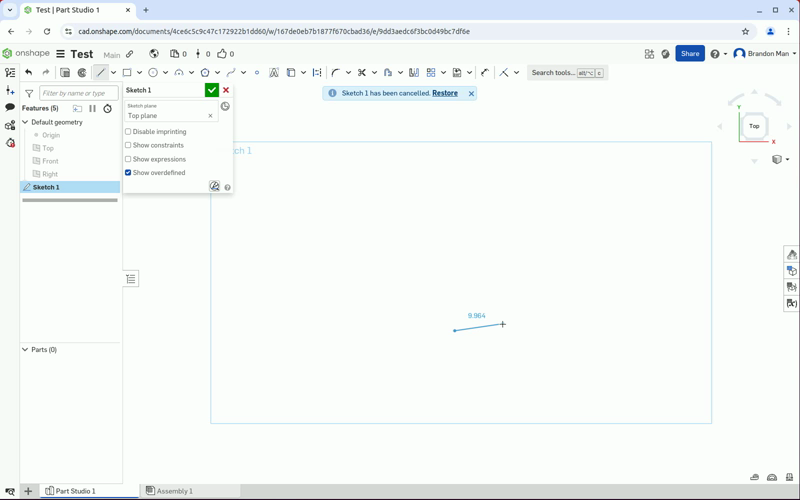
click(502, 323)
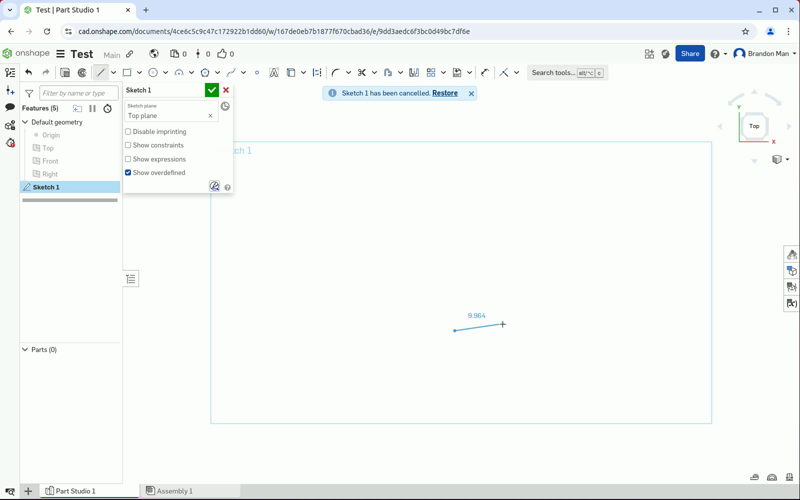
key_up(shift)
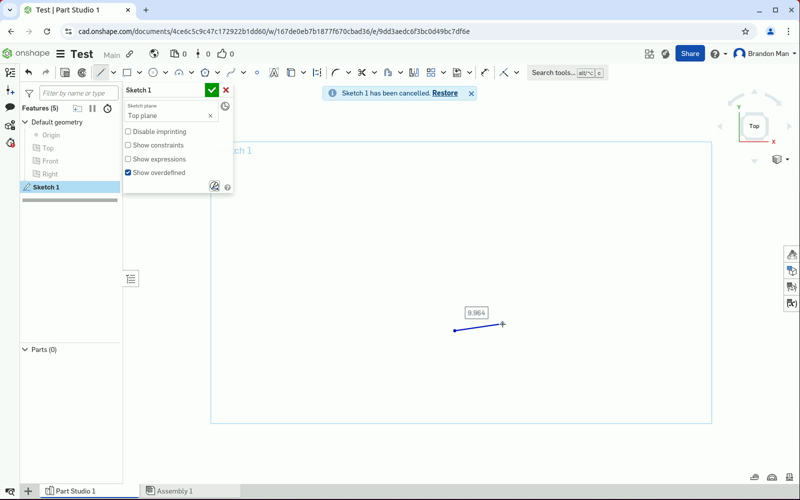
key_down(shift)
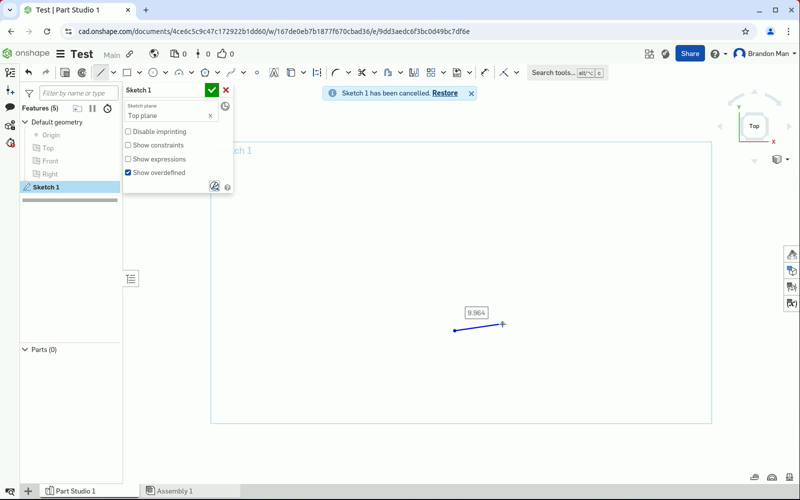
mouse_move(532, 323)
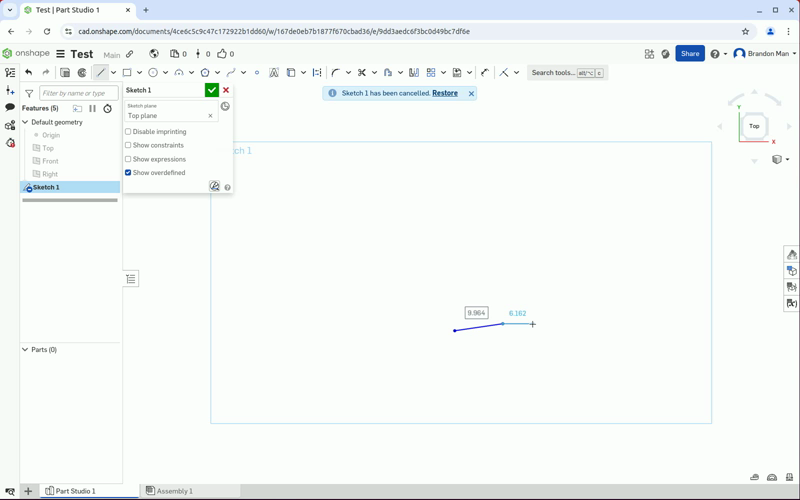
mouse_move(504, 315)
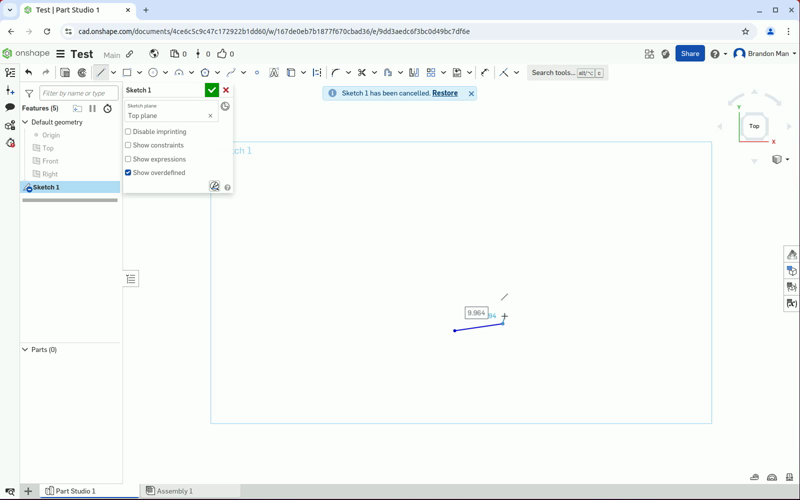
click(504, 315)
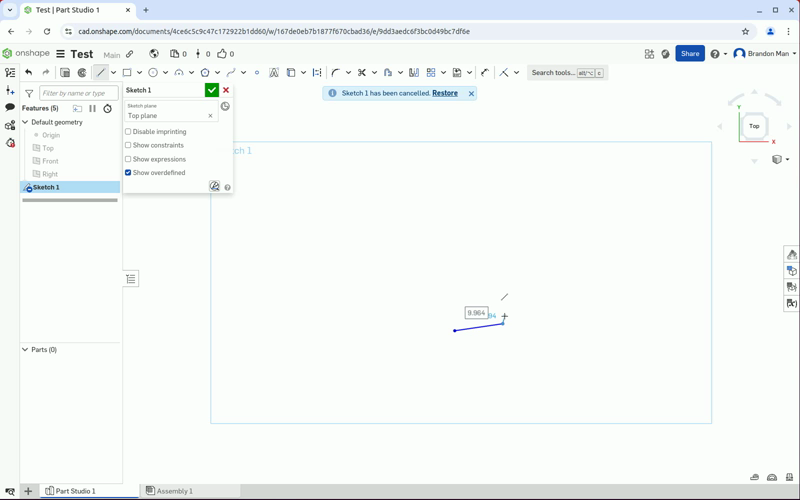
key_up(shift)
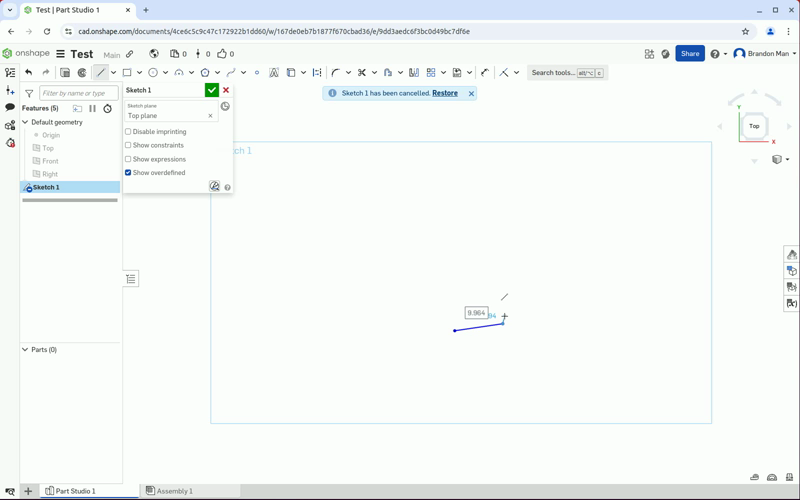
key_down(shift)
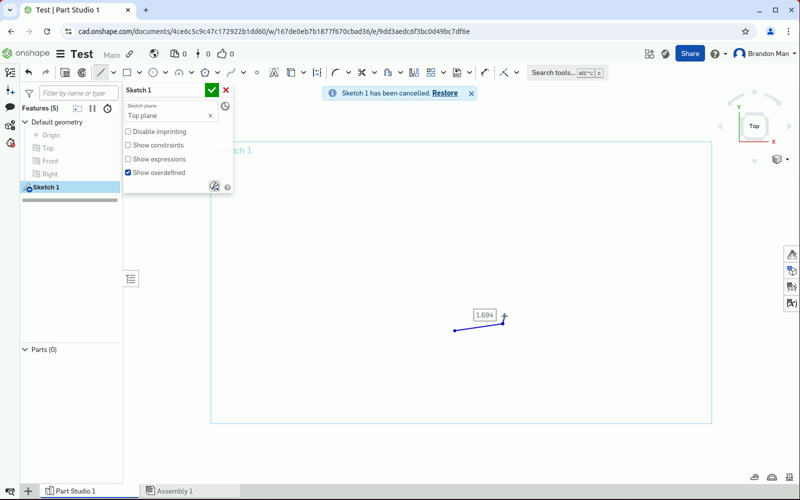
mouse_move(534, 315)
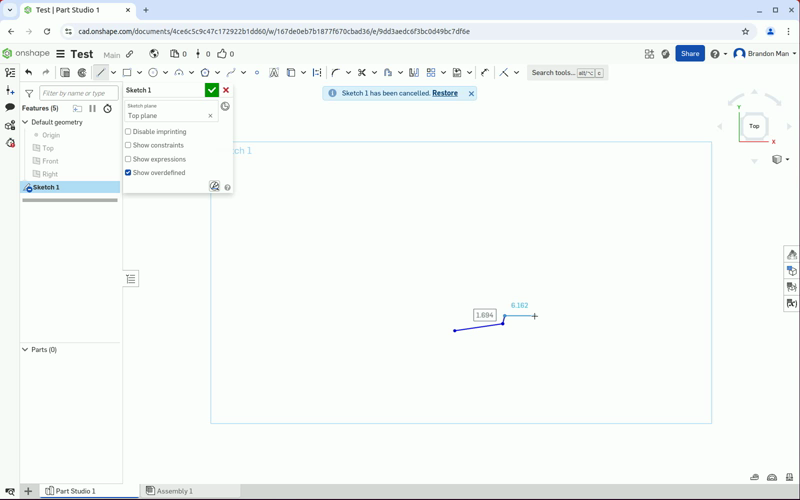
mouse_move(491, 312)
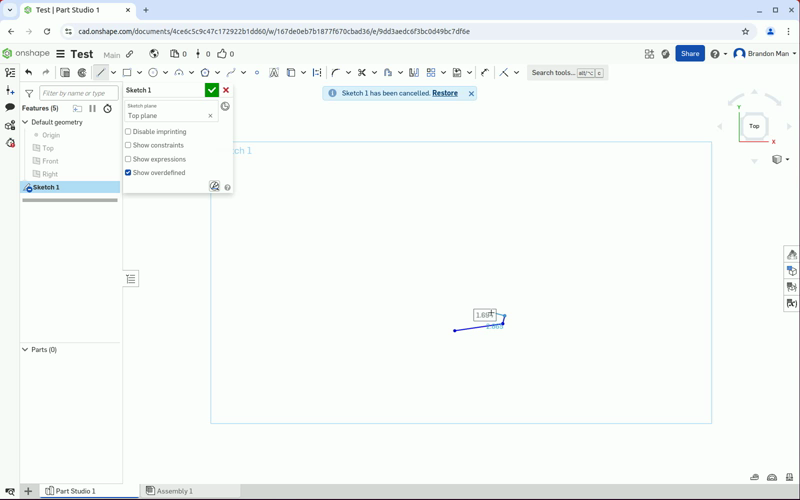
click(491, 312)
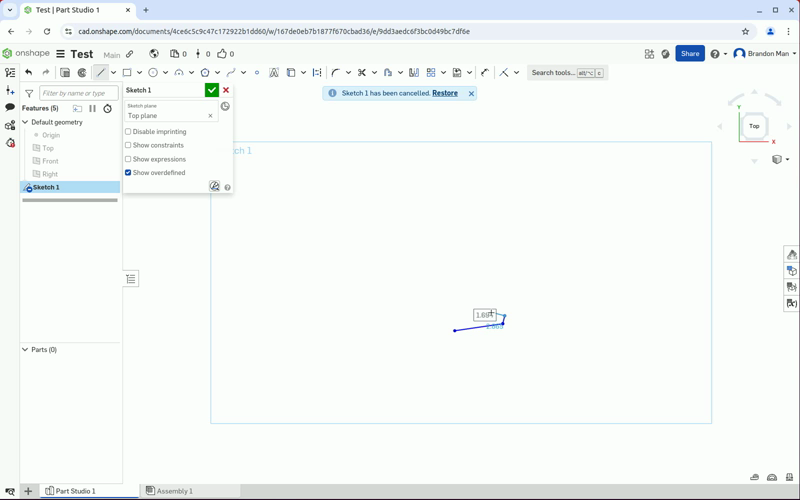
key_up(shift)
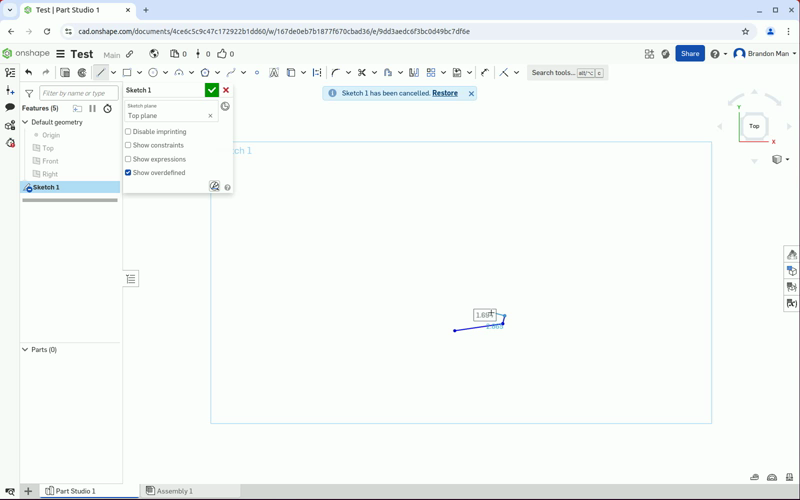
key_down(shift)
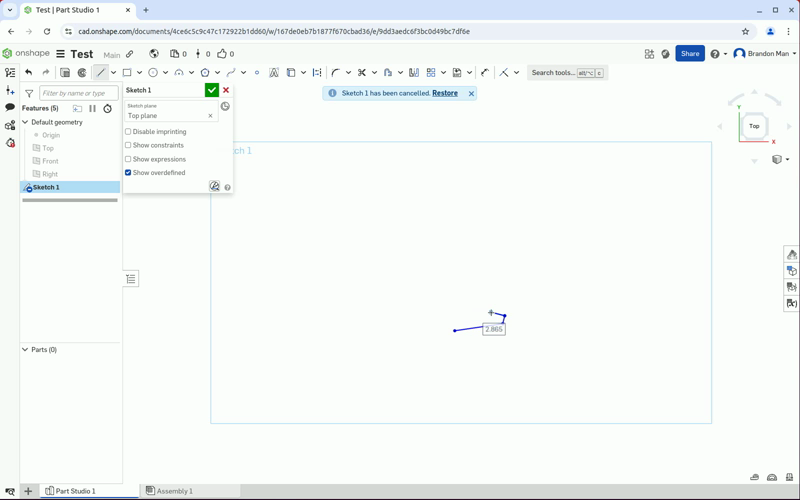
mouse_move(521, 312)
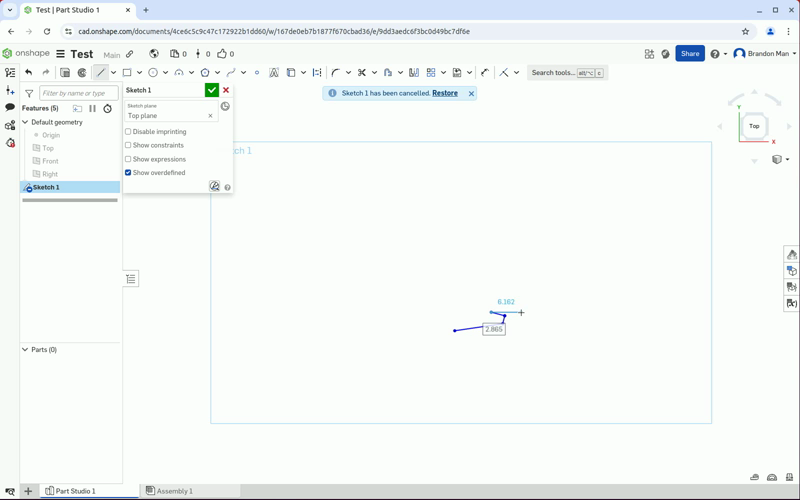
mouse_move(461, 282)
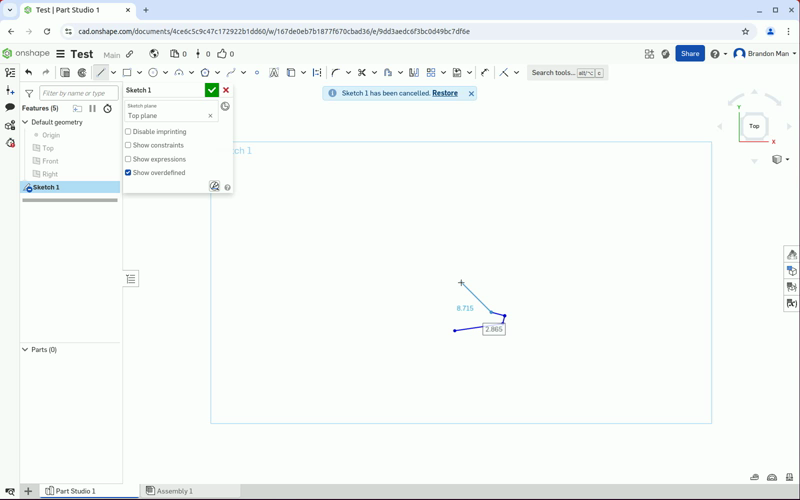
click(461, 282)
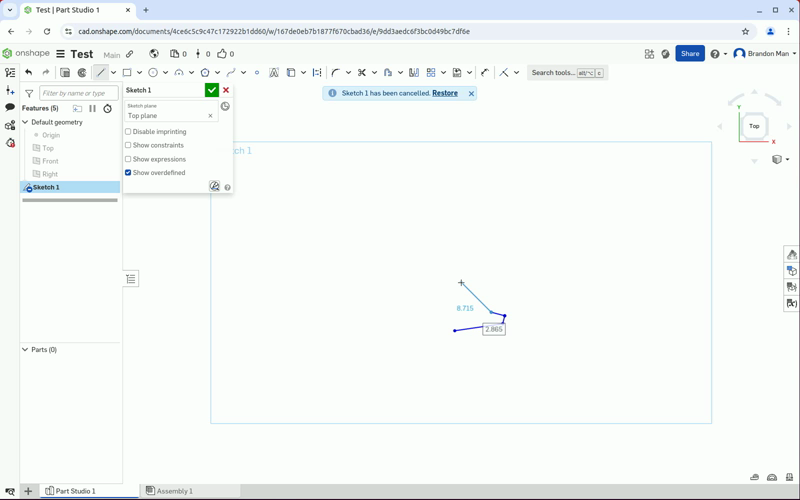
key_up(shift)
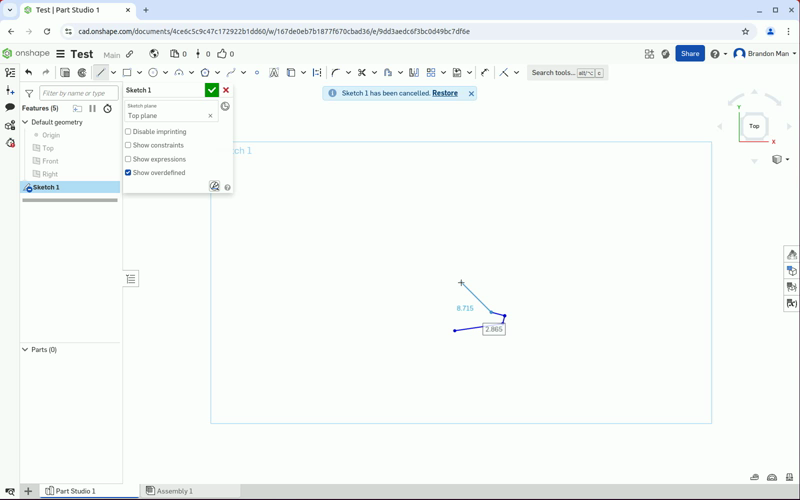
mouse_move(491, 282)
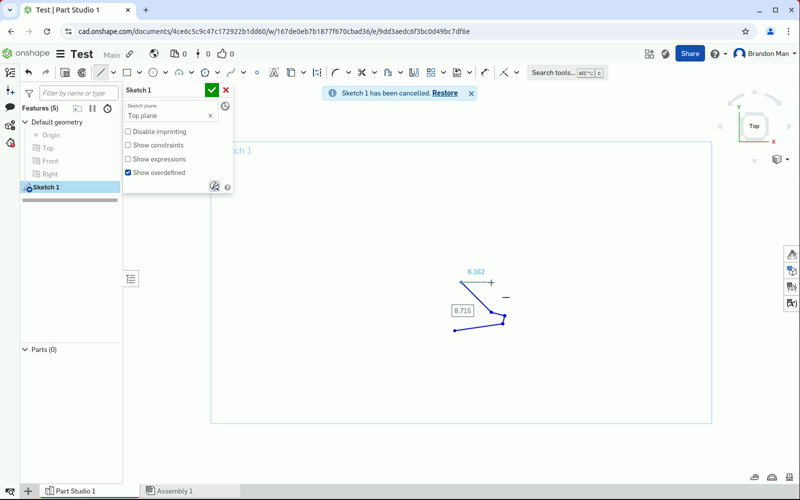
key_down(shift)
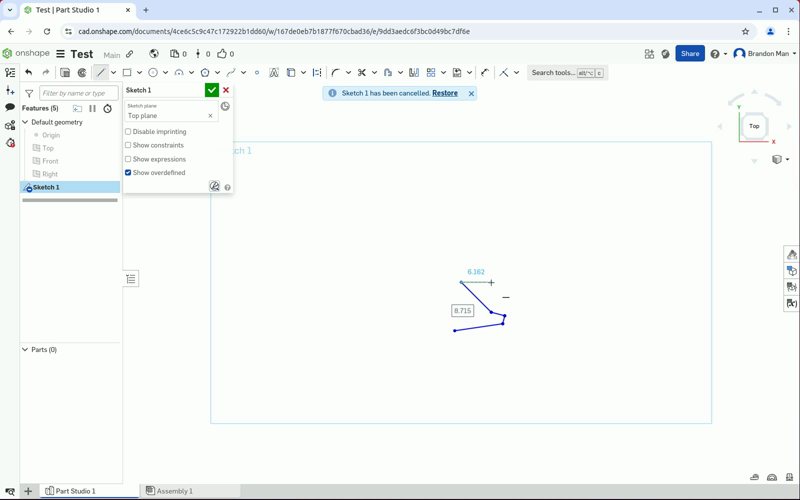
mouse_move(454, 330)
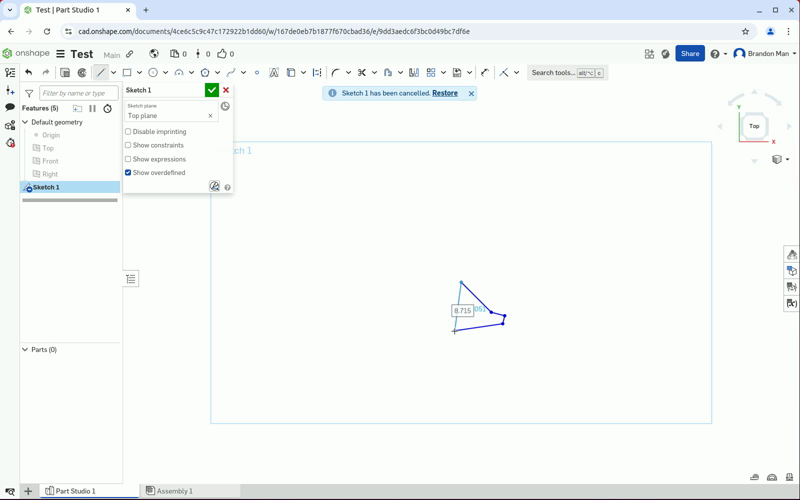
key_up(shift)
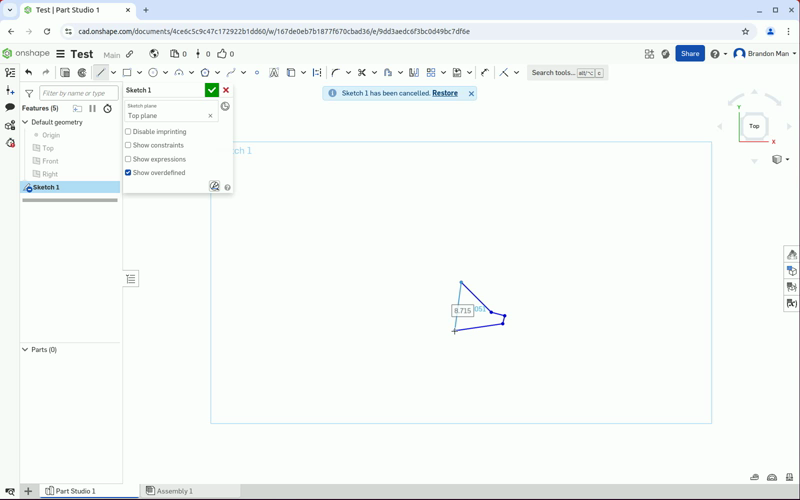
click(454, 330)
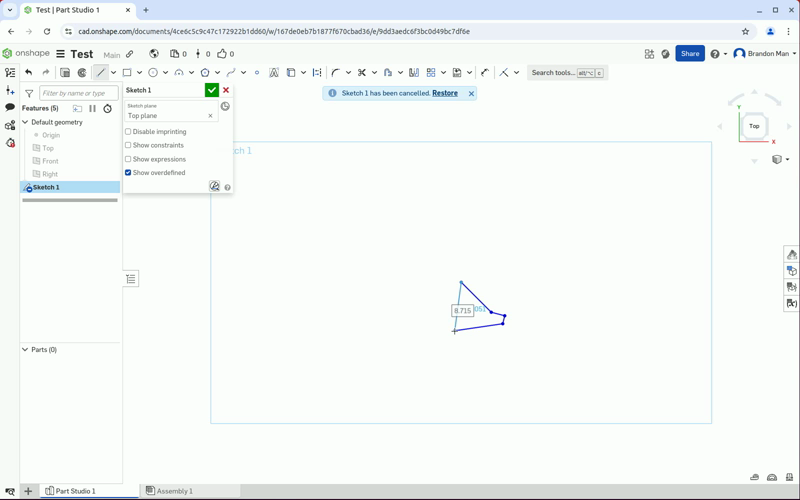
key(esc)
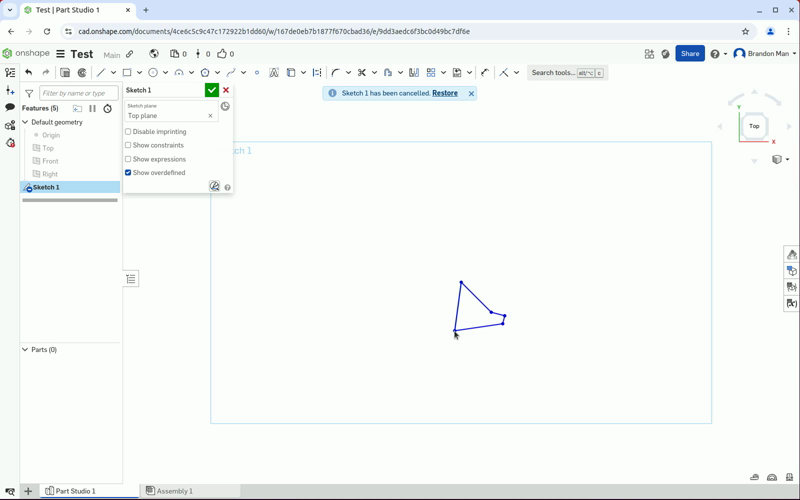
mouse_move(464, 316)
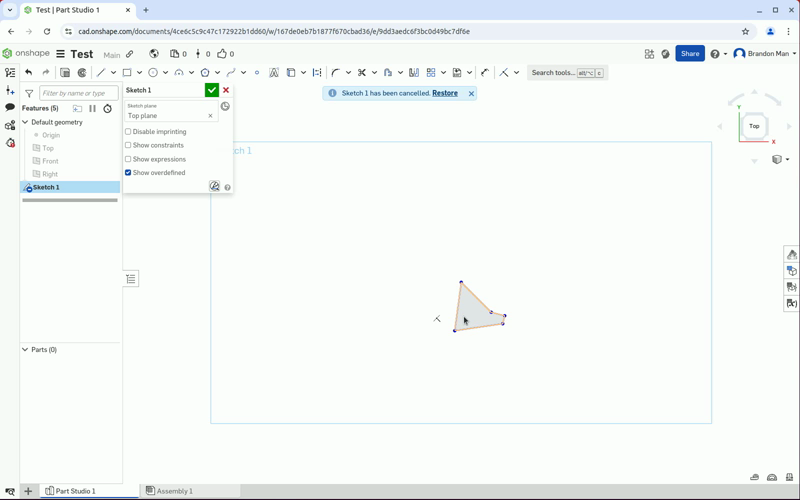
scroll(6)
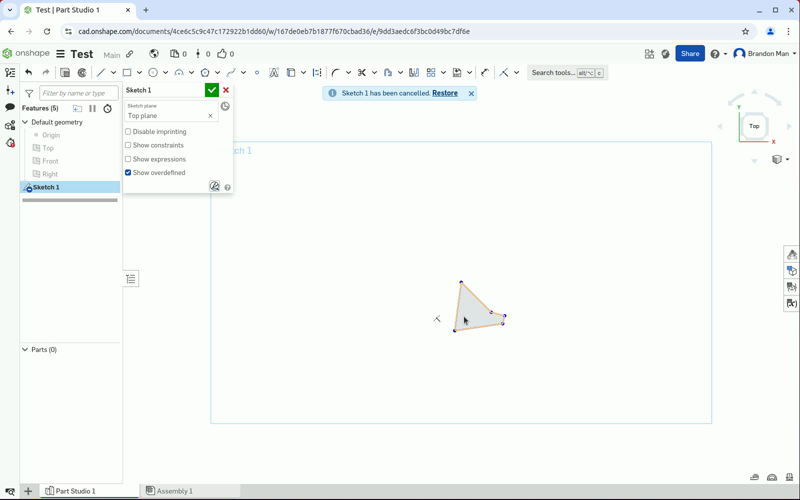
scroll(6)
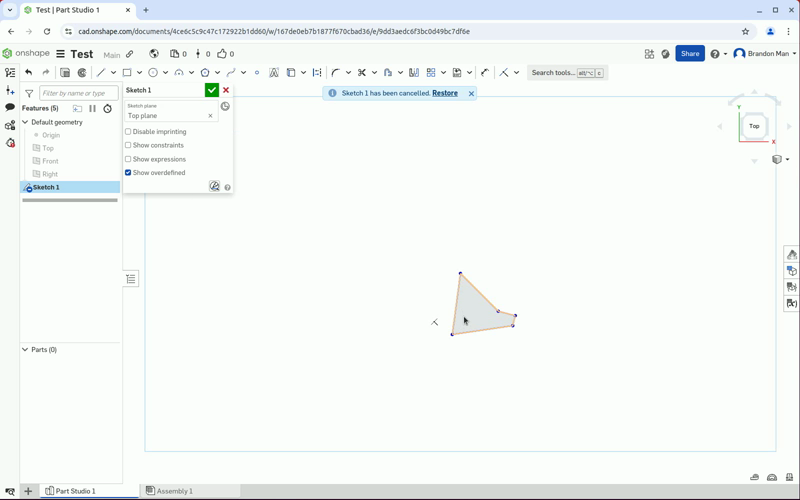
scroll(6)
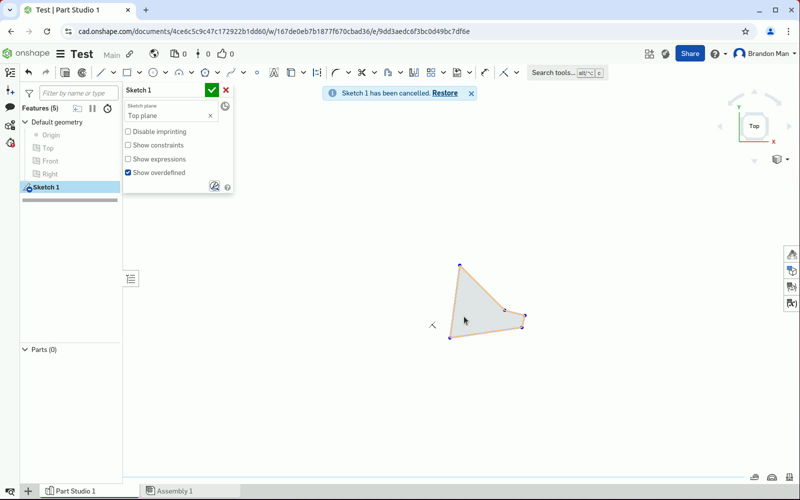
scroll(6)
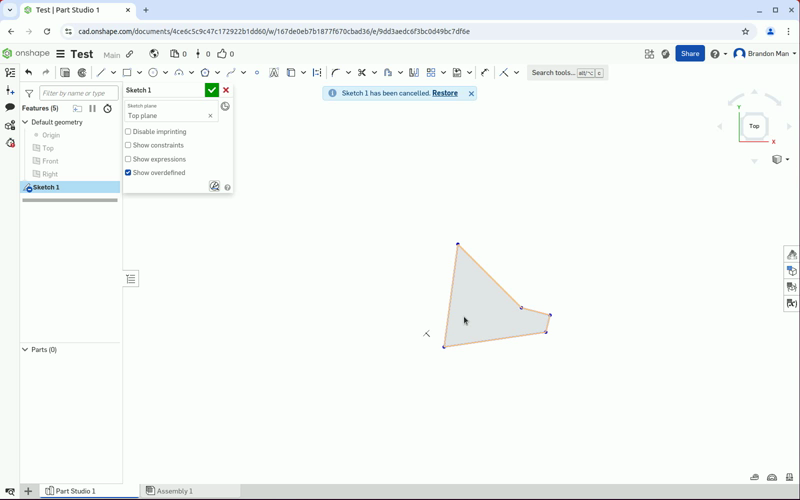
scroll(6)
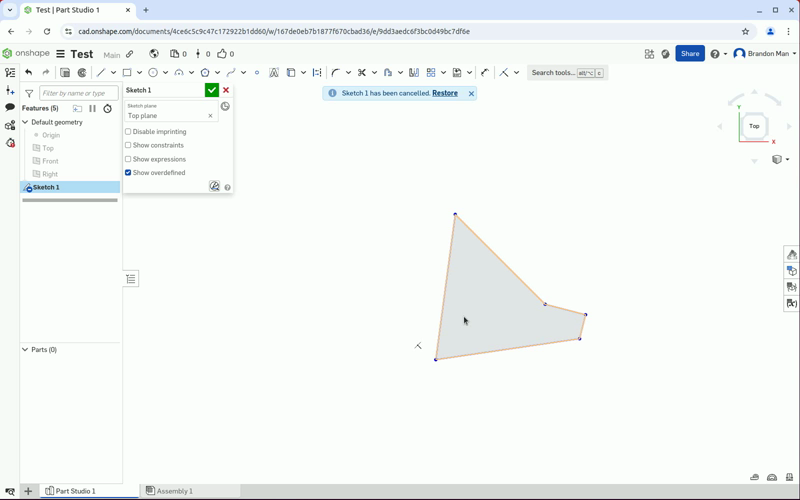
scroll(6)
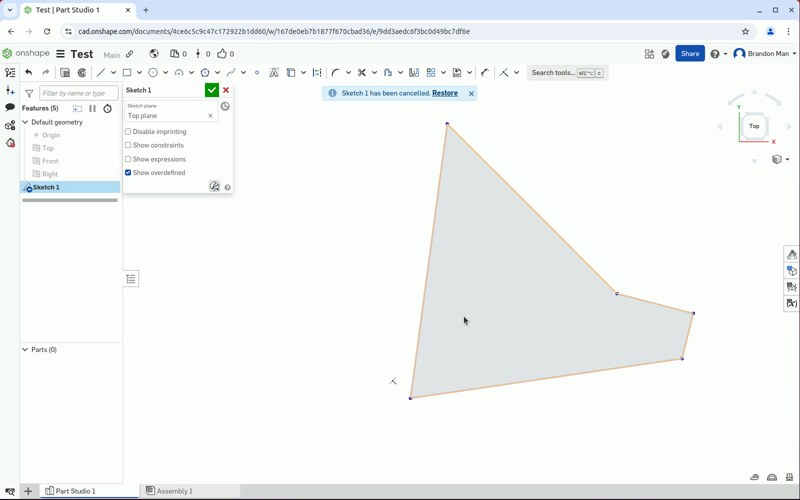
scroll(6)
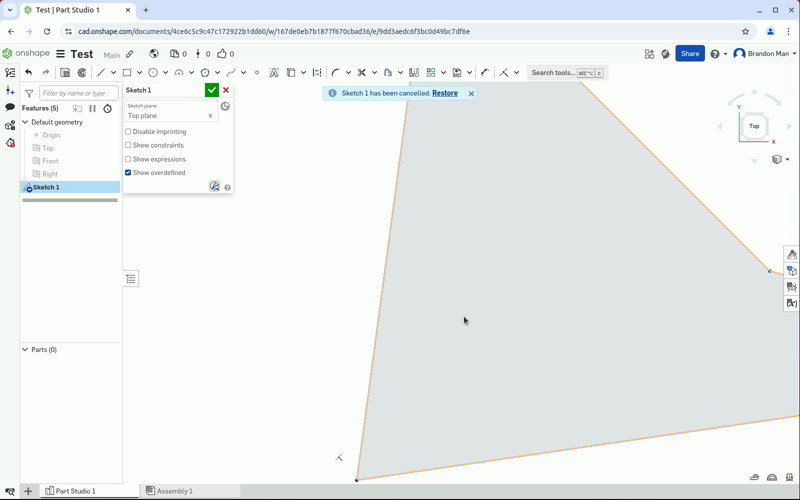
click(464, 316)
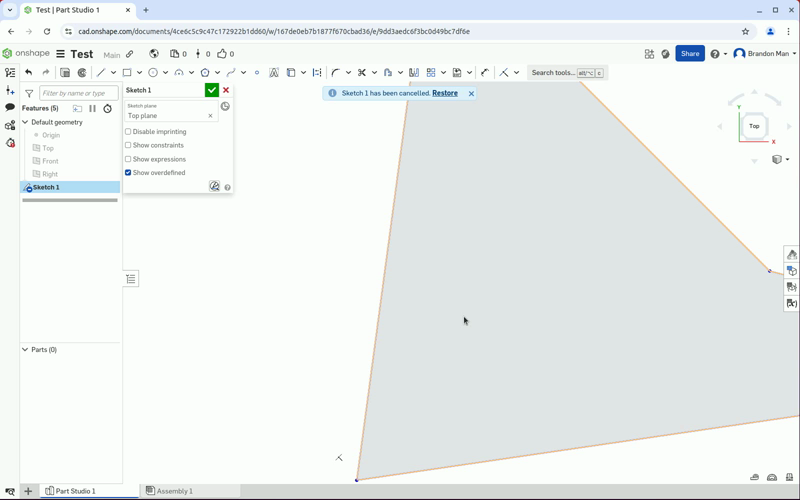
scroll(-6)
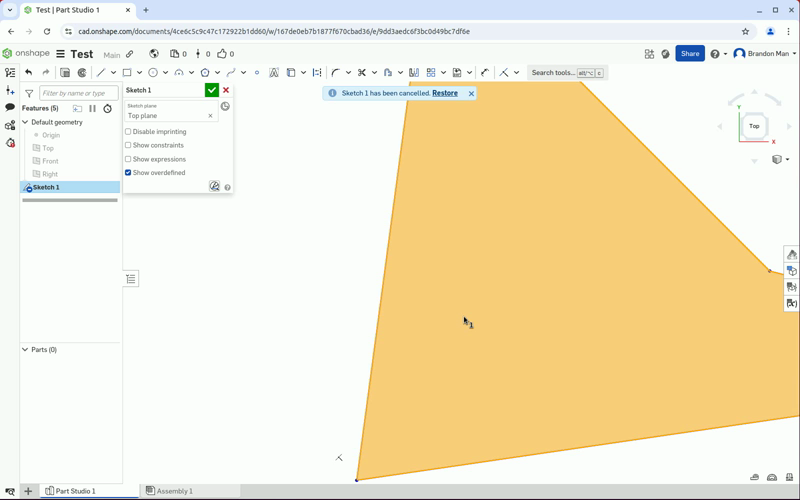
scroll(-6)
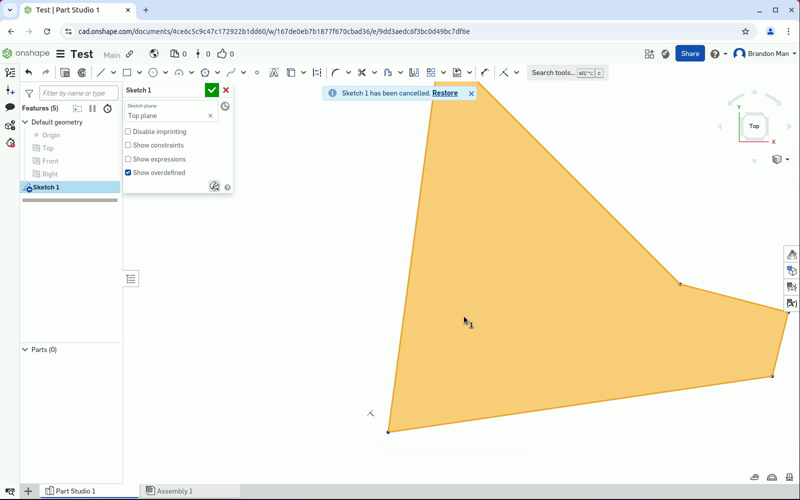
scroll(-6)
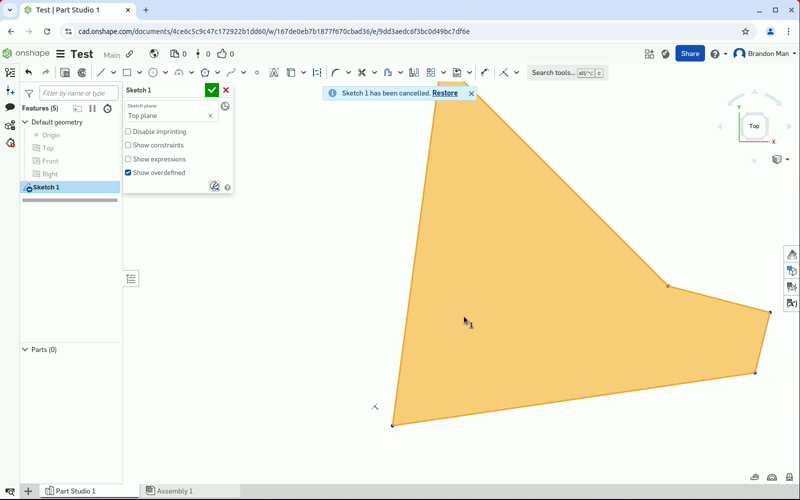
scroll(-6)
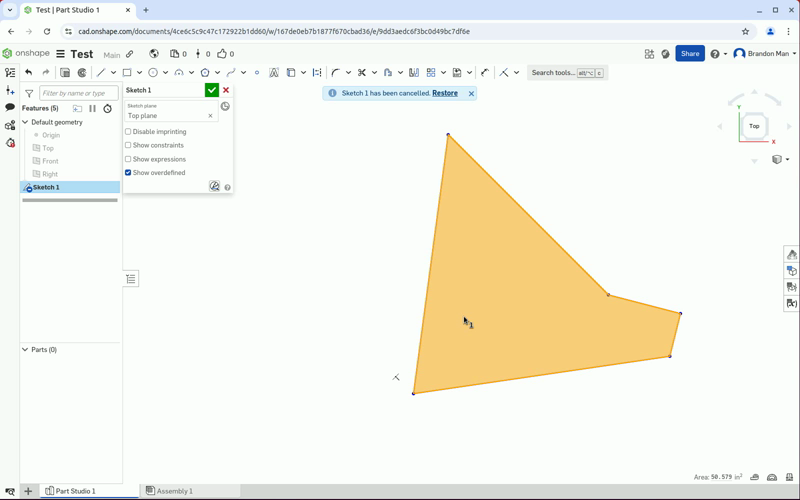
scroll(-6)
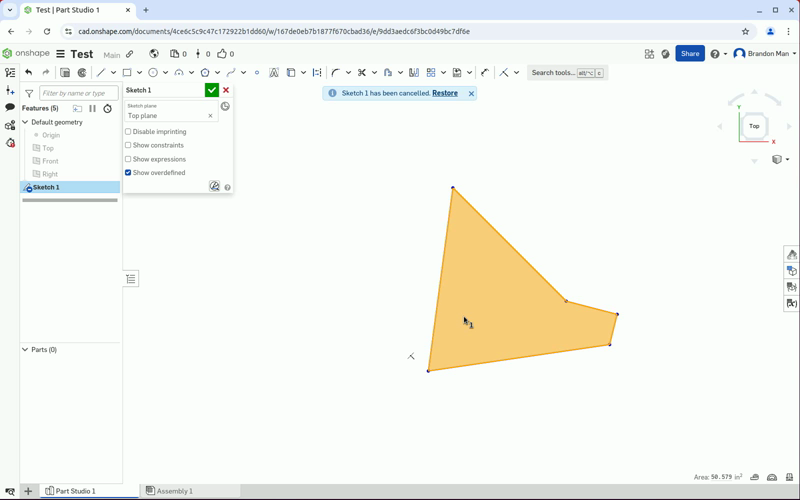
scroll(-6)
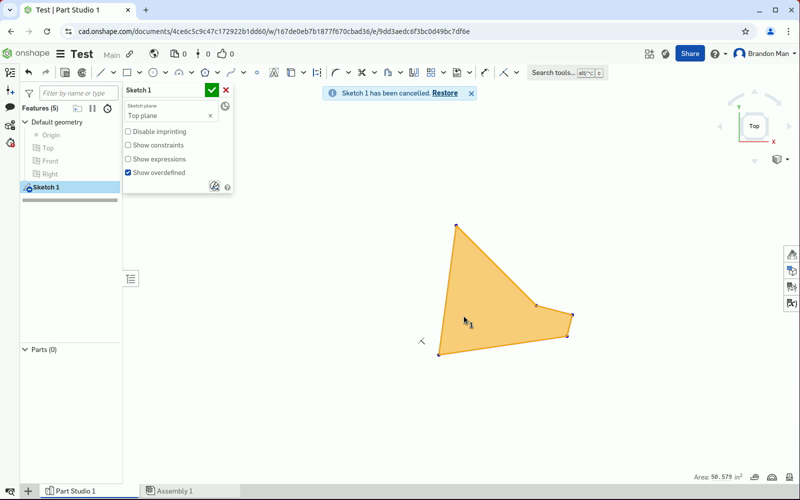
scroll(-6)
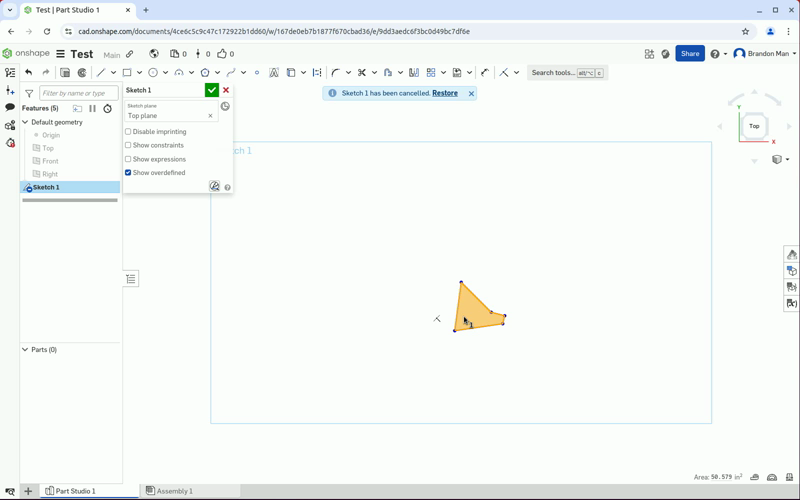
mouse_move(73, 352)
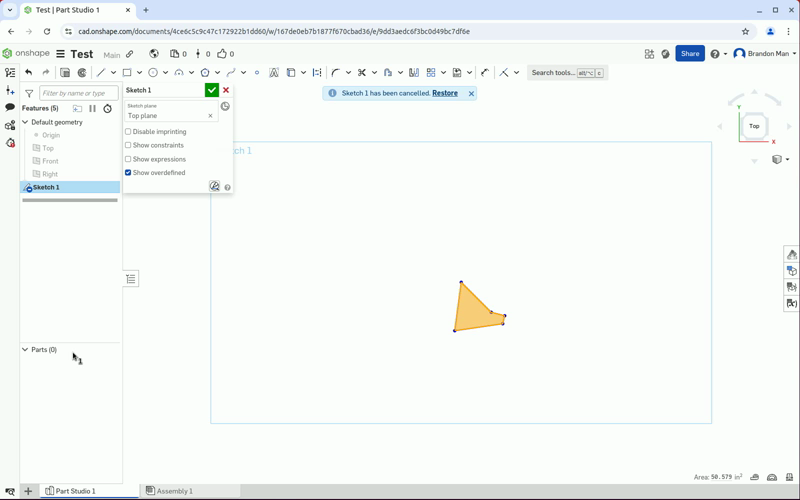
key(shift+y)
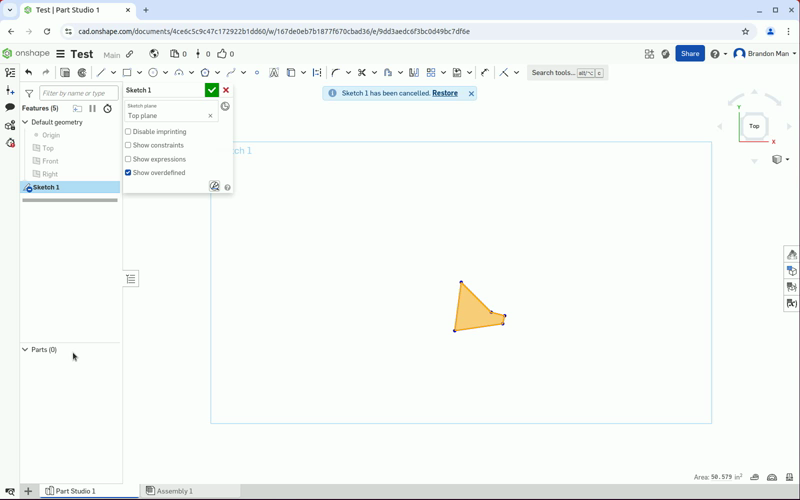
key(shift+e)
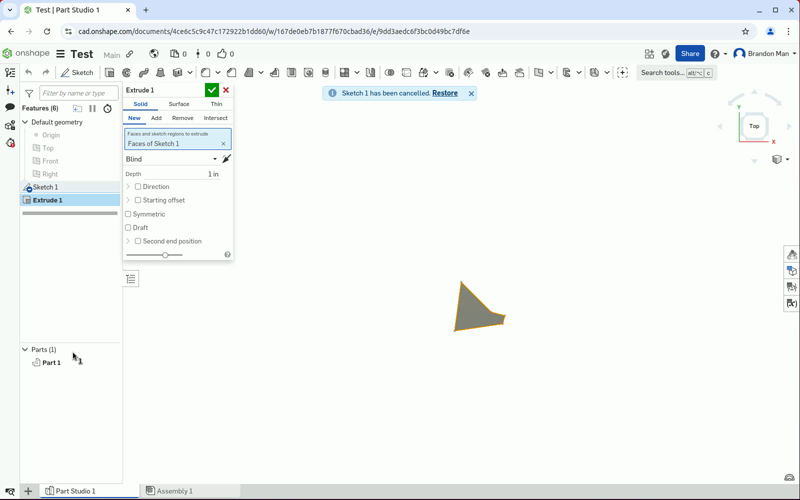
mouse_move(143, 106)
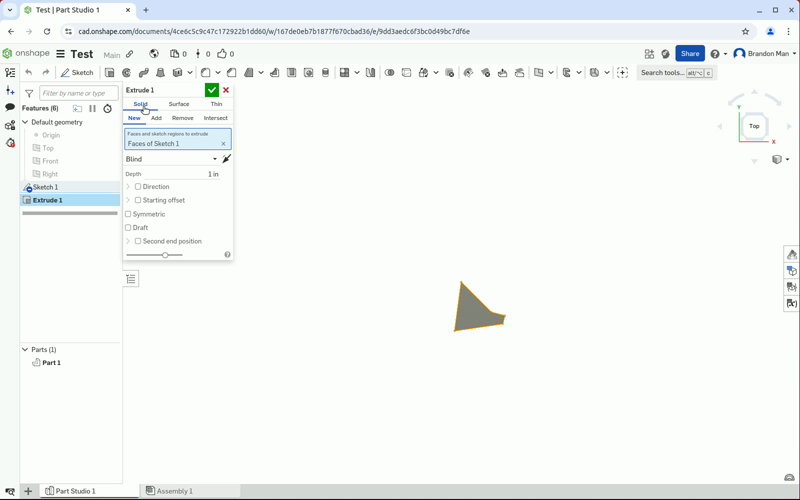
click(143, 106)
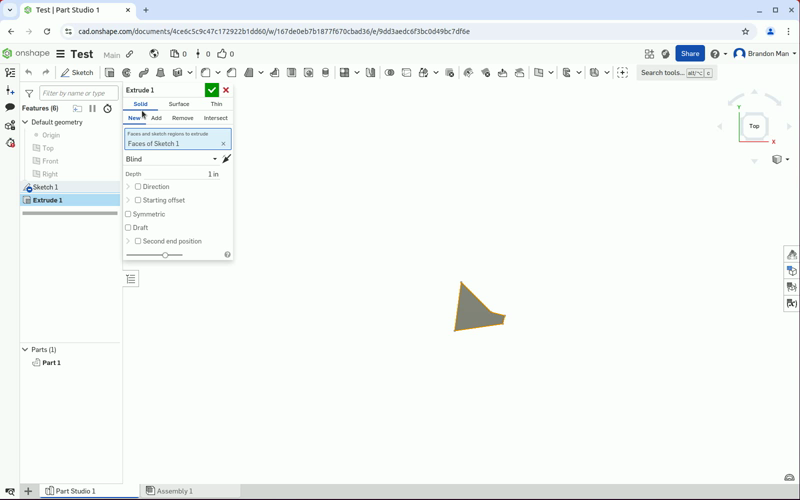
mouse_move(137, 120)
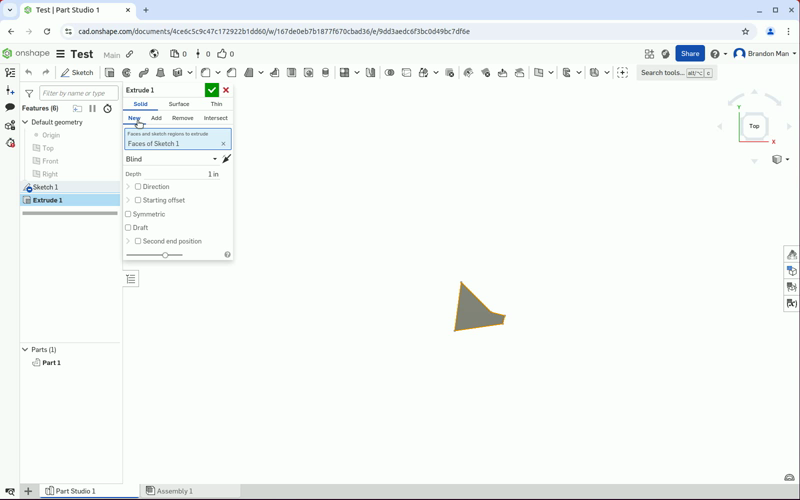
click(137, 120)
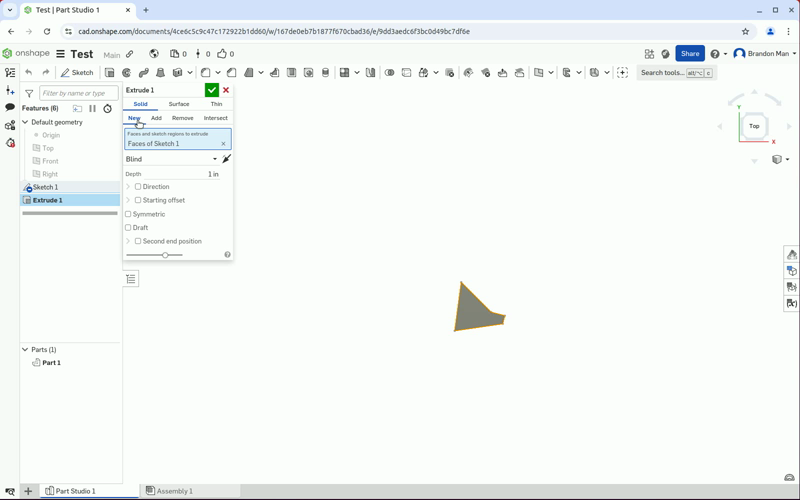
key(tab, 4)
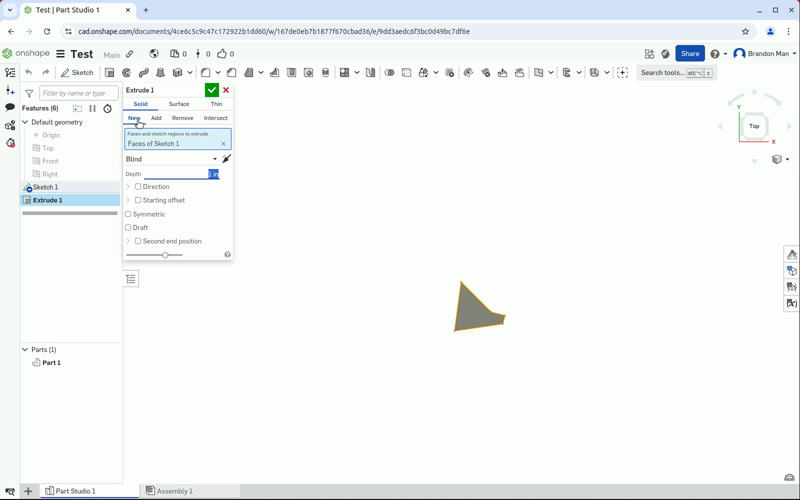
text(-0.241)
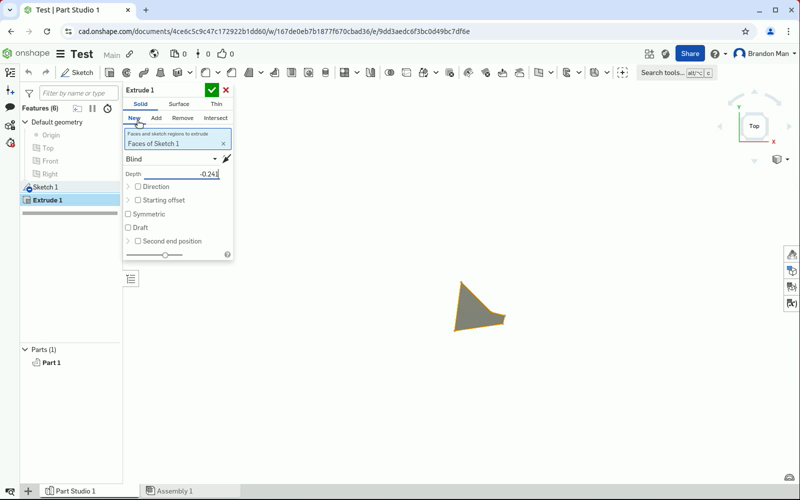
key(enter)
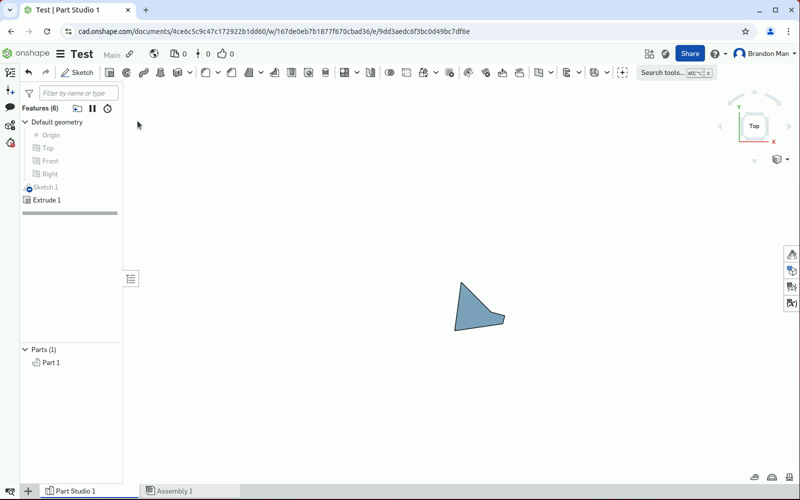
key(shift+h)
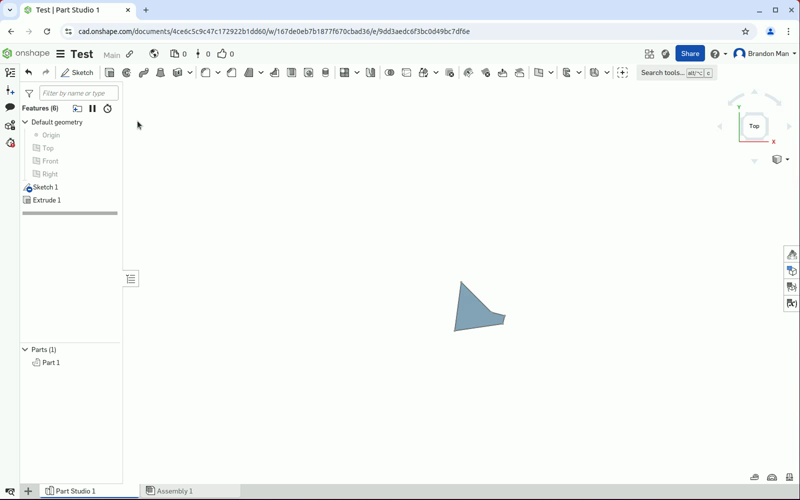
key(shift+h)
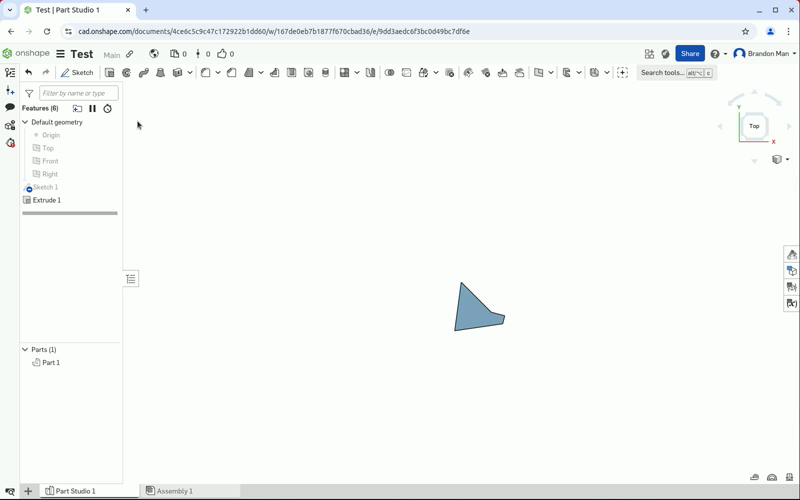
mouse_move(73, 189)
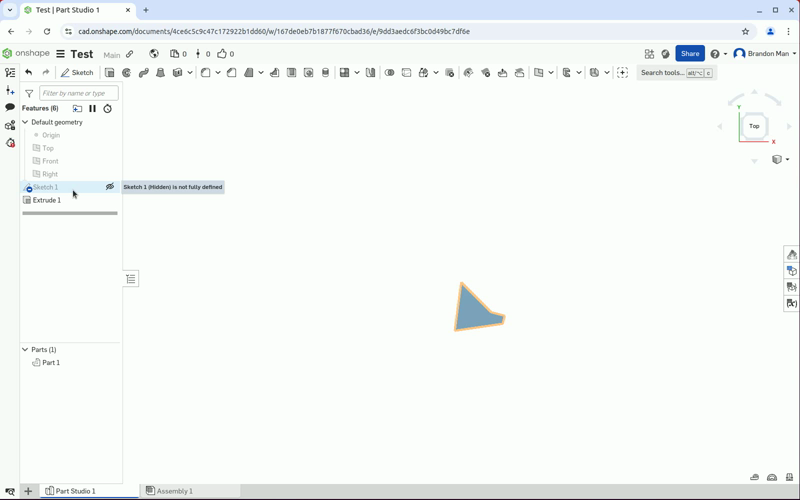
click(73, 189)
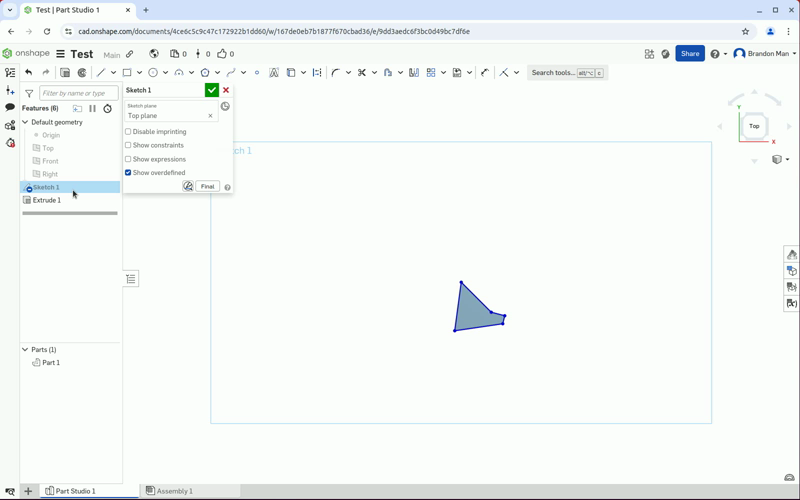
mouse_move(229, 92)
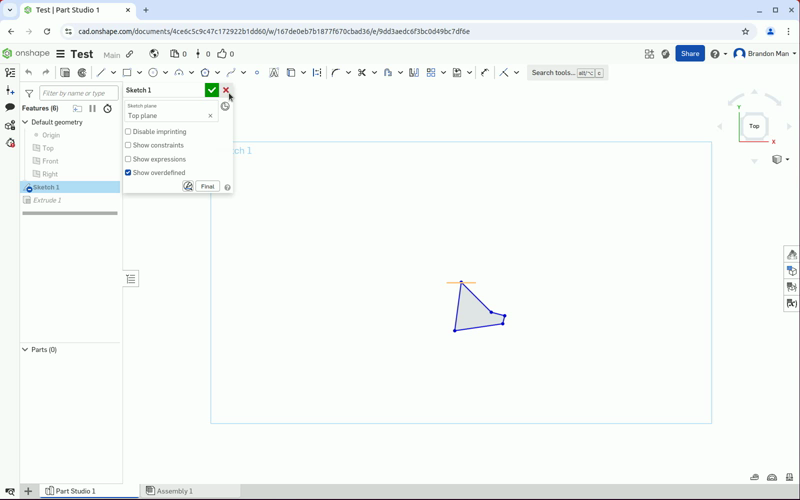
click(229, 92)
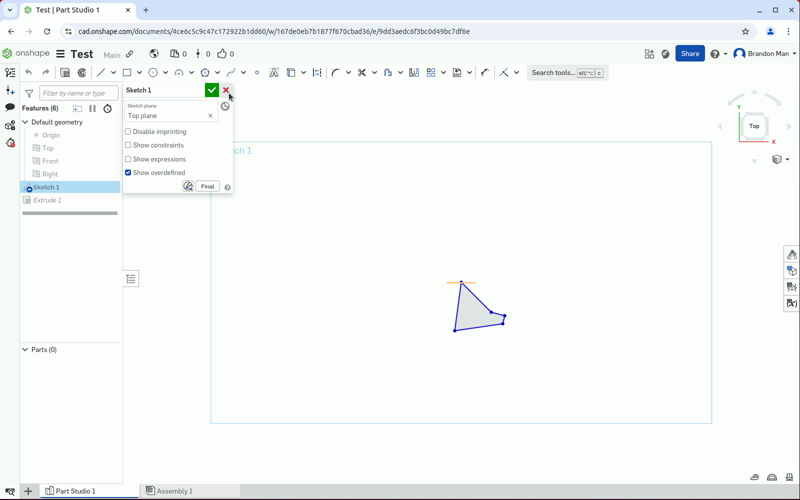
key(shift+s)
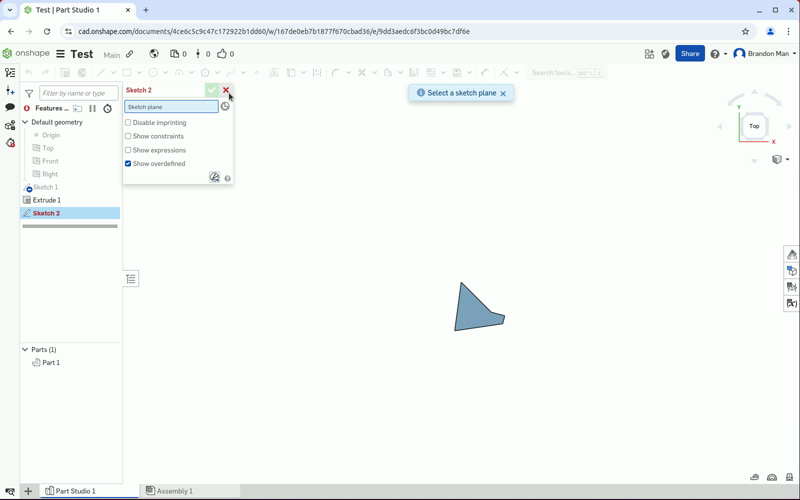
mouse_move(73, 150)
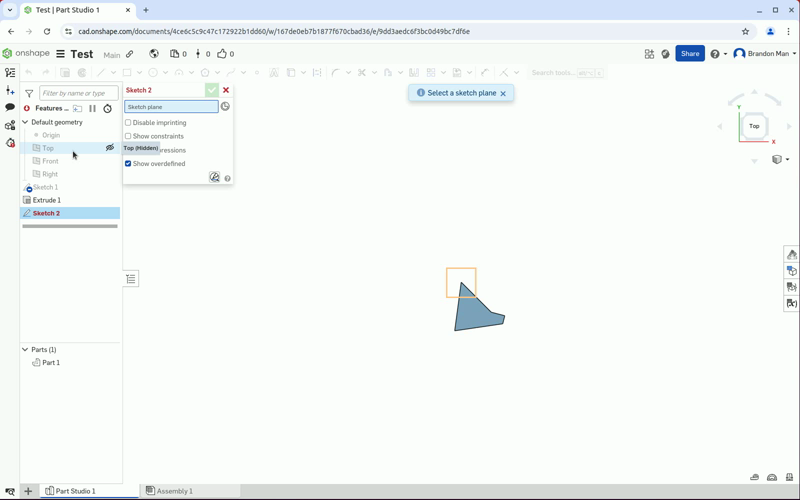
click(73, 150)
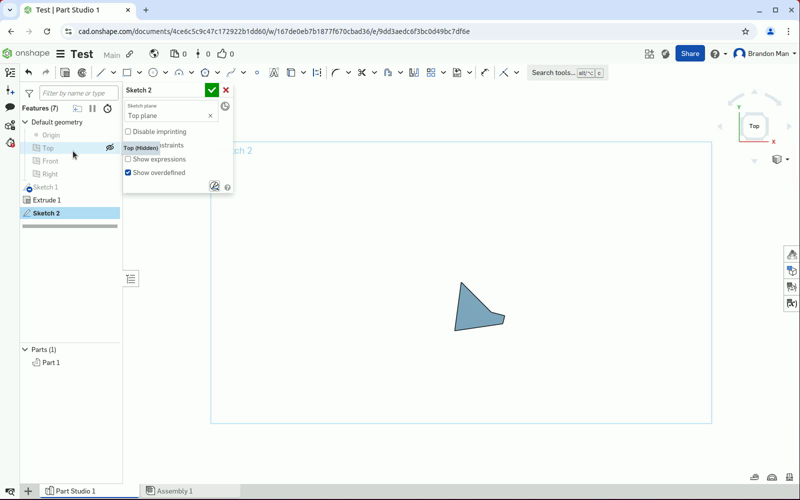
mouse_move(73, 352)
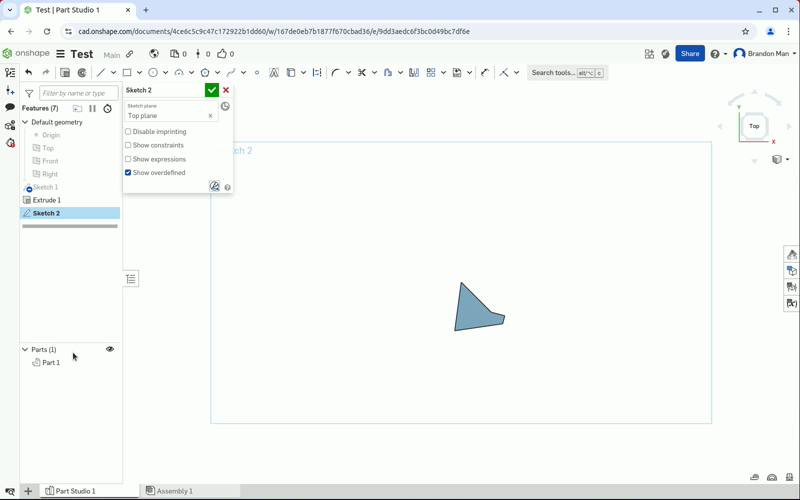
key(y)
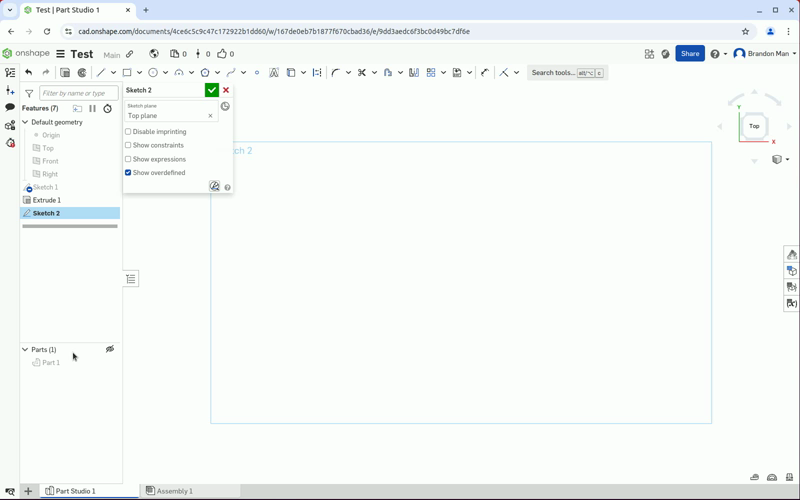
key(l)
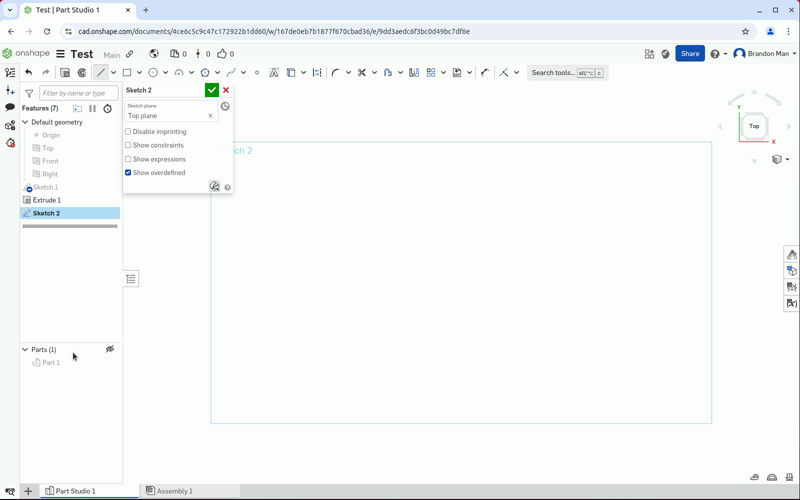
key_down(shift)
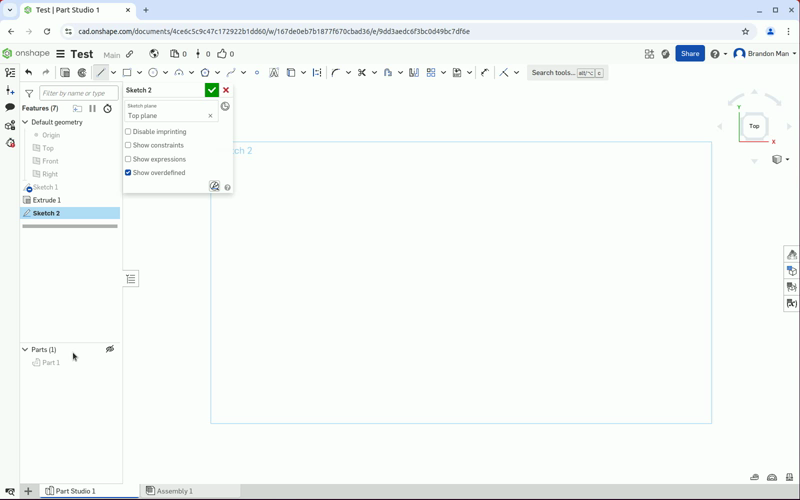
mouse_move(453, 334)
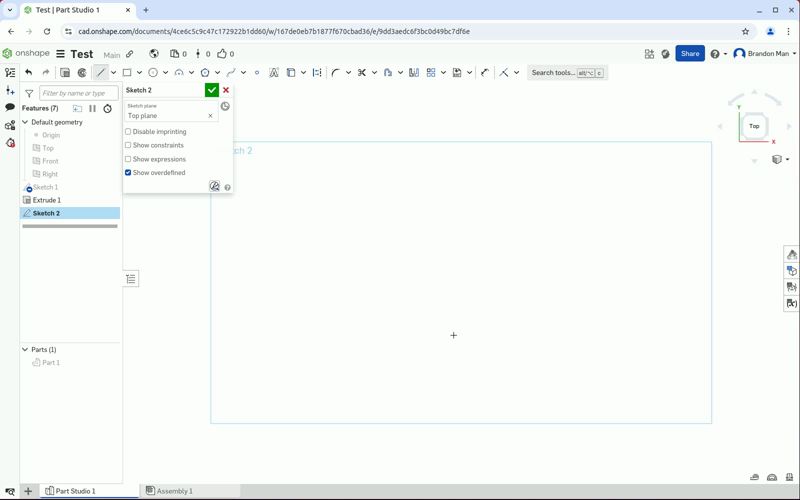
click(453, 334)
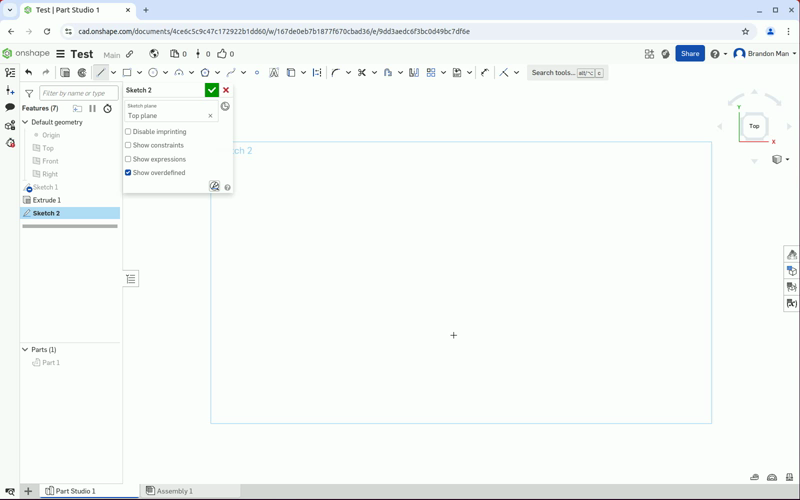
key_up(shift)
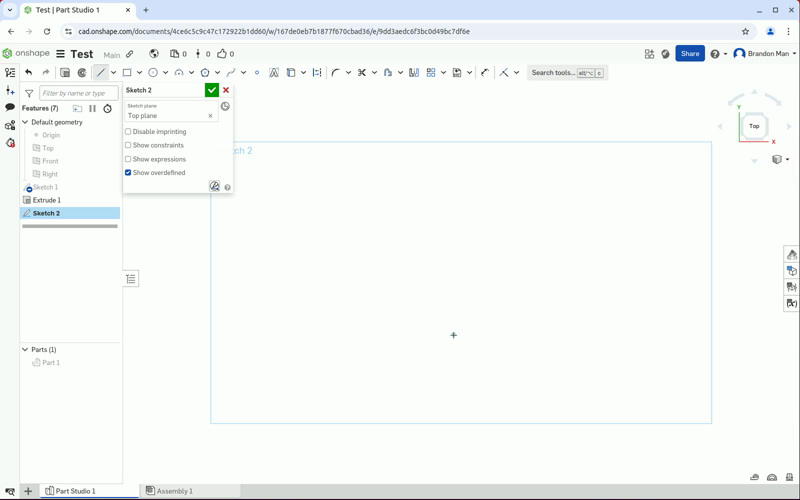
key_down(shift)
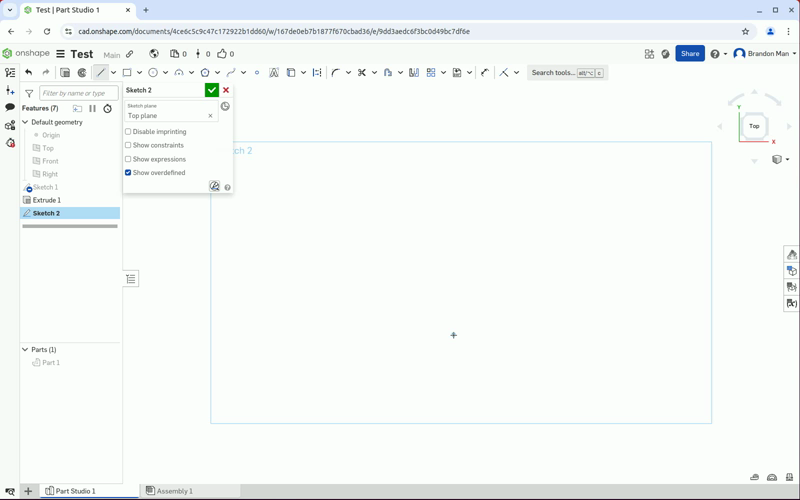
mouse_move(483, 334)
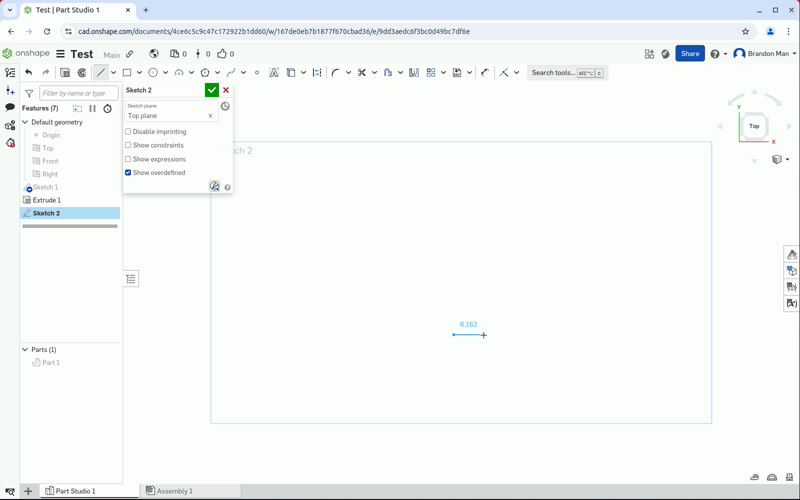
mouse_move(501, 327)
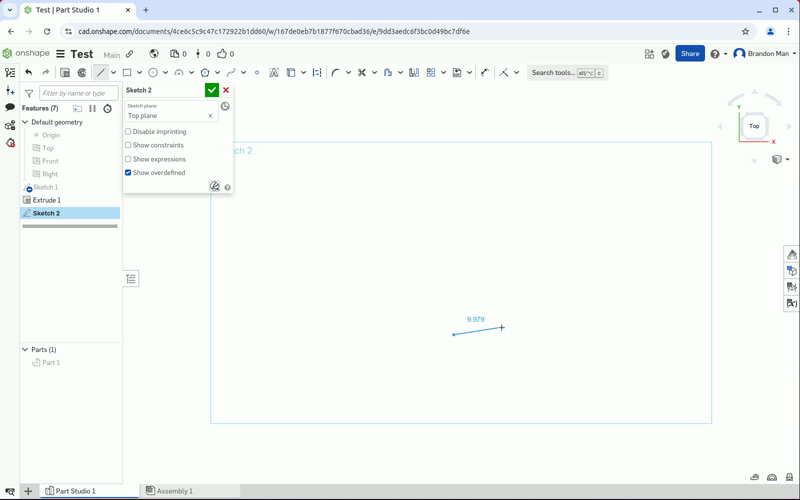
click(501, 327)
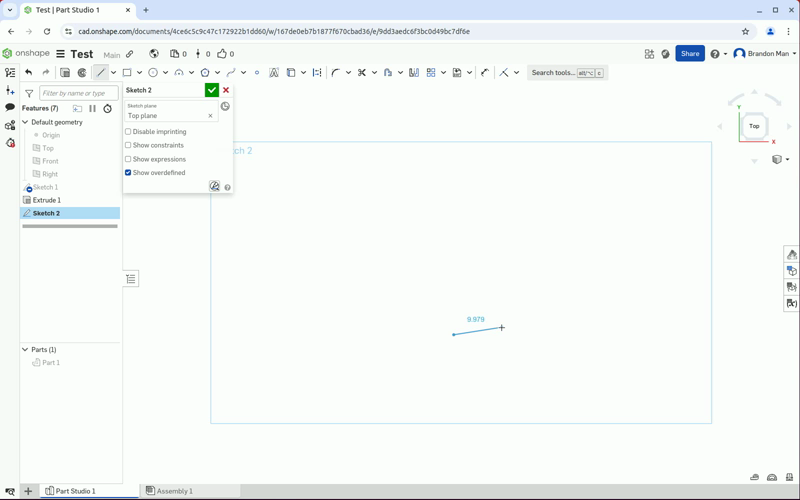
key_up(shift)
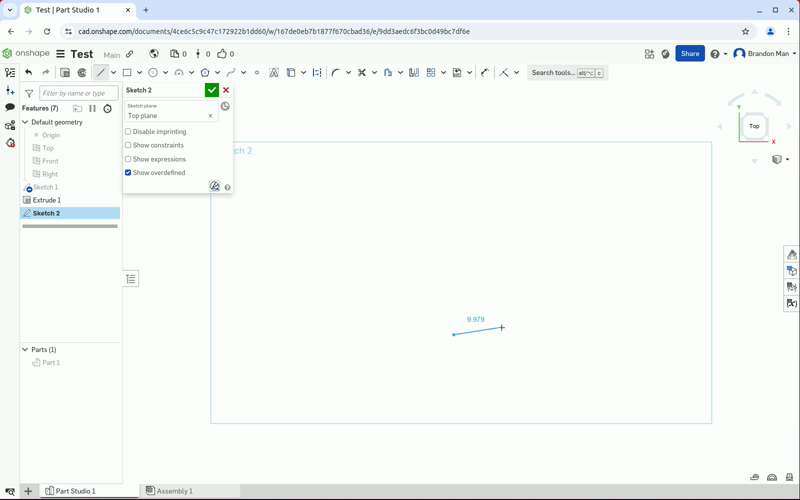
key_down(shift)
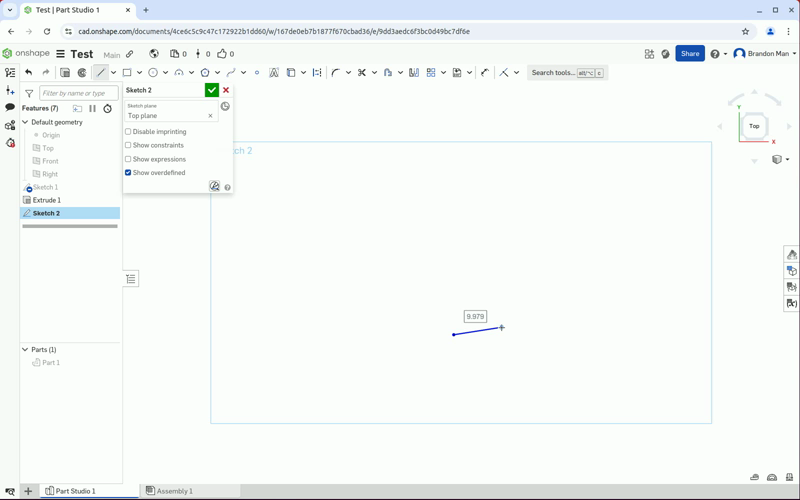
mouse_move(531, 327)
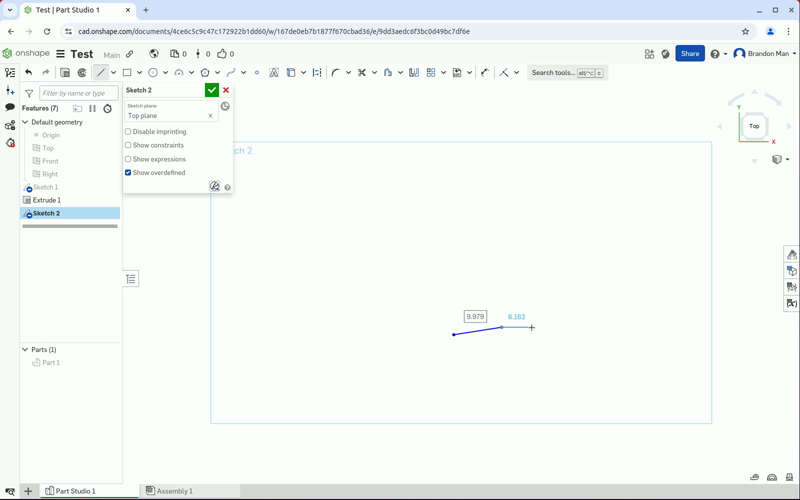
mouse_move(502, 324)
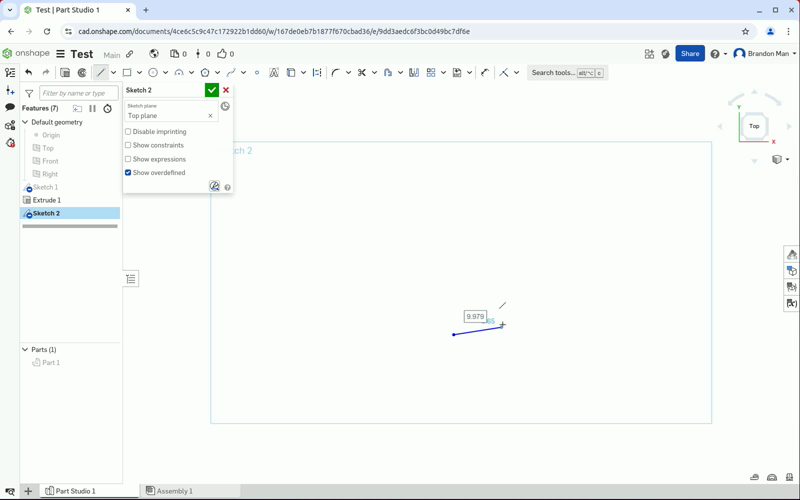
scroll(6)
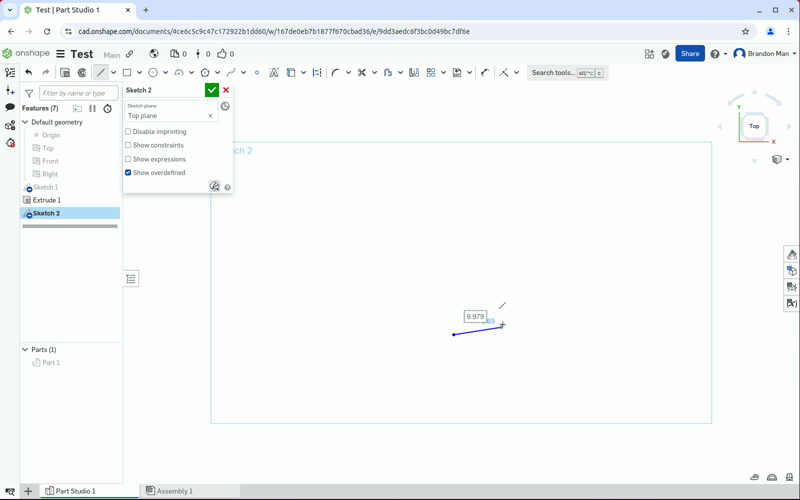
scroll(6)
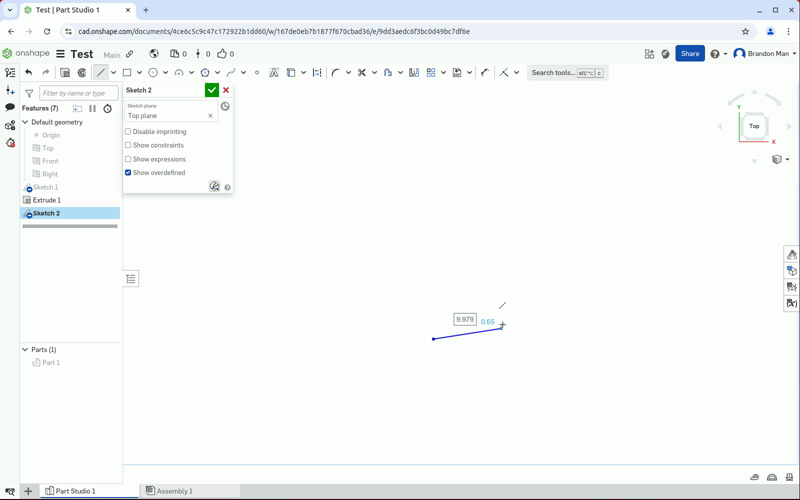
scroll(6)
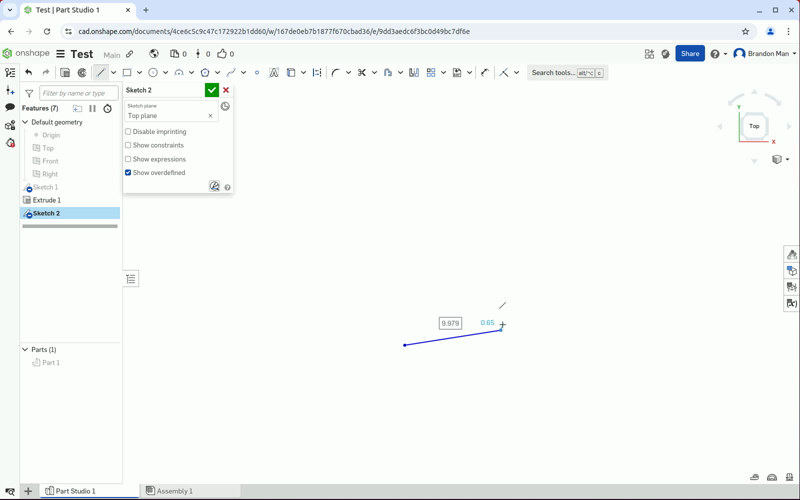
scroll(6)
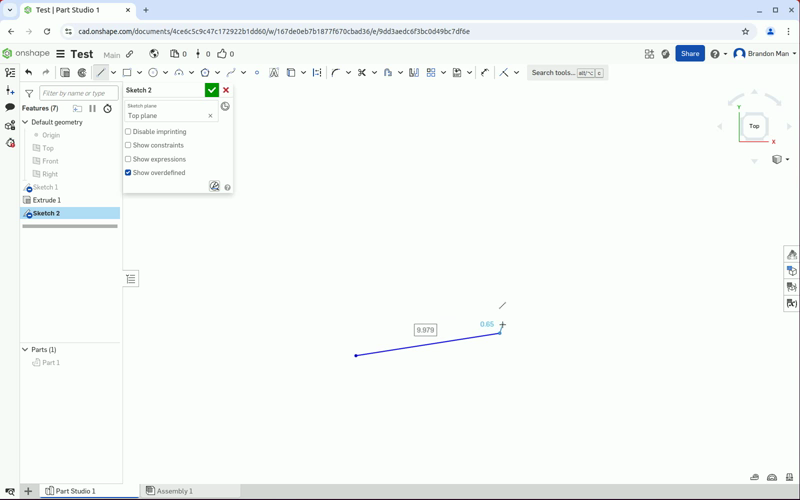
scroll(6)
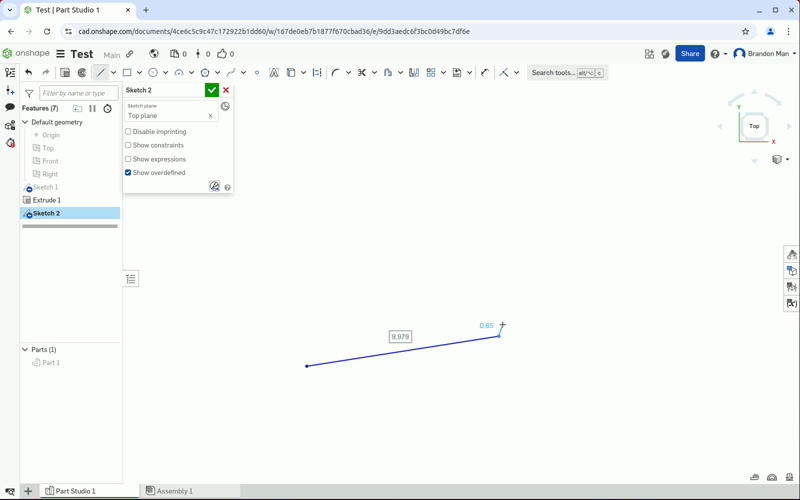
scroll(6)
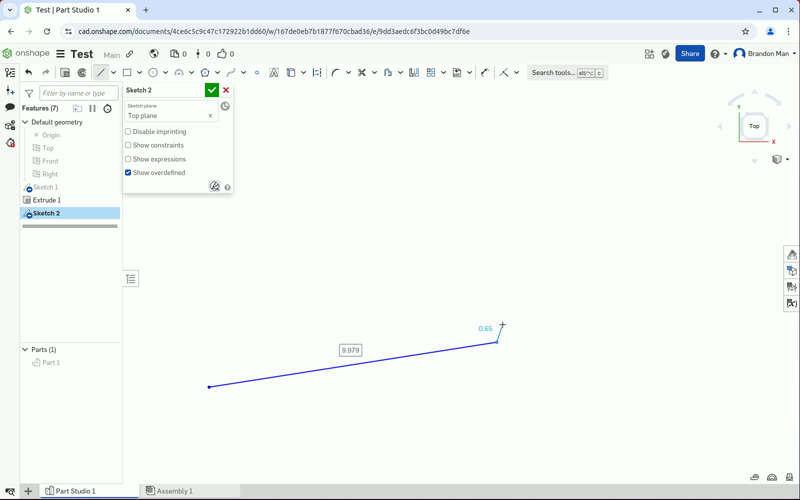
scroll(6)
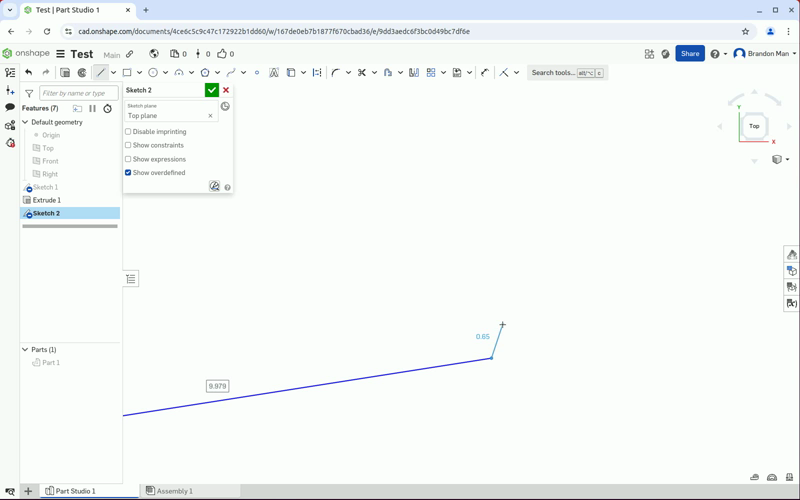
click(502, 324)
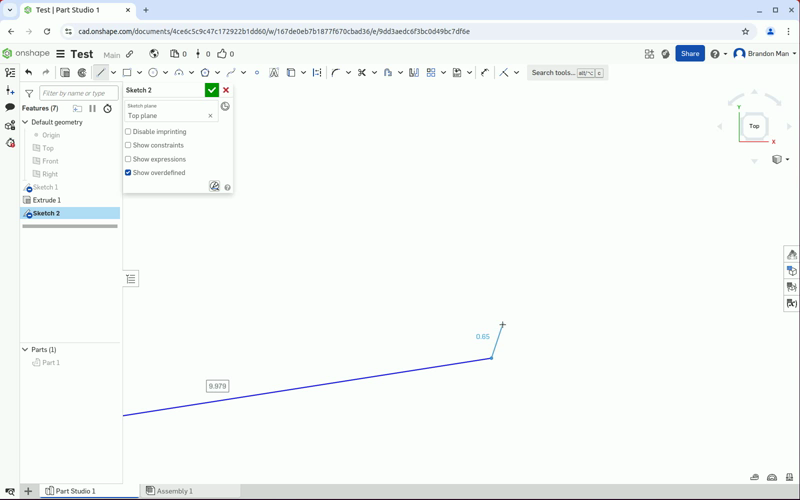
scroll(-6)
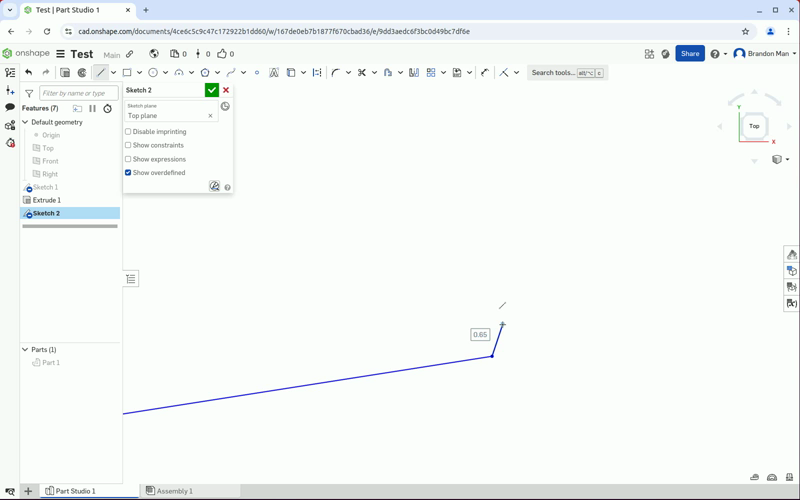
scroll(-6)
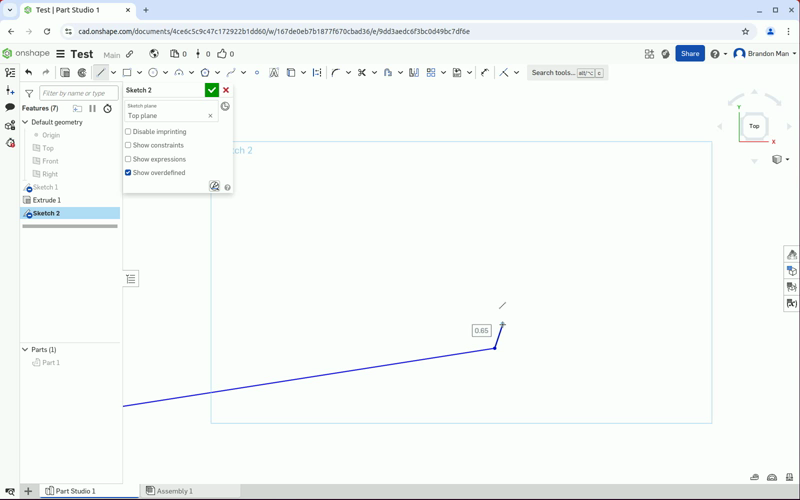
scroll(-6)
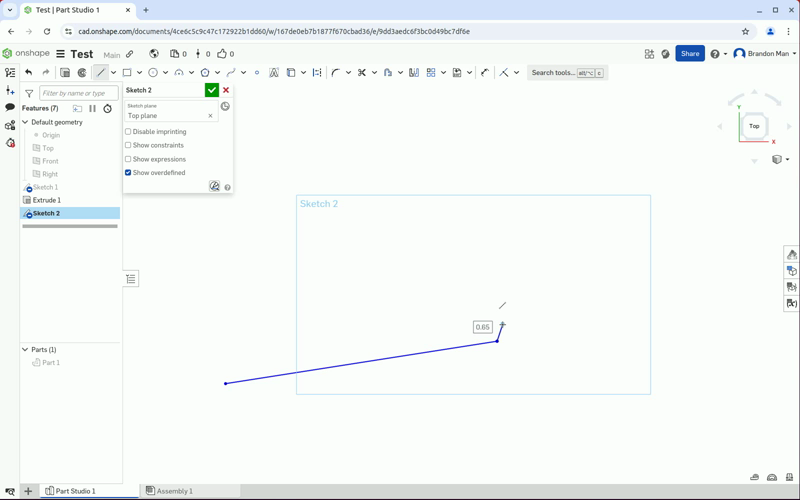
scroll(-6)
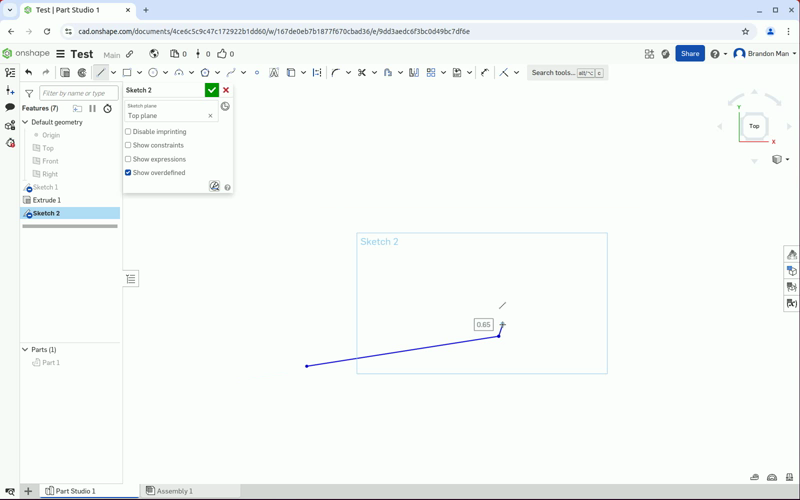
scroll(-6)
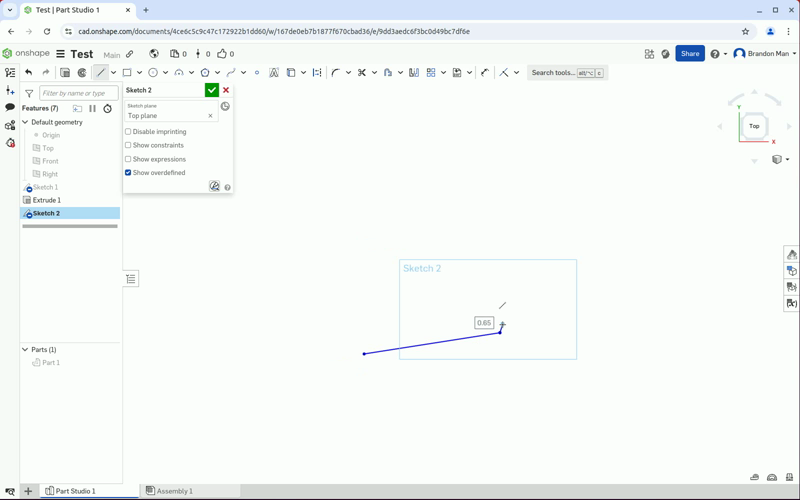
scroll(-6)
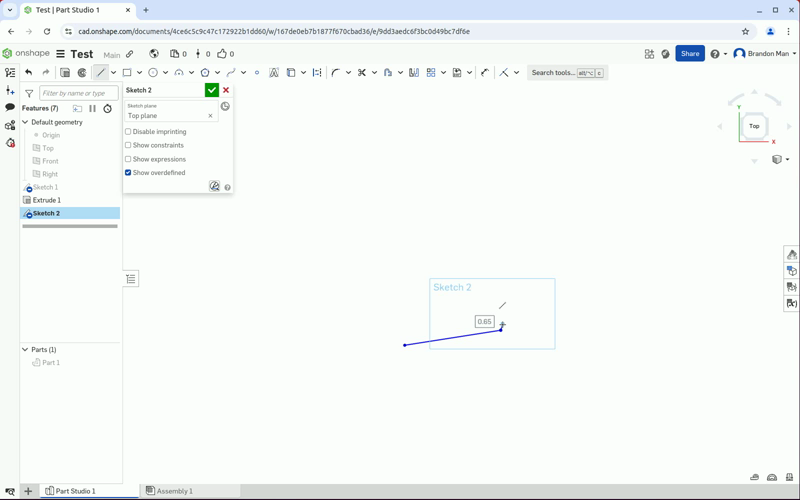
scroll(-6)
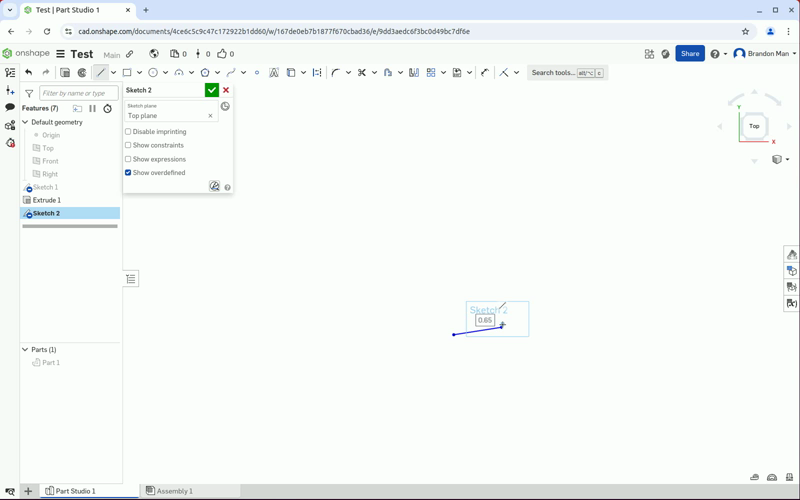
key_up(shift)
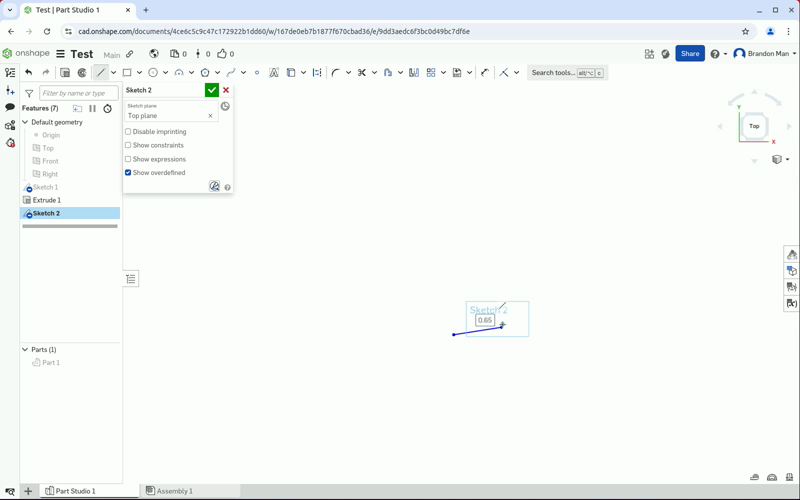
key_down(shift)
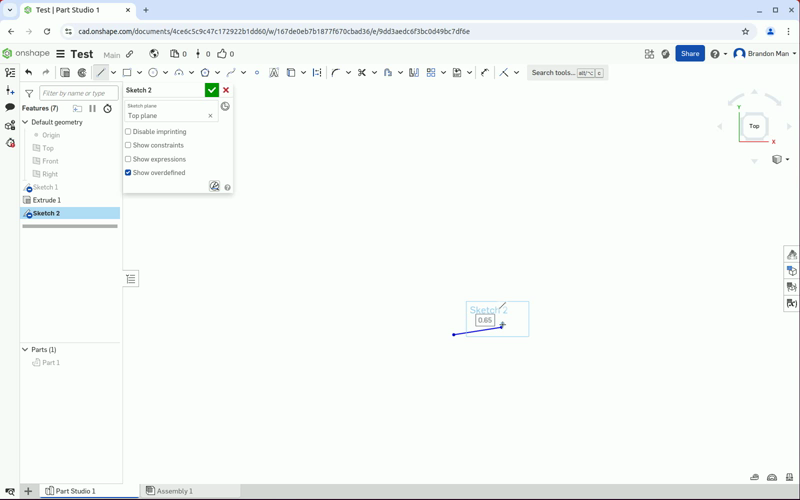
mouse_move(532, 324)
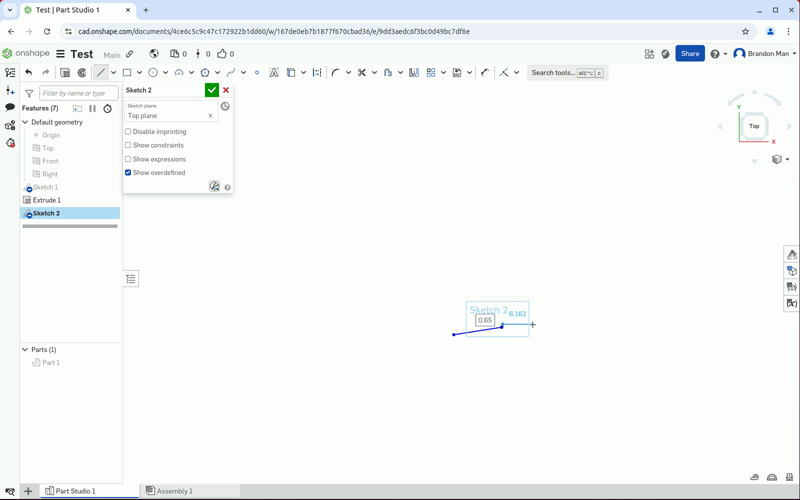
mouse_move(454, 331)
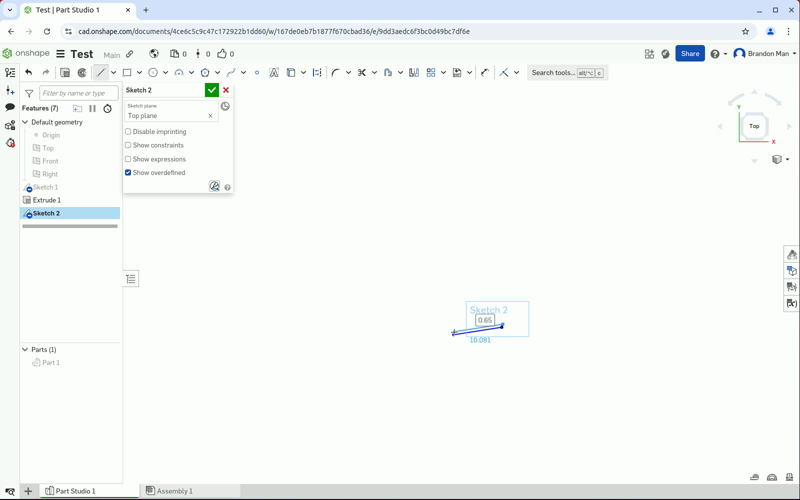
scroll(6)
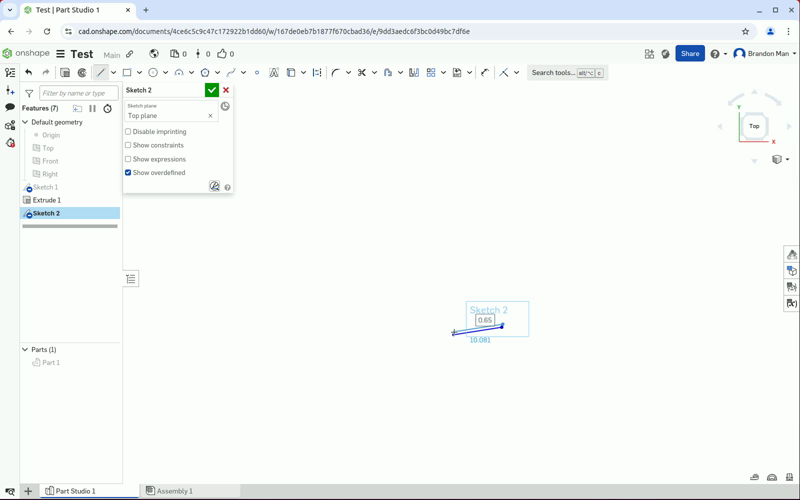
scroll(6)
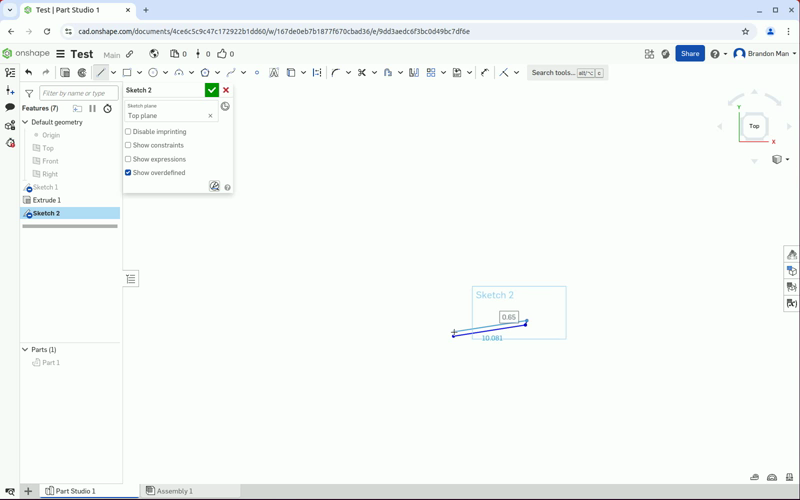
scroll(6)
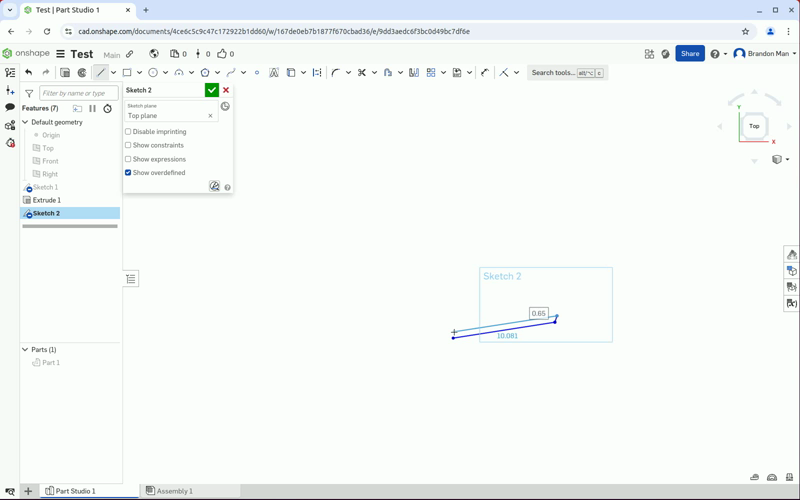
scroll(6)
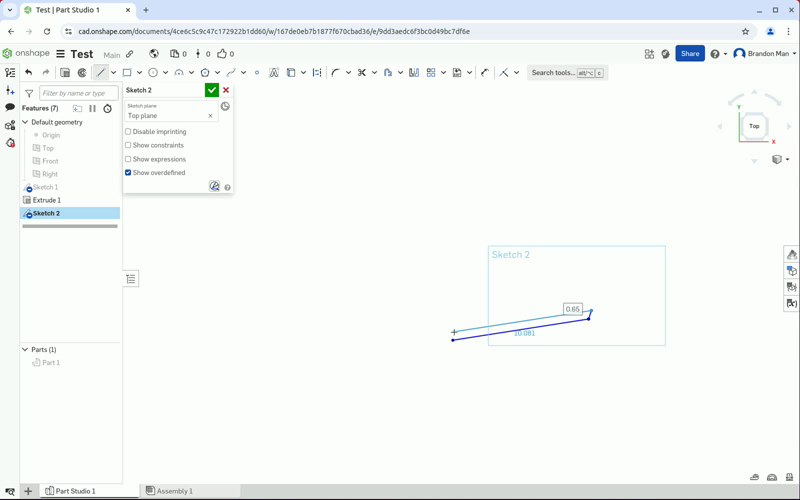
scroll(6)
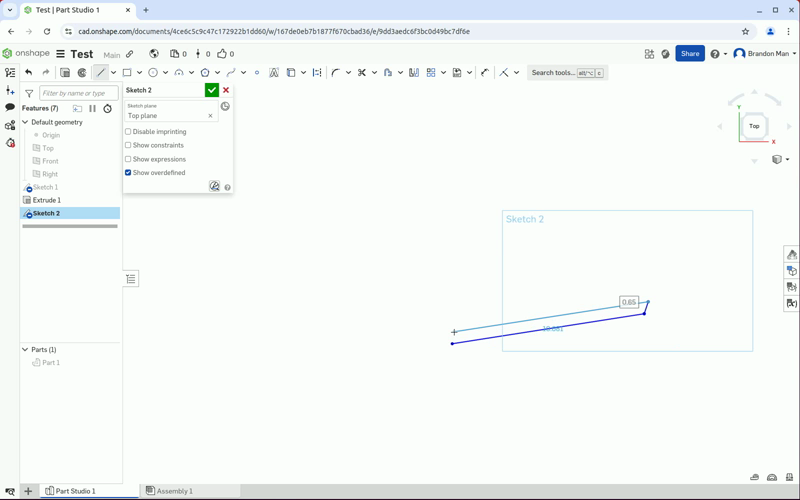
scroll(6)
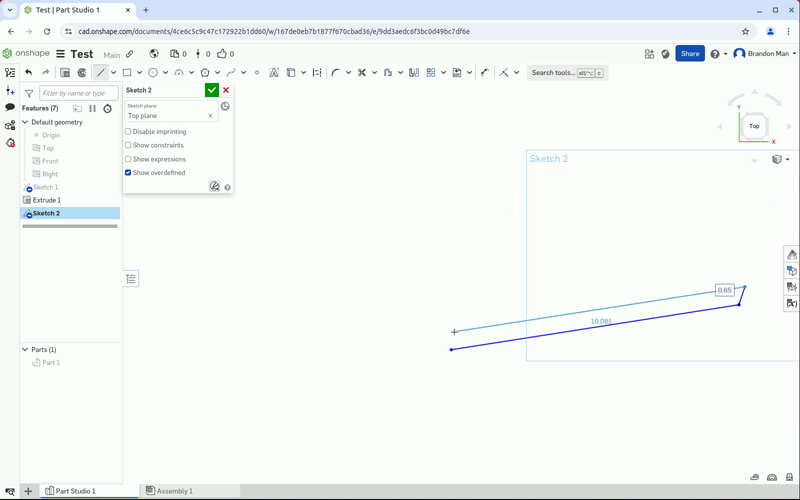
scroll(6)
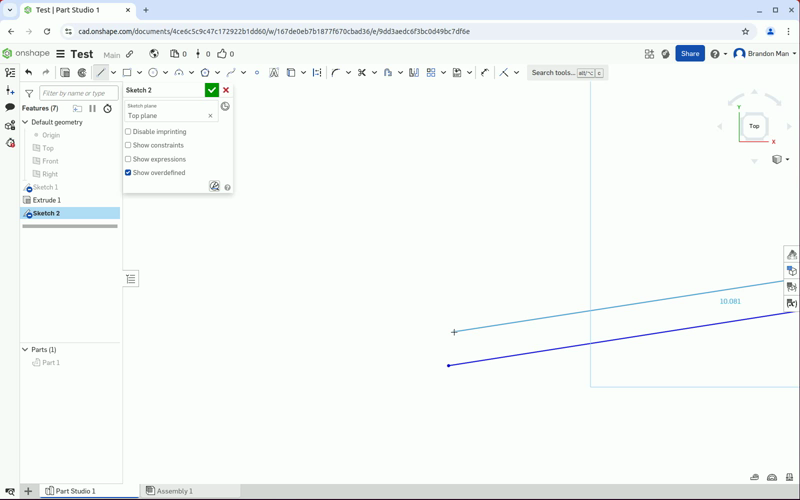
click(454, 331)
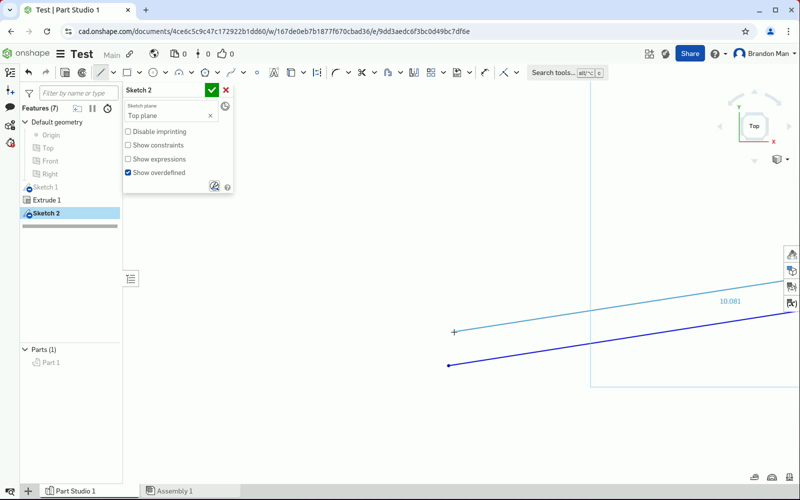
scroll(-6)
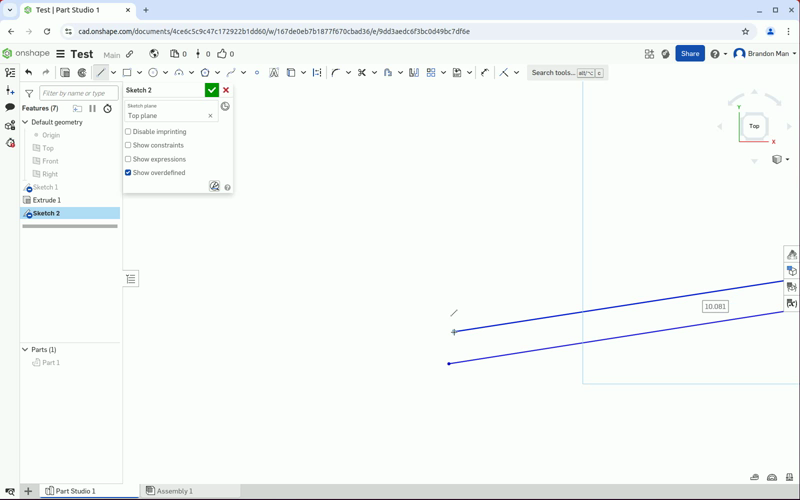
scroll(-6)
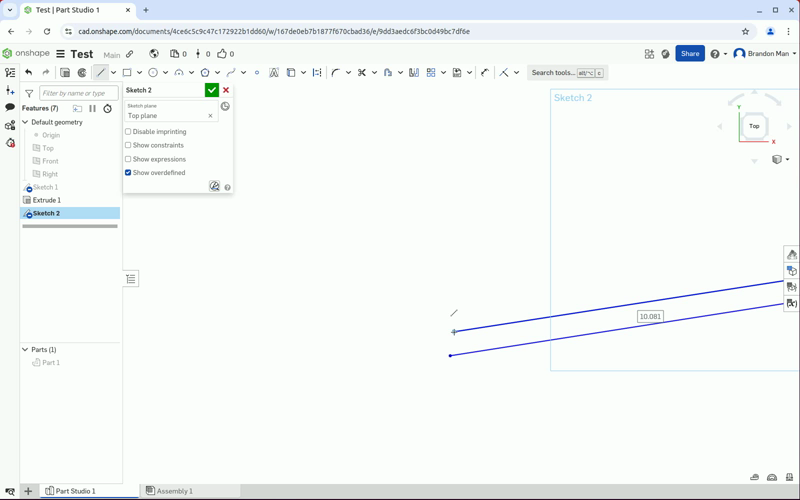
scroll(-6)
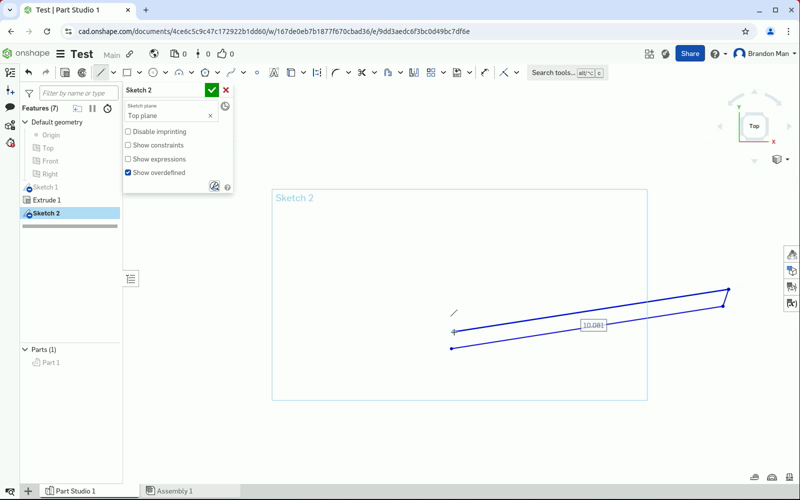
scroll(-6)
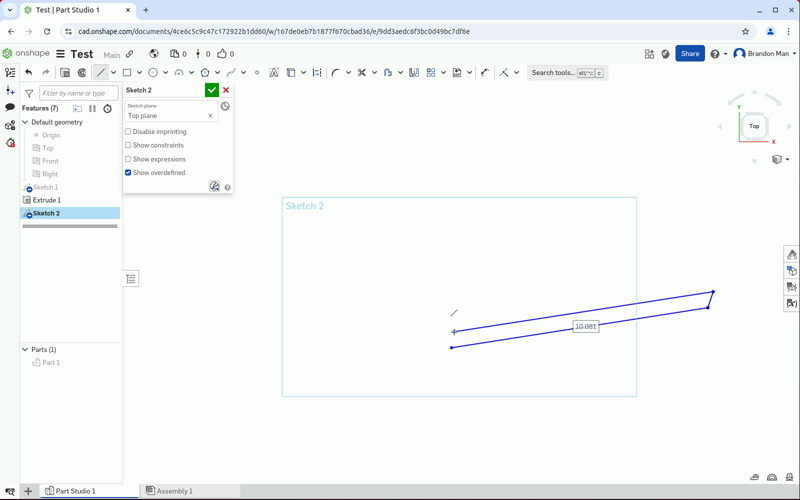
scroll(-6)
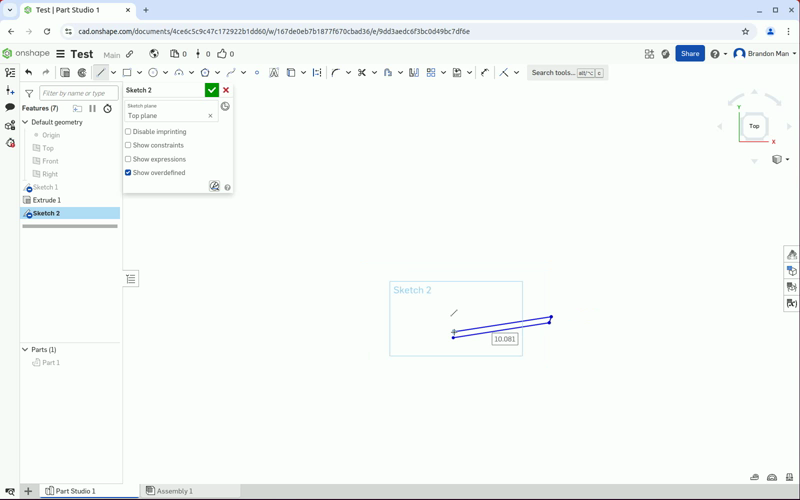
scroll(-6)
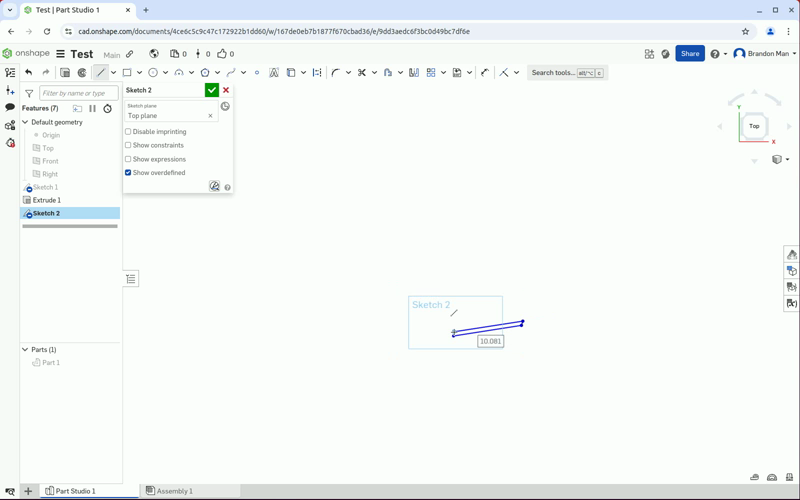
scroll(-6)
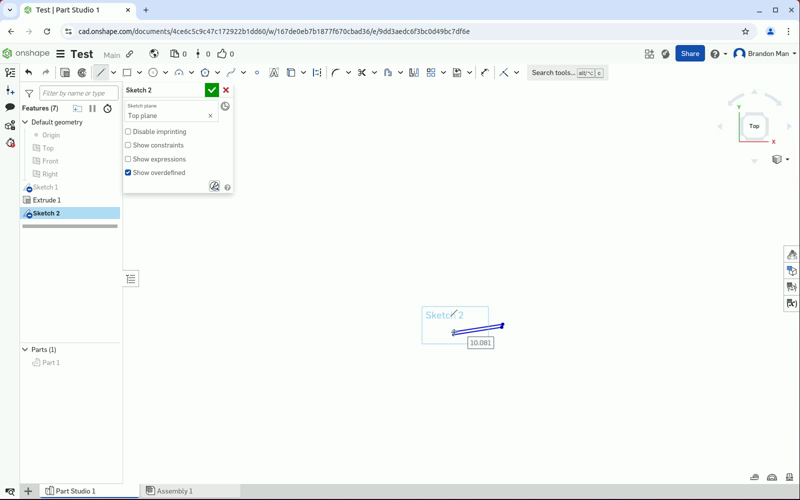
key_up(shift)
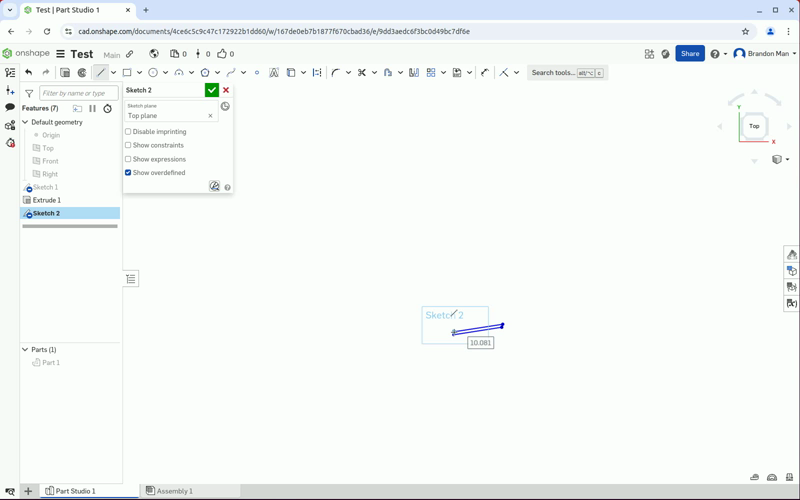
mouse_move(484, 331)
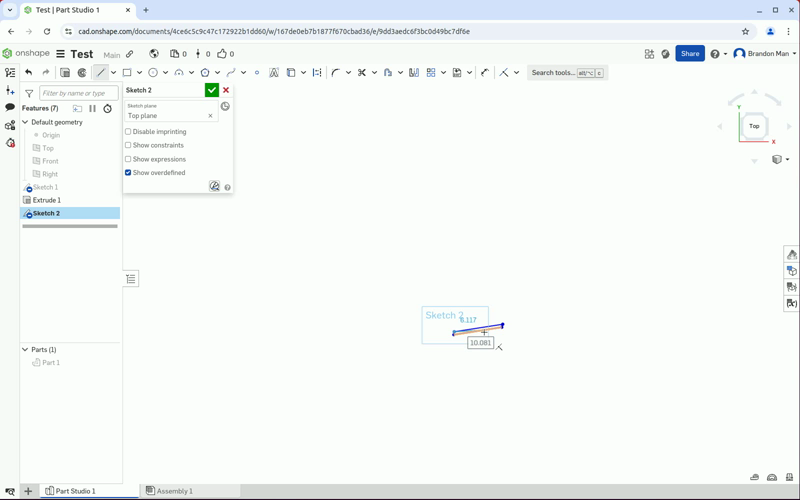
key_down(shift)
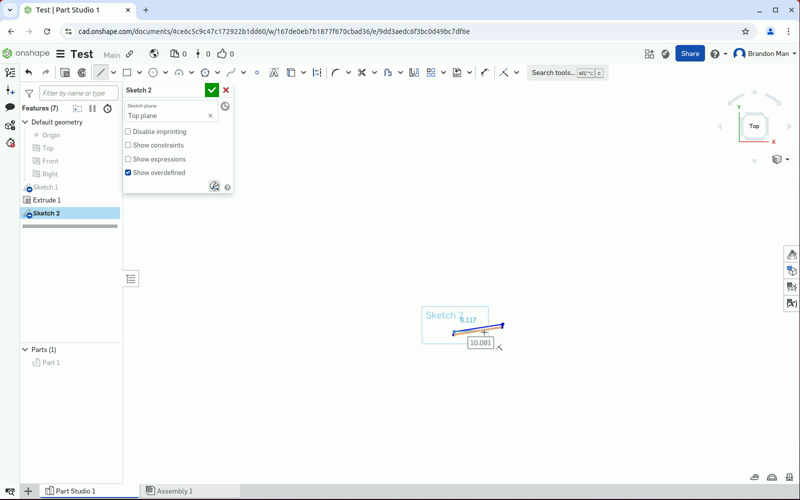
mouse_move(453, 334)
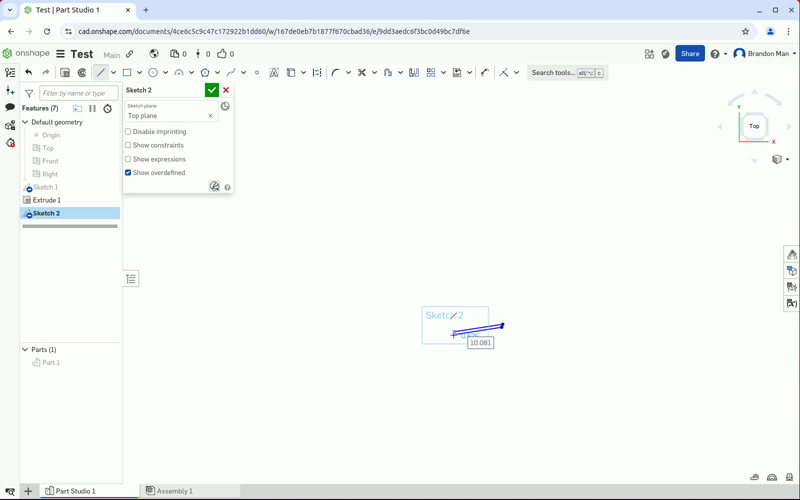
scroll(6)
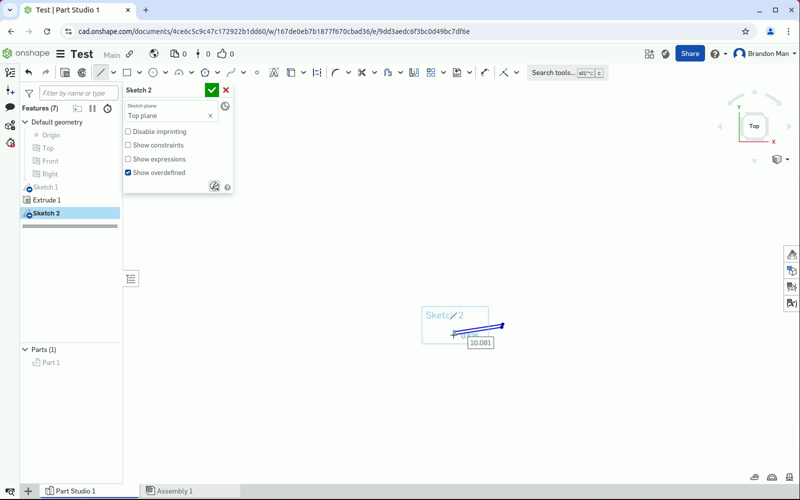
scroll(6)
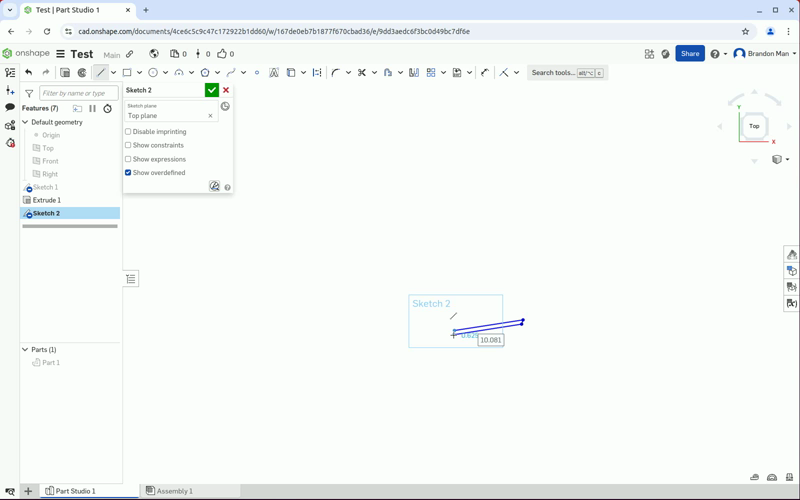
scroll(6)
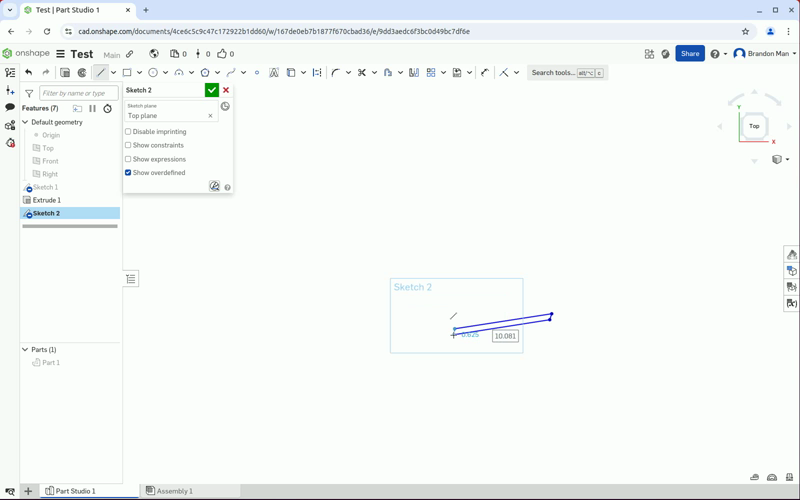
scroll(6)
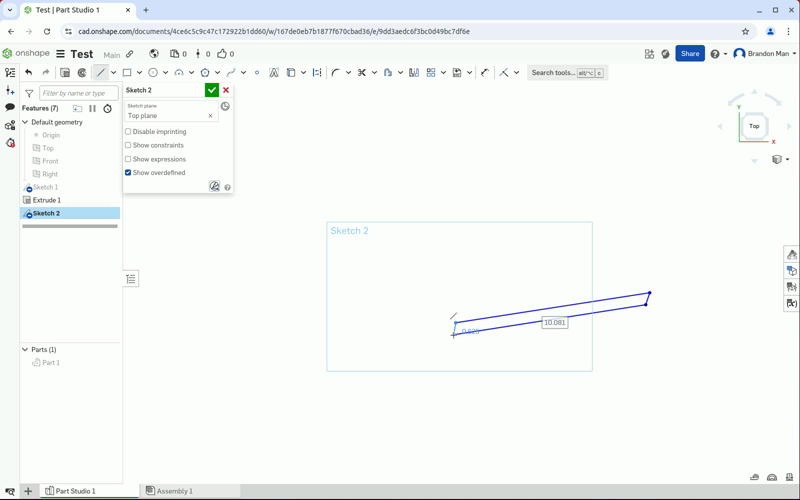
scroll(6)
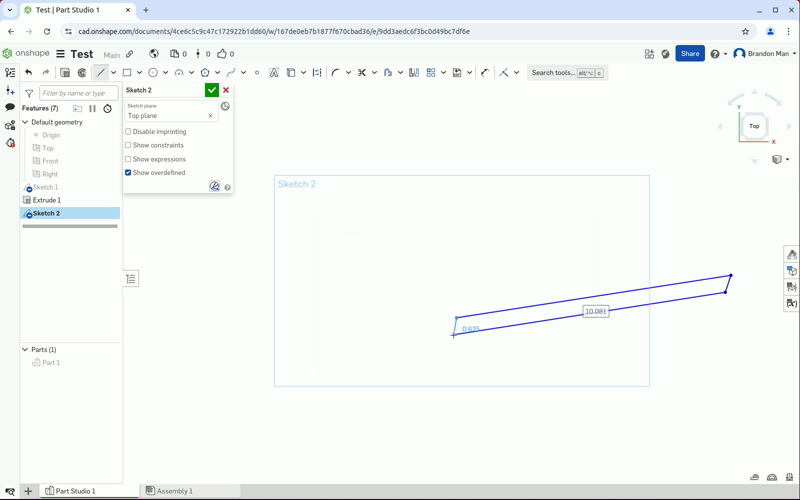
scroll(6)
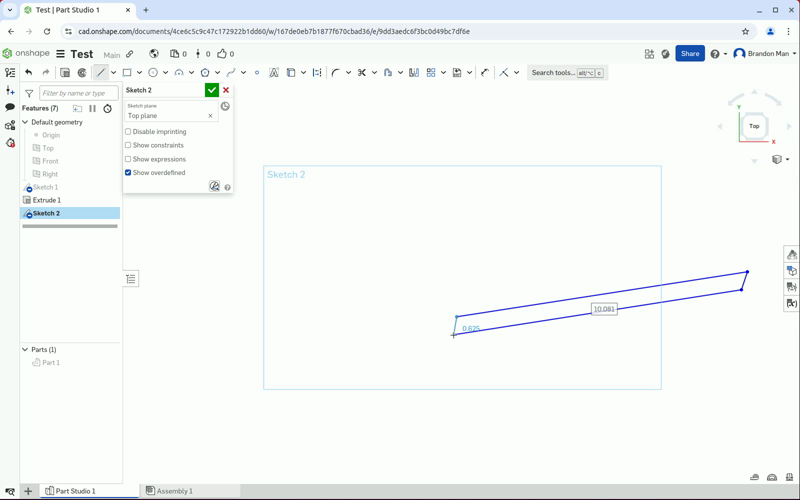
scroll(6)
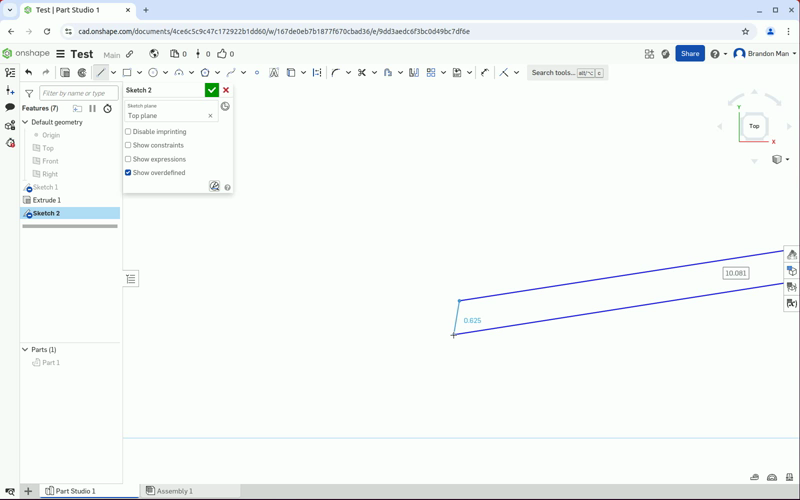
key_up(shift)
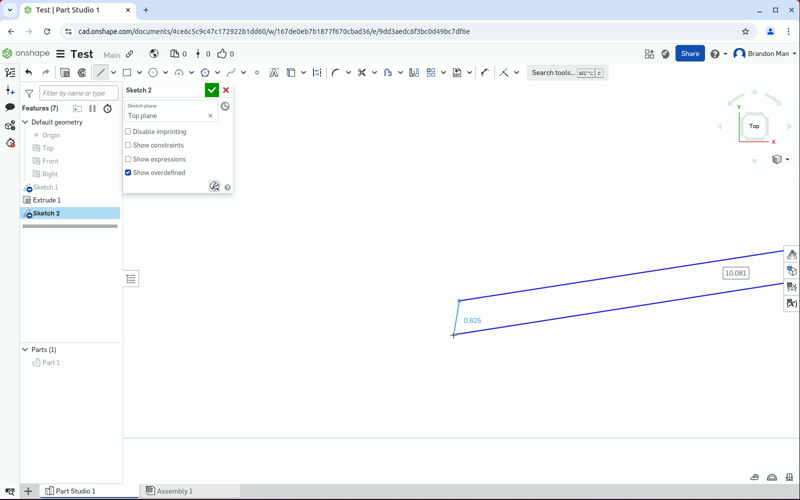
click(453, 334)
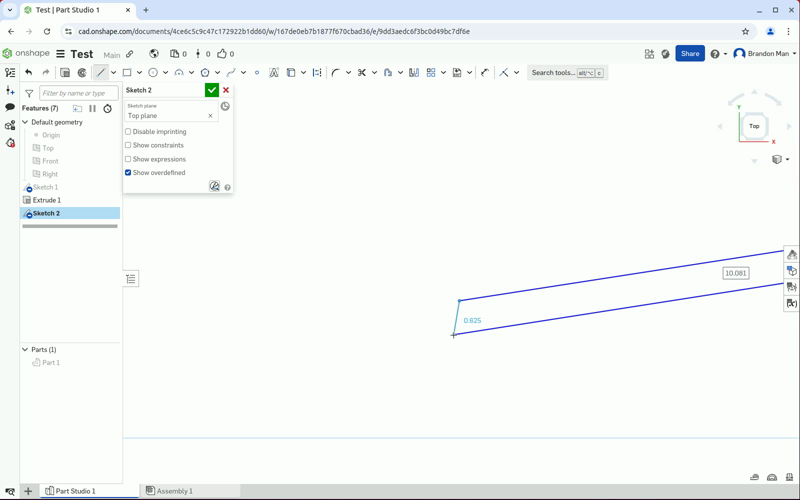
scroll(-6)
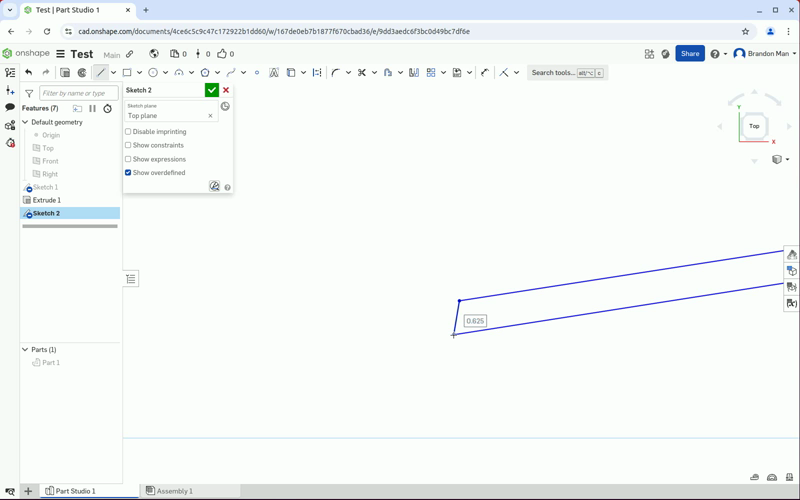
scroll(-6)
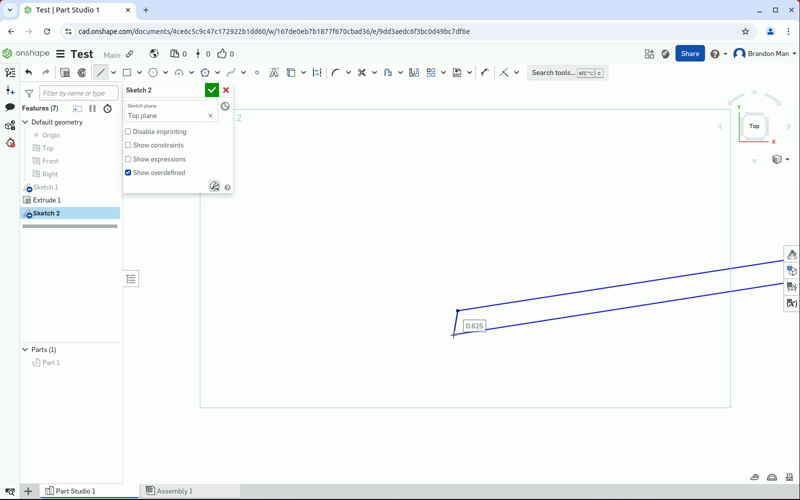
scroll(-6)
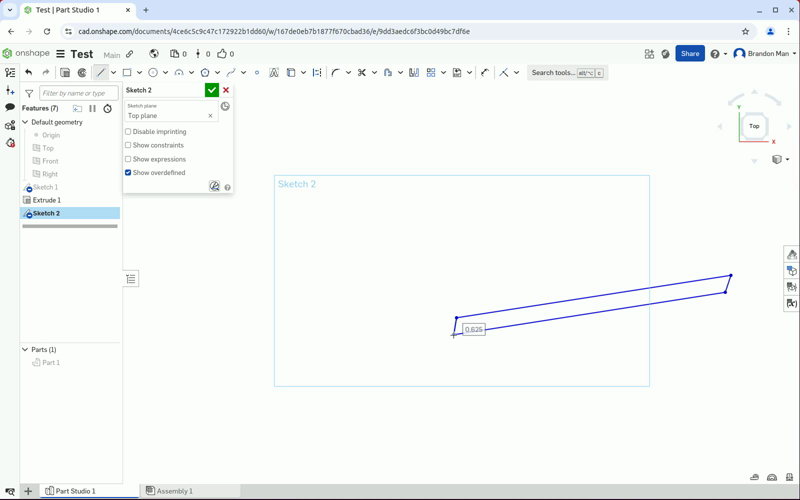
scroll(-6)
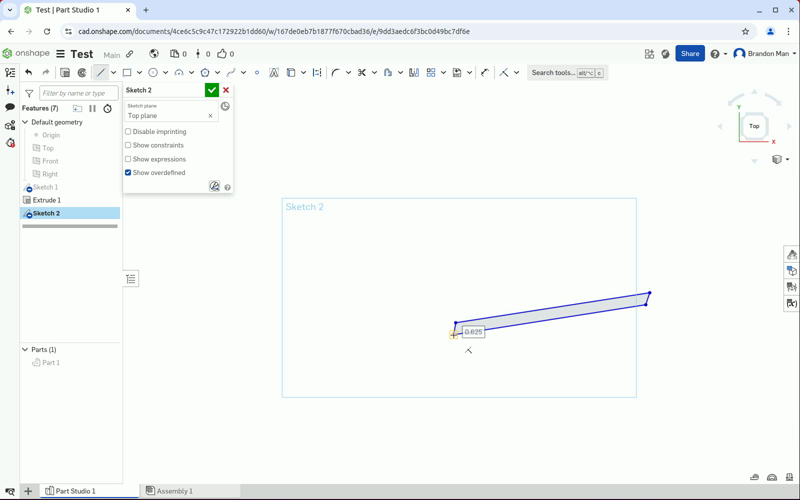
scroll(-6)
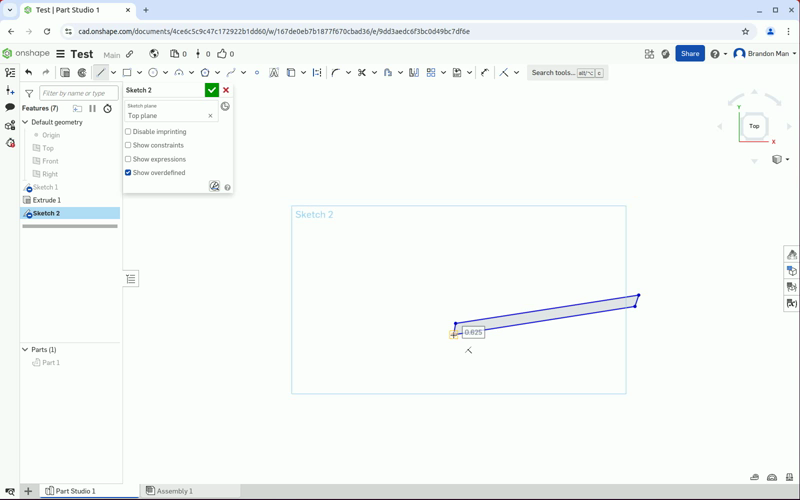
scroll(-6)
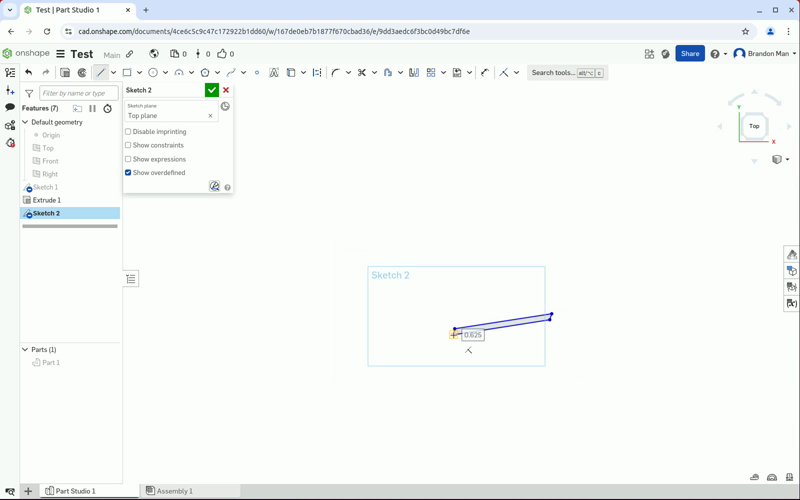
scroll(-6)
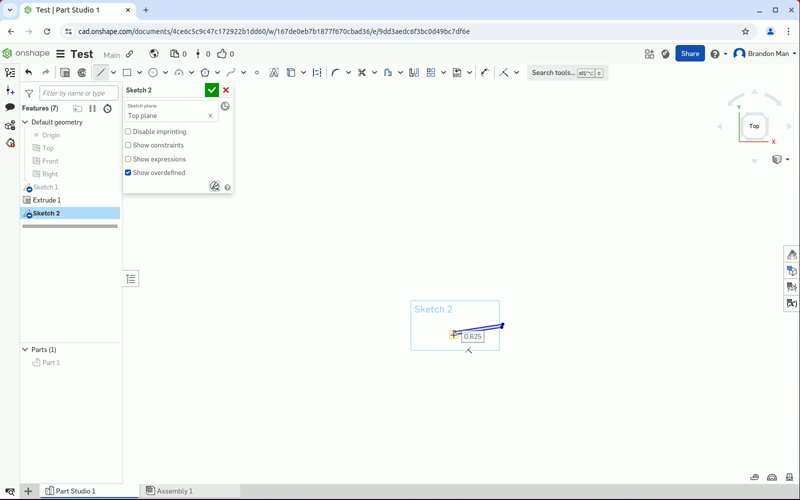
key(esc)
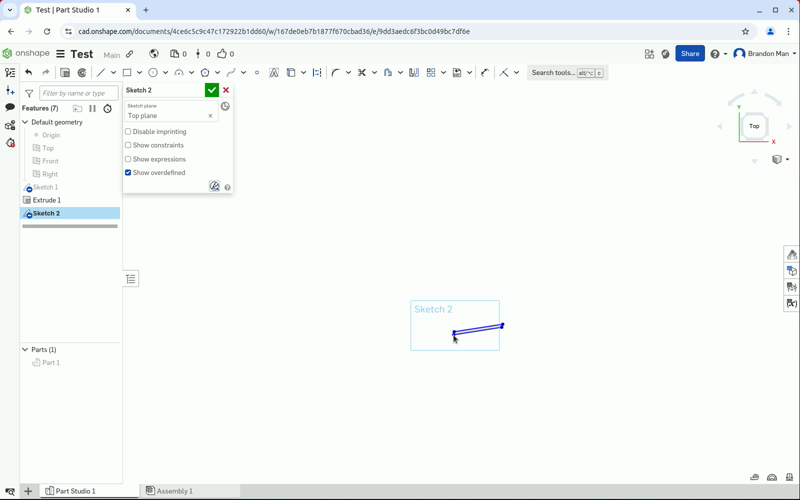
mouse_move(457, 333)
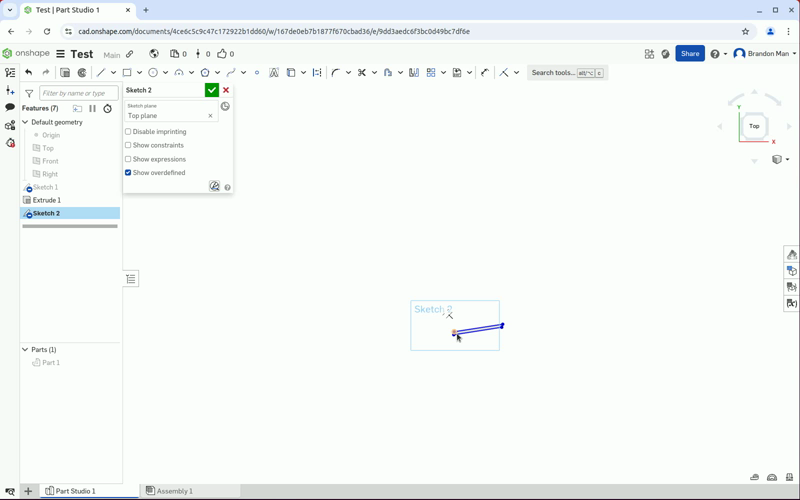
scroll(6)
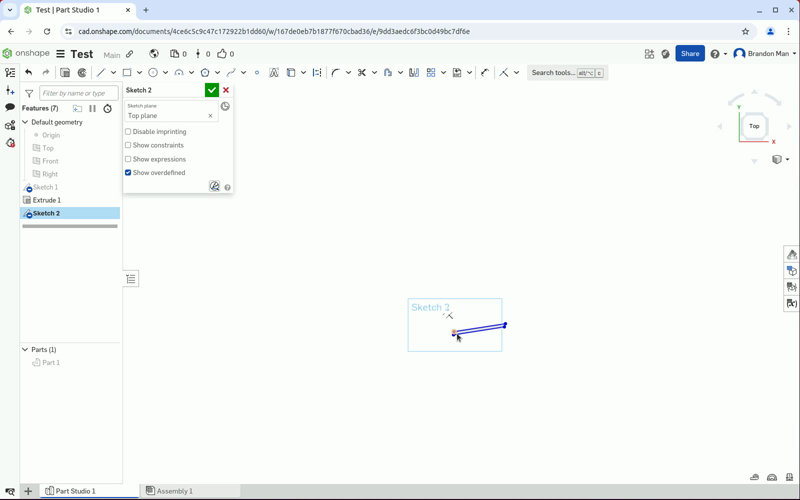
scroll(6)
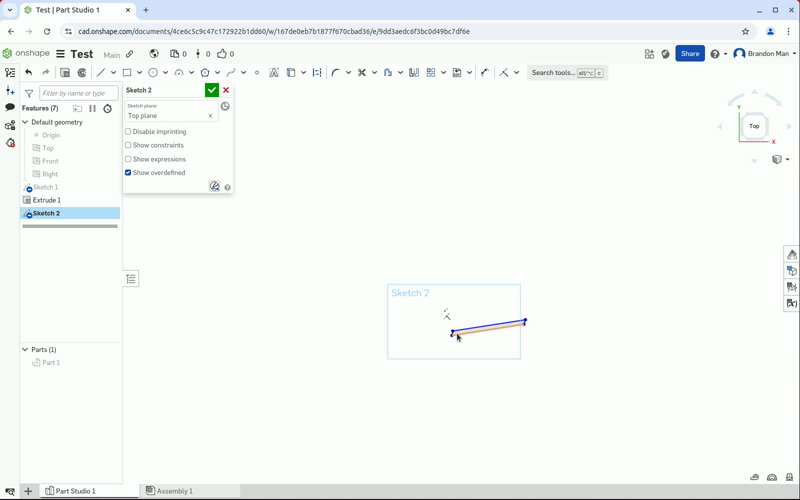
scroll(6)
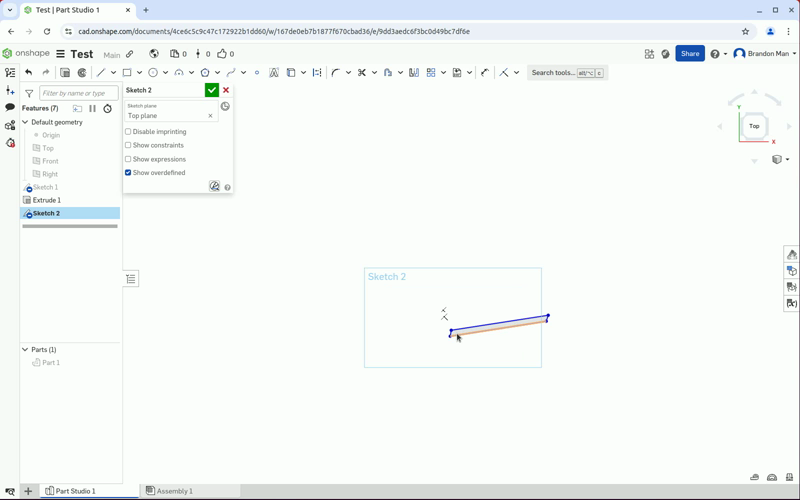
scroll(6)
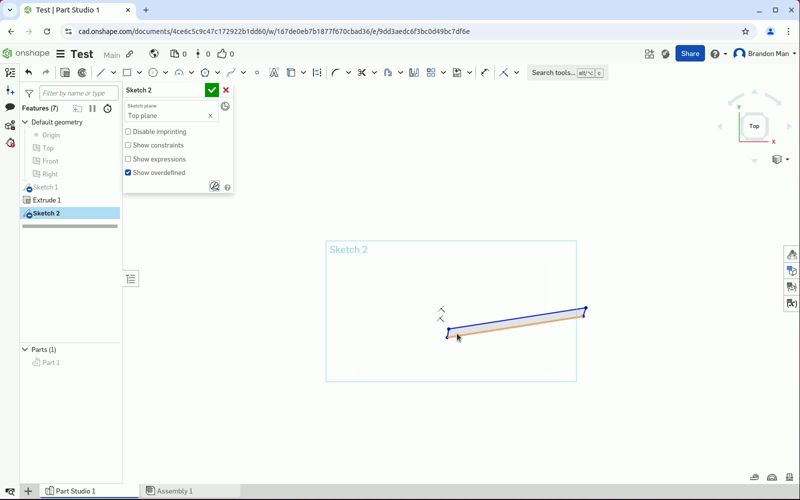
scroll(6)
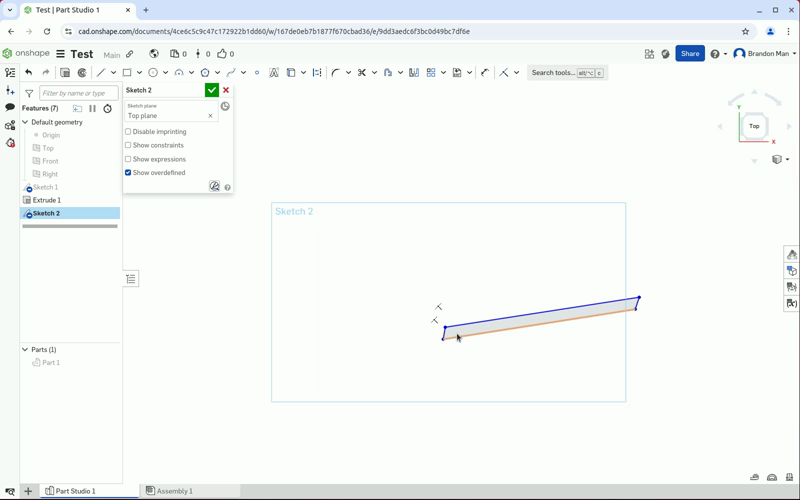
scroll(6)
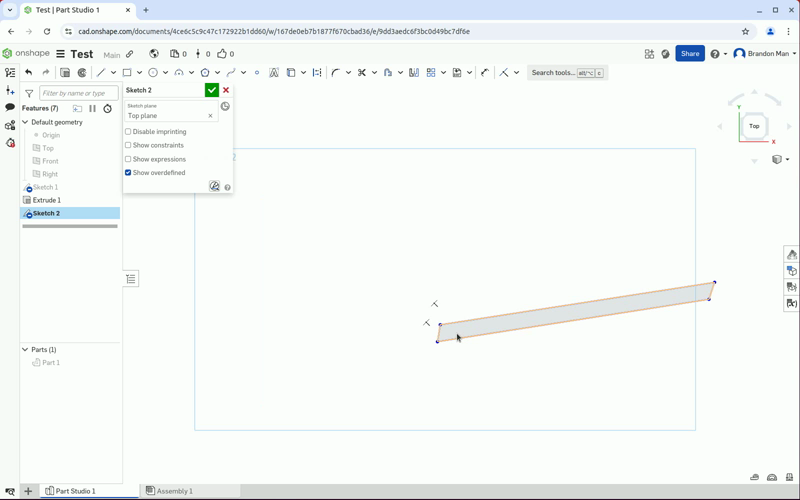
scroll(6)
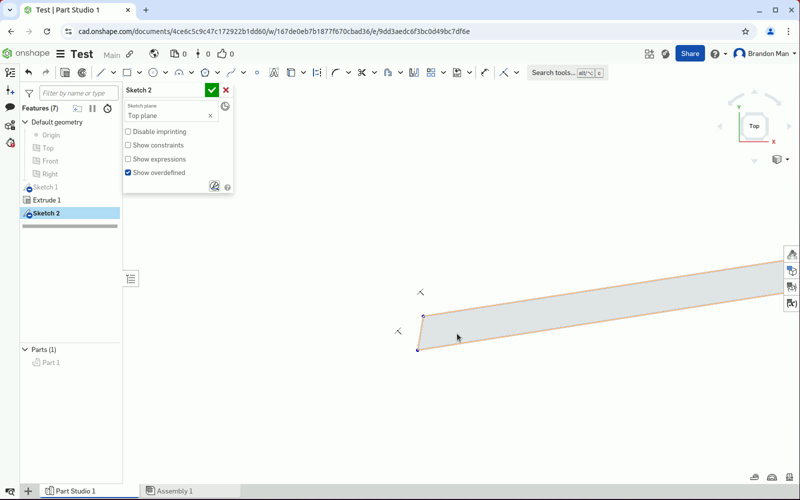
click(457, 333)
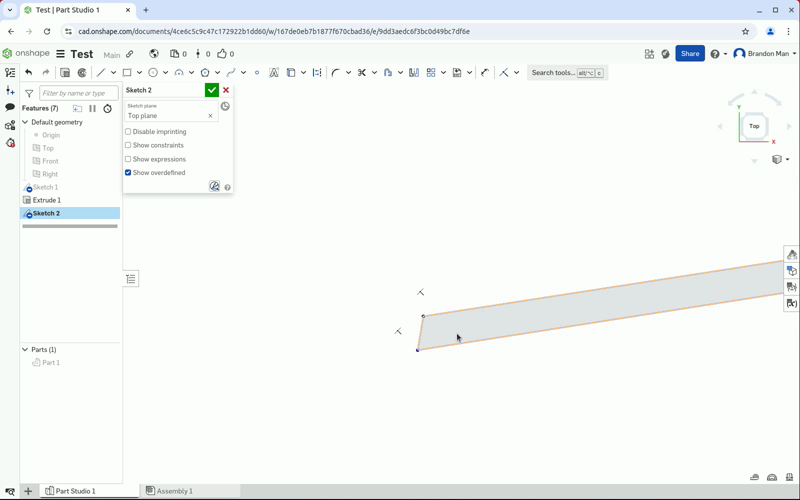
scroll(-6)
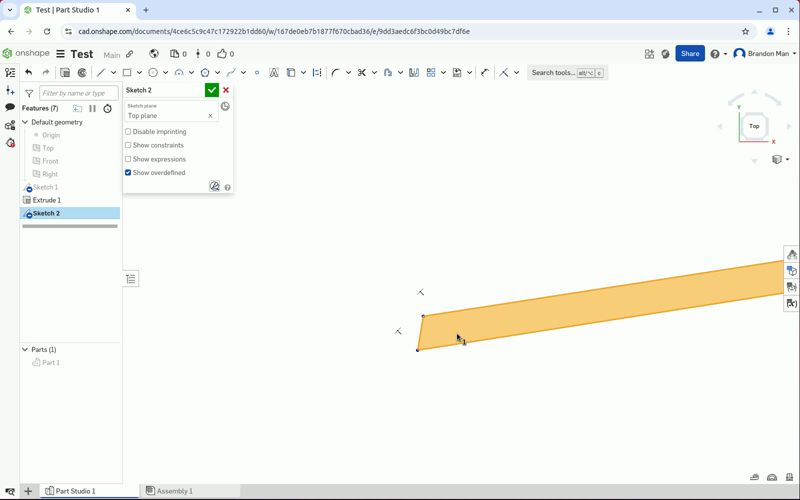
scroll(-6)
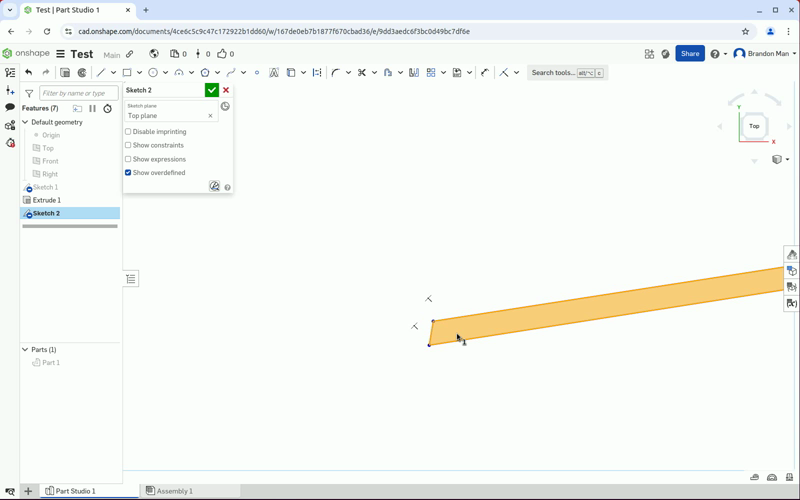
scroll(-6)
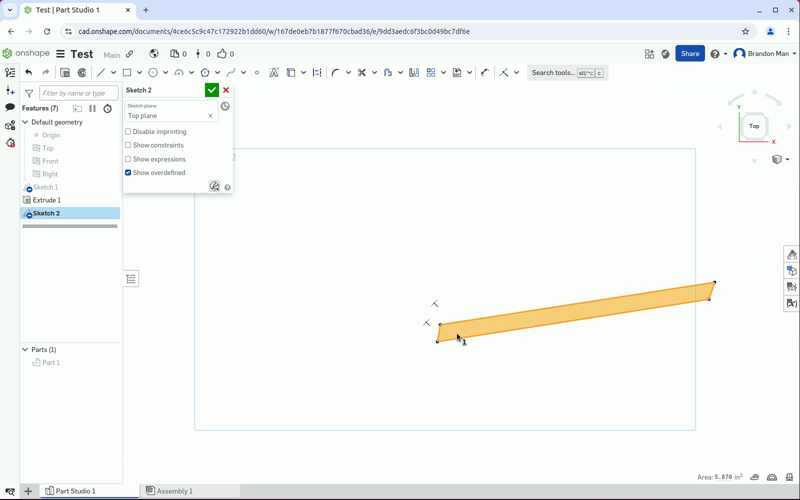
scroll(-6)
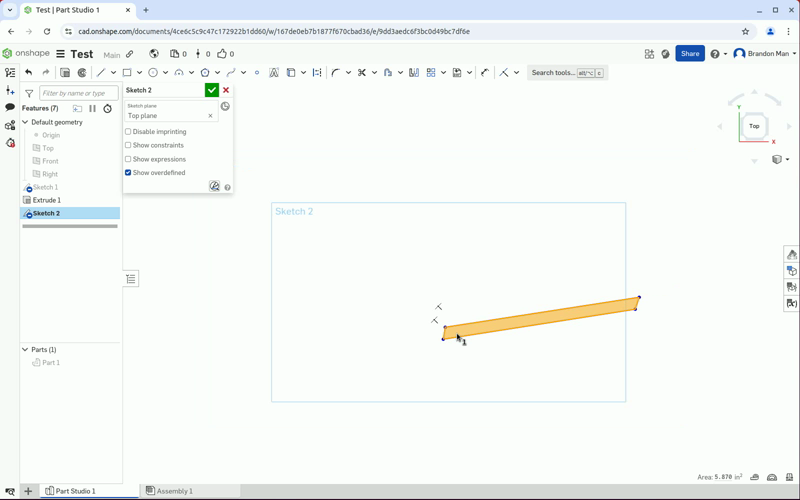
scroll(-6)
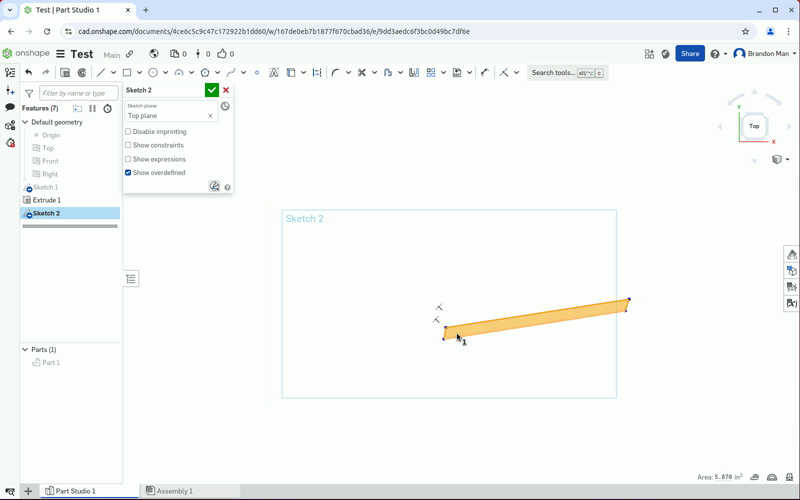
scroll(-6)
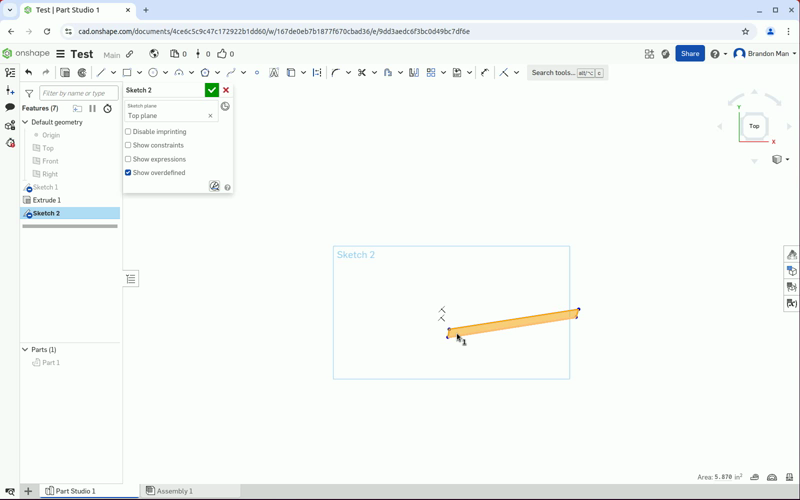
scroll(-6)
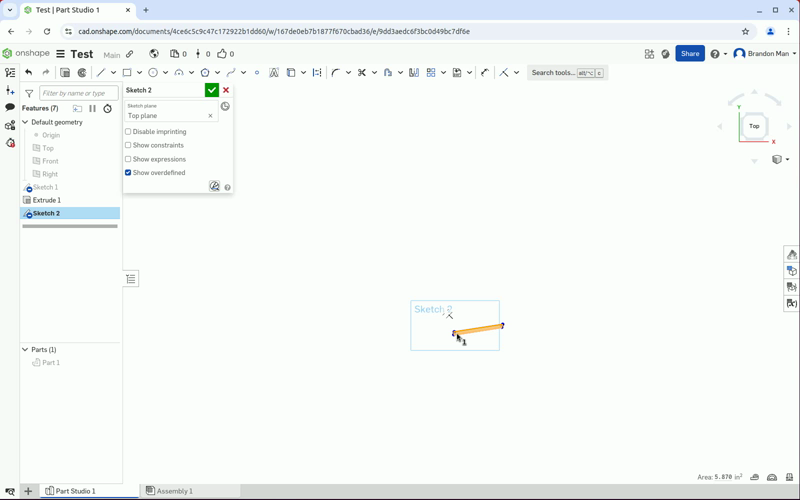
mouse_move(73, 352)
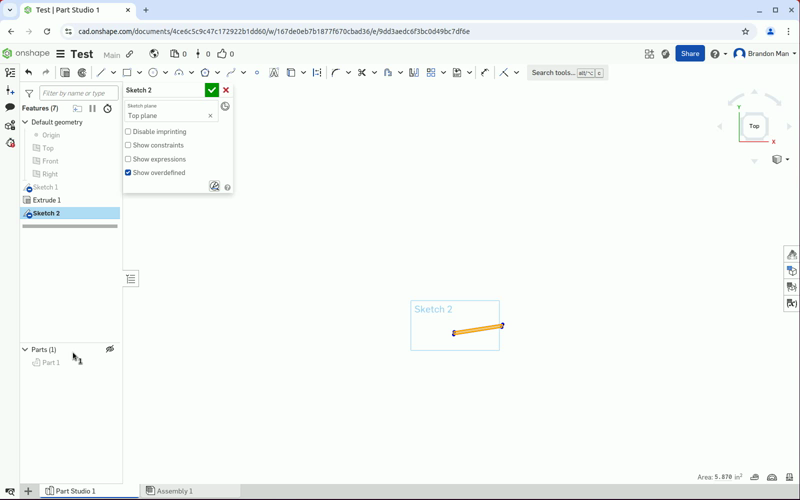
key(shift+y)
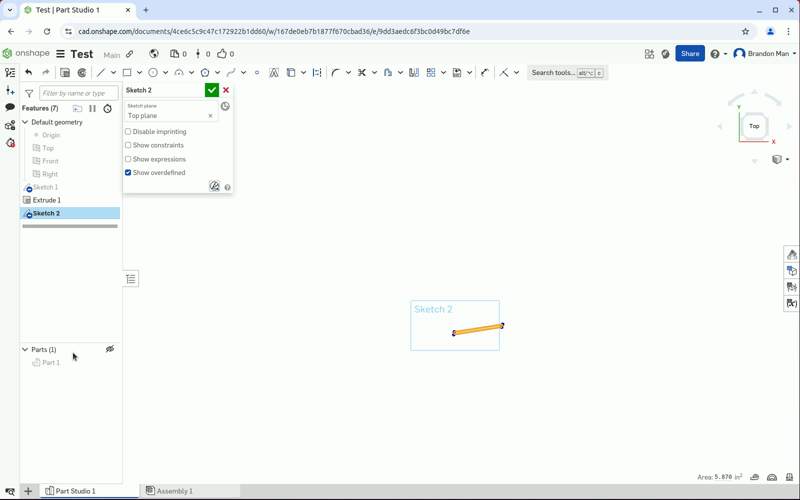
key(shift+e)
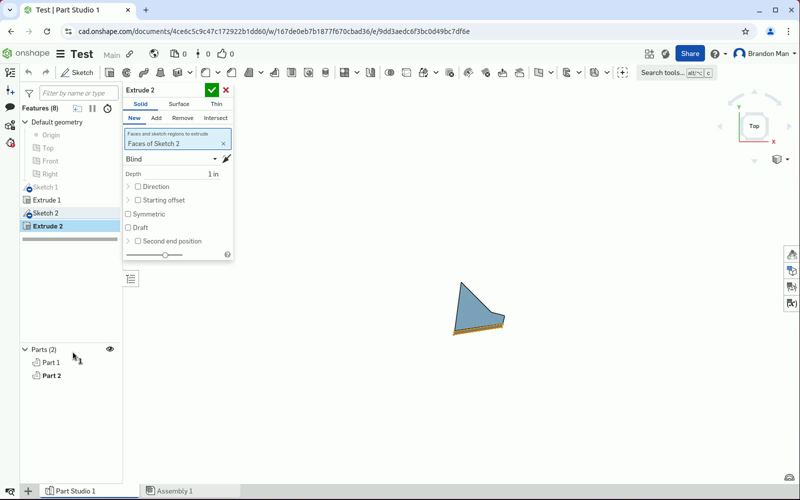
mouse_move(143, 106)
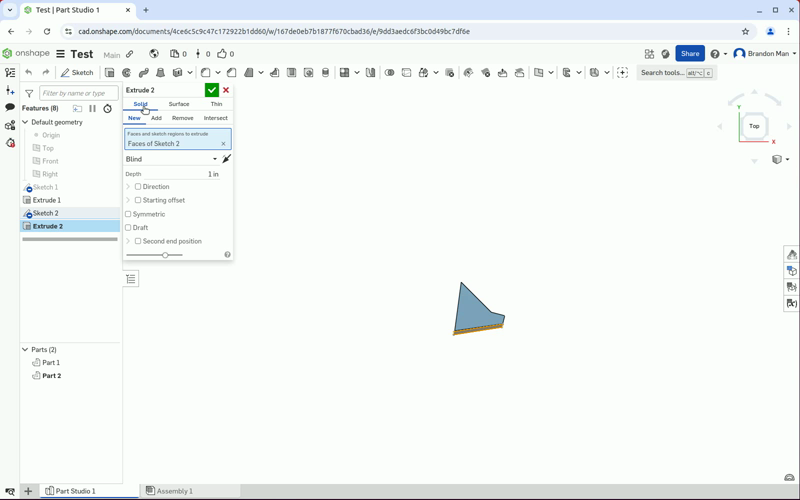
click(143, 106)
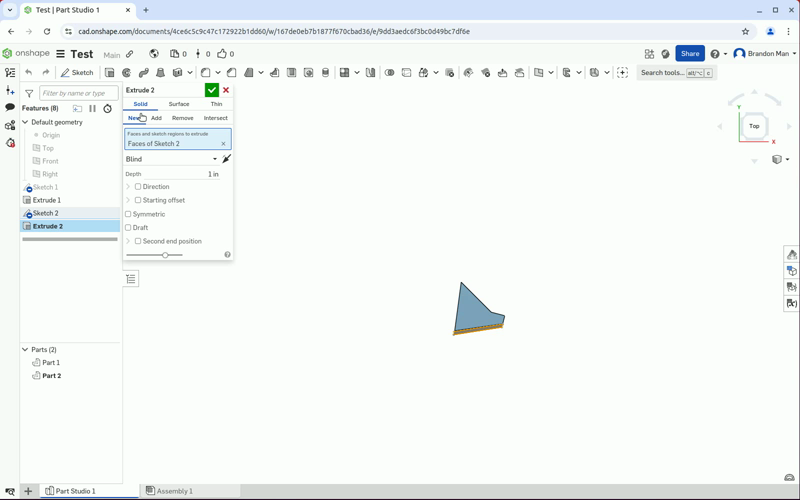
mouse_move(137, 120)
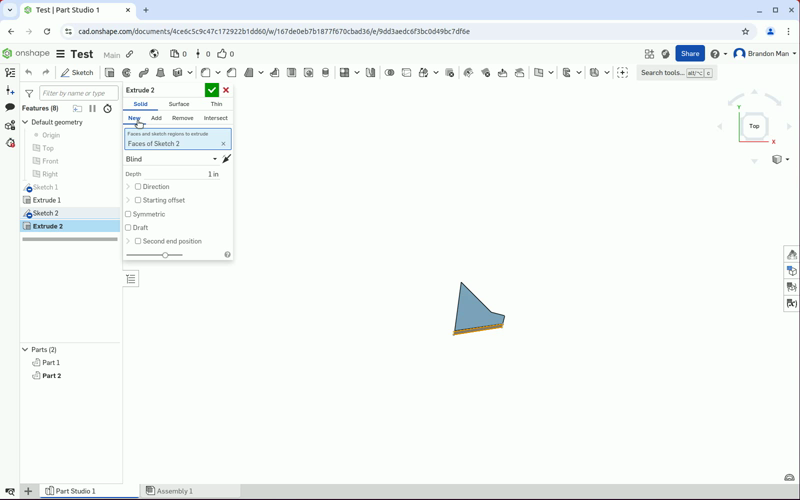
click(137, 120)
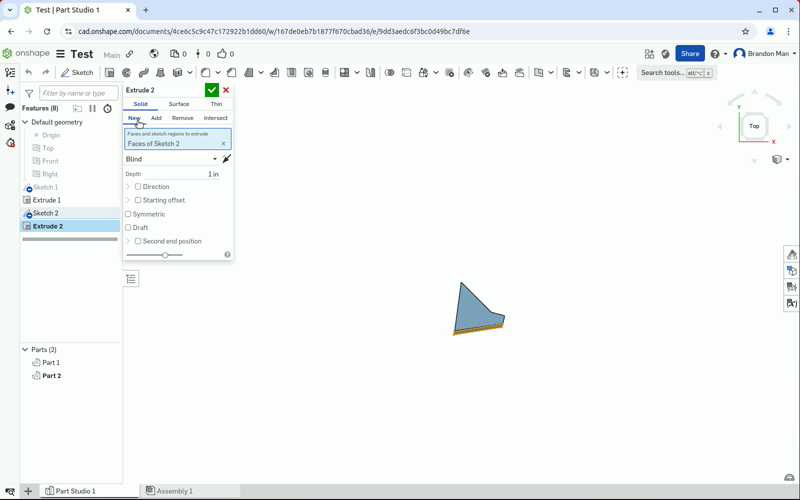
key(tab, 4)
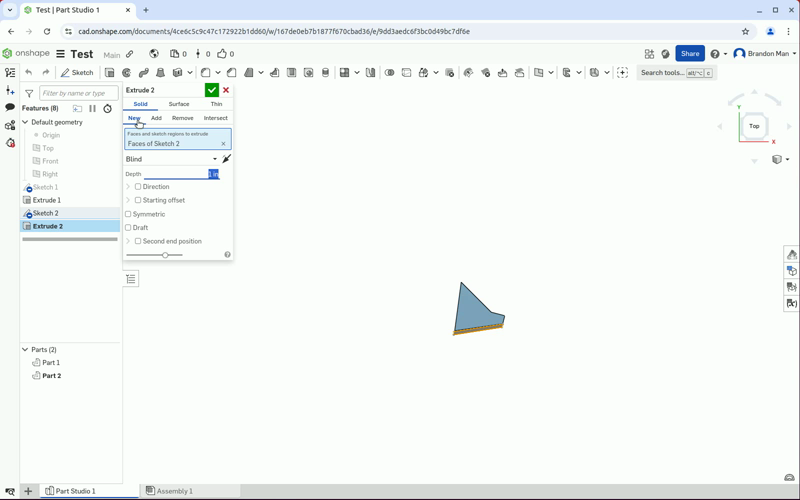
text(-0.241)
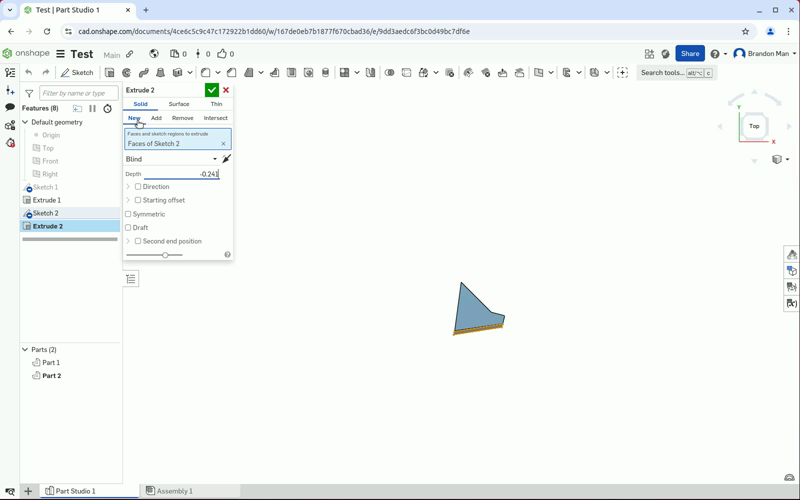
key(enter)
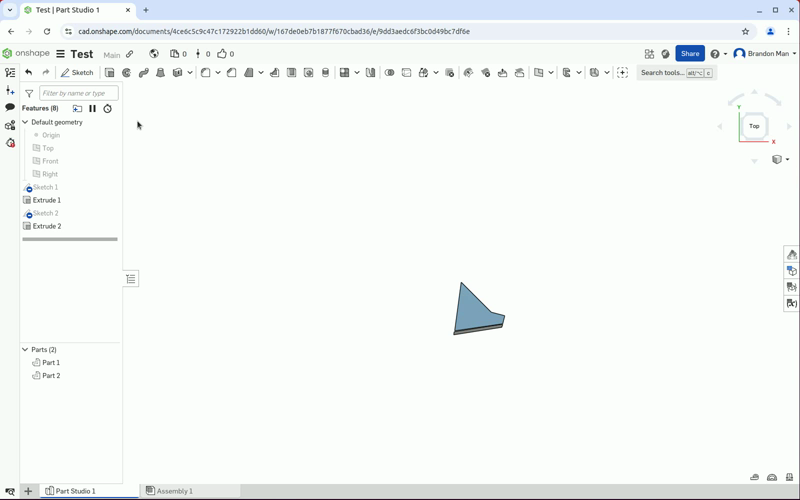
key(shift+h)
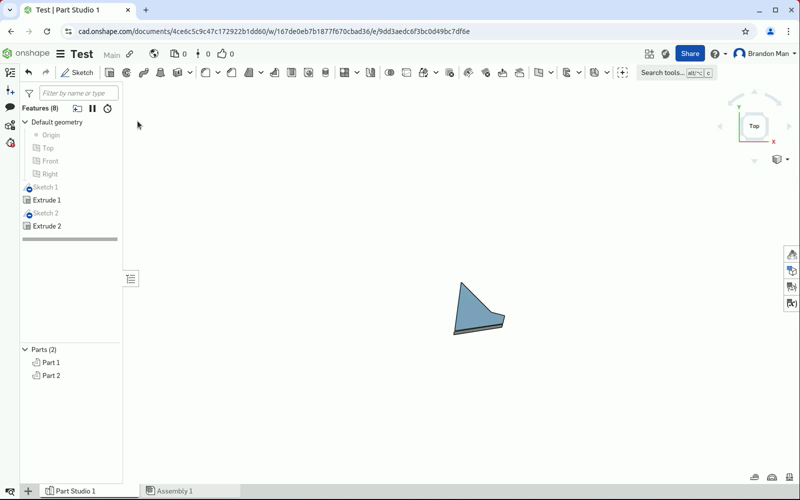
key(shift+h)
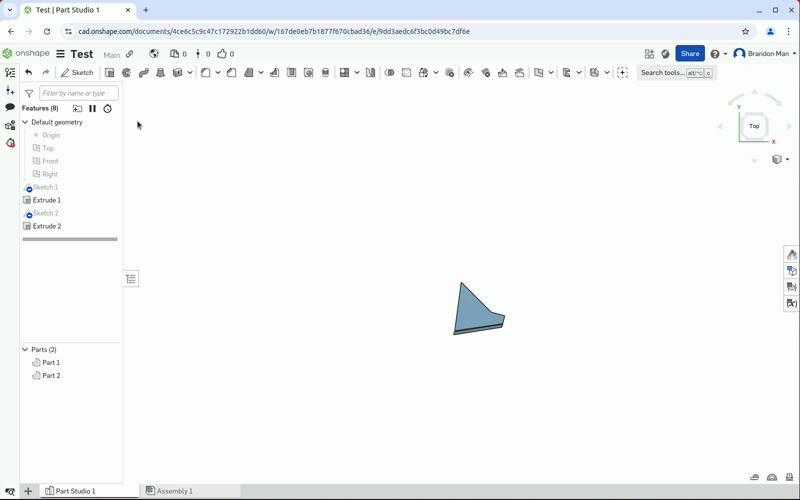
mouse_move(73, 189)
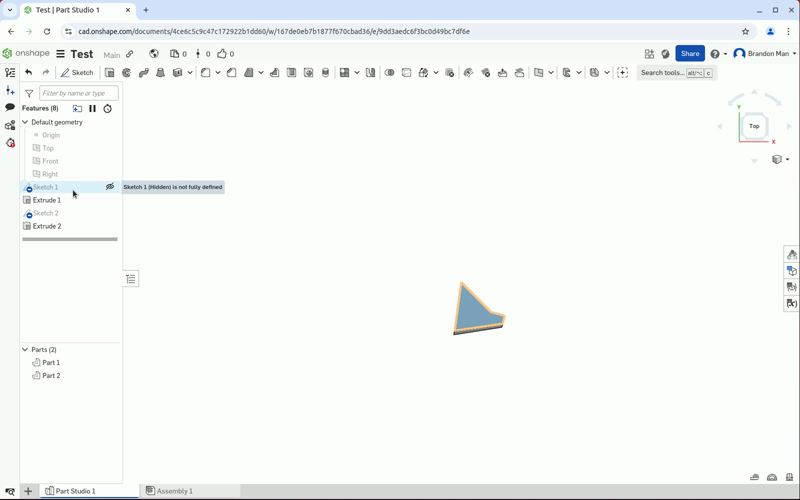
click(73, 189)
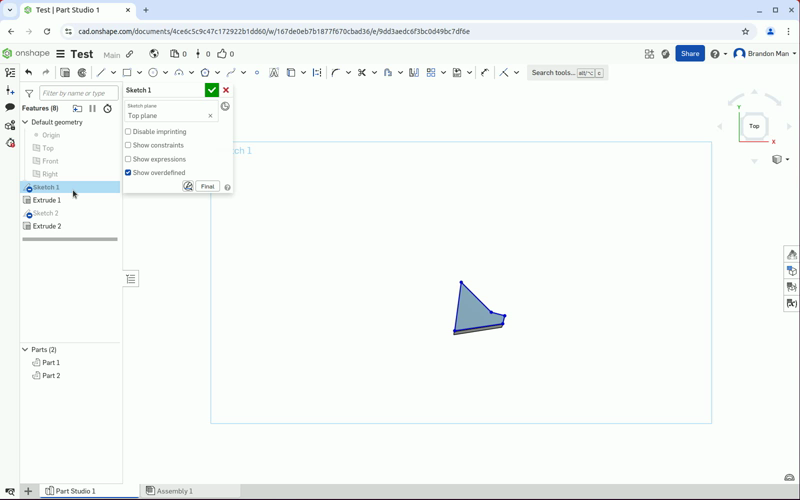
mouse_move(229, 92)
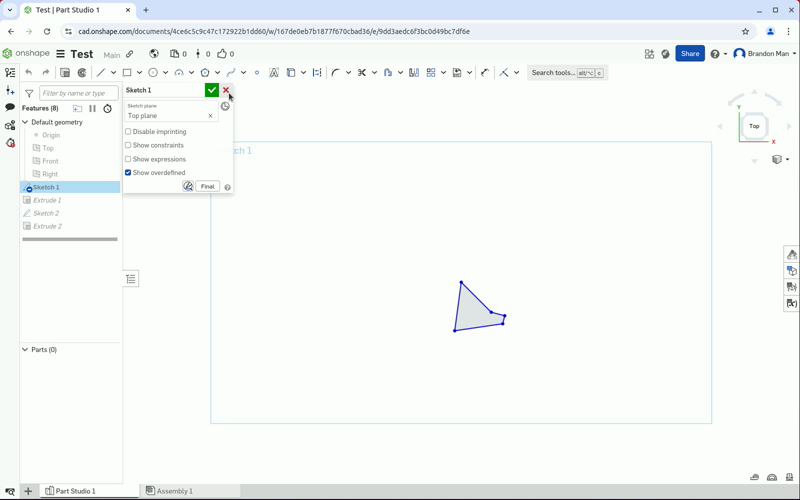
click(229, 92)
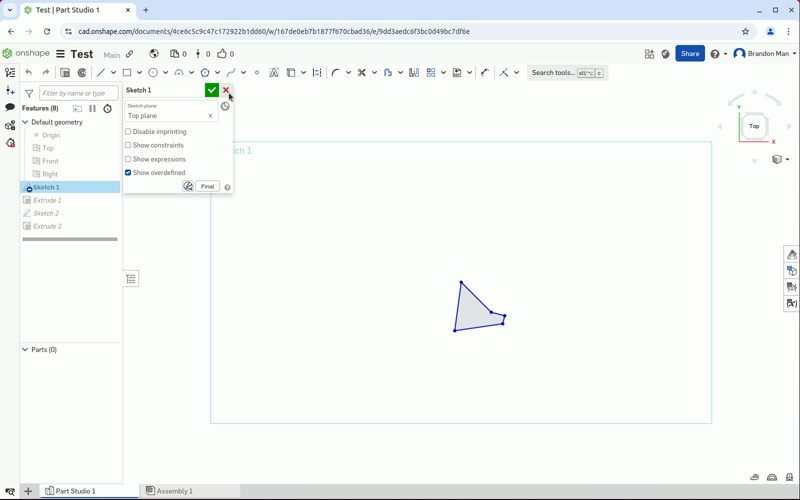
key(shift+s)
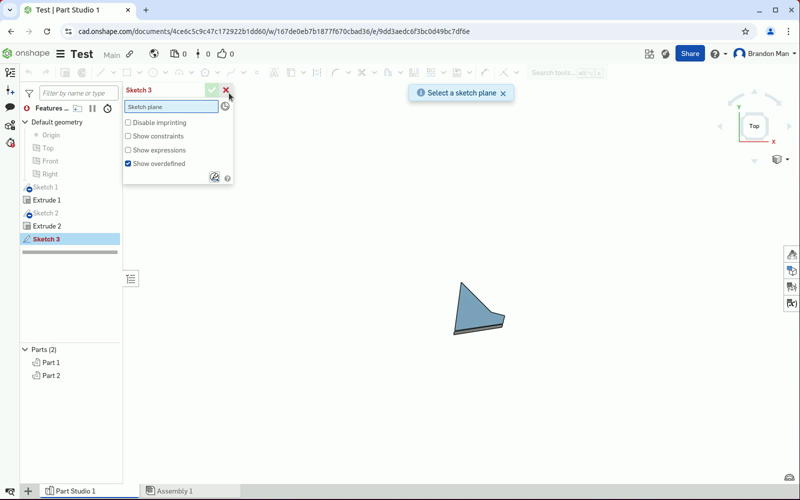
mouse_move(73, 150)
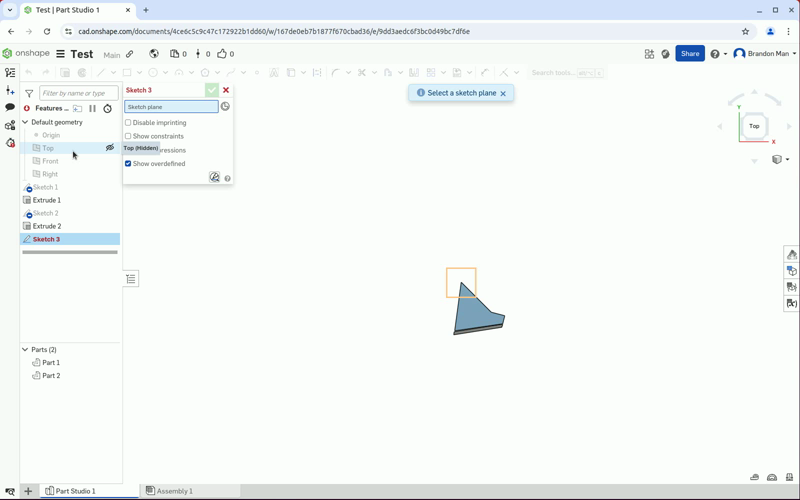
click(73, 150)
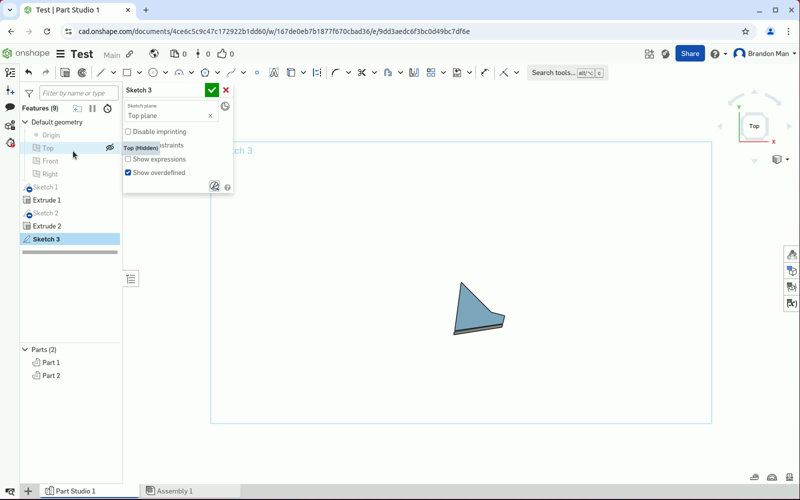
mouse_move(73, 352)
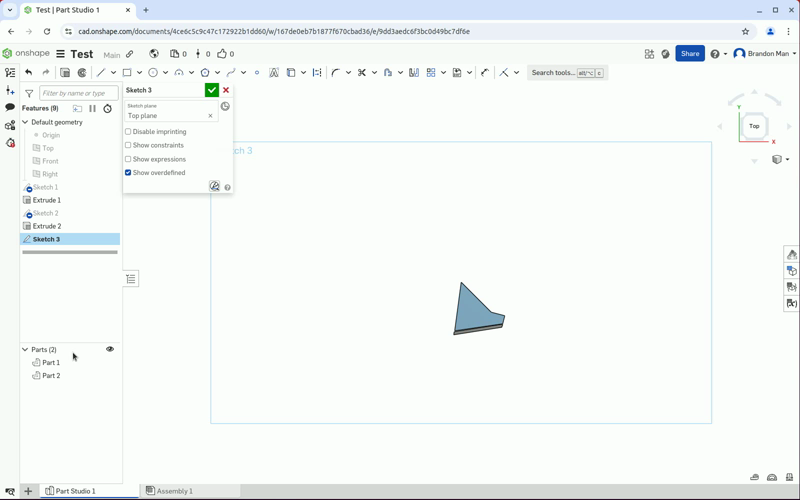
key(y)
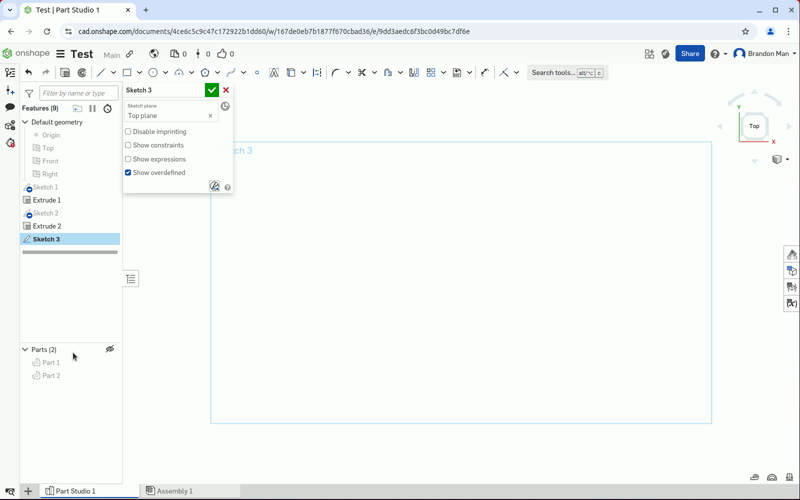
key(l)
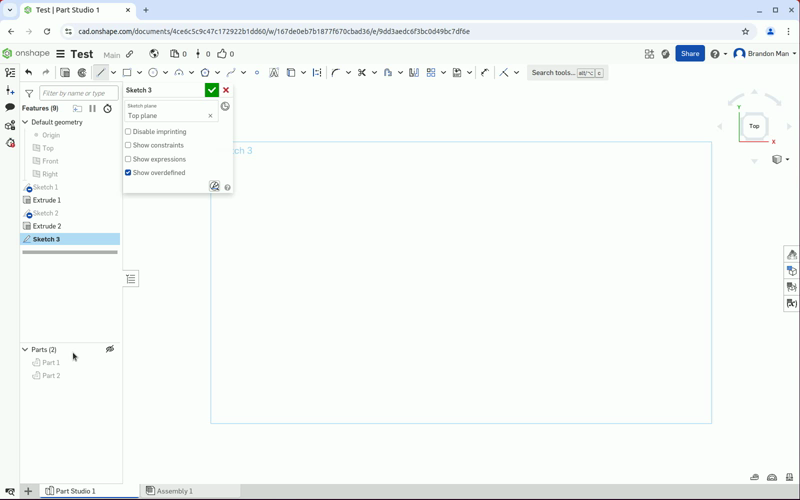
key_down(shift)
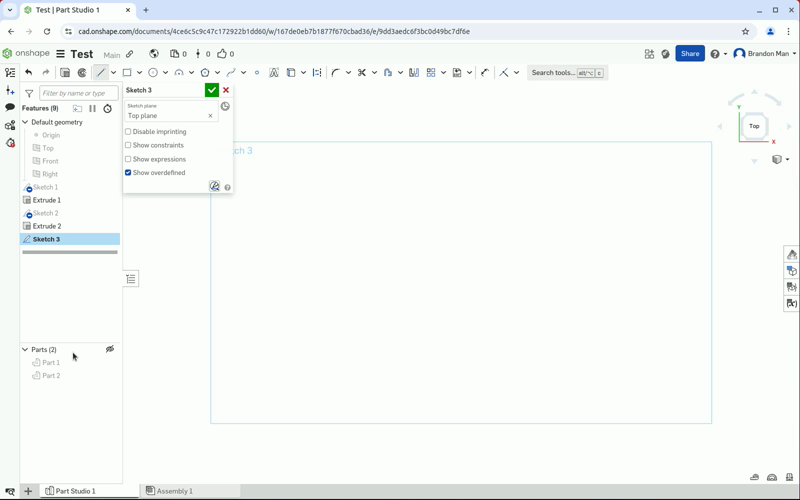
mouse_move(452, 351)
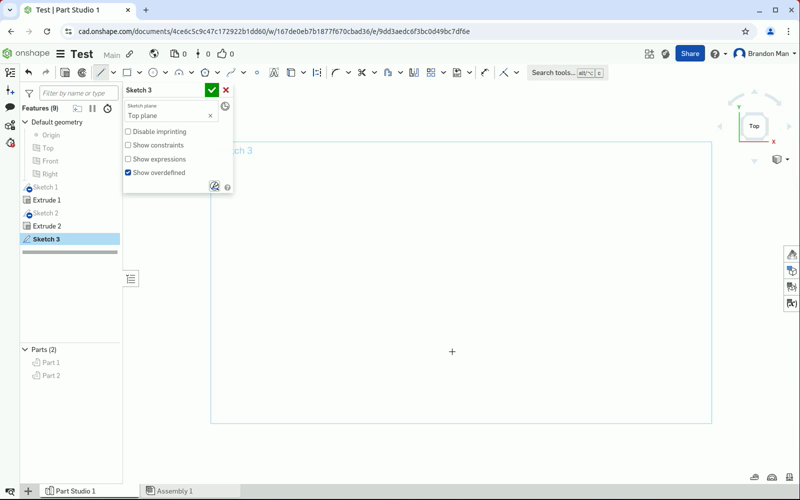
click(452, 351)
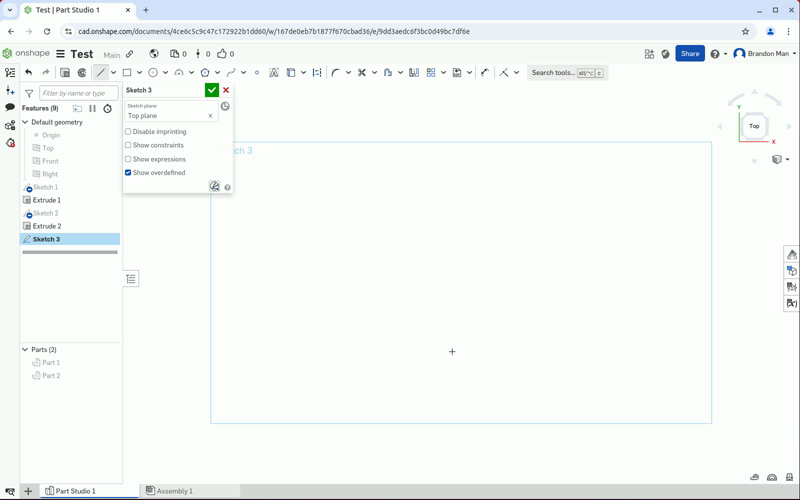
key_up(shift)
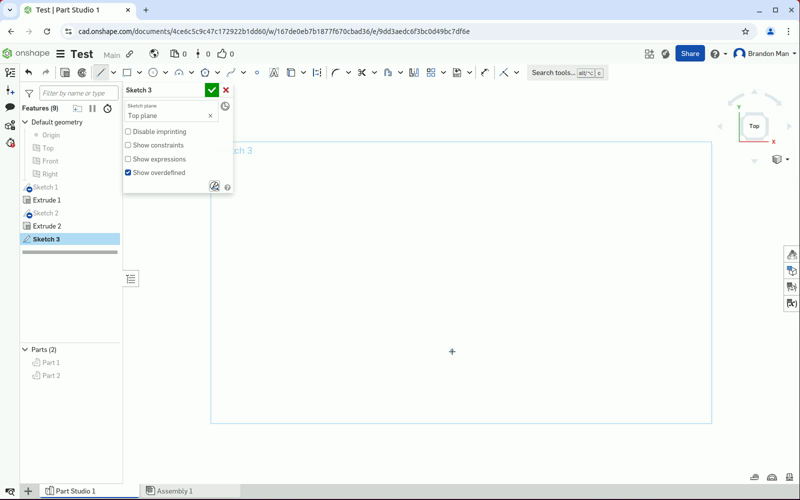
key_down(shift)
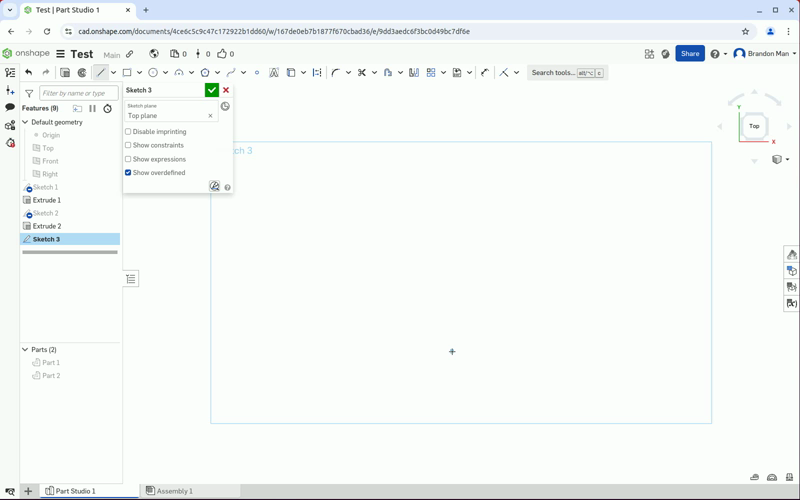
mouse_move(482, 351)
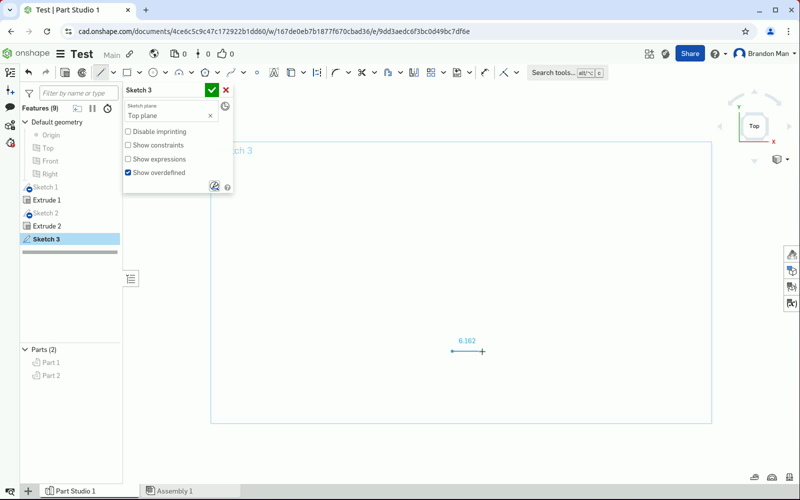
mouse_move(475, 371)
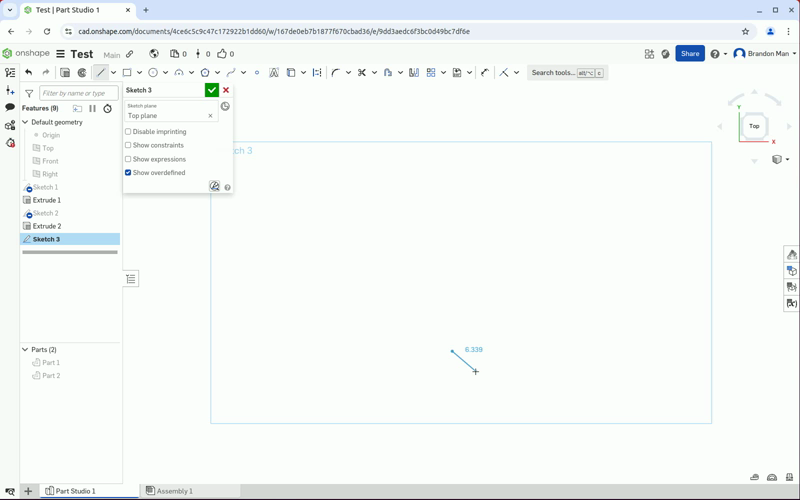
click(475, 371)
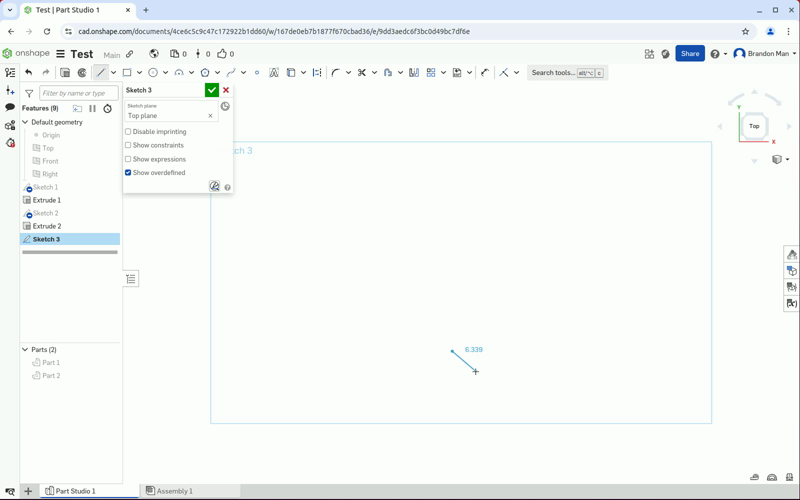
key_up(shift)
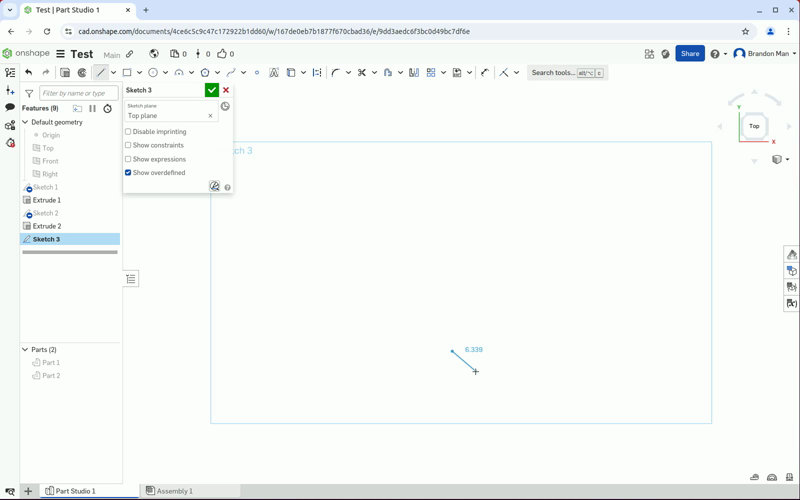
key_down(shift)
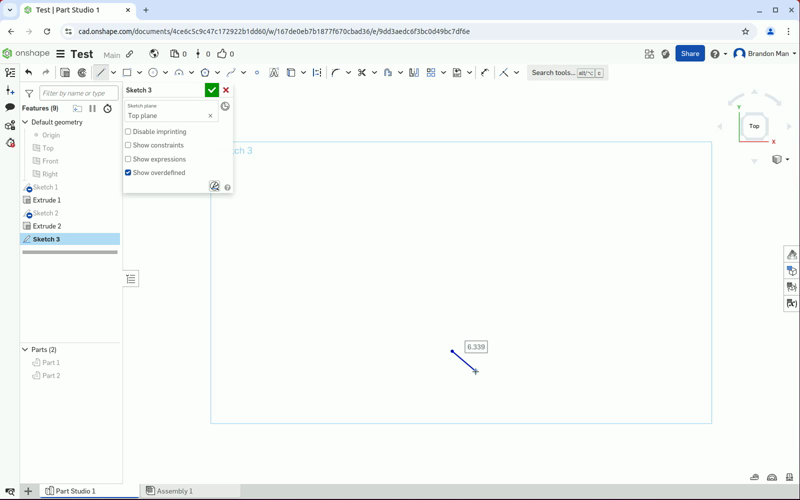
mouse_move(505, 371)
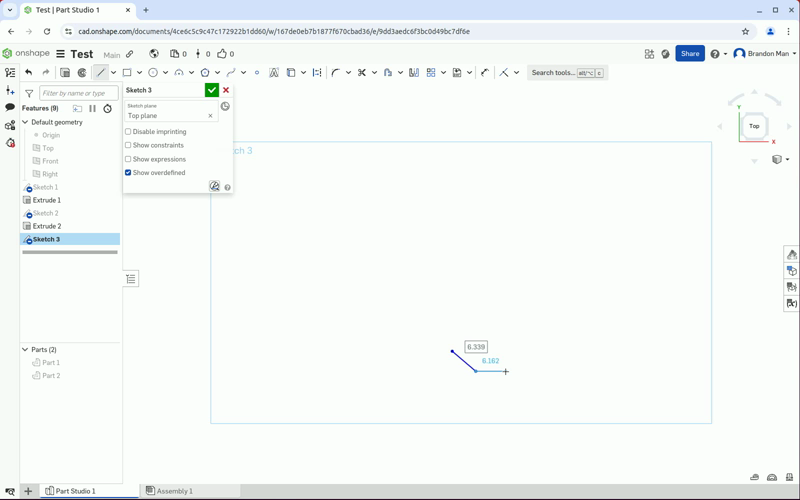
mouse_move(490, 375)
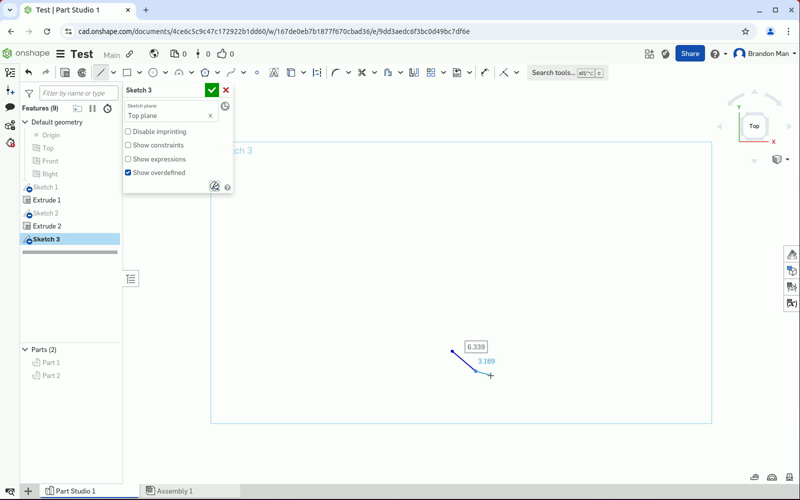
click(490, 375)
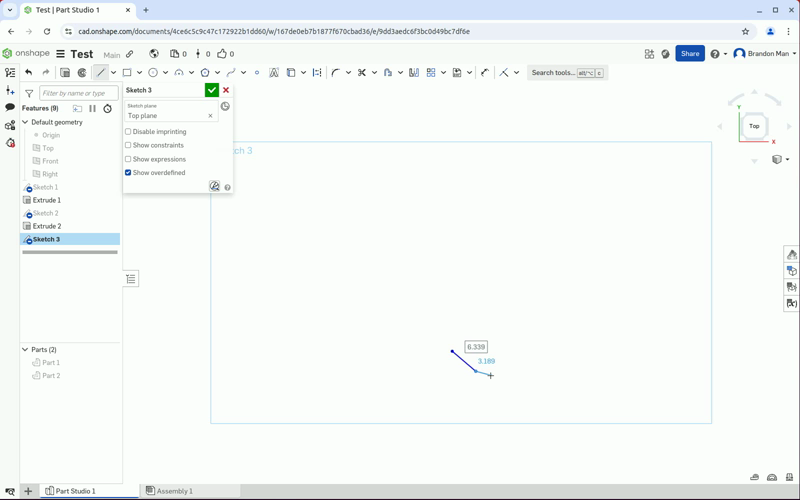
key_up(shift)
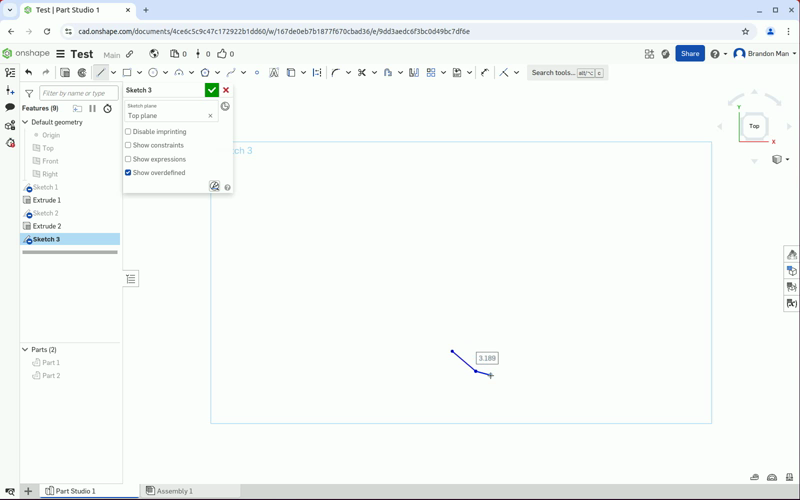
key_down(shift)
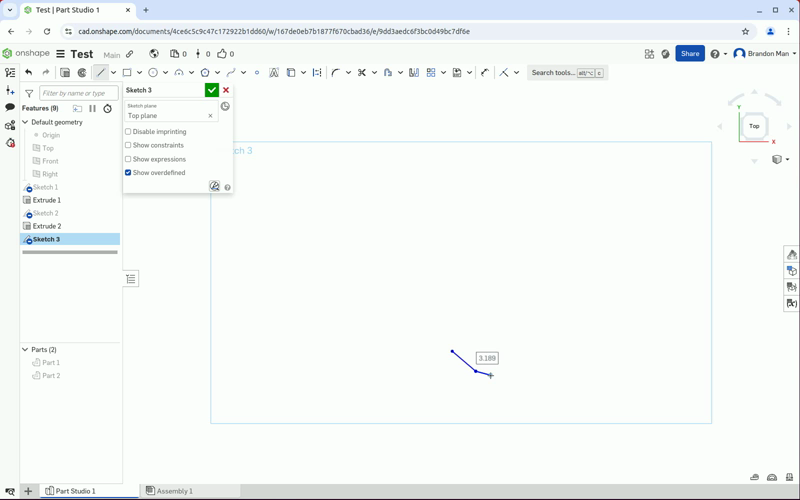
mouse_move(520, 375)
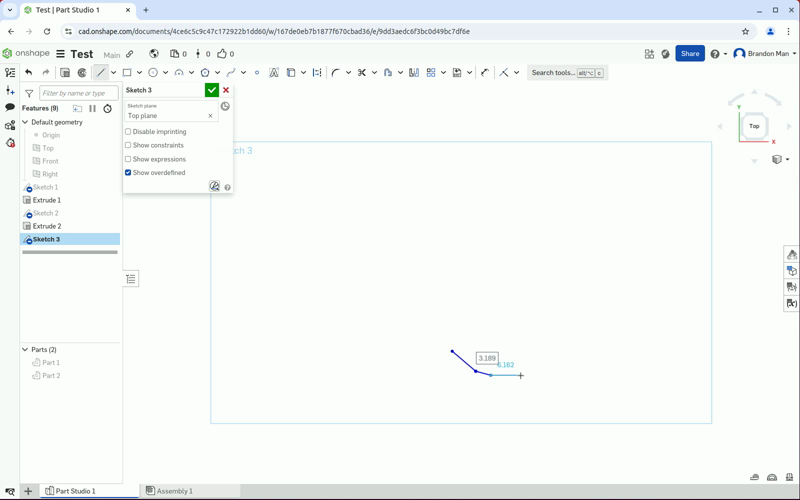
mouse_move(502, 326)
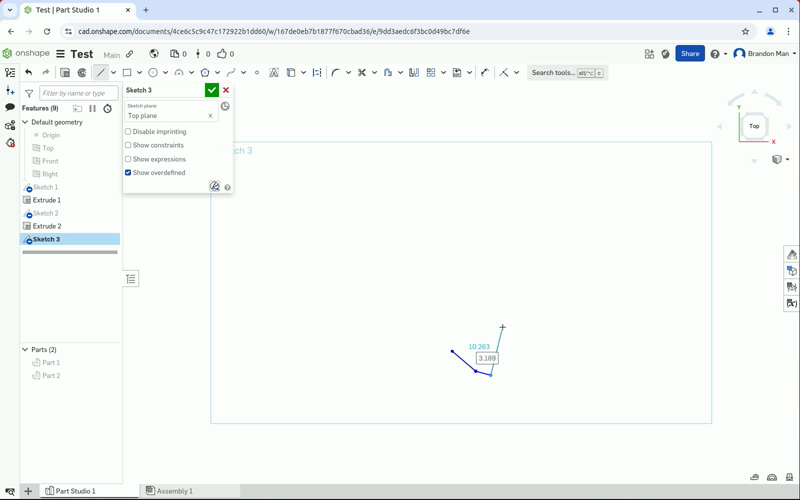
click(502, 326)
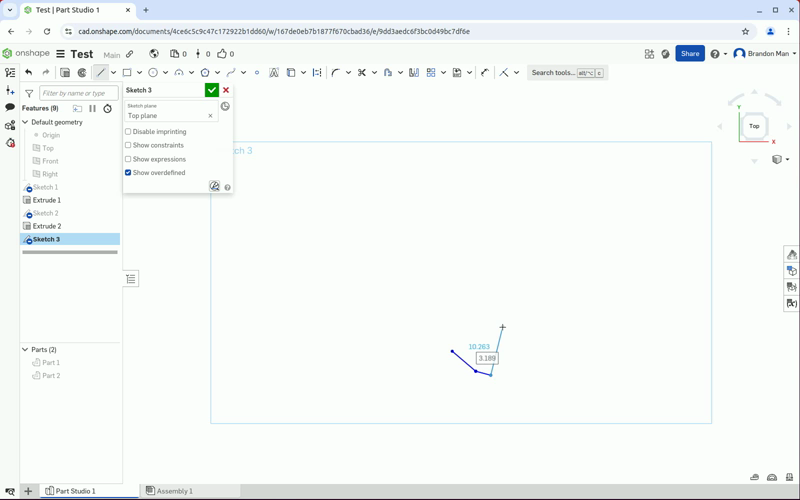
key_up(shift)
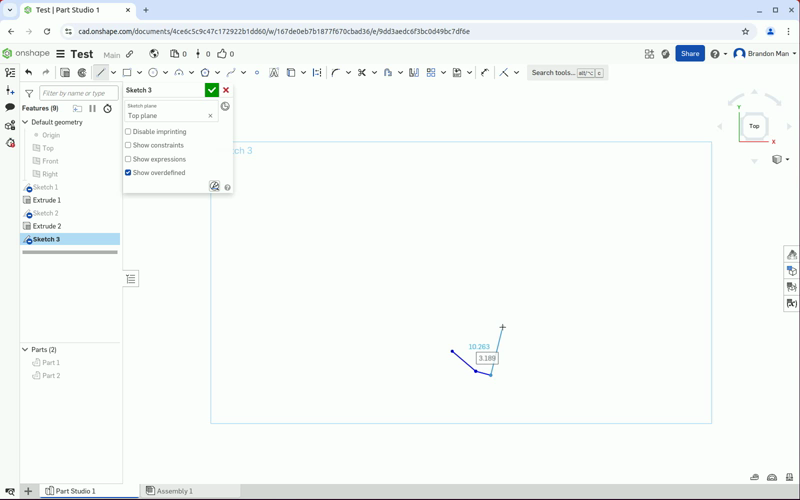
key_down(shift)
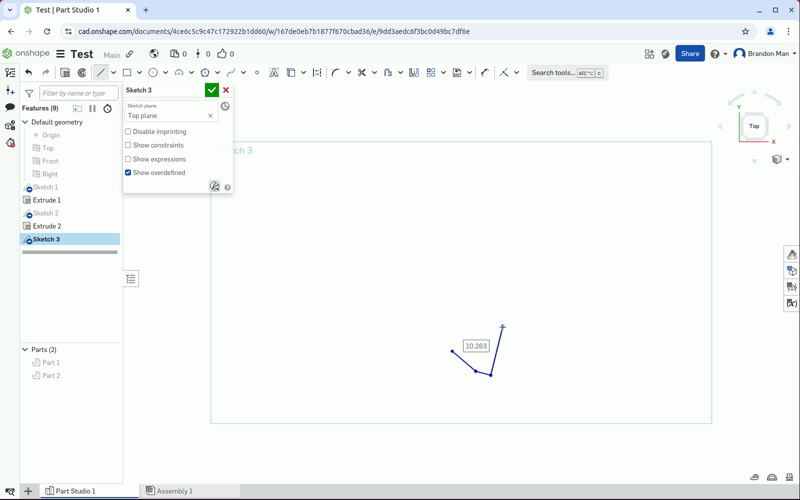
mouse_move(532, 326)
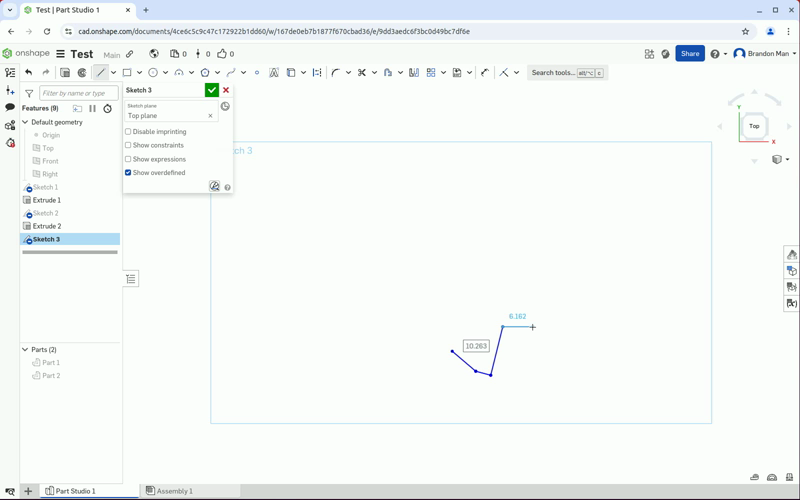
mouse_move(454, 333)
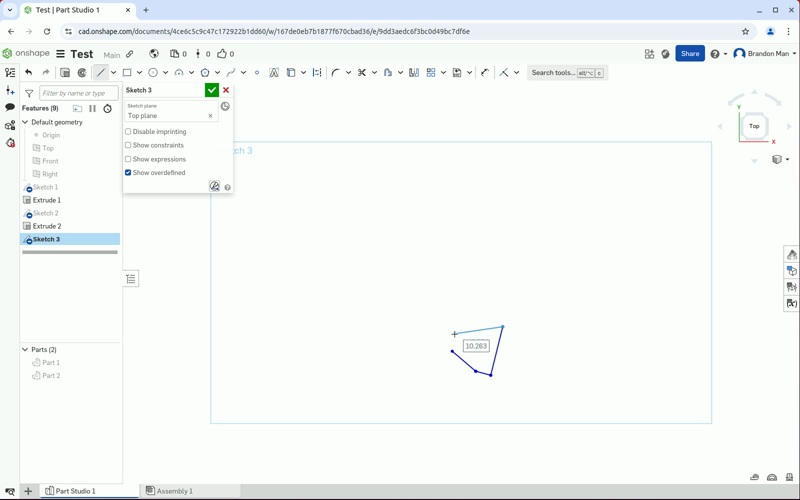
click(454, 333)
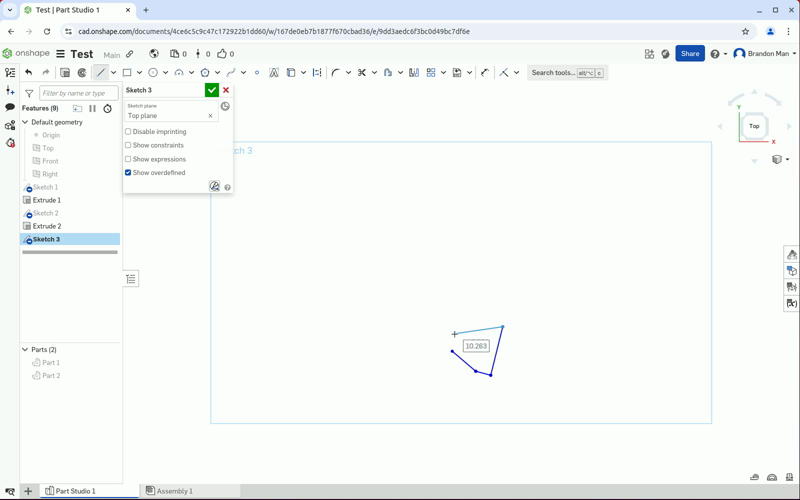
key_up(shift)
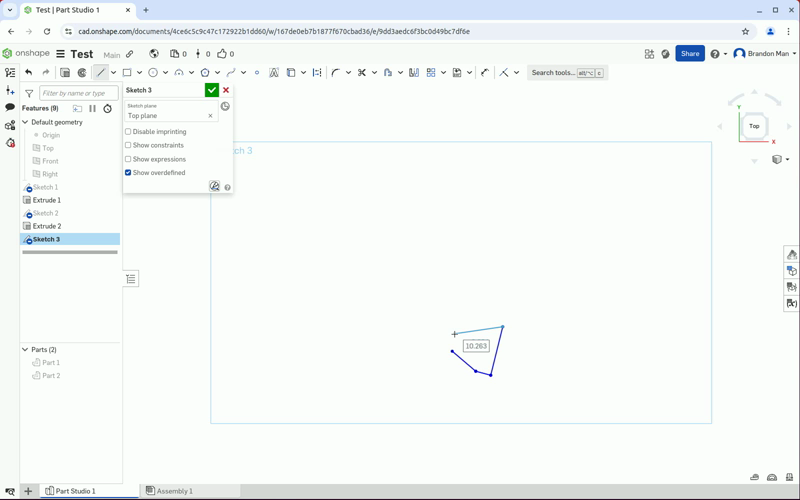
mouse_move(484, 333)
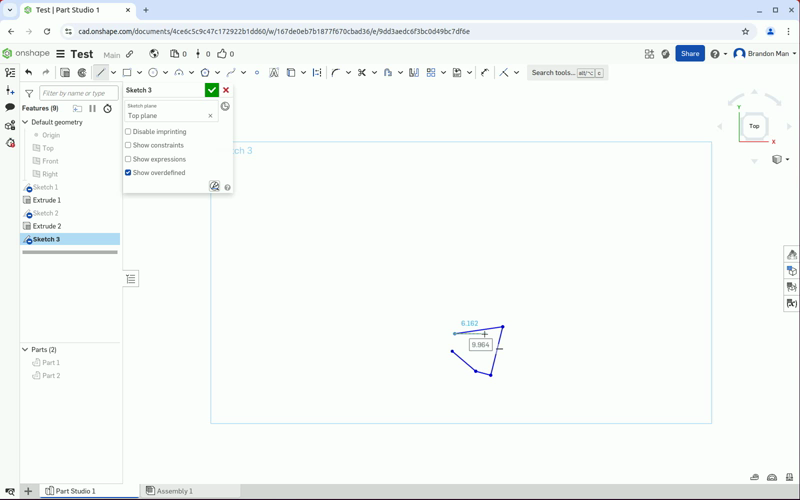
key_down(shift)
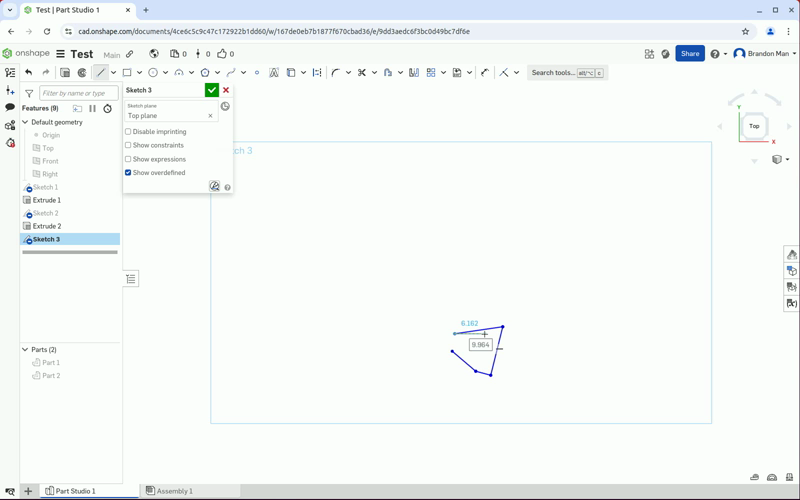
mouse_move(452, 351)
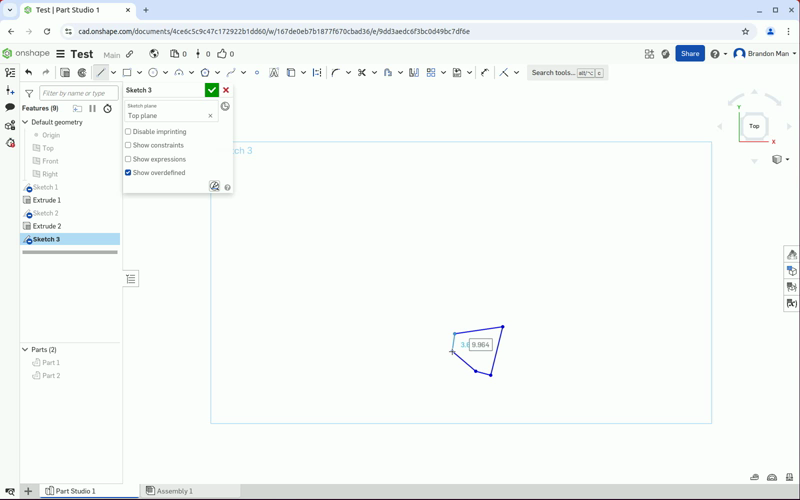
key_up(shift)
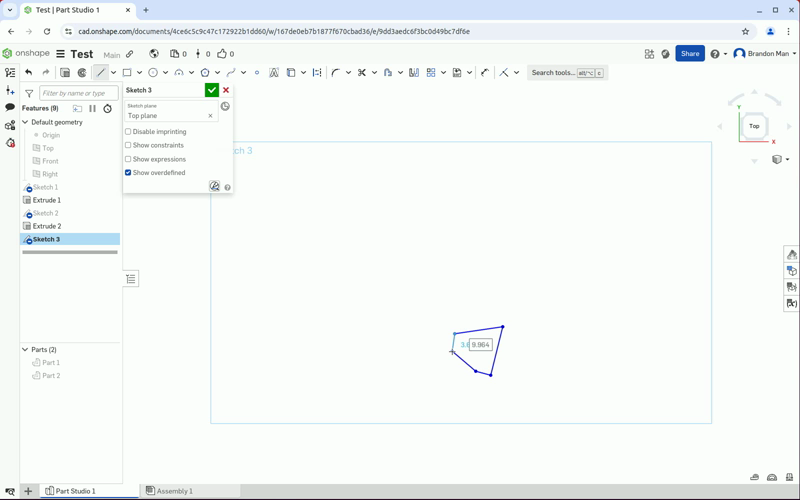
click(452, 351)
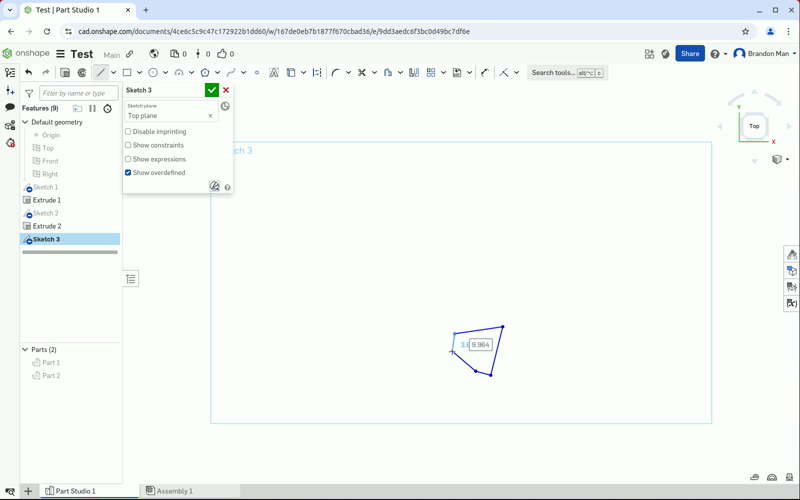
key(esc)
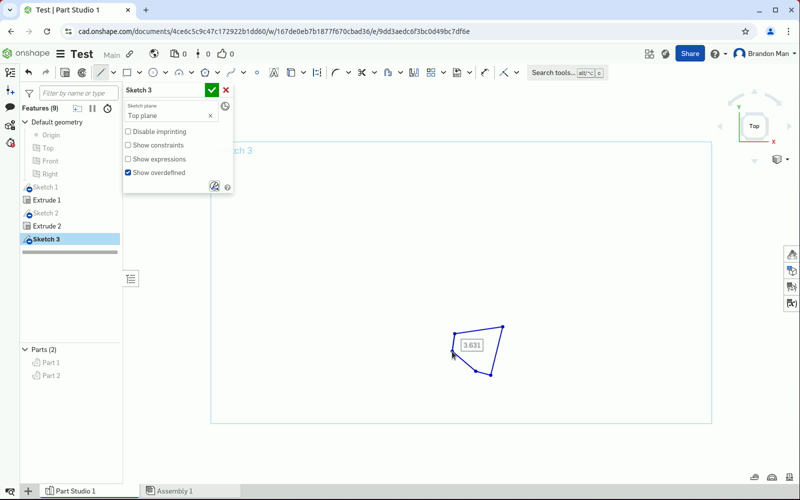
mouse_move(487, 336)
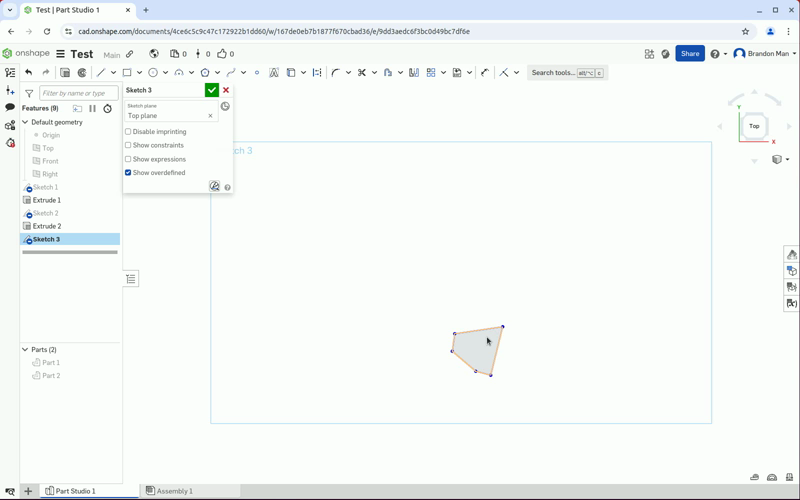
scroll(6)
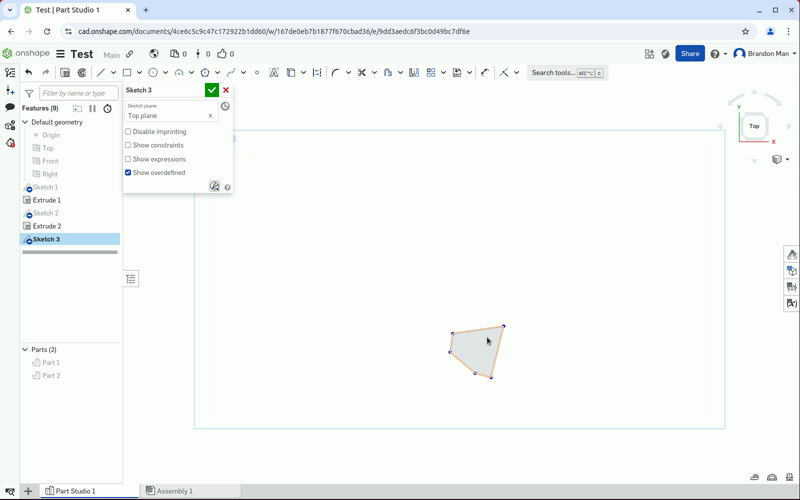
scroll(6)
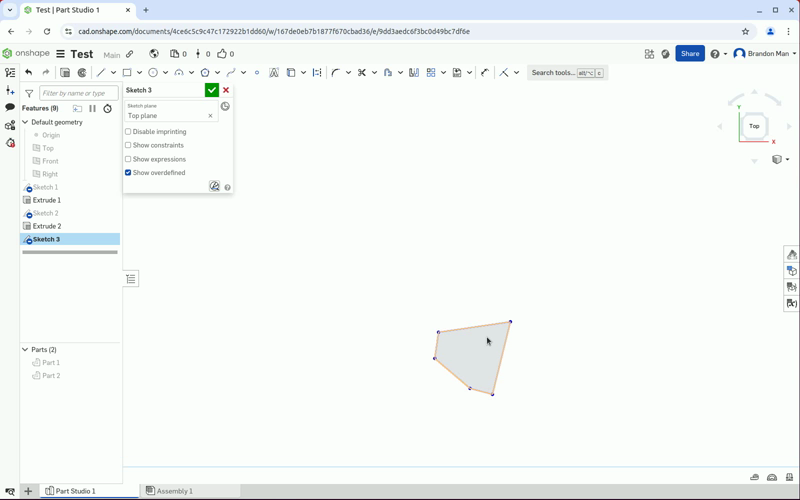
scroll(6)
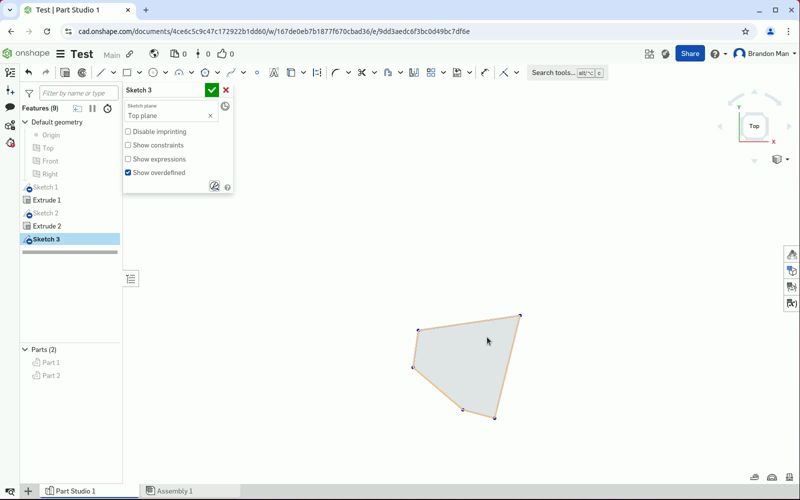
scroll(6)
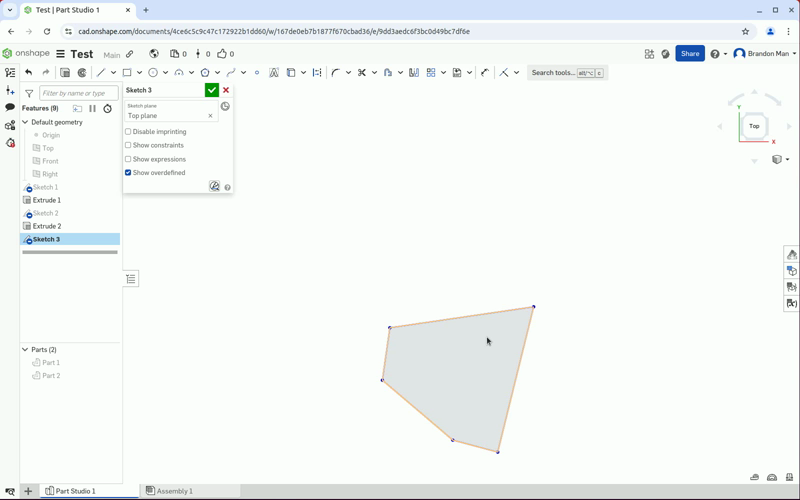
scroll(6)
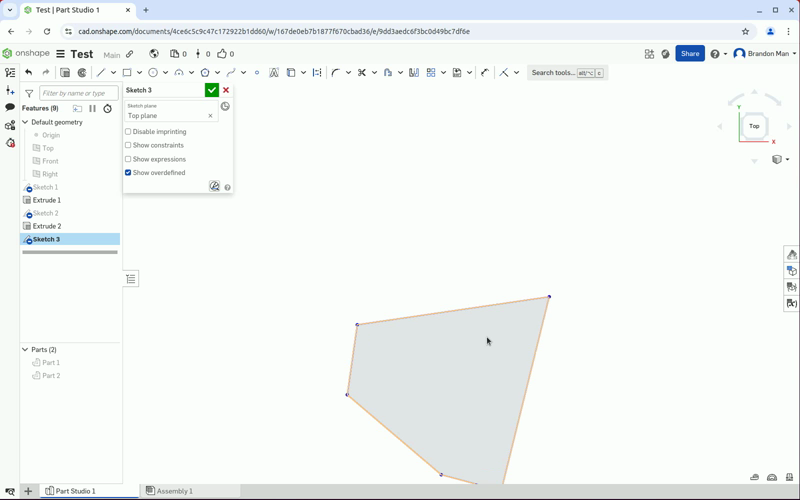
scroll(6)
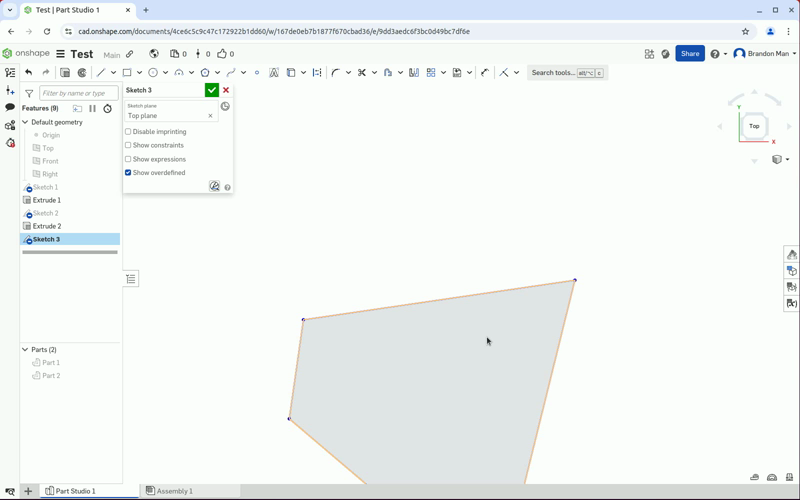
scroll(6)
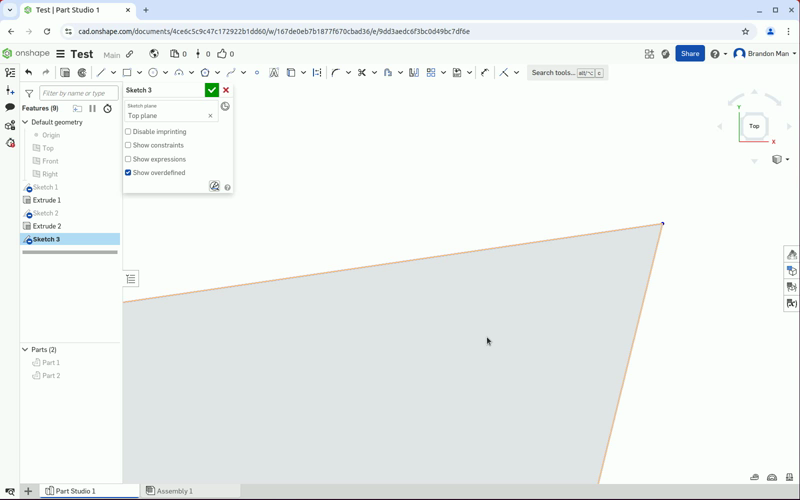
click(487, 336)
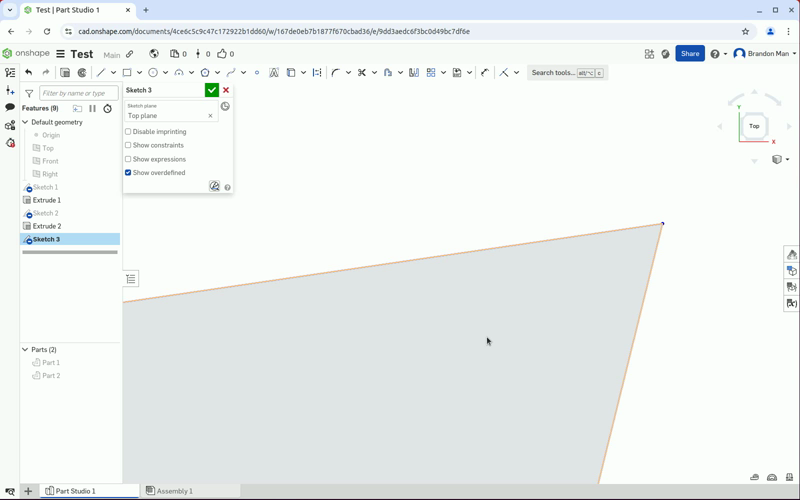
scroll(-6)
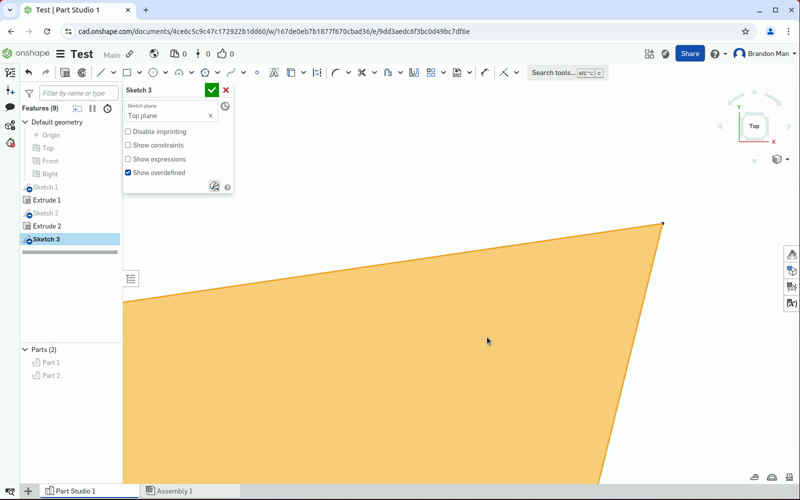
scroll(-6)
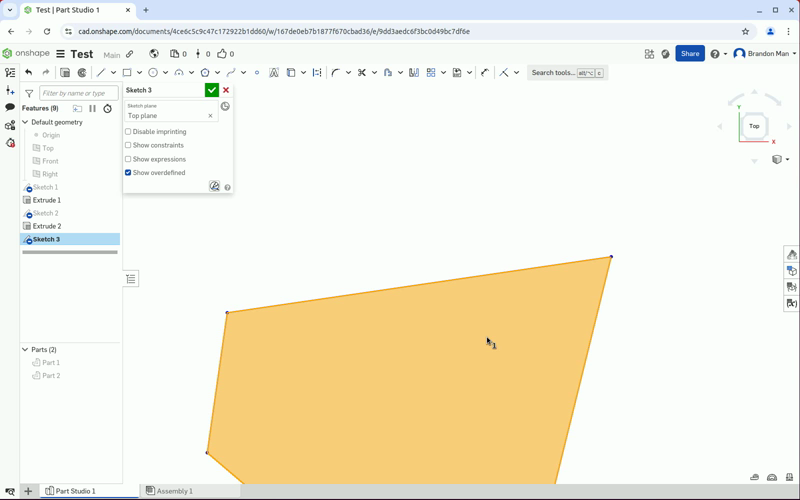
scroll(-6)
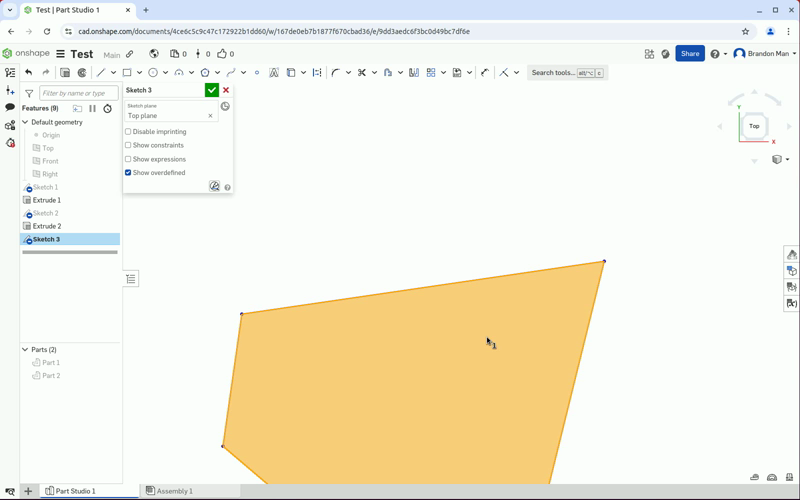
scroll(-6)
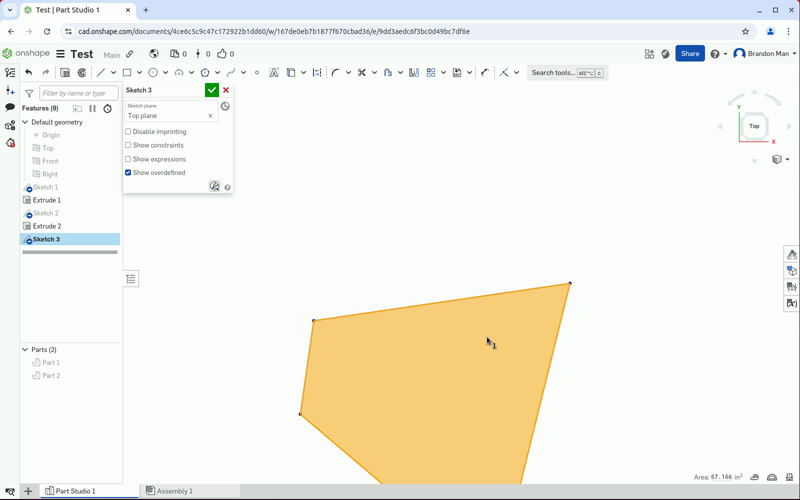
scroll(-6)
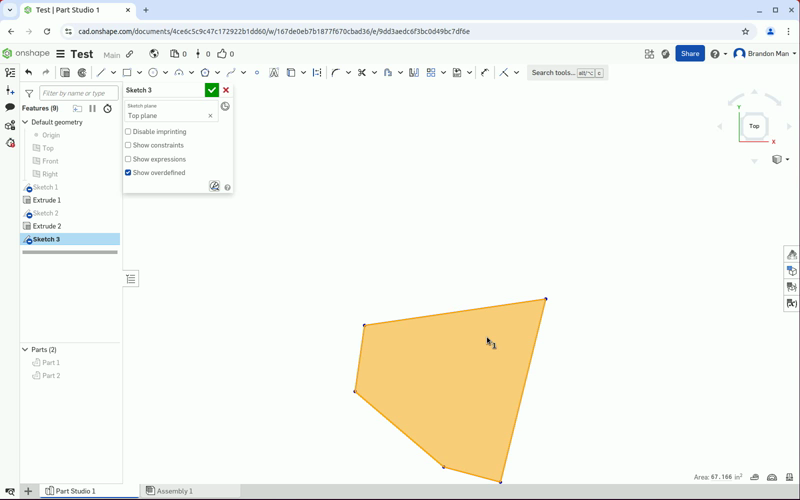
scroll(-6)
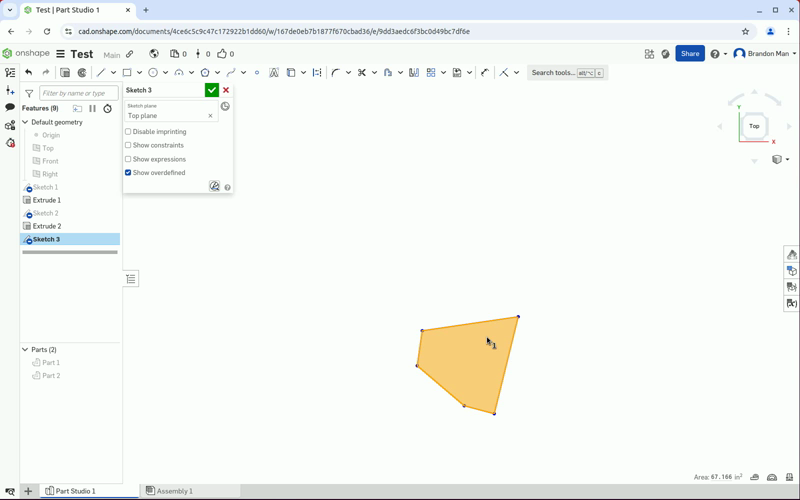
scroll(-6)
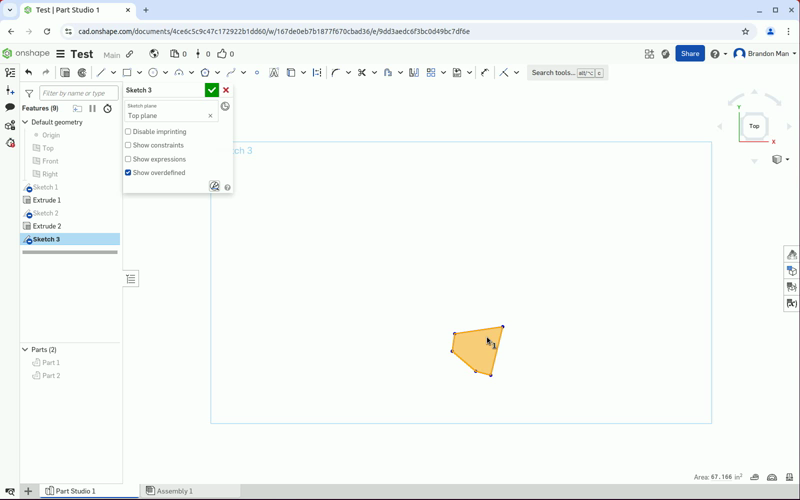
mouse_move(73, 352)
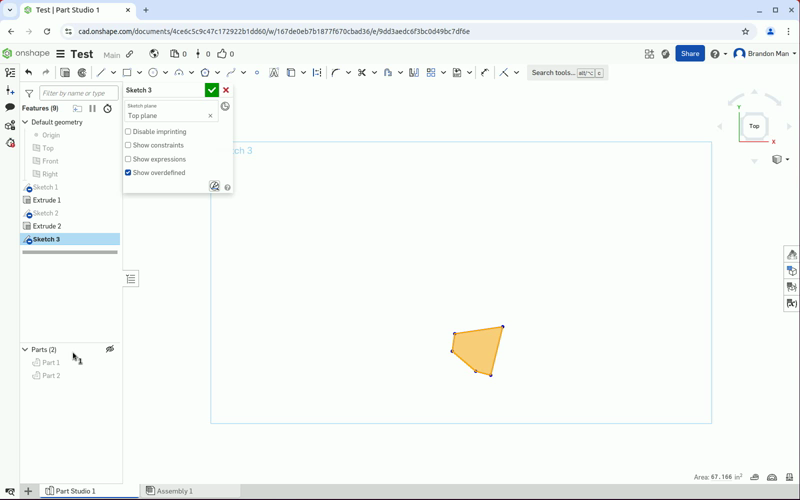
key(shift+y)
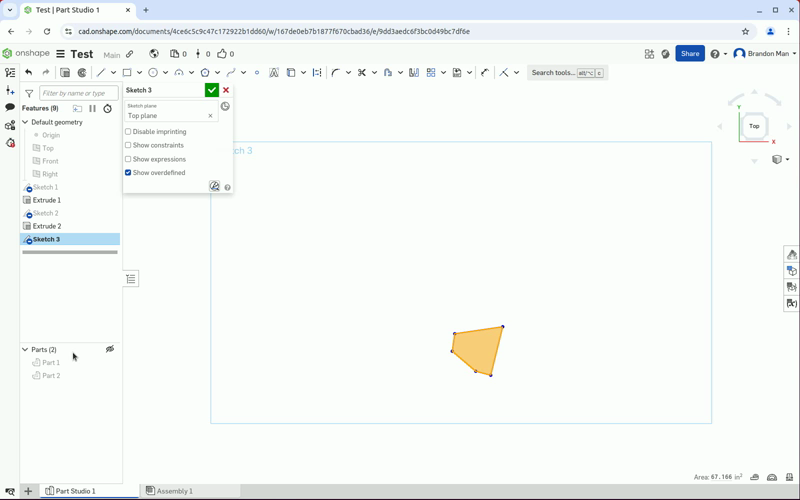
key(shift+e)
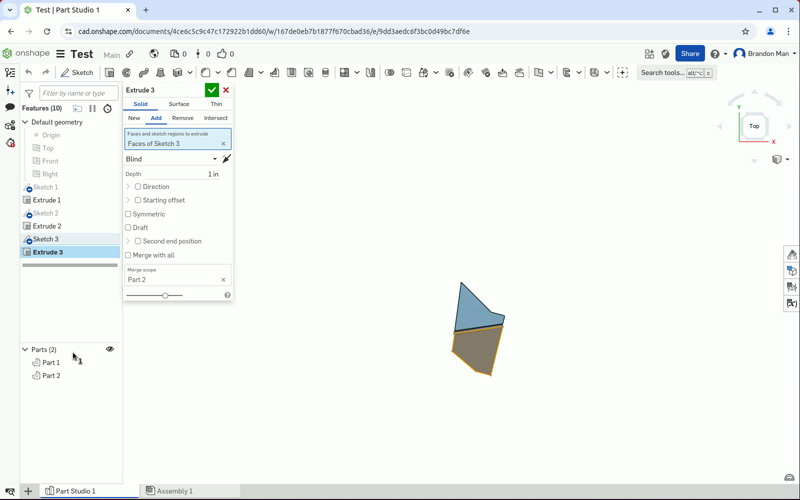
mouse_move(143, 106)
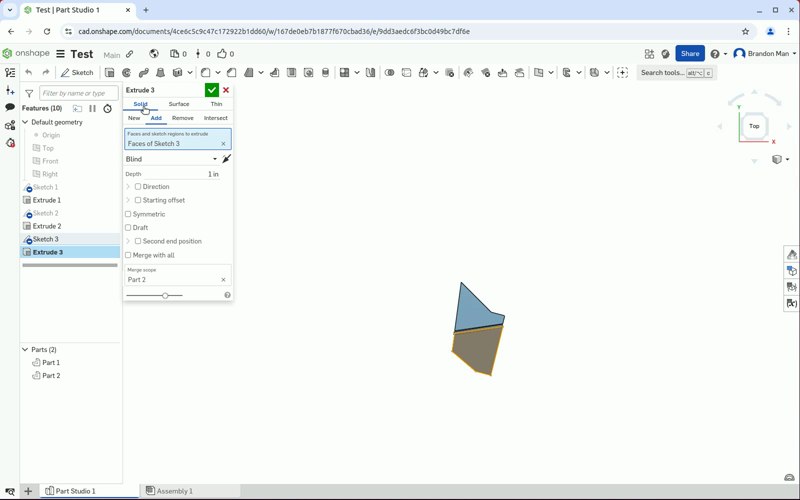
click(143, 106)
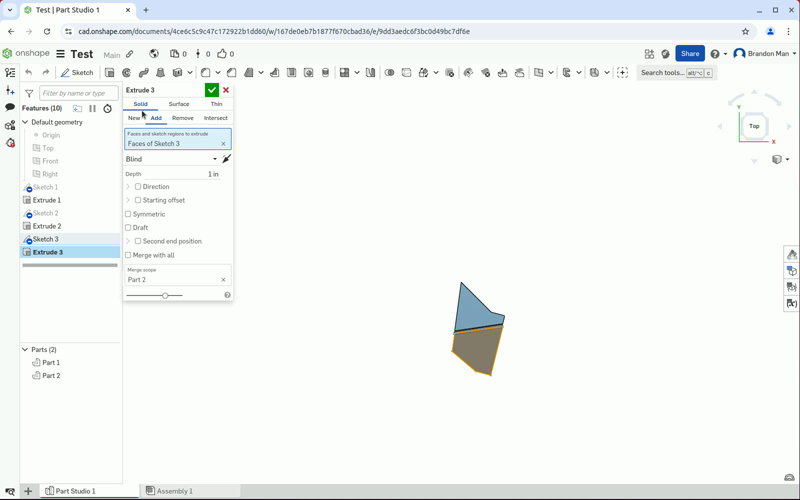
mouse_move(137, 120)
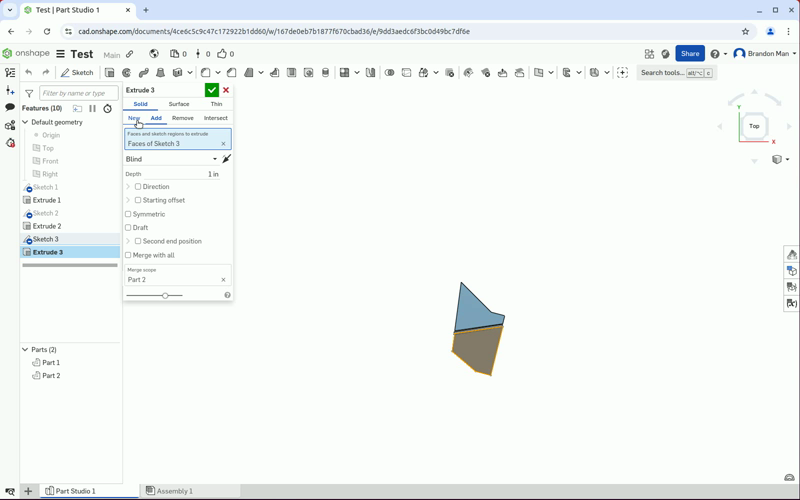
click(137, 120)
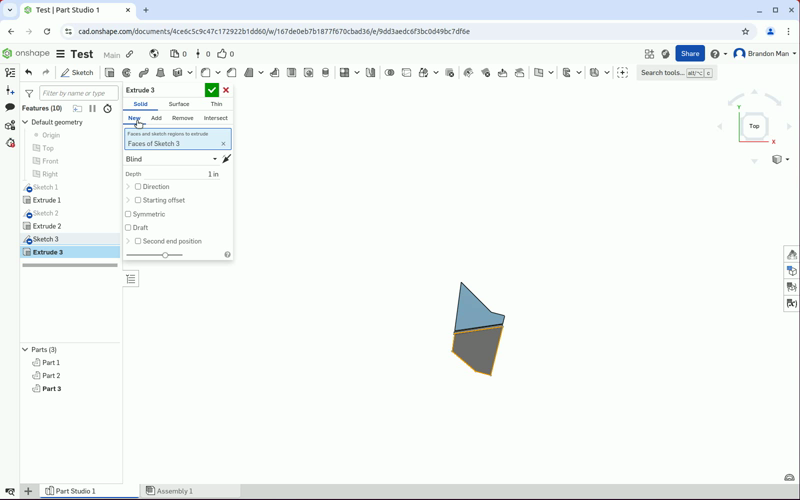
key(tab, 4)
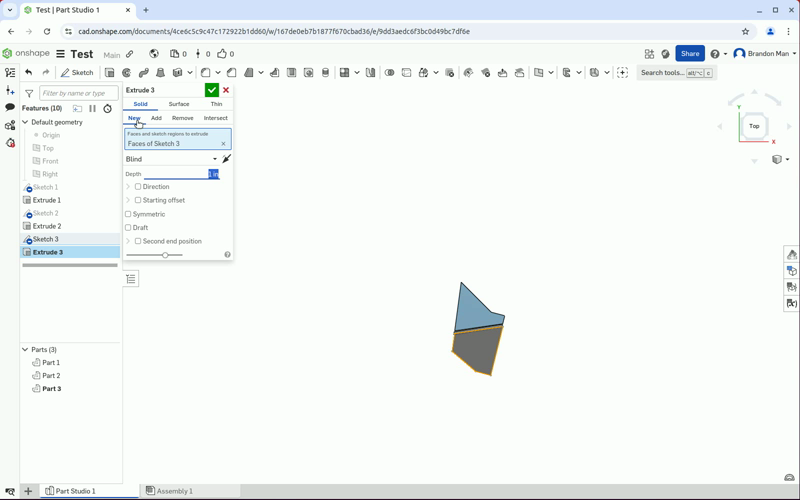
text(-0.241)
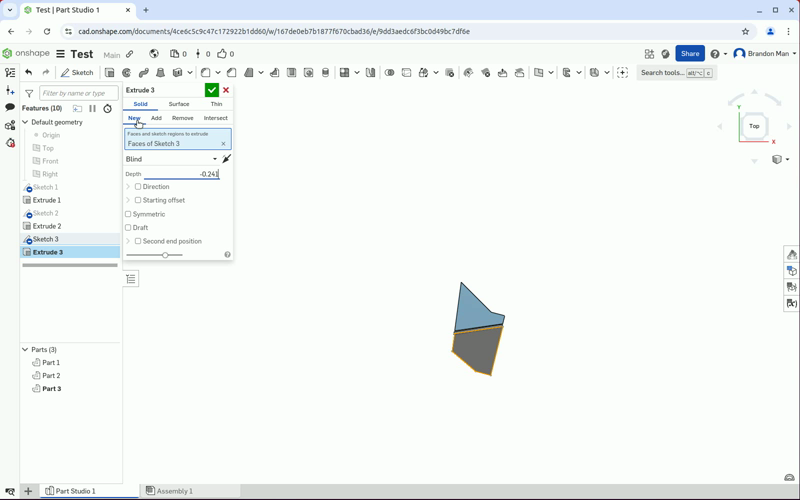
key(enter)
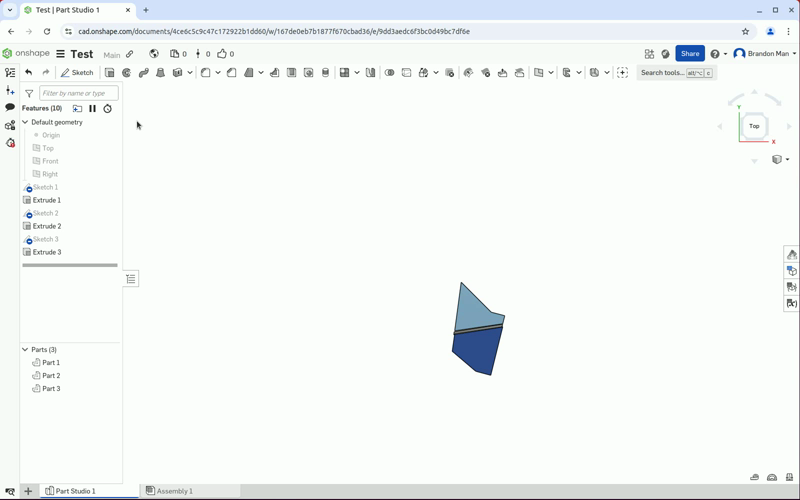
key(shift+h)
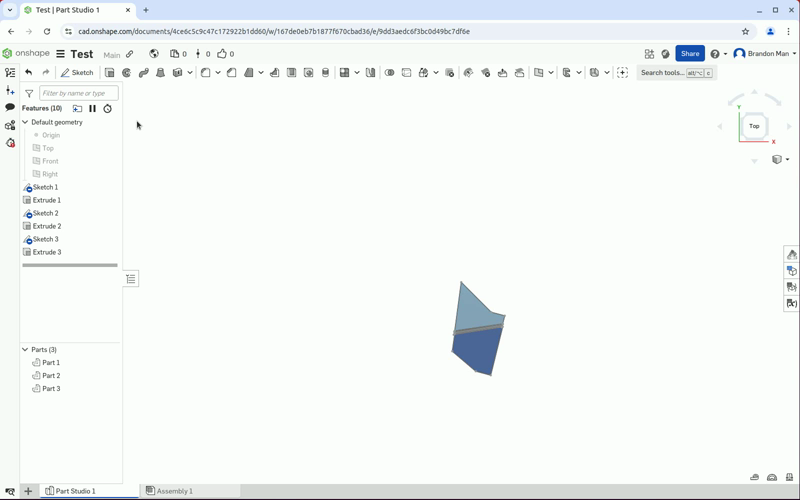
key(shift+h)
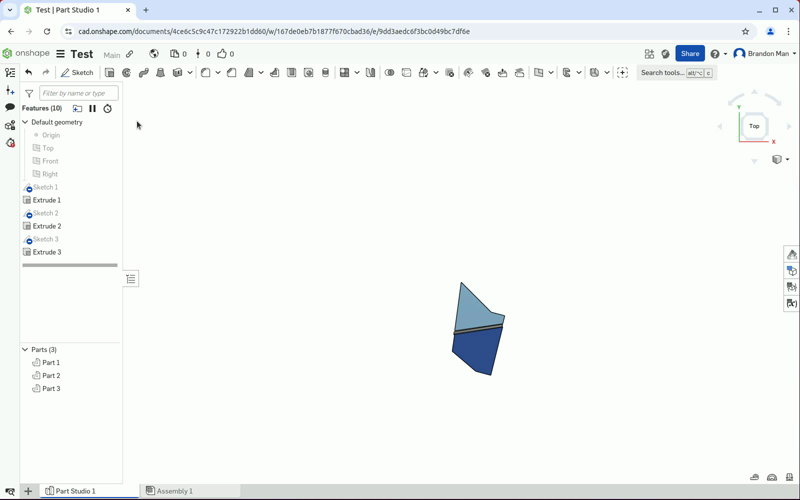
mouse_move(73, 189)
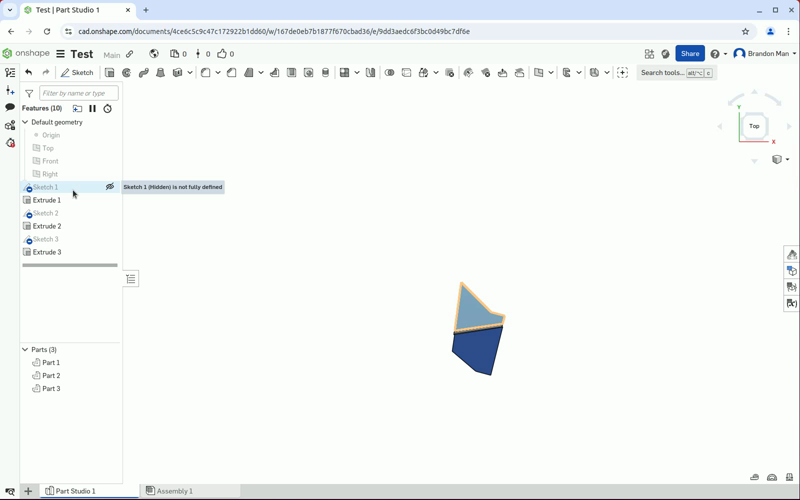
click(73, 189)
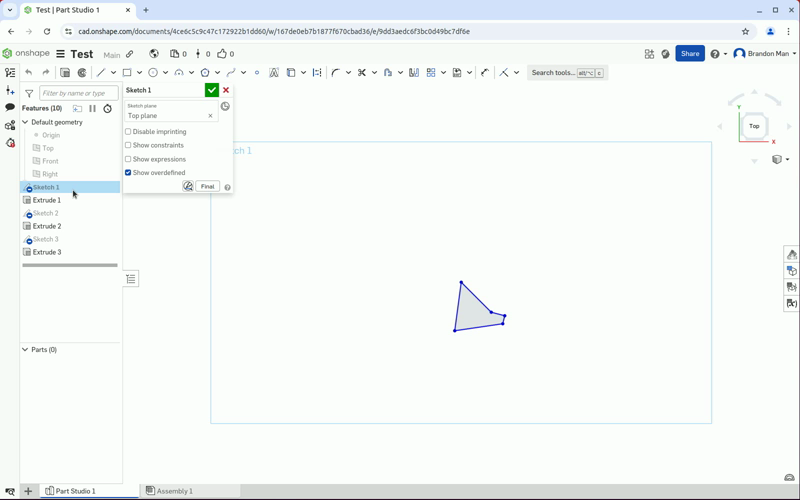
mouse_move(229, 92)
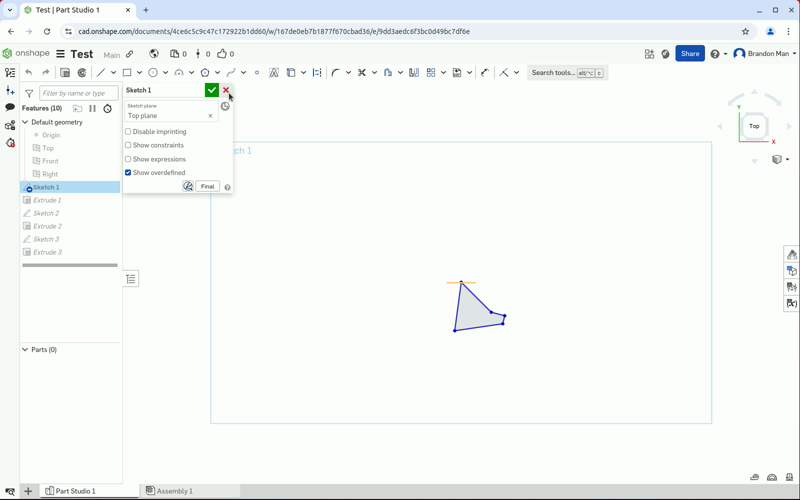
click(229, 92)
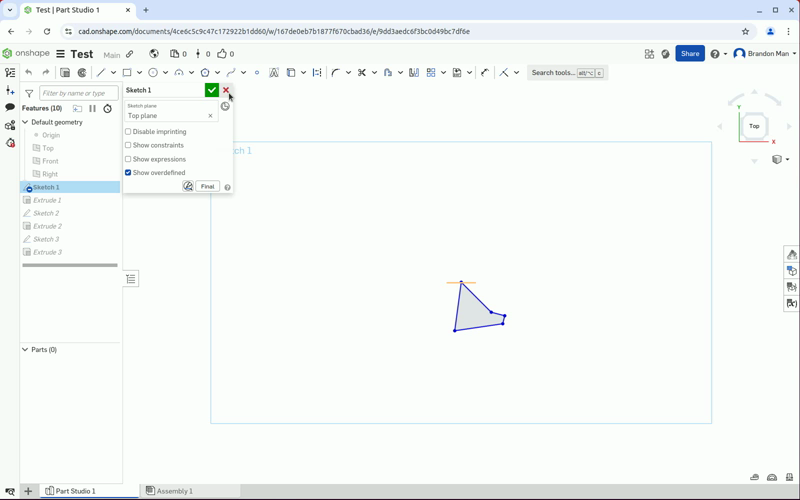
key(shift+s)
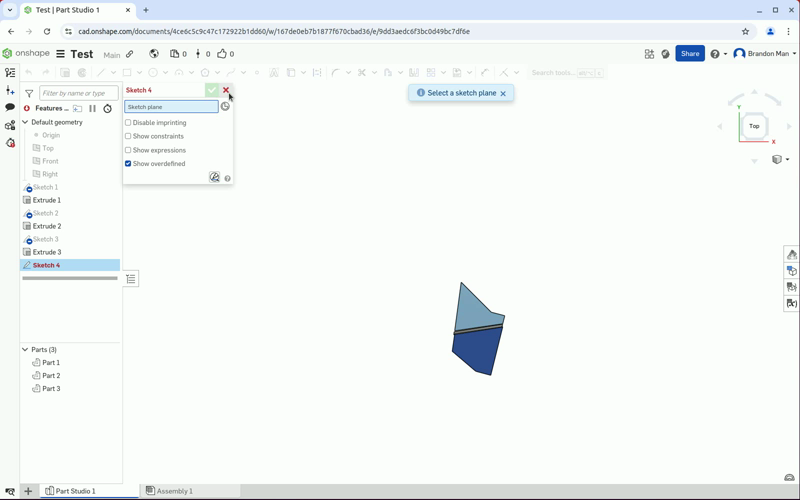
mouse_move(73, 150)
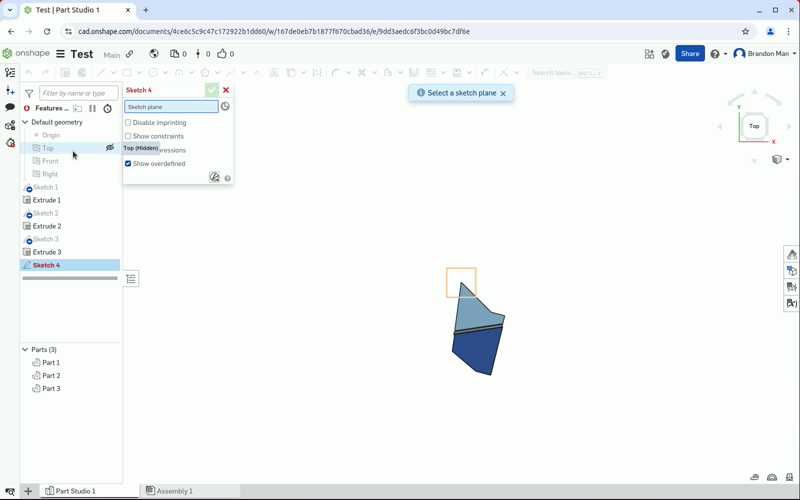
click(73, 150)
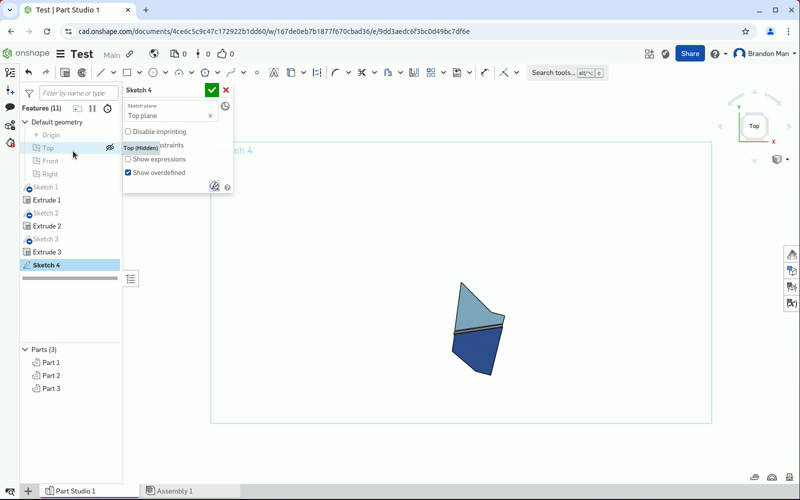
mouse_move(73, 352)
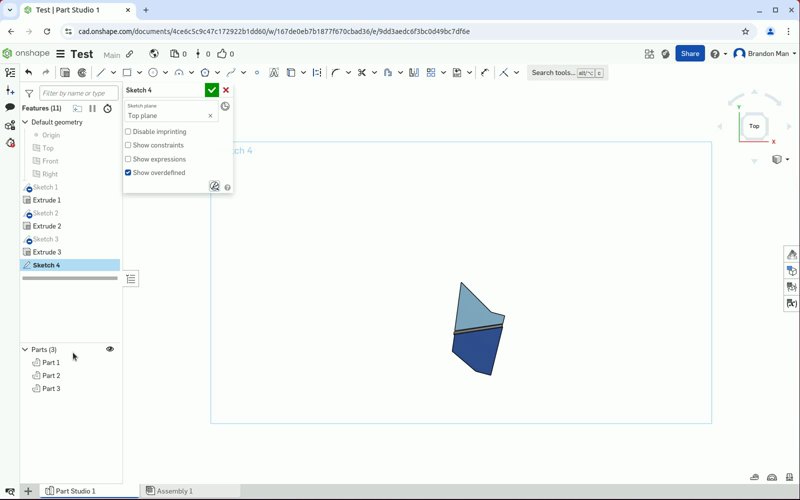
key(y)
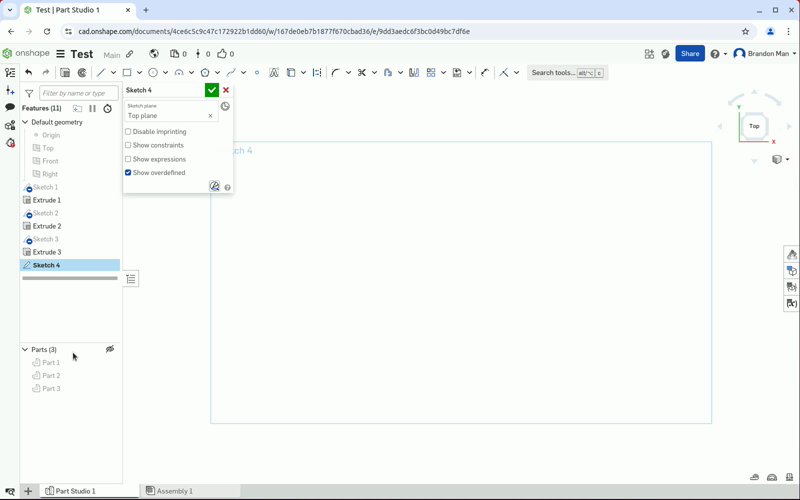
key(l)
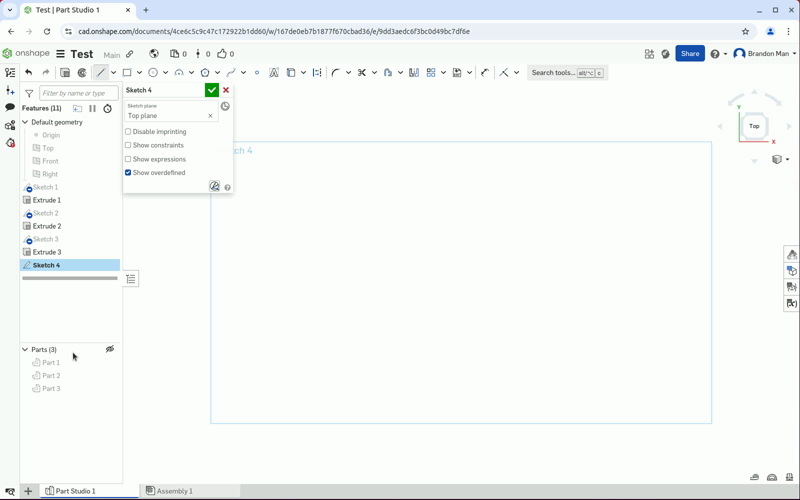
key_down(shift)
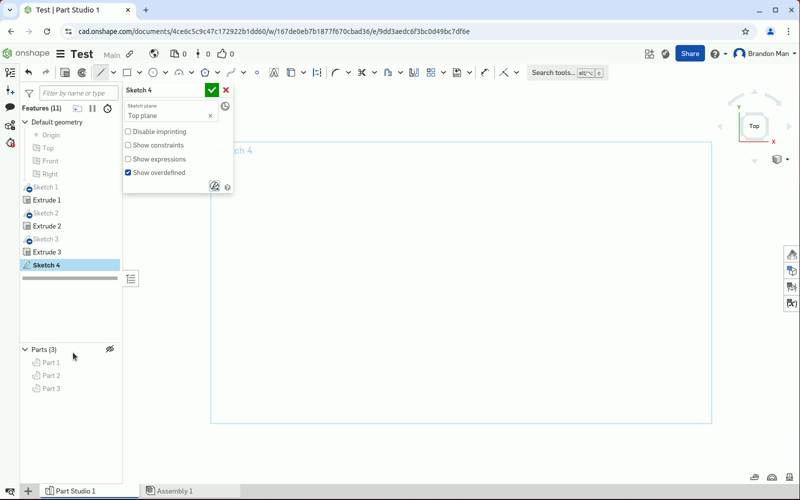
mouse_move(450, 365)
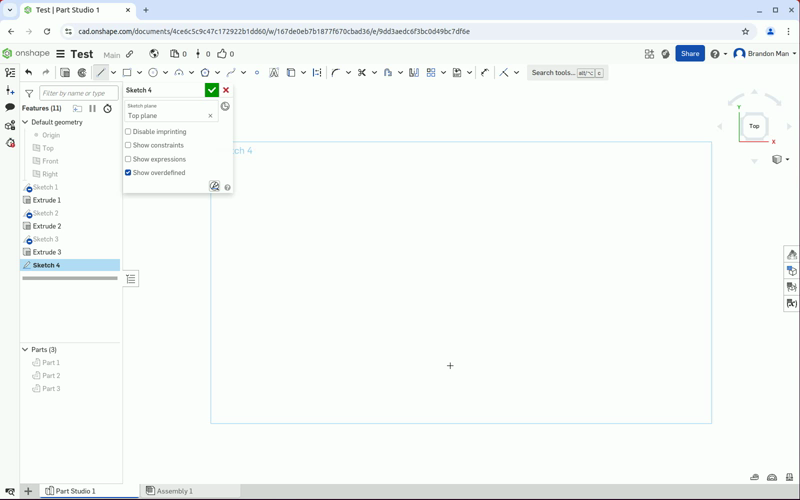
click(450, 365)
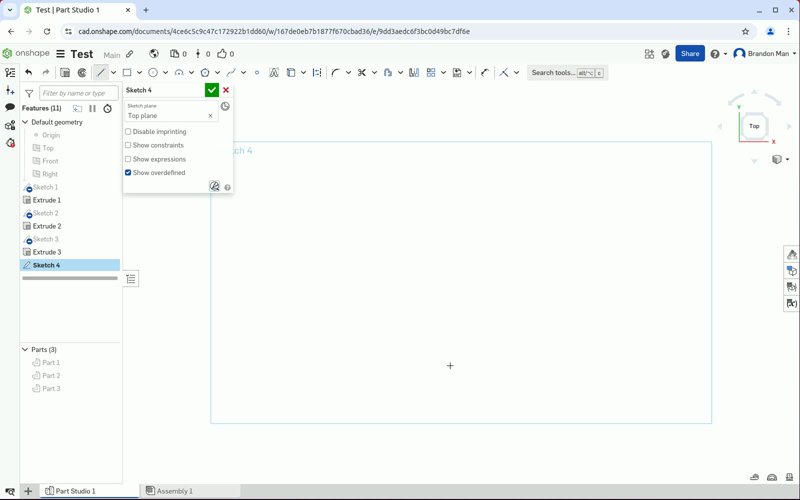
key_up(shift)
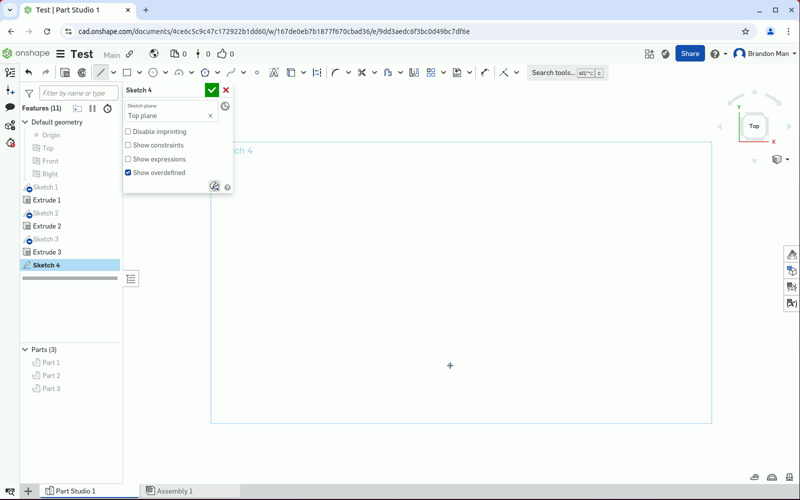
key_down(shift)
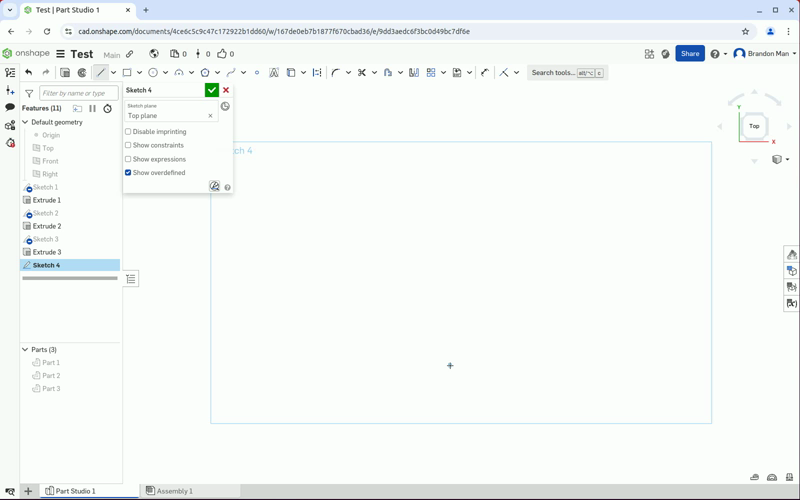
mouse_move(480, 365)
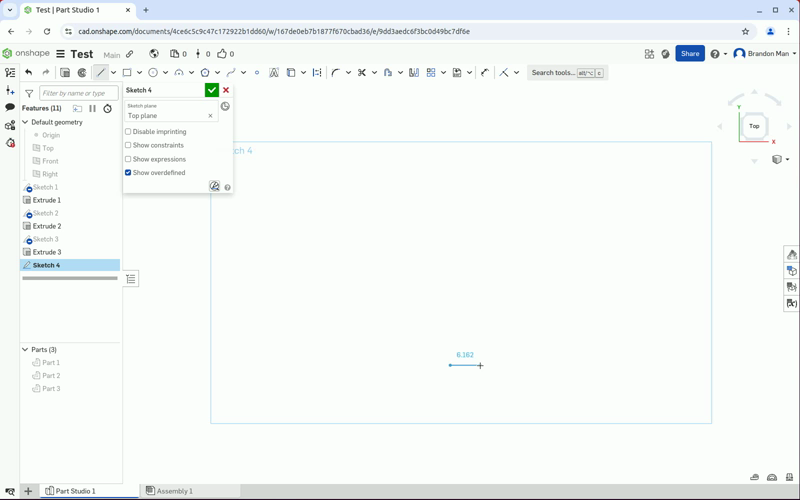
mouse_move(475, 371)
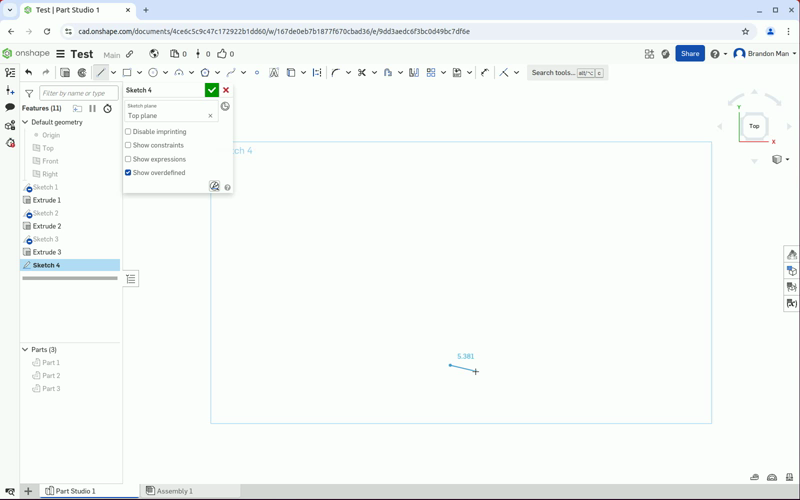
click(475, 371)
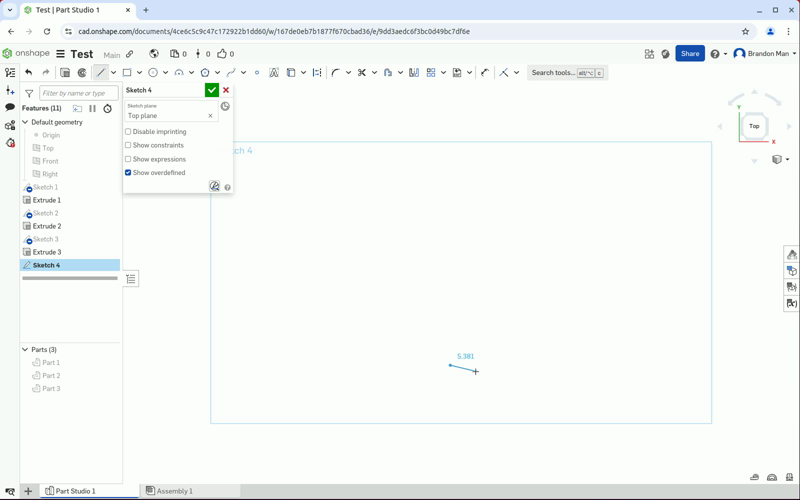
key_up(shift)
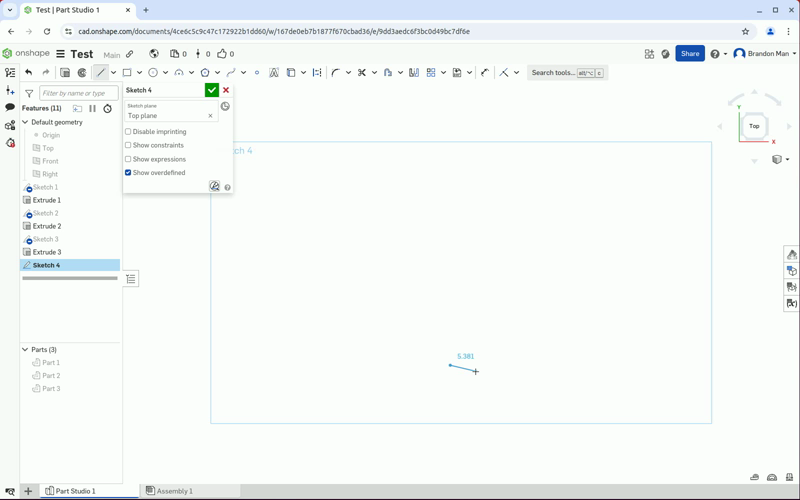
key_down(shift)
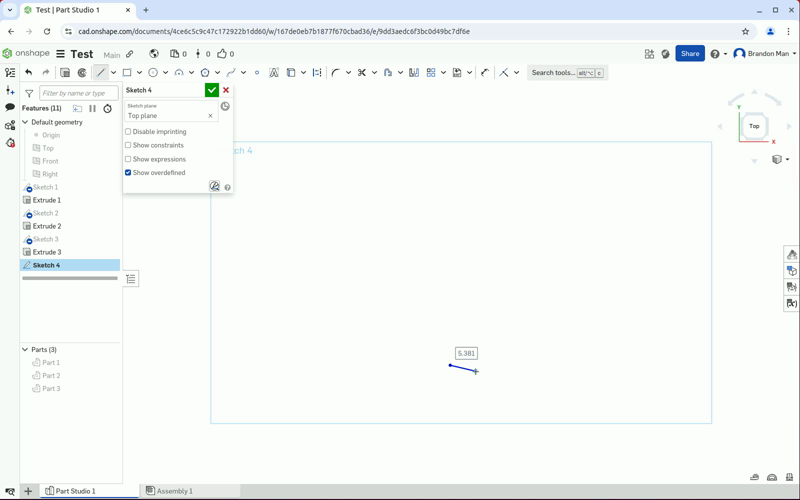
mouse_move(505, 371)
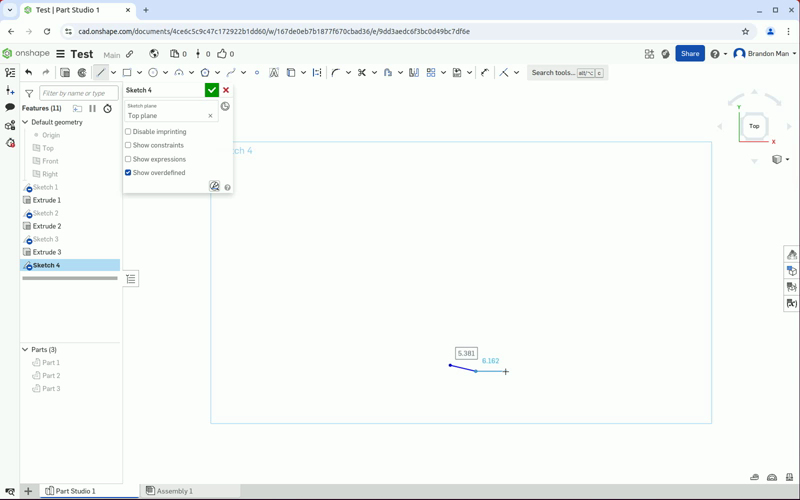
mouse_move(452, 349)
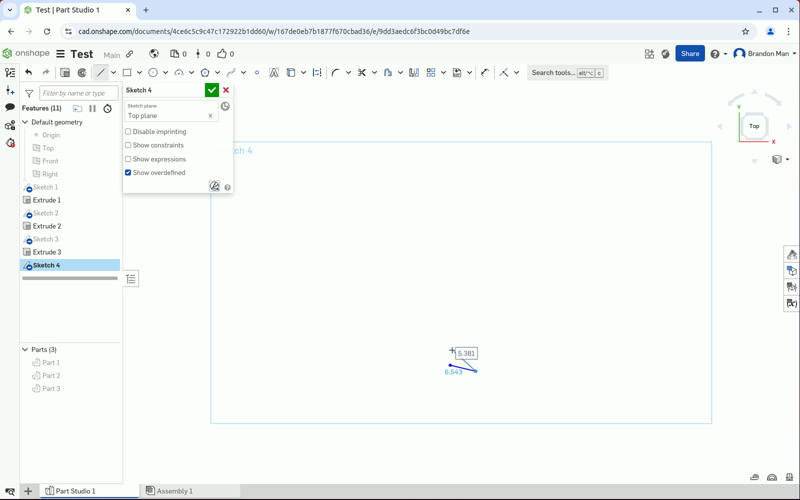
click(452, 349)
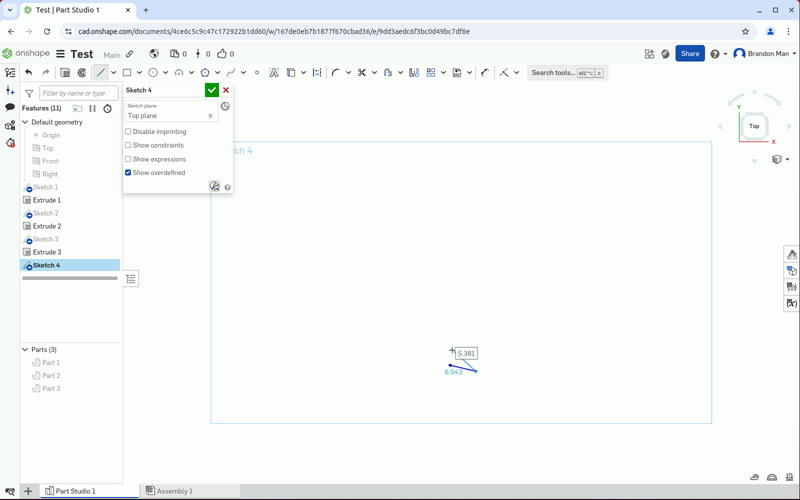
key_up(shift)
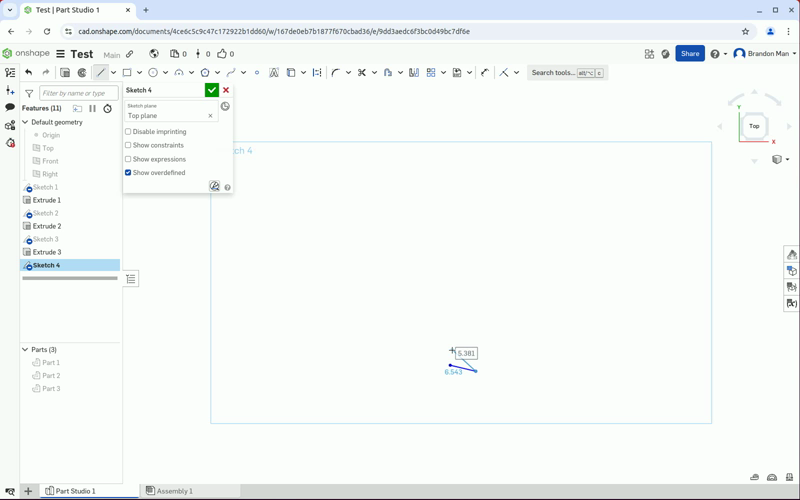
mouse_move(482, 349)
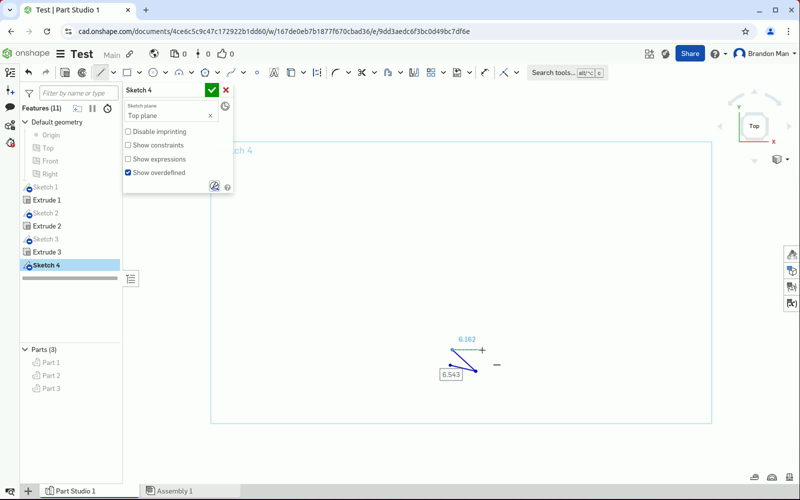
key_down(shift)
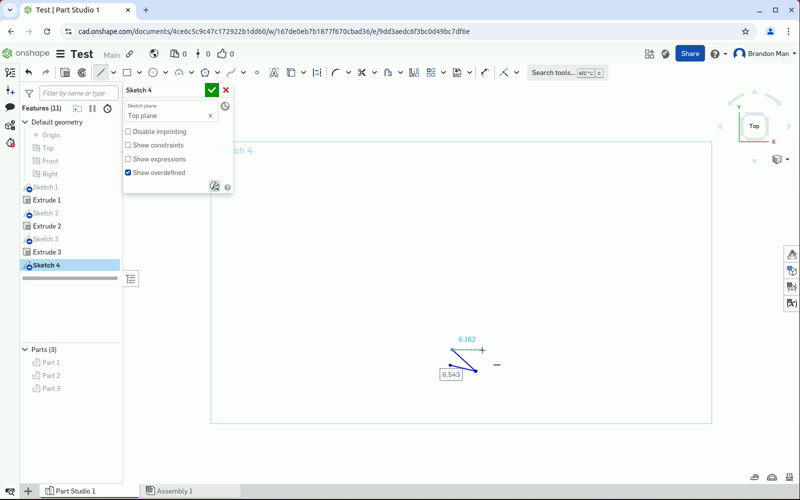
mouse_move(450, 365)
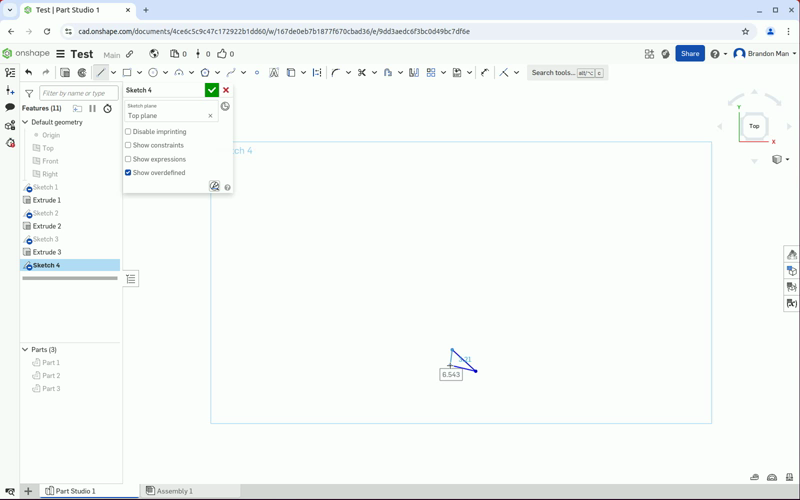
key_up(shift)
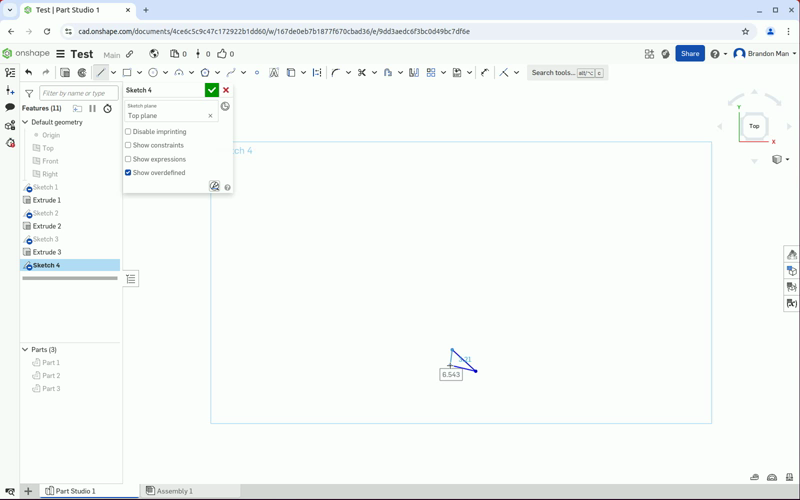
click(450, 365)
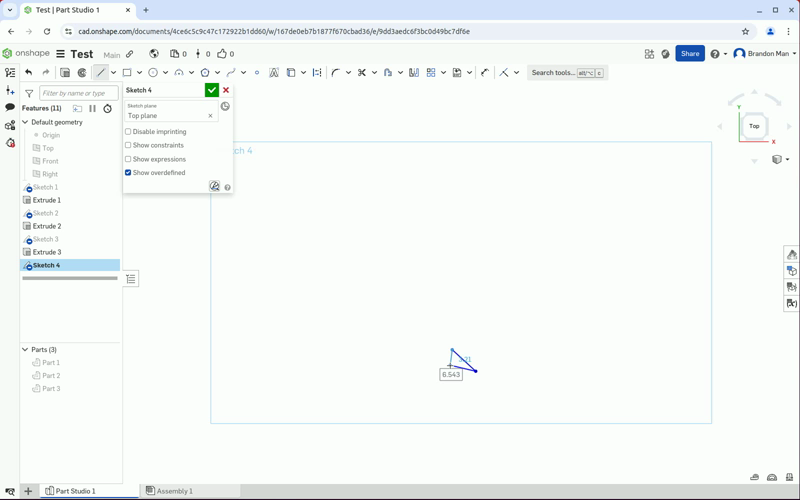
key(esc)
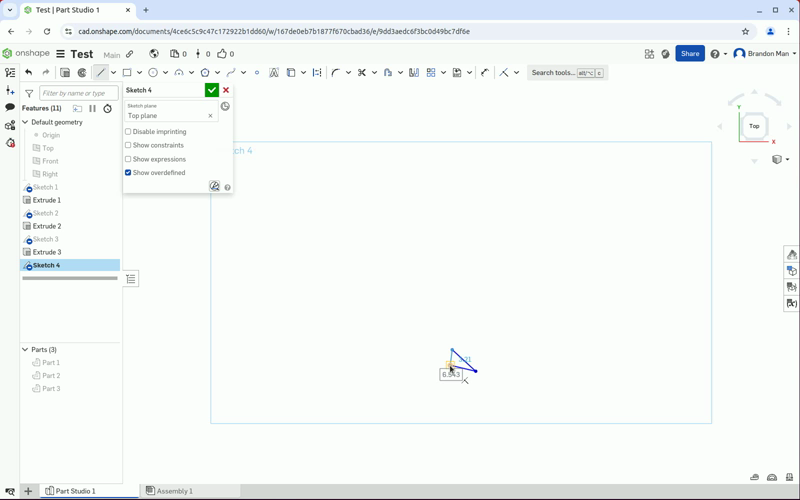
mouse_move(454, 353)
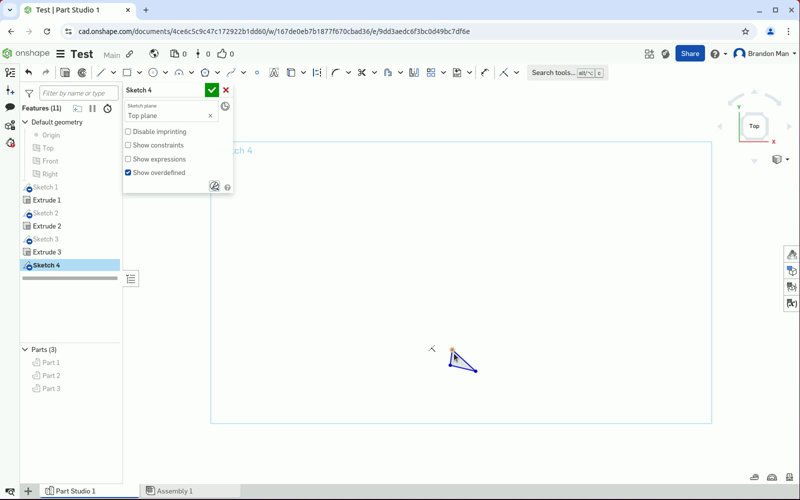
scroll(6)
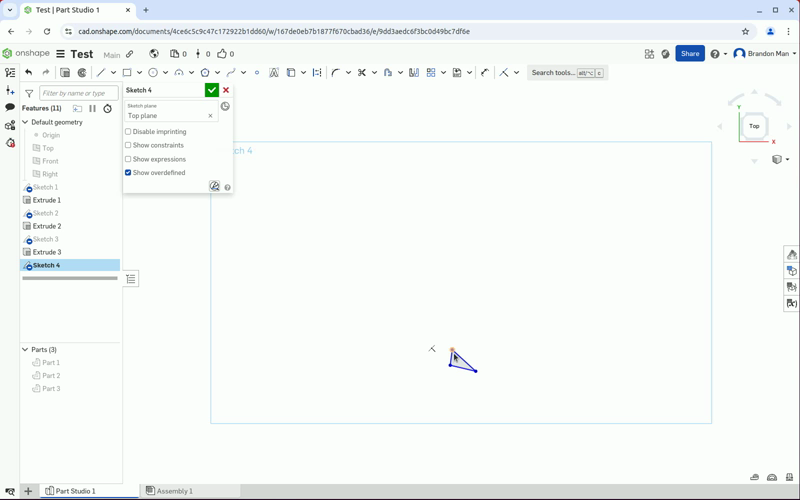
scroll(6)
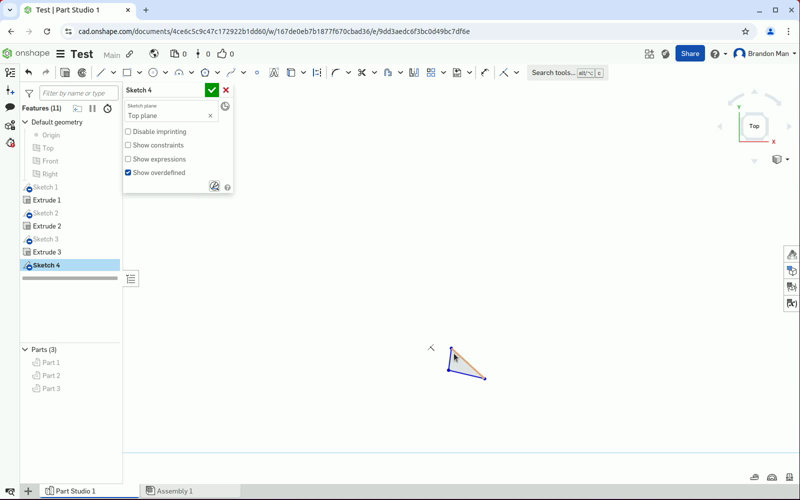
scroll(6)
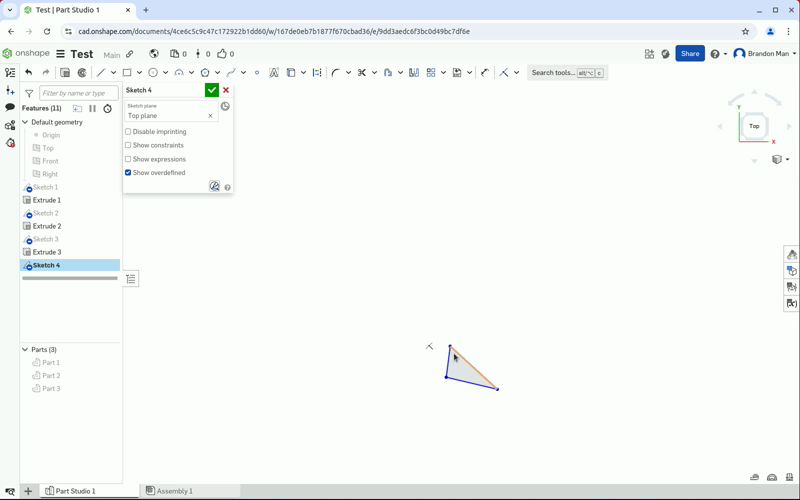
scroll(6)
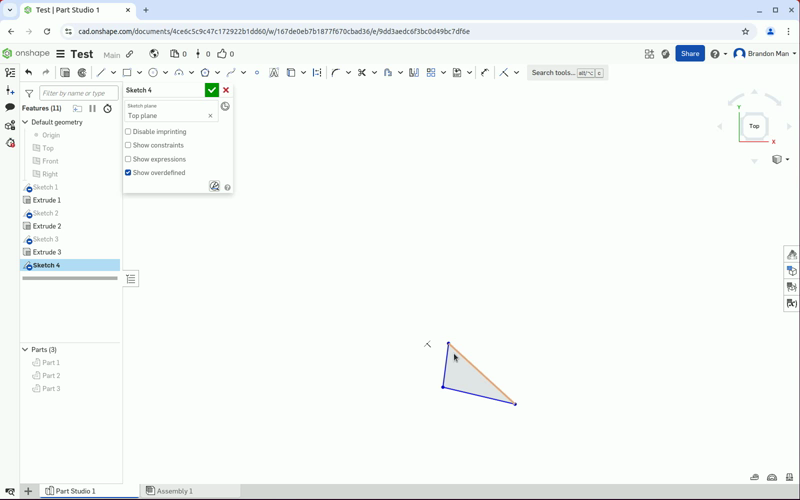
scroll(6)
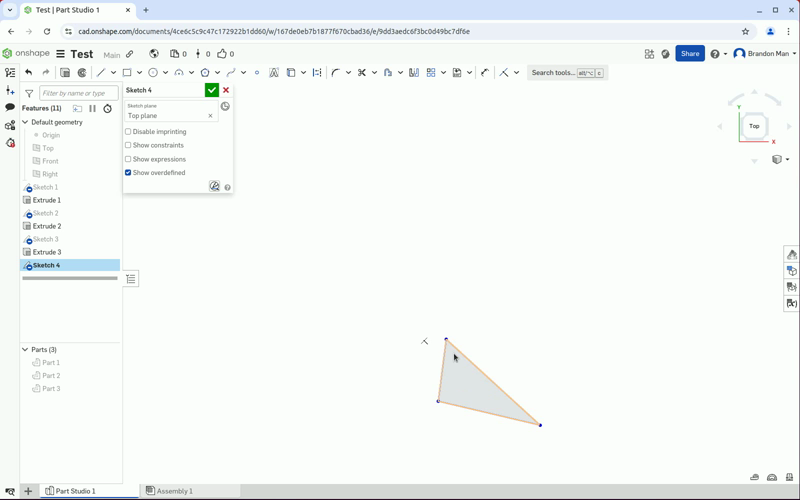
scroll(6)
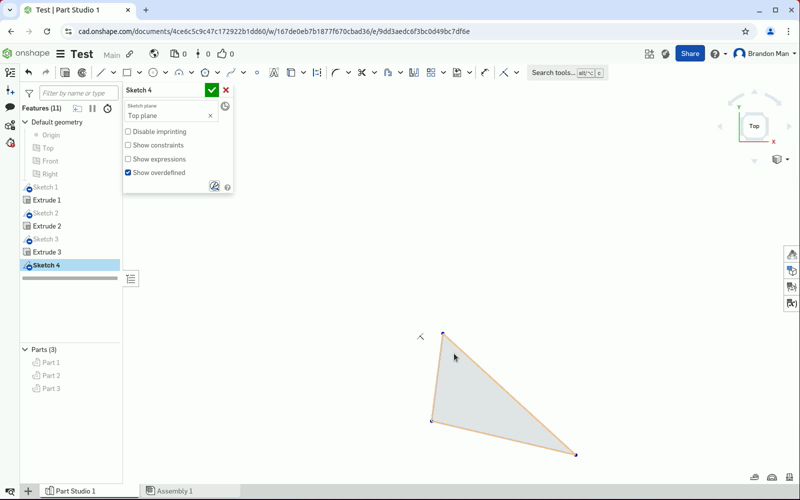
scroll(6)
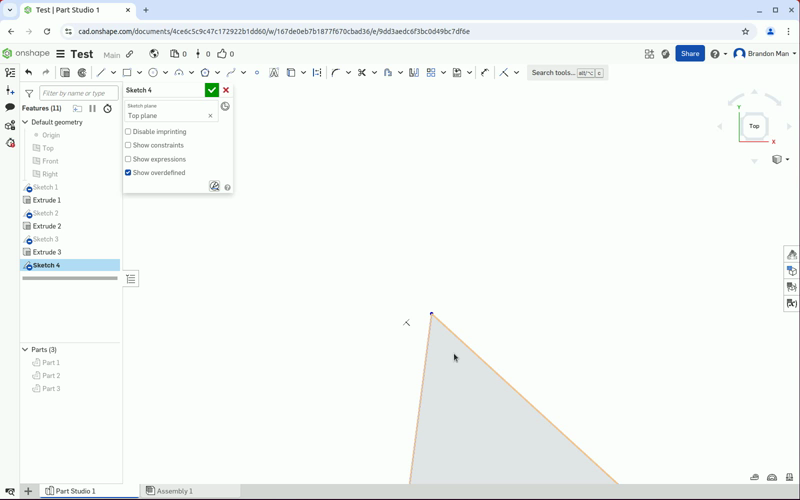
click(454, 353)
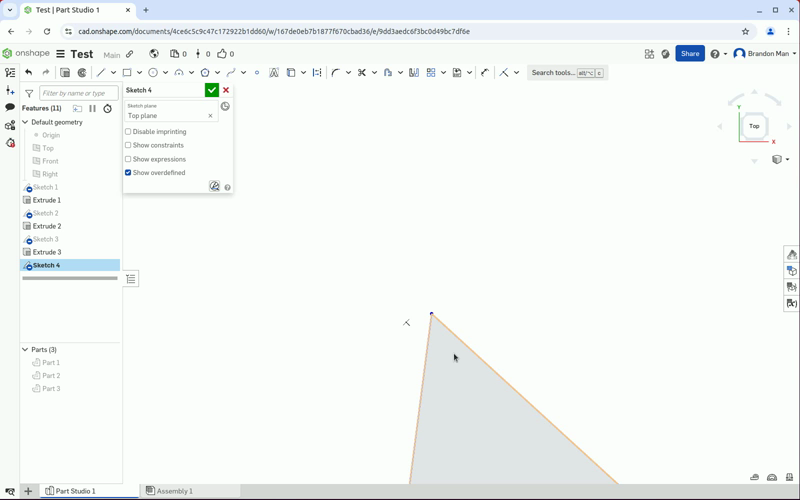
scroll(-6)
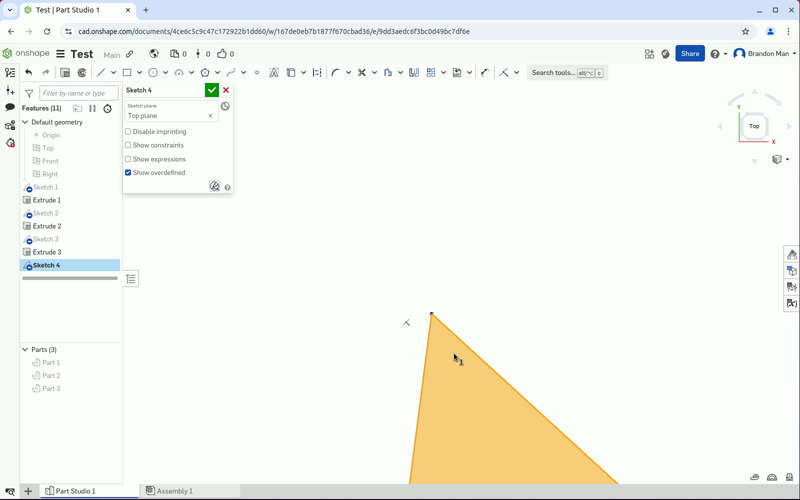
scroll(-6)
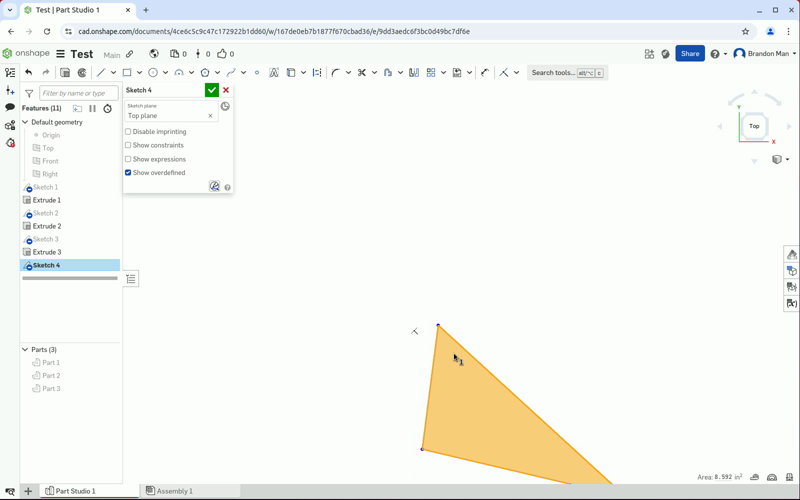
scroll(-6)
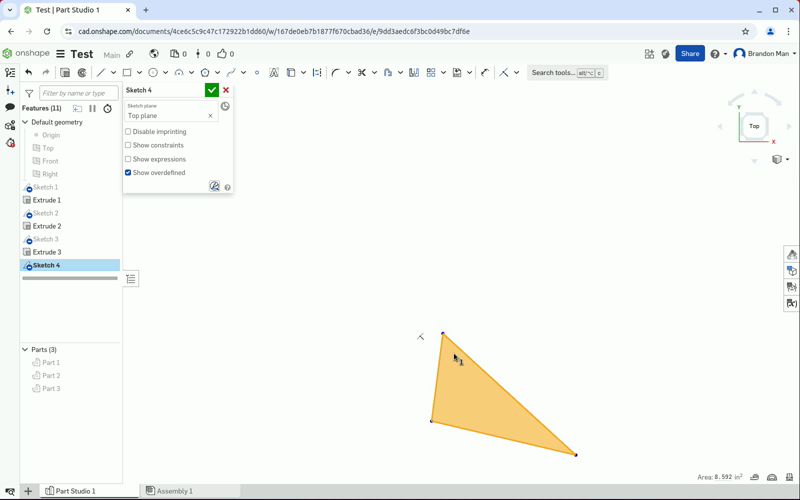
scroll(-6)
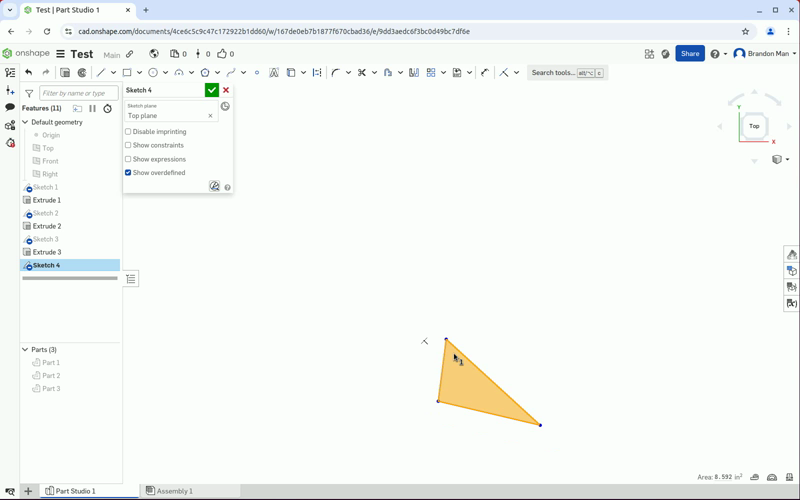
scroll(-6)
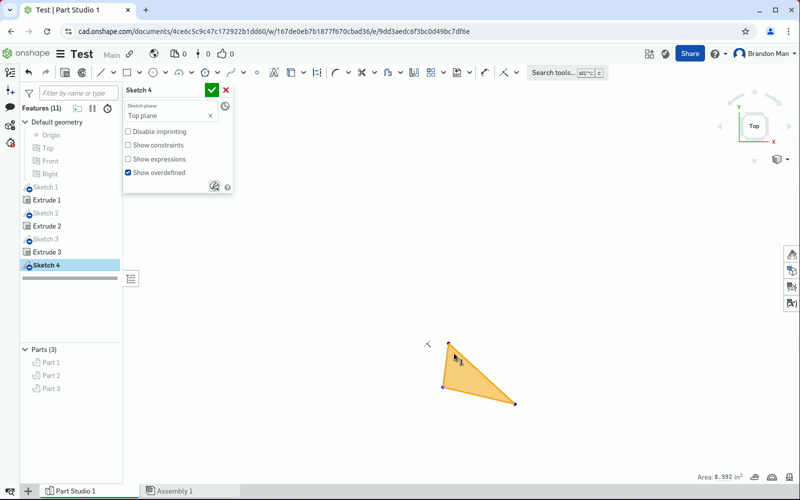
scroll(-6)
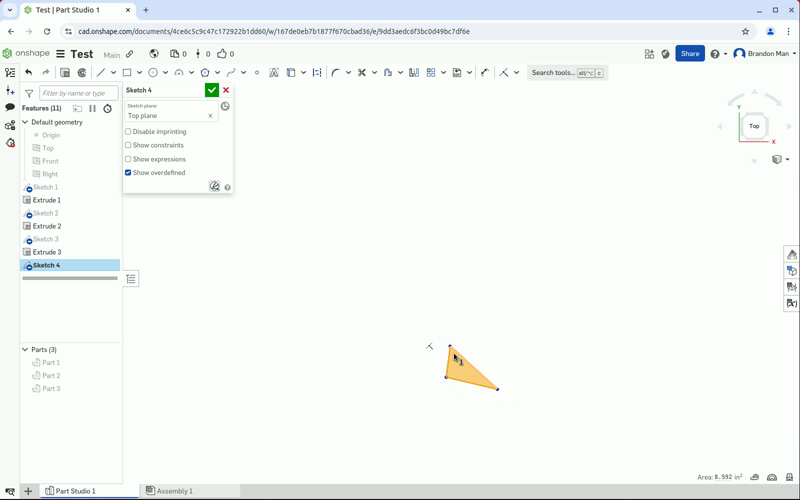
scroll(-6)
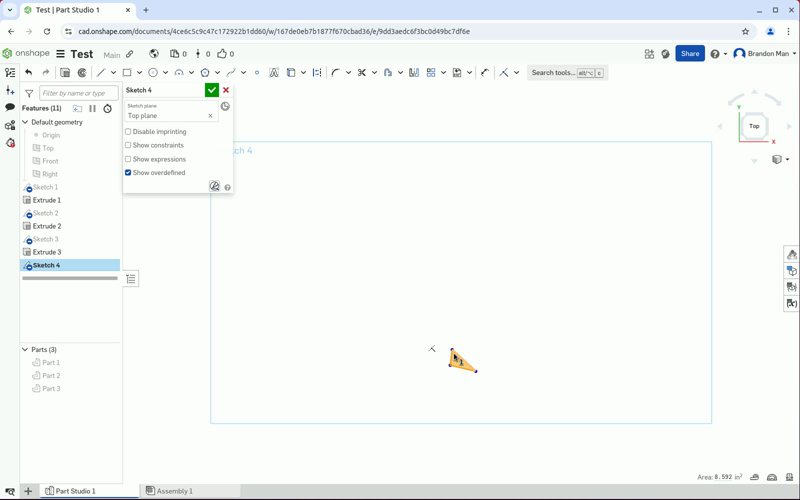
mouse_move(73, 352)
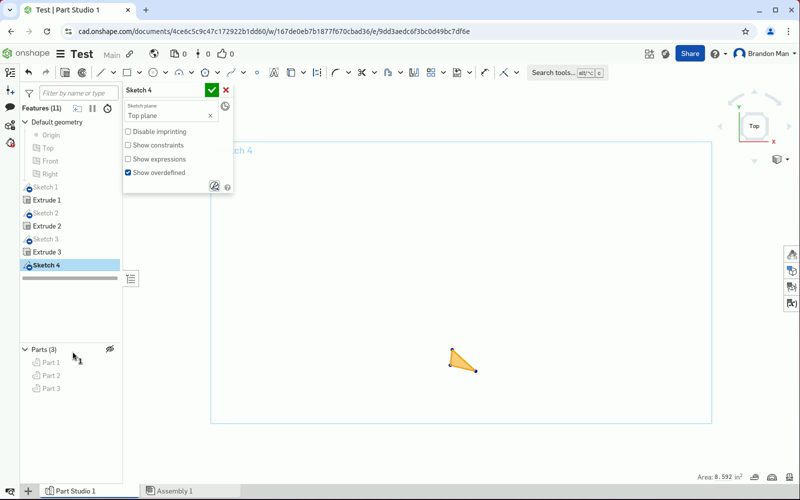
key(shift+y)
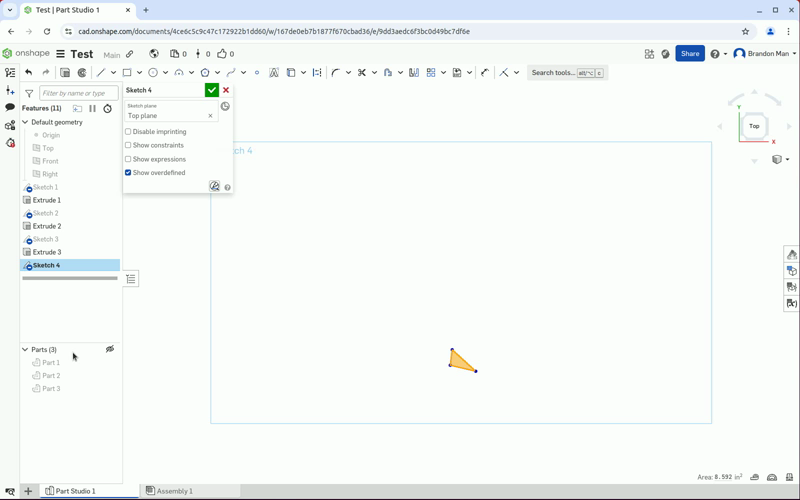
key(shift+e)
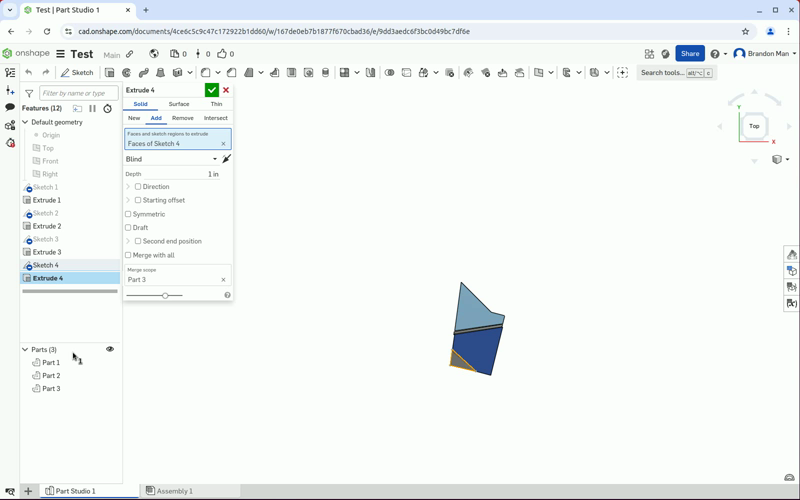
mouse_move(143, 106)
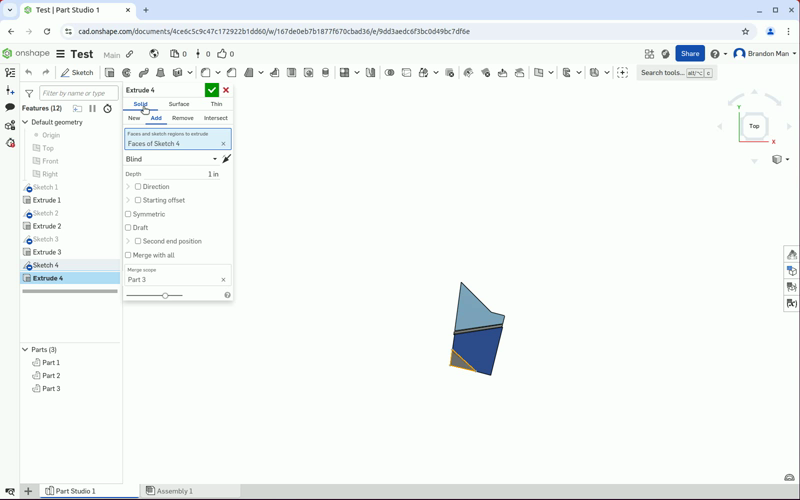
click(143, 106)
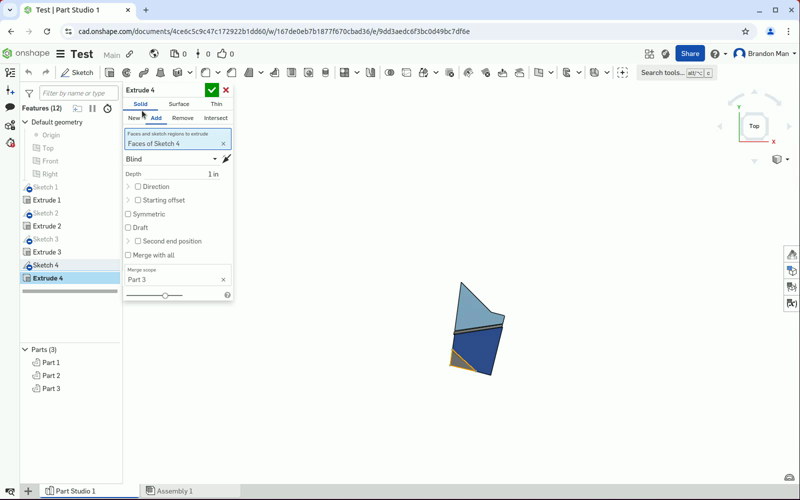
mouse_move(137, 120)
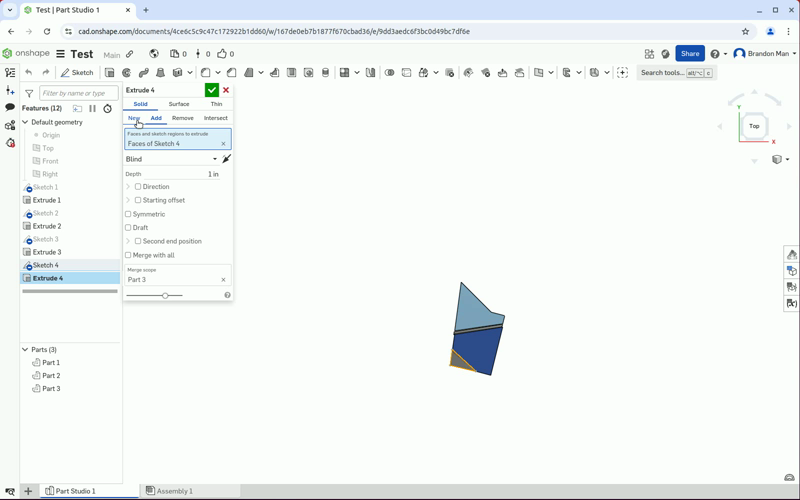
click(137, 120)
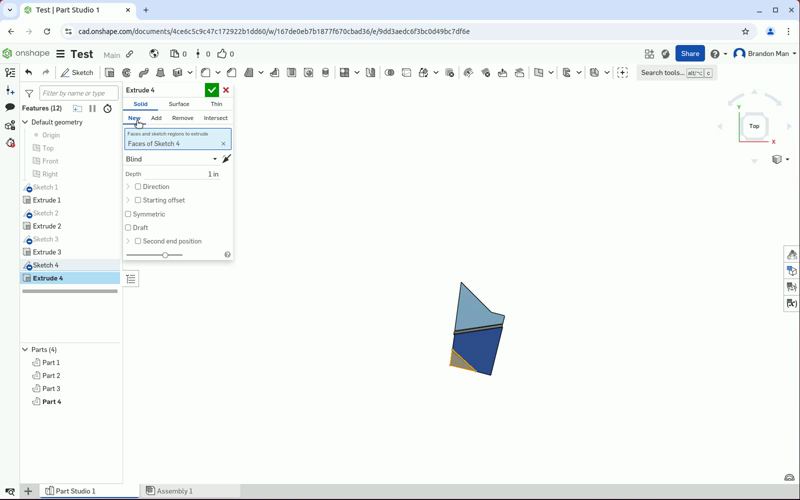
key(tab, 4)
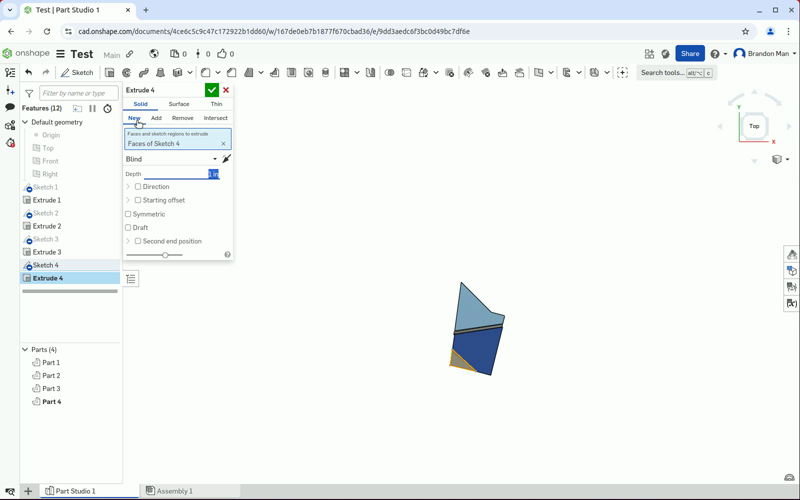
text(-0.241)
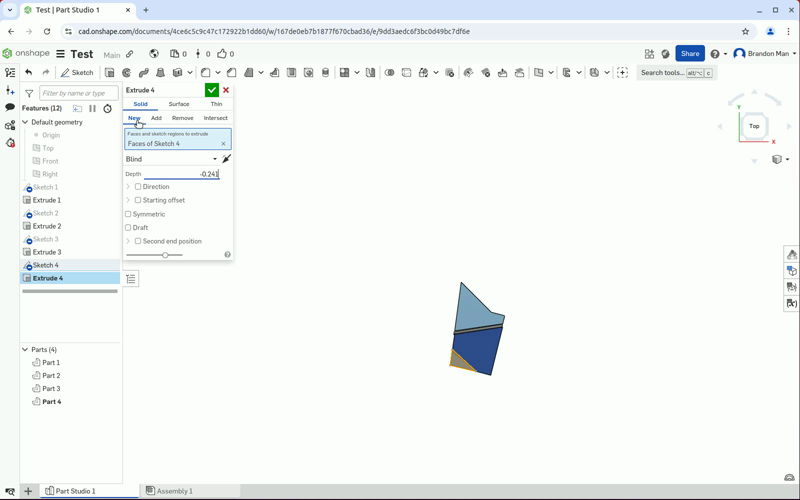
key(enter)
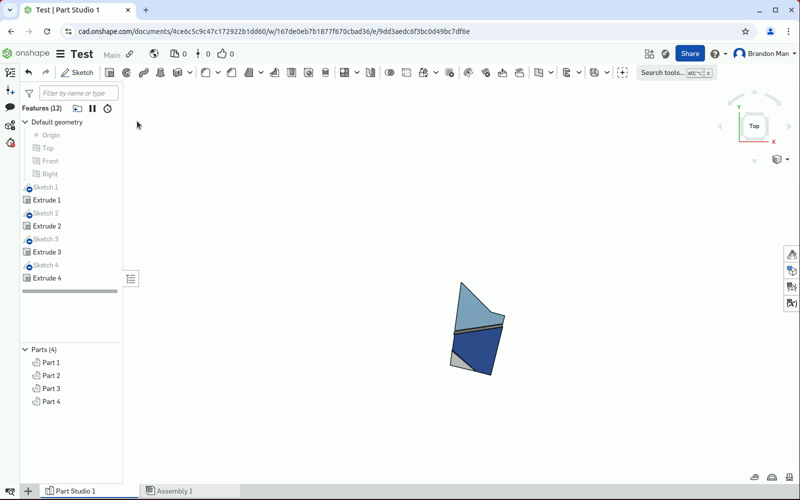
key(shift+h)
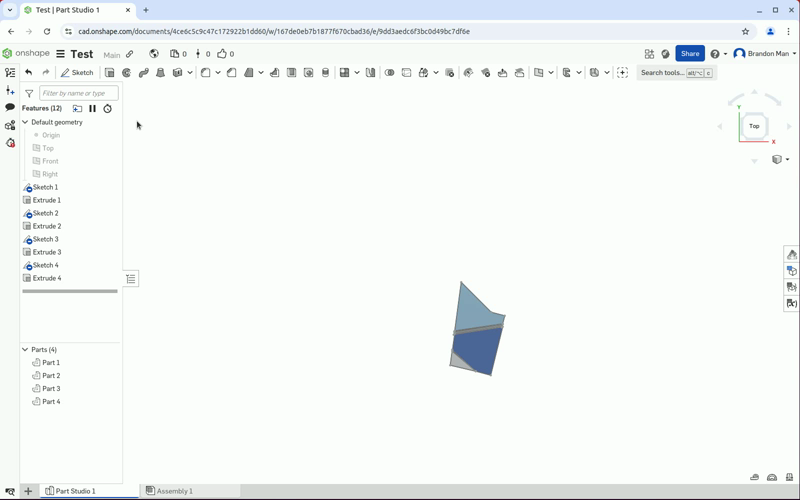
key(shift+h)
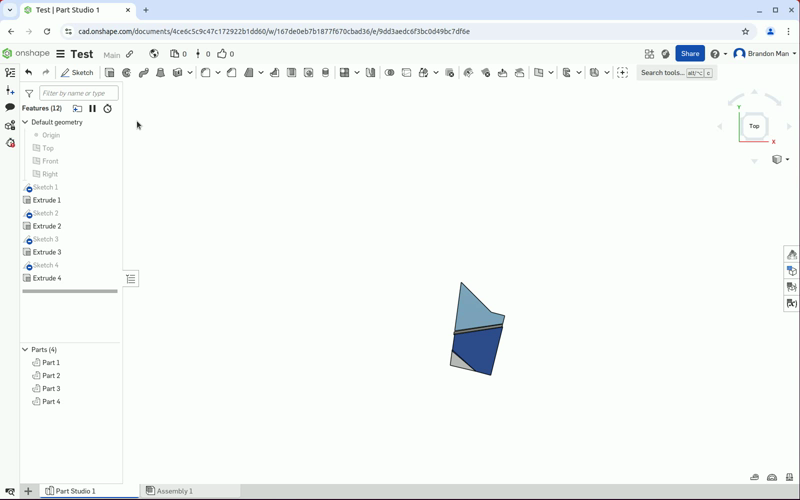
mouse_move(73, 189)
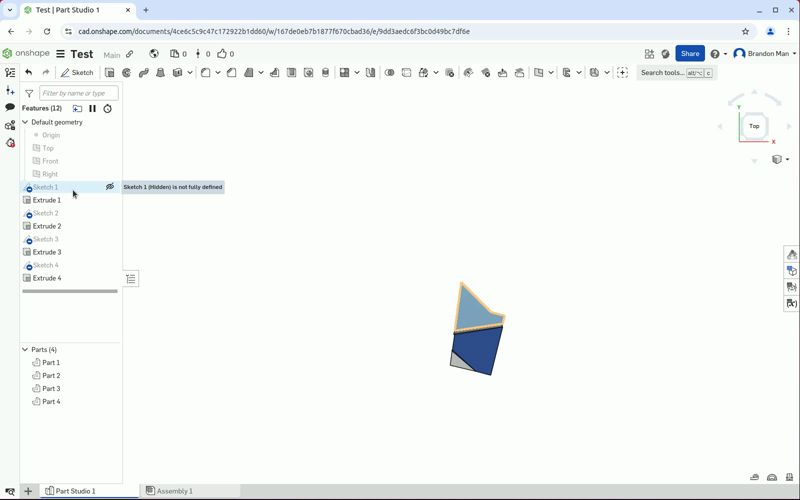
click(73, 189)
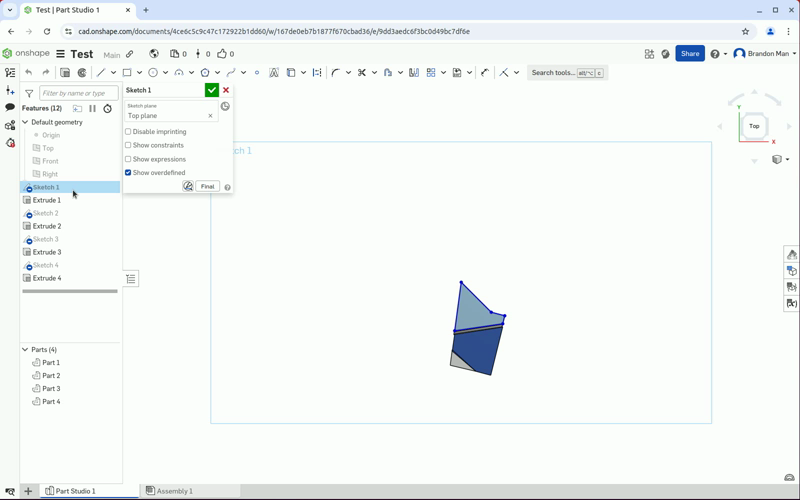
mouse_move(229, 92)
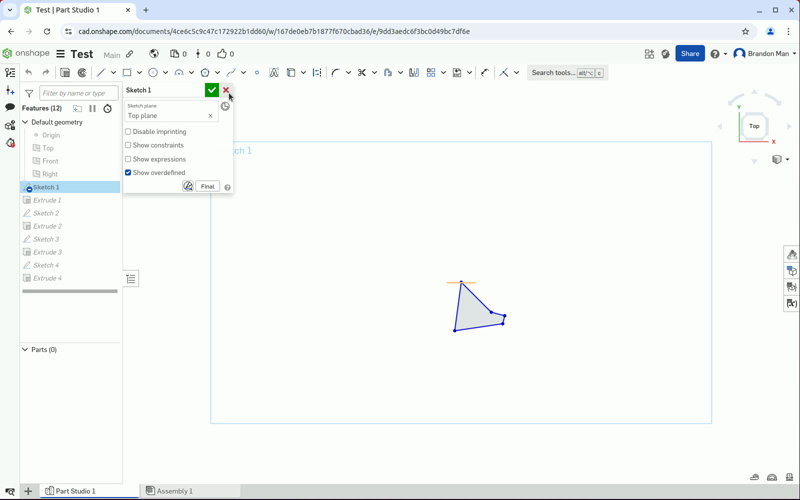
click(229, 92)
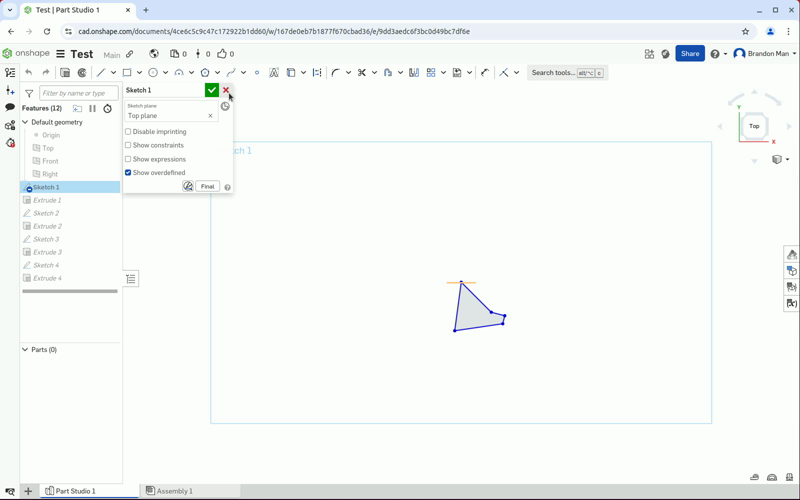
key(shift+s)
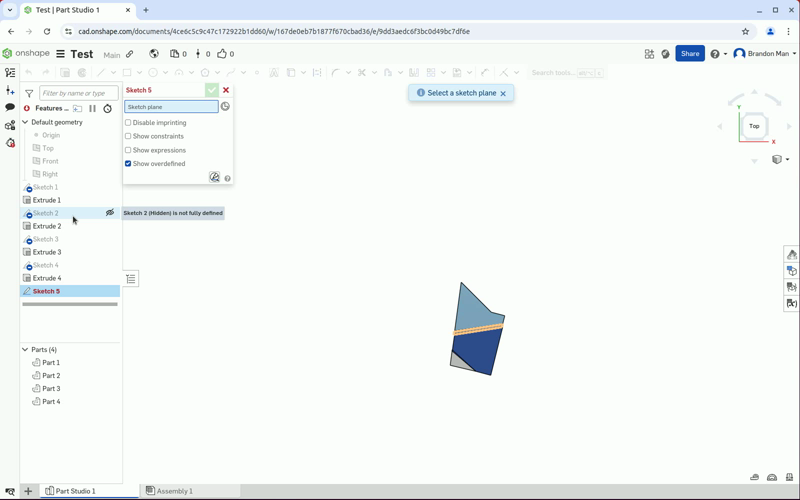
scroll(3)
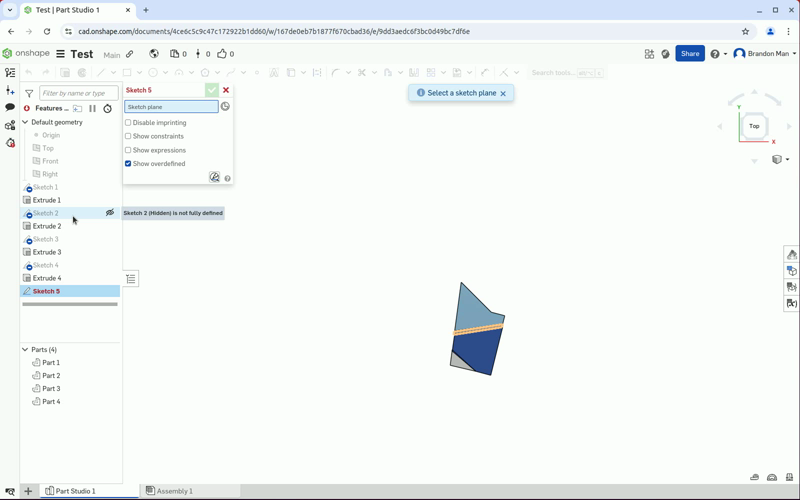
mouse_move(73, 150)
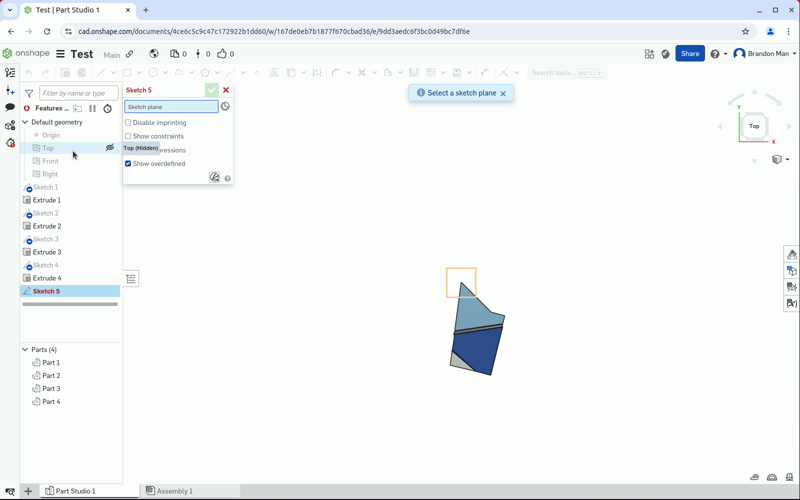
click(73, 150)
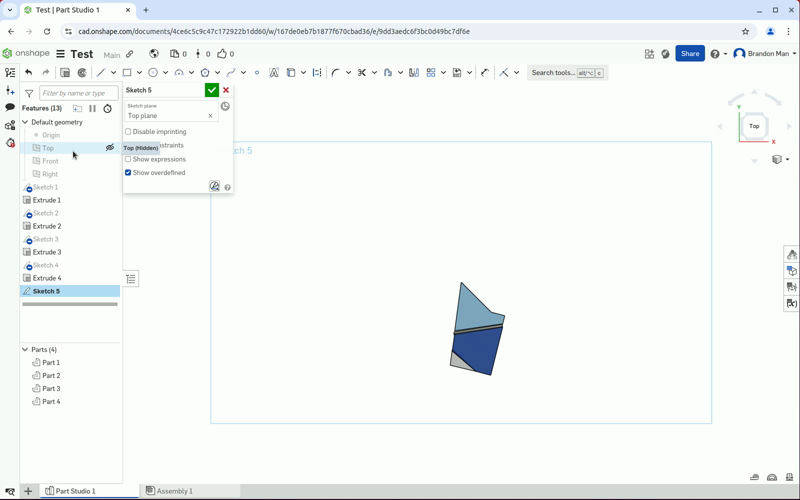
mouse_move(73, 352)
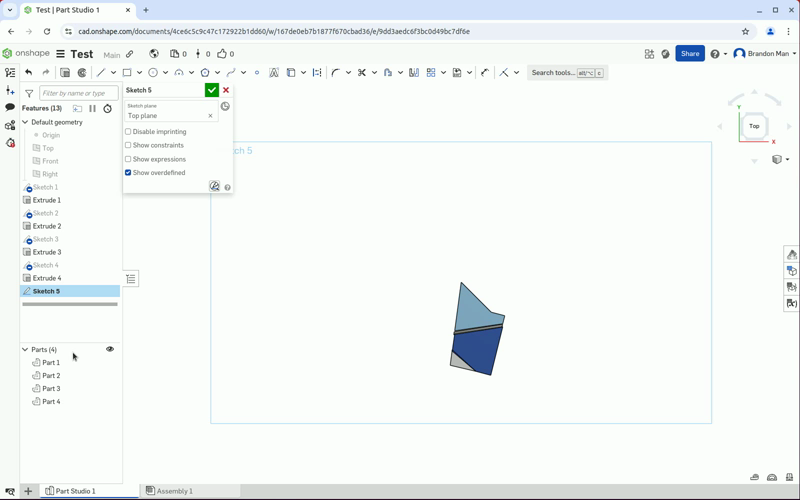
key(y)
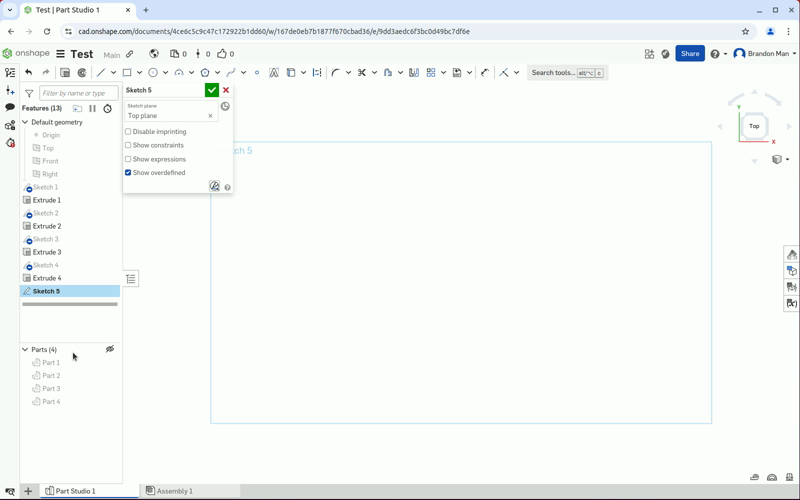
key(l)
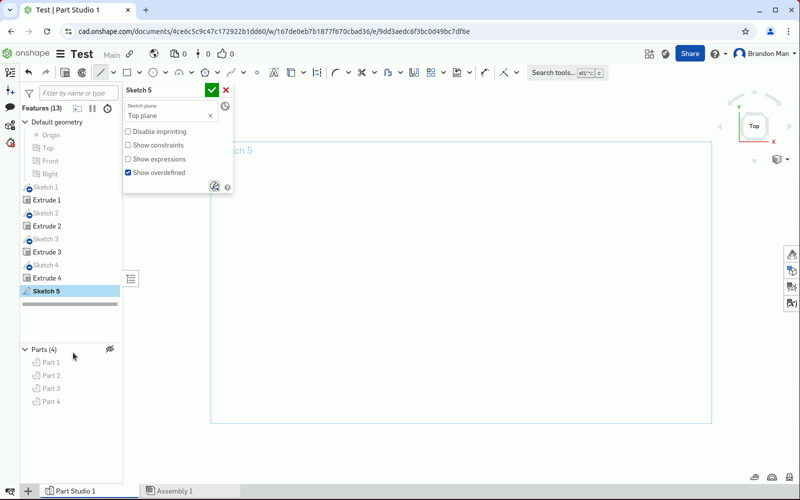
key_down(shift)
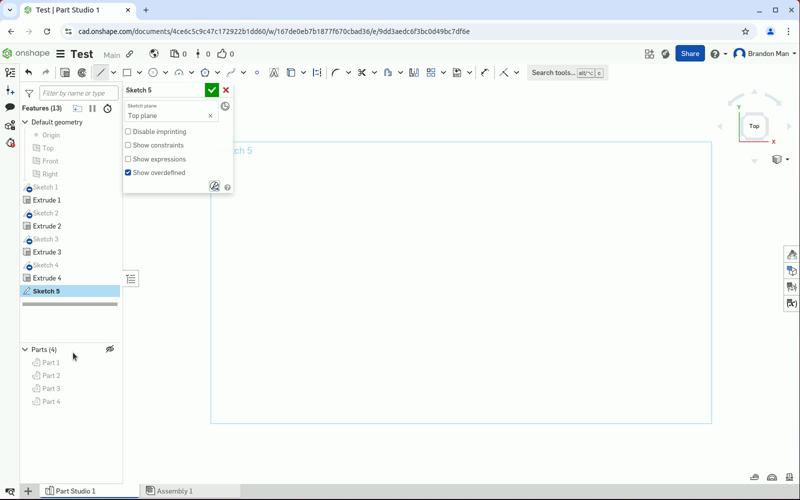
mouse_move(449, 376)
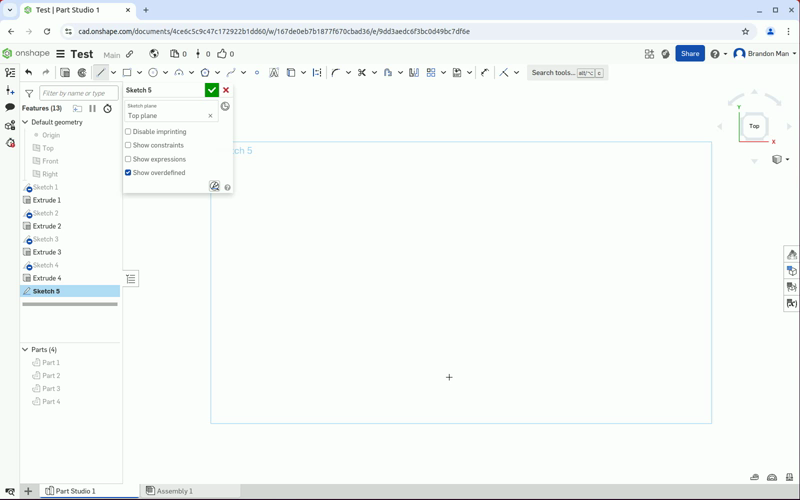
click(449, 376)
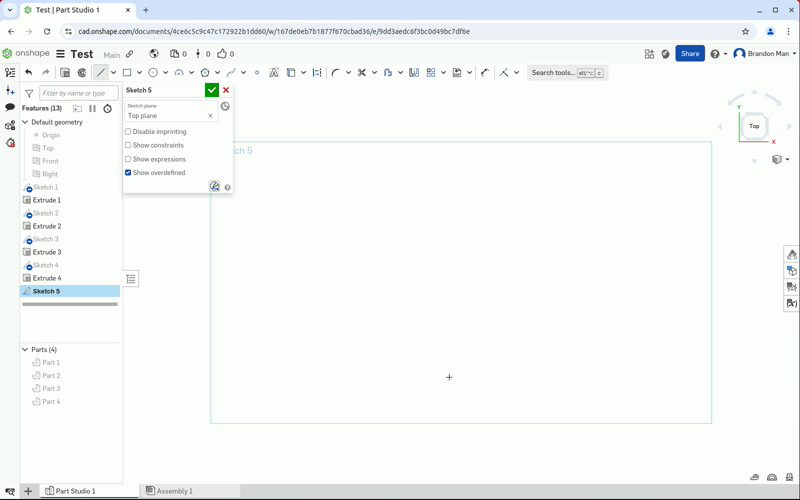
key_up(shift)
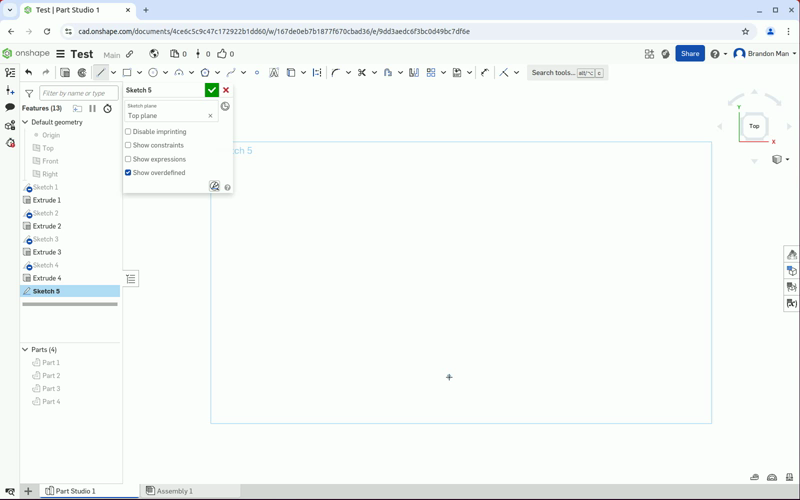
key_down(shift)
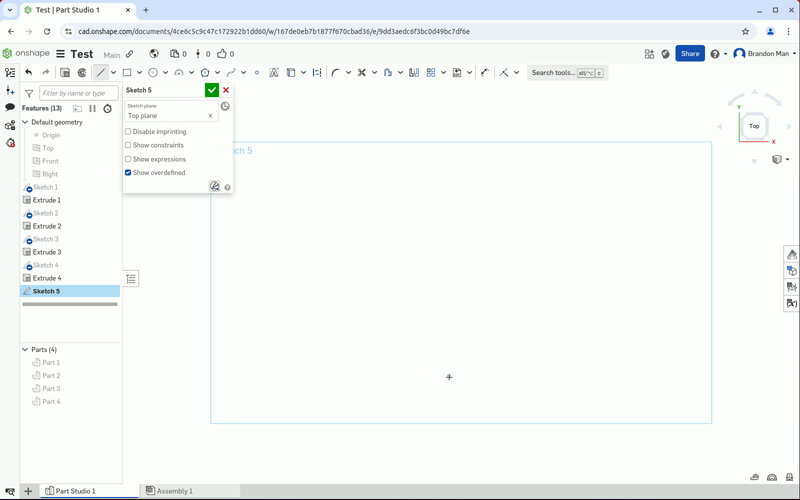
mouse_move(479, 376)
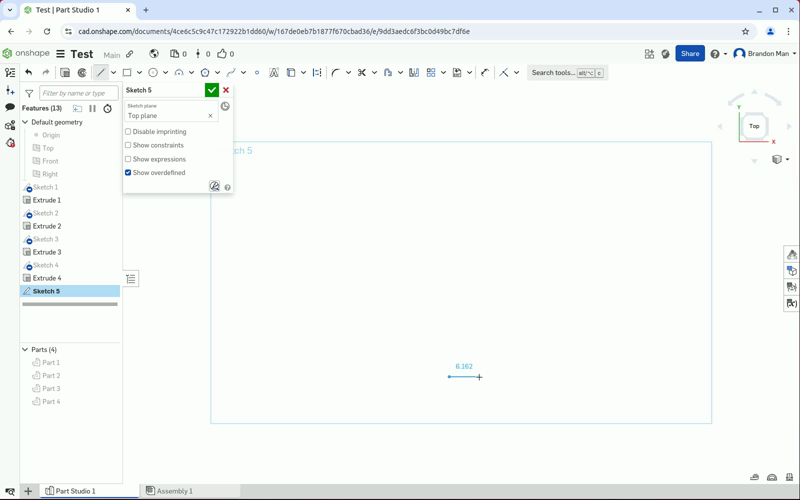
mouse_move(465, 391)
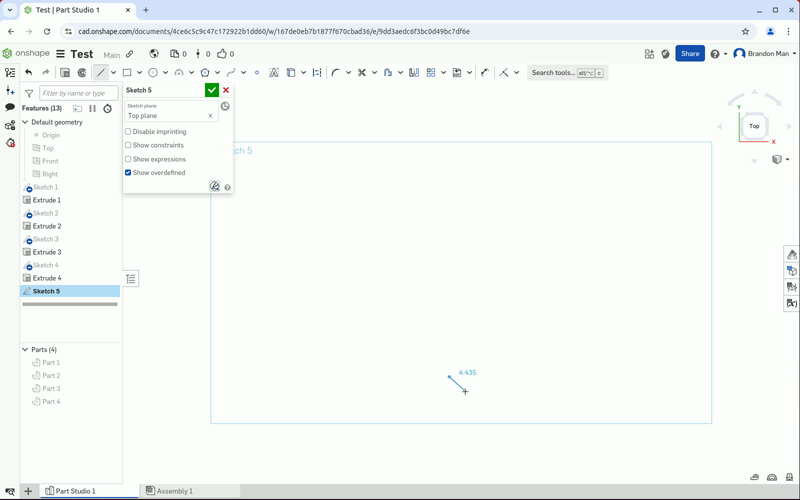
click(465, 391)
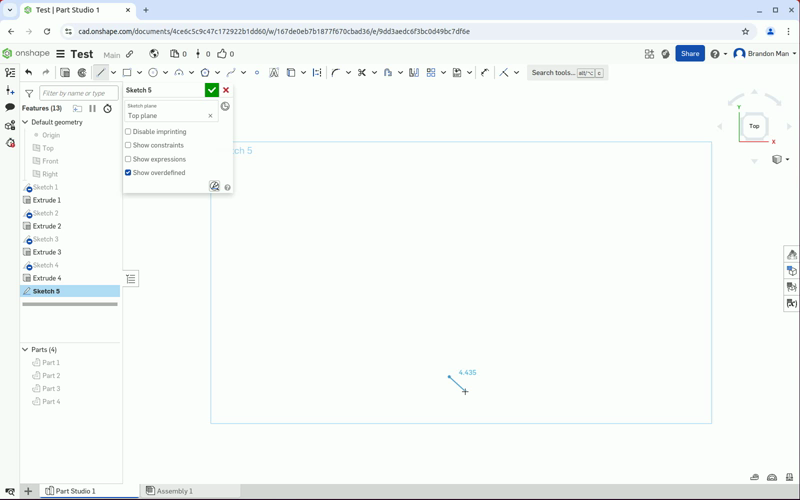
key_up(shift)
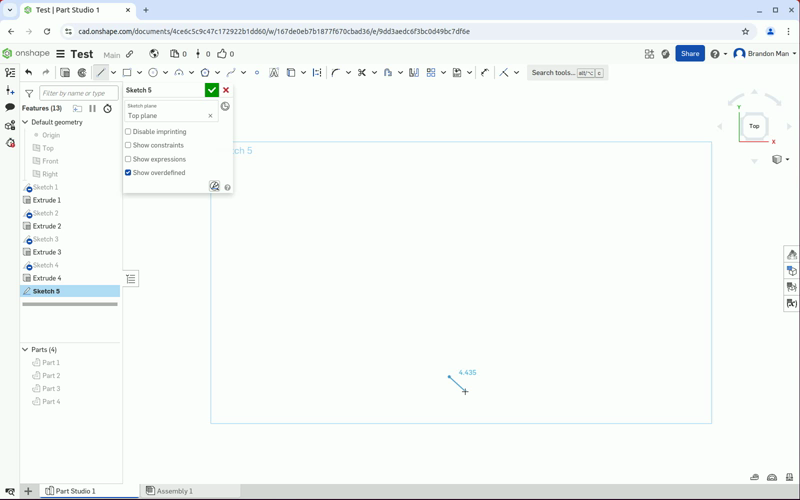
key_down(shift)
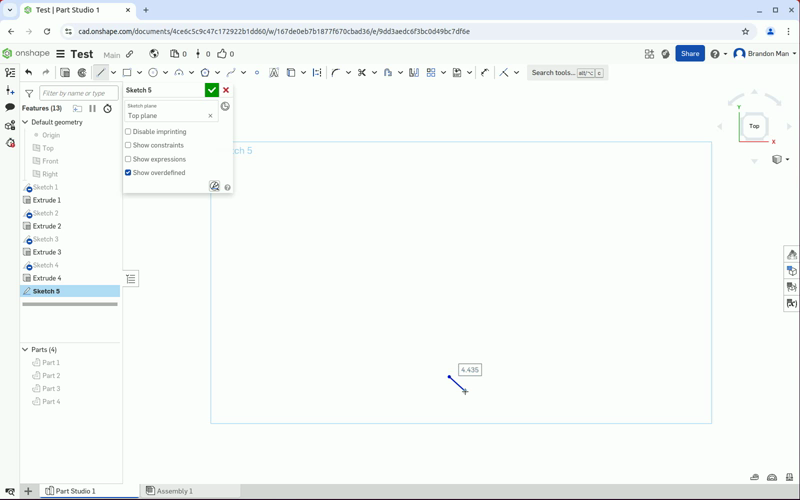
mouse_move(495, 391)
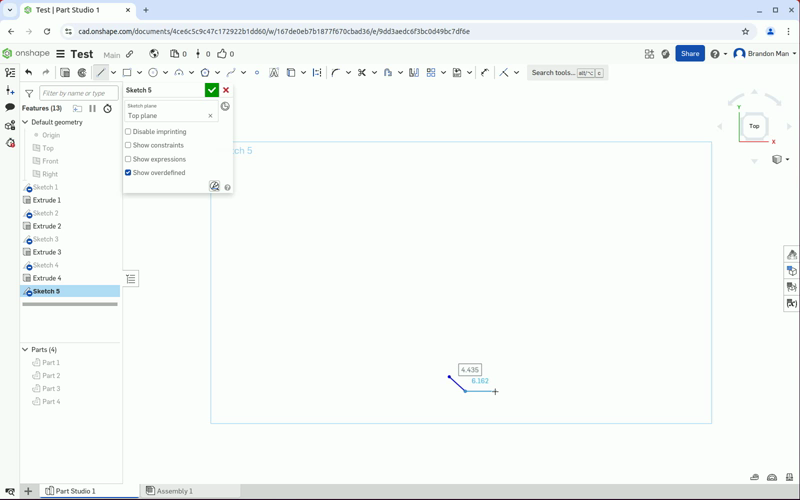
mouse_move(486, 396)
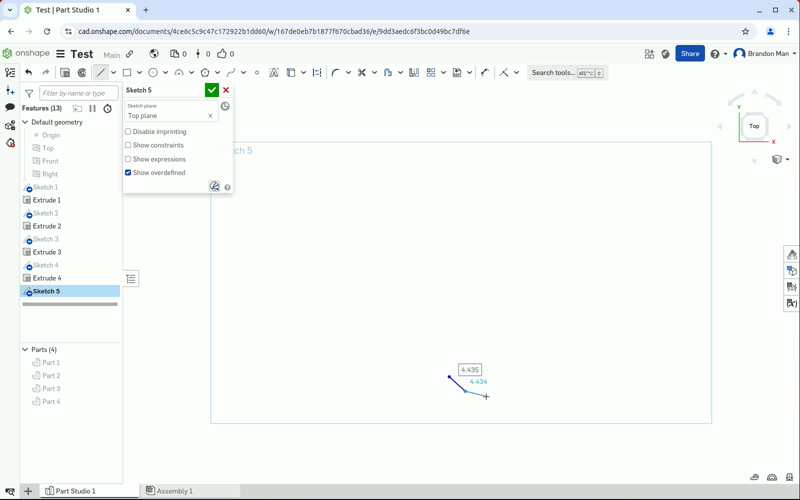
click(486, 396)
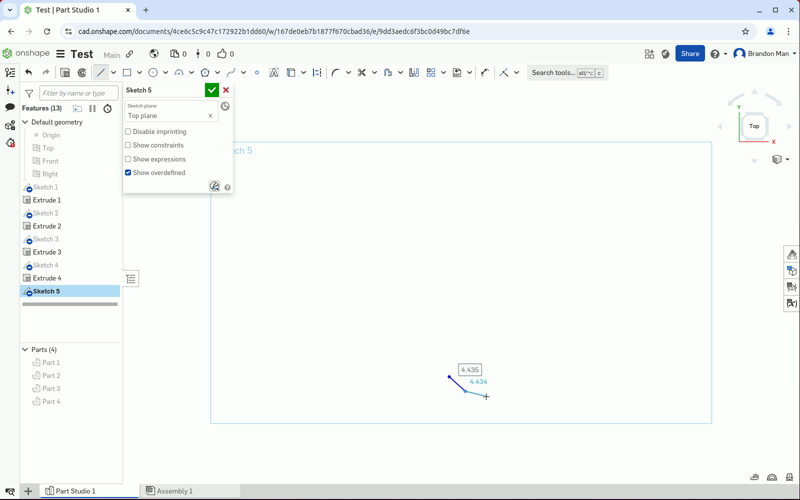
key_up(shift)
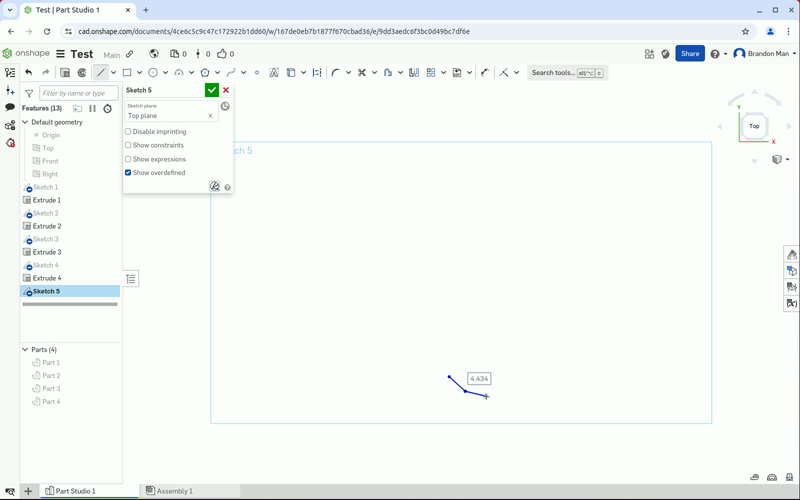
key_down(shift)
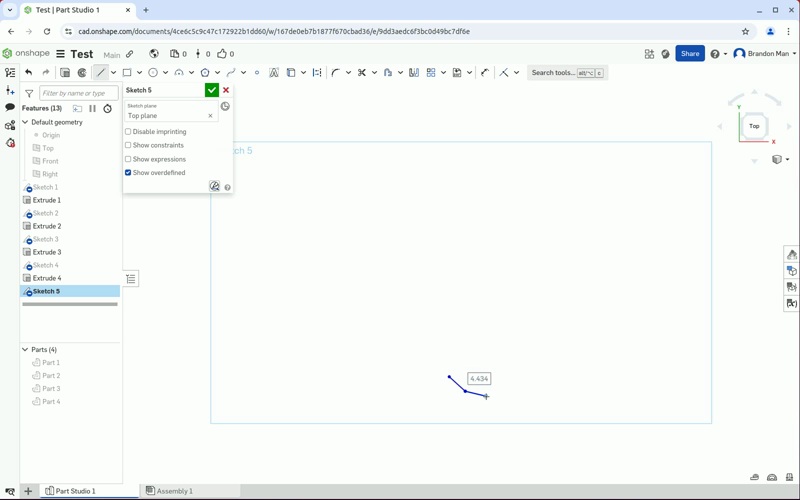
mouse_move(516, 396)
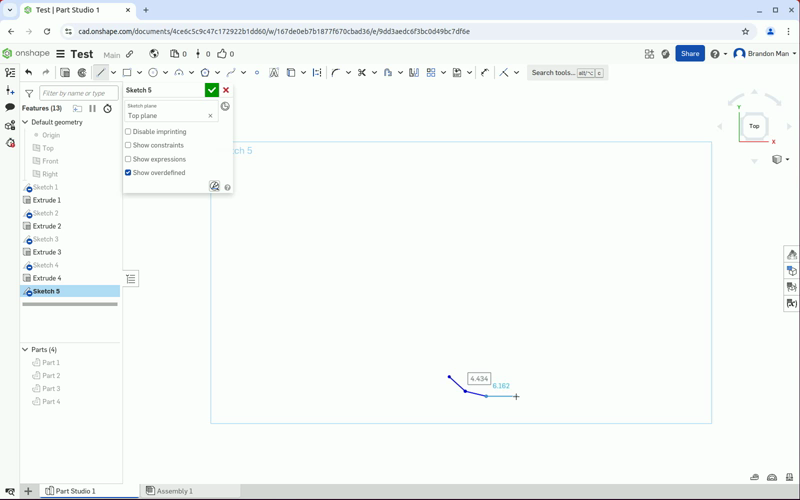
mouse_move(490, 375)
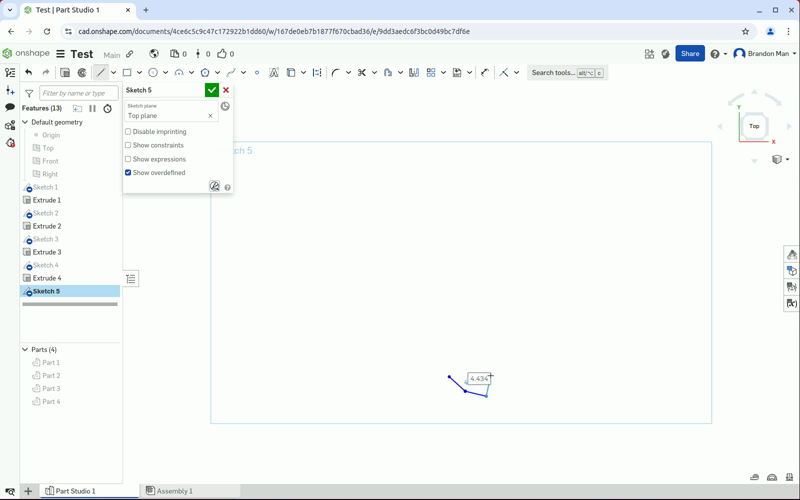
click(490, 375)
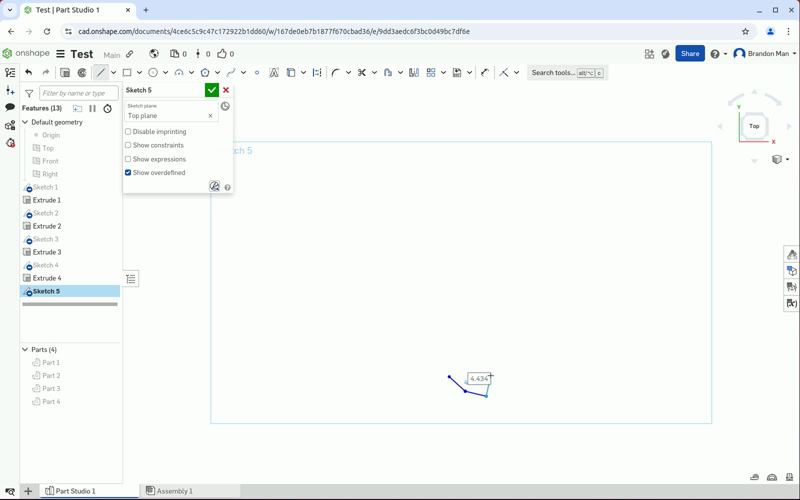
key_up(shift)
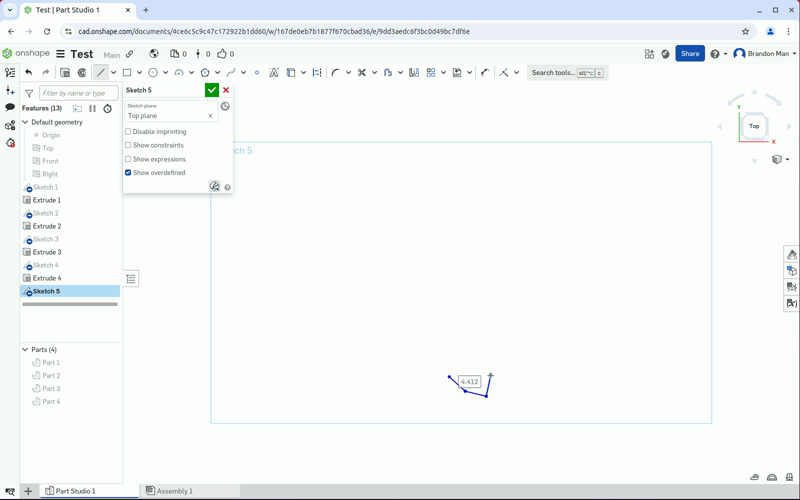
key_down(shift)
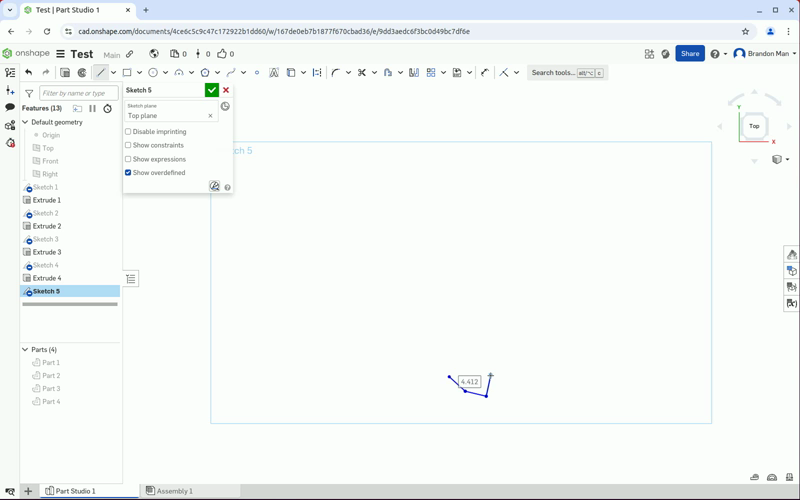
mouse_move(520, 375)
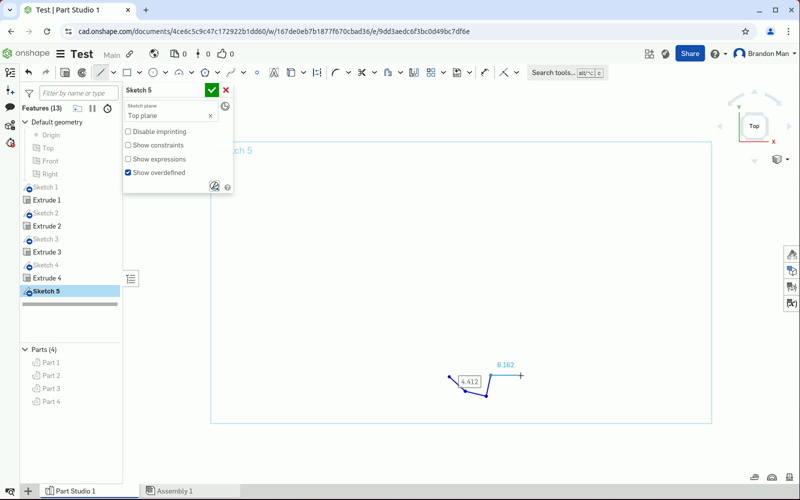
mouse_move(475, 371)
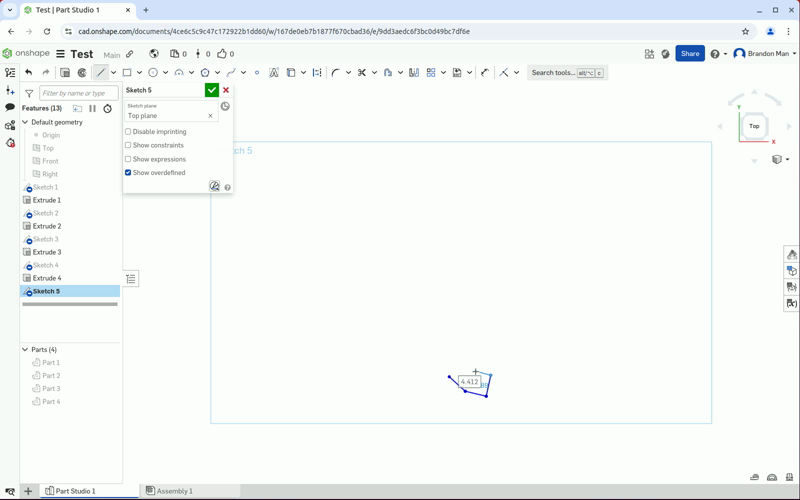
click(475, 371)
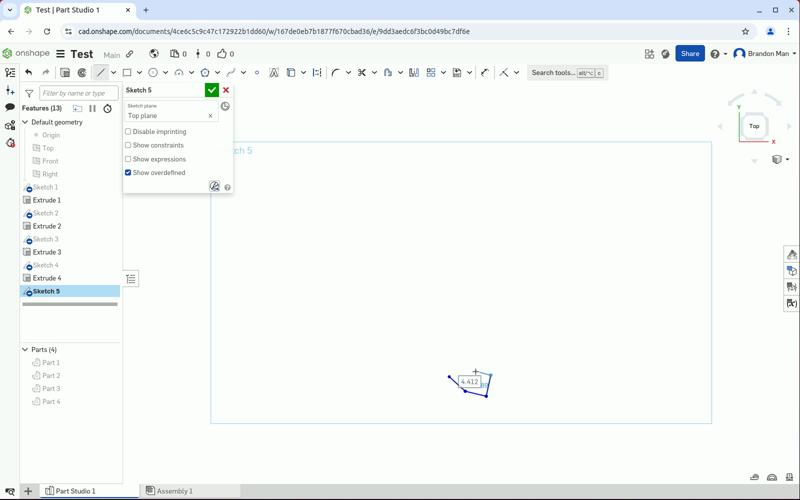
key_up(shift)
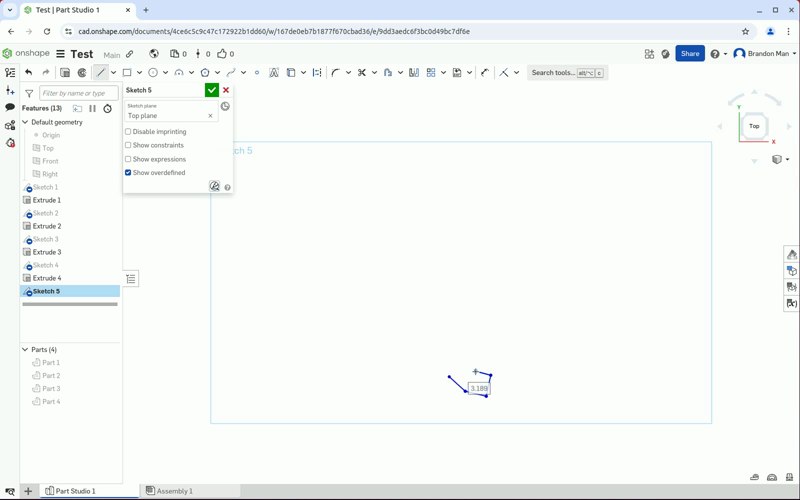
key_down(shift)
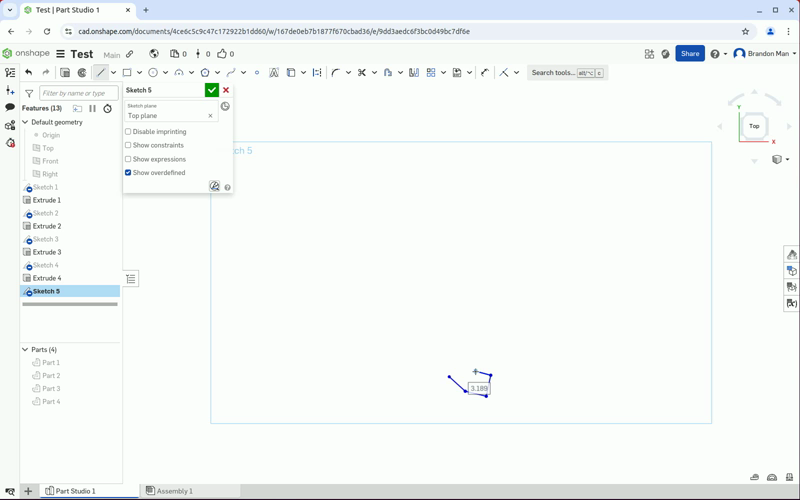
mouse_move(505, 371)
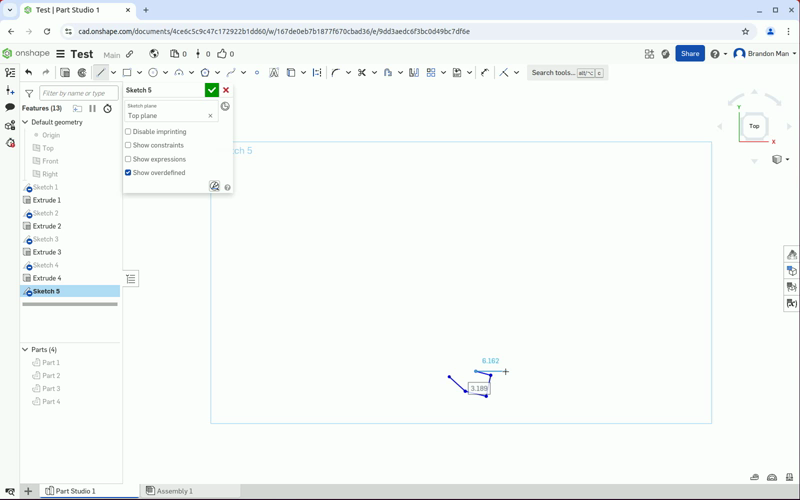
mouse_move(450, 365)
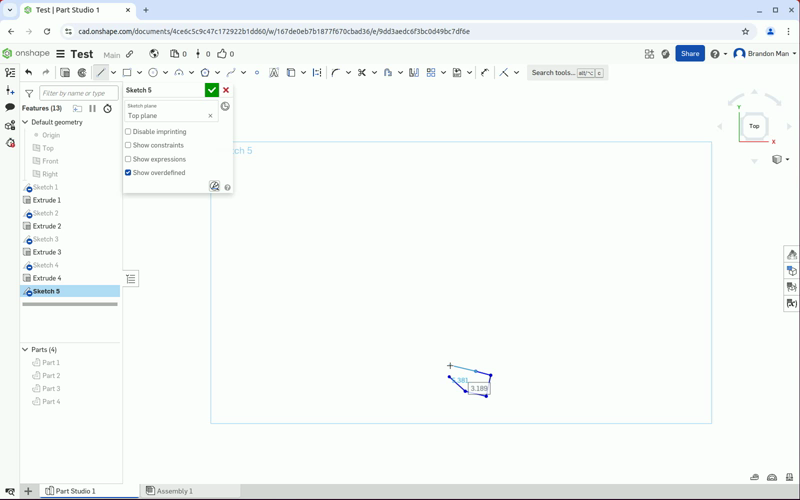
click(450, 365)
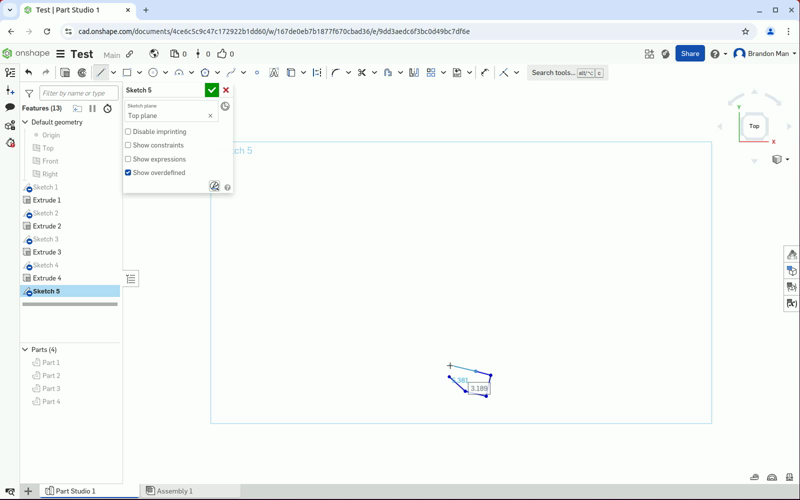
key_up(shift)
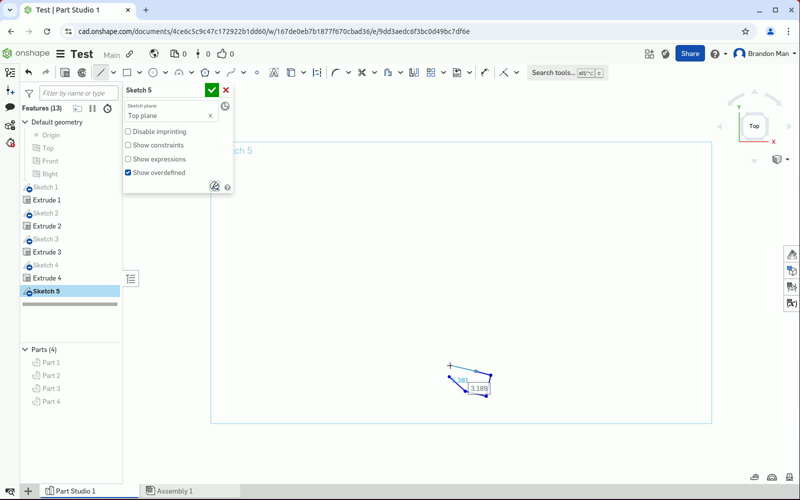
mouse_move(480, 365)
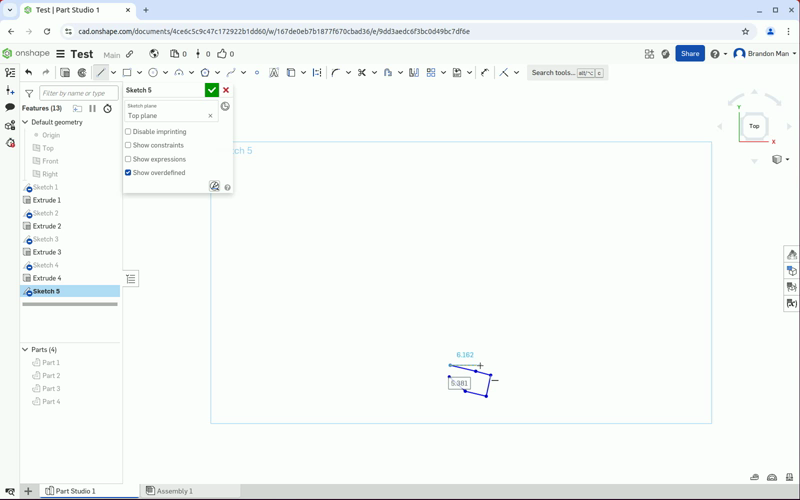
key_down(shift)
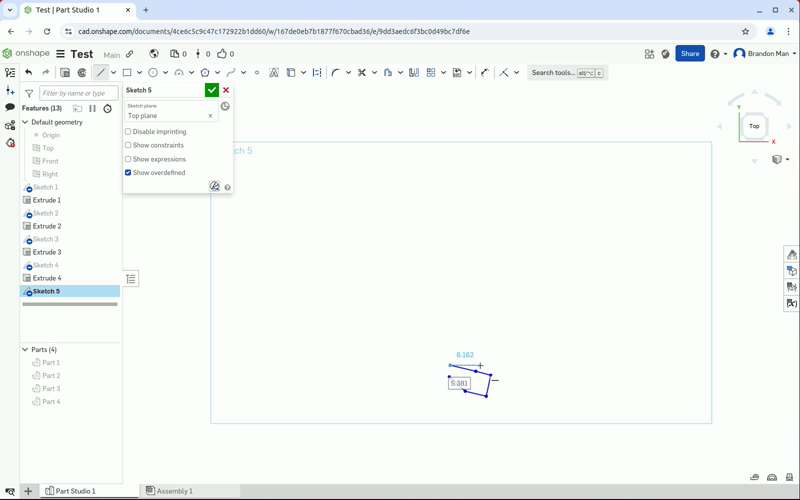
mouse_move(449, 376)
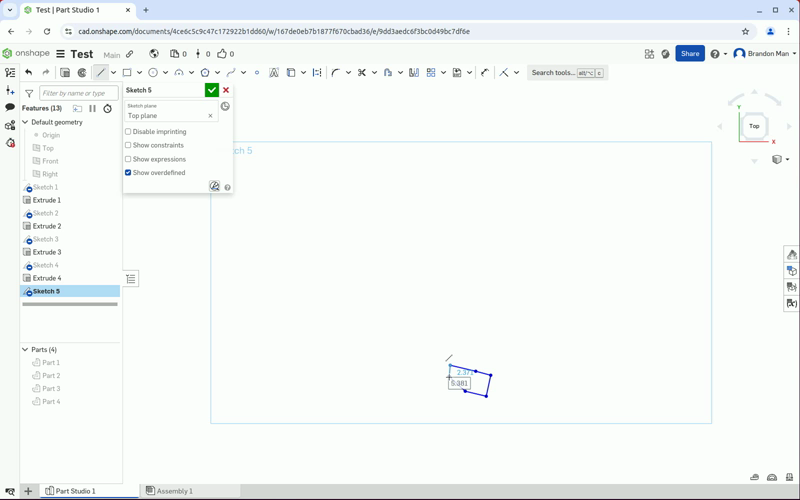
key_up(shift)
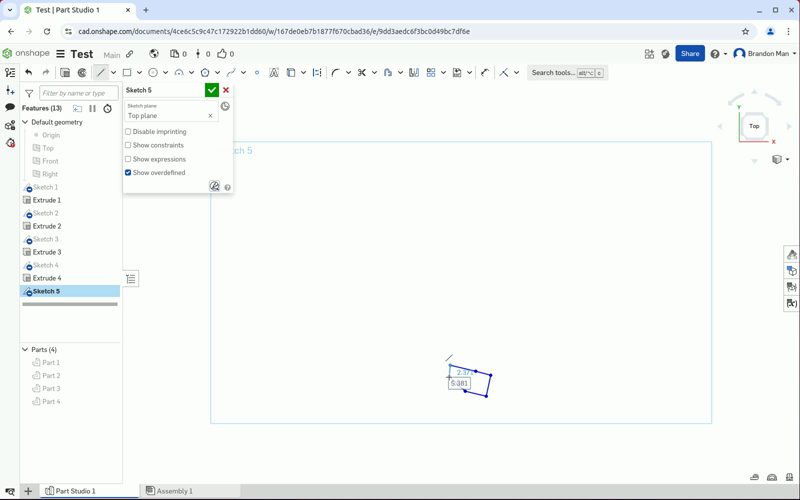
click(449, 376)
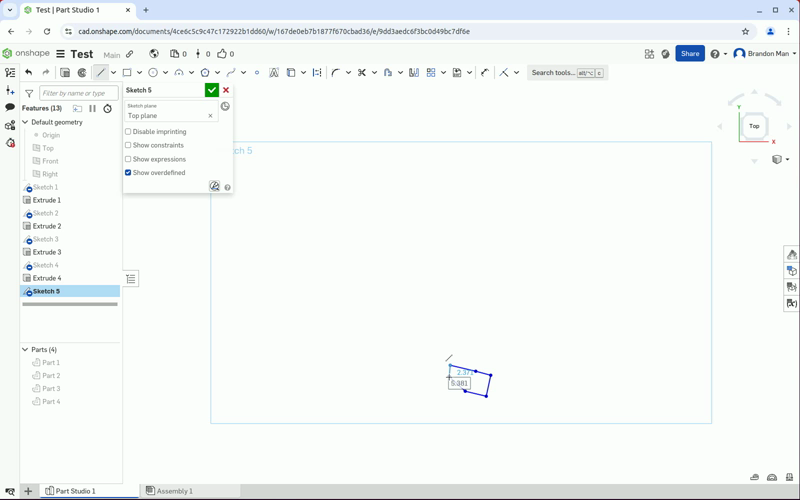
key(esc)
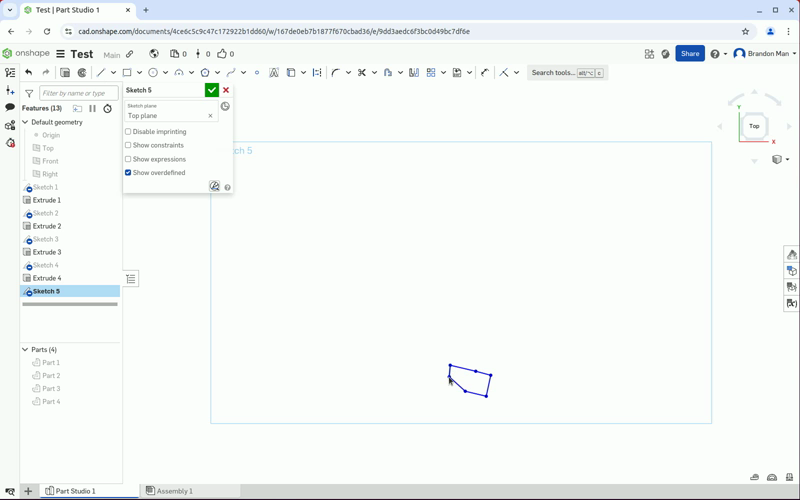
mouse_move(480, 373)
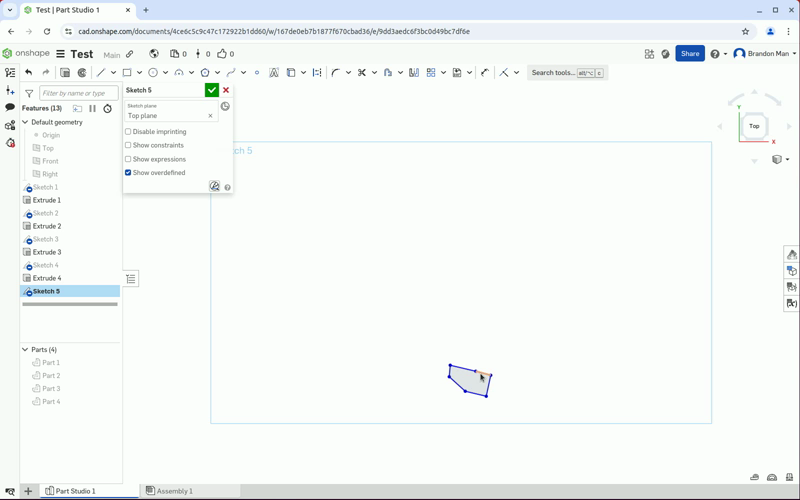
scroll(6)
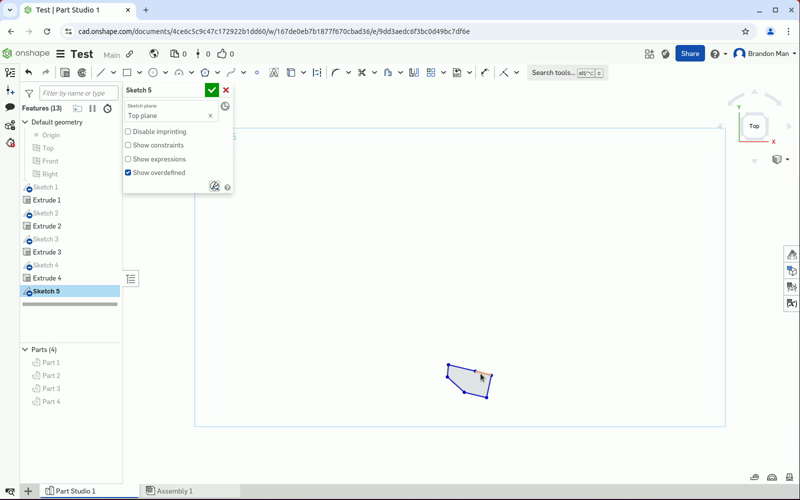
scroll(6)
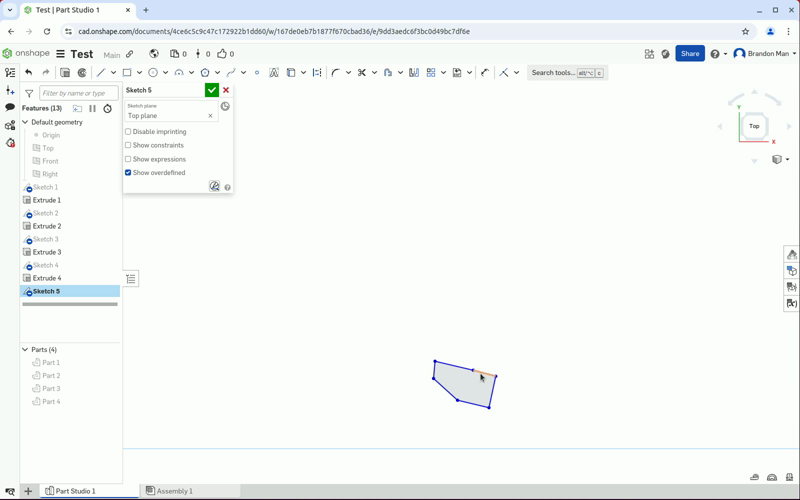
scroll(6)
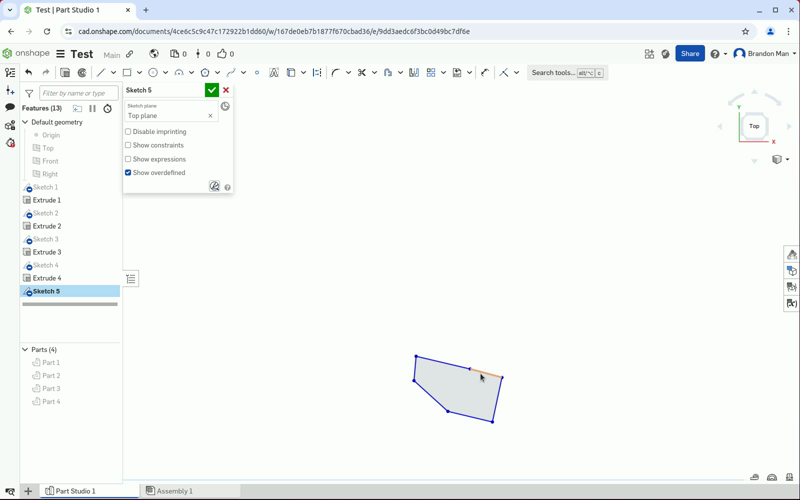
scroll(6)
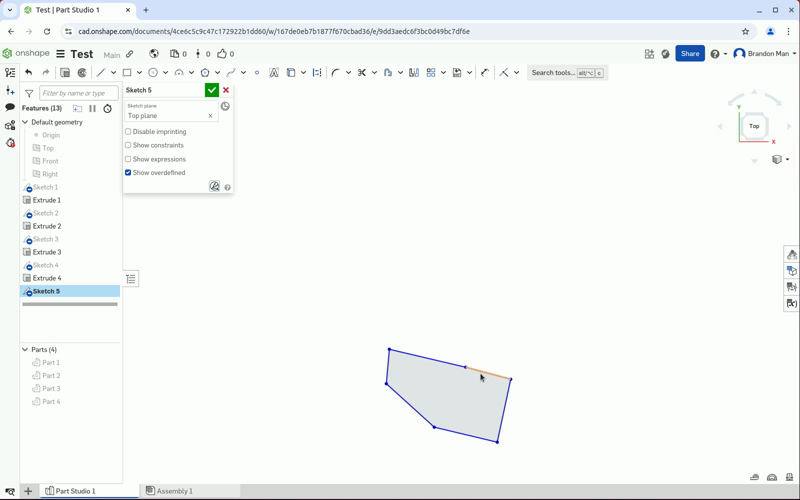
scroll(6)
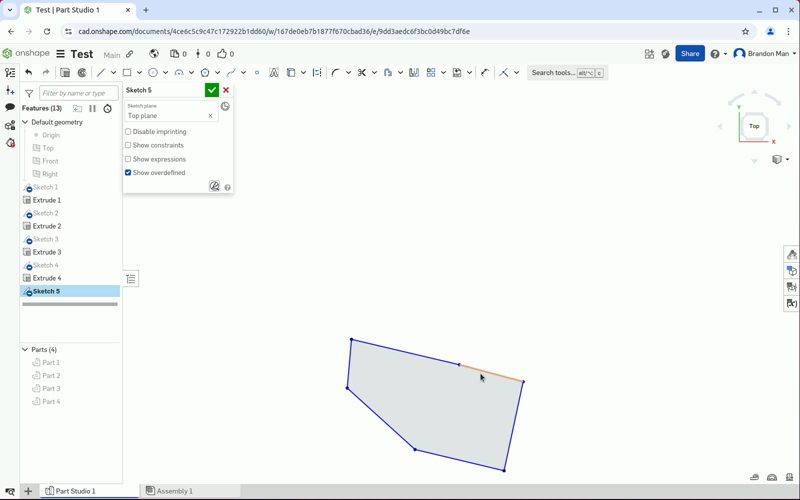
scroll(6)
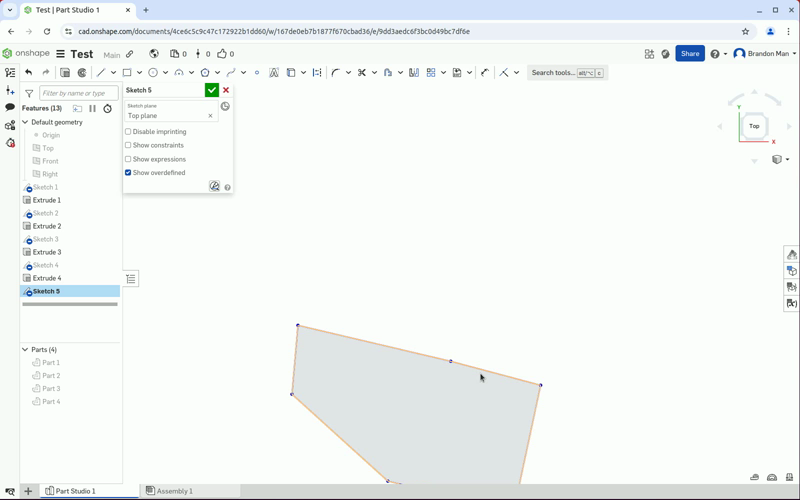
scroll(6)
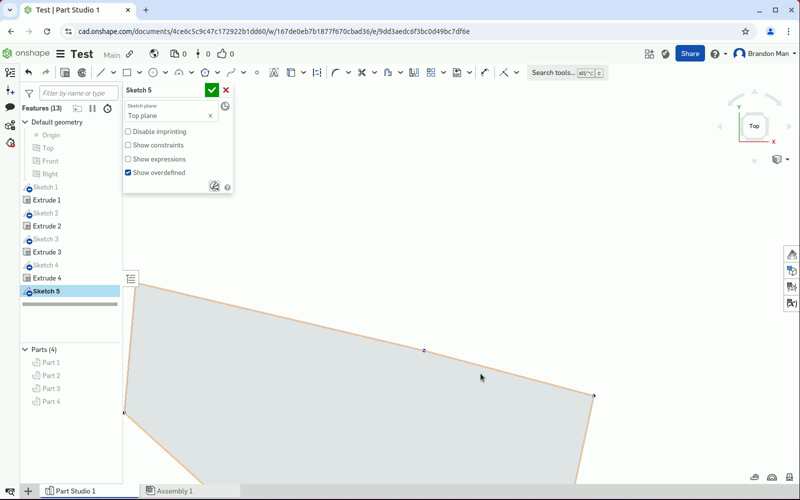
click(480, 373)
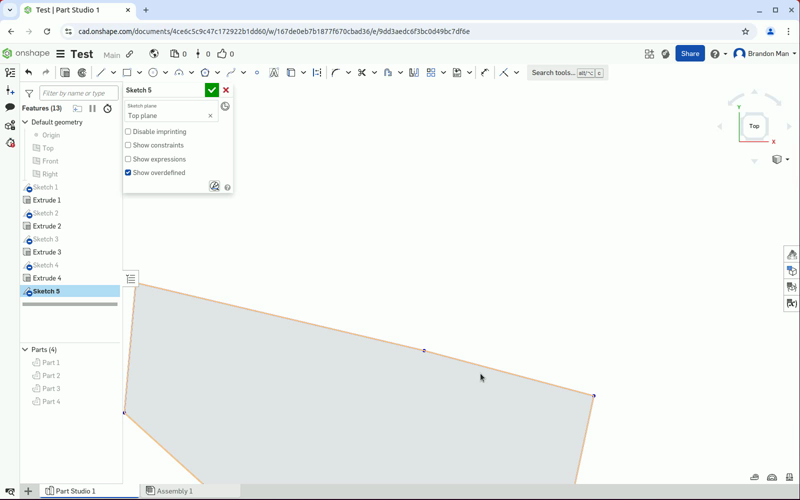
scroll(-6)
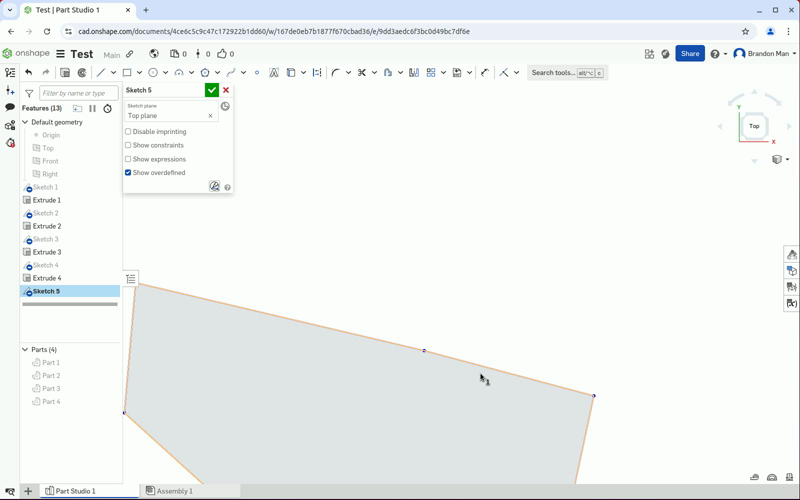
scroll(-6)
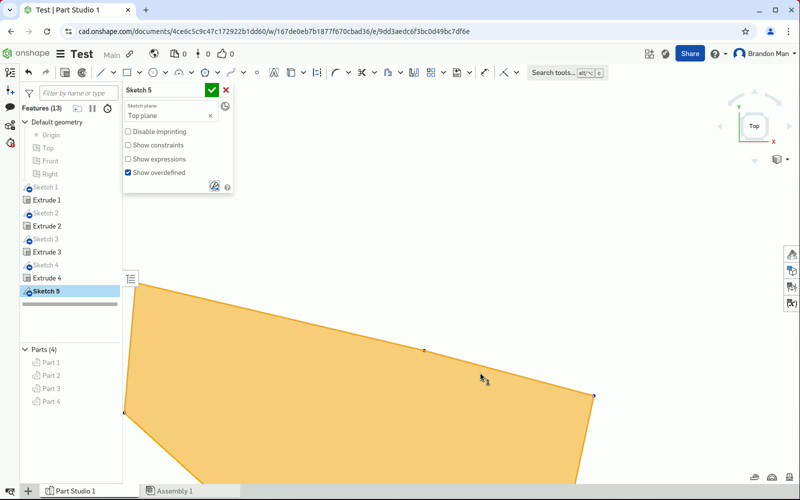
scroll(-6)
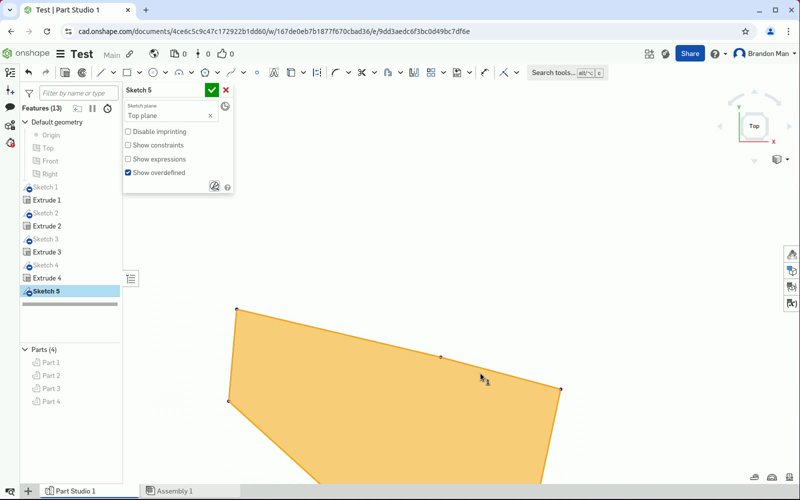
scroll(-6)
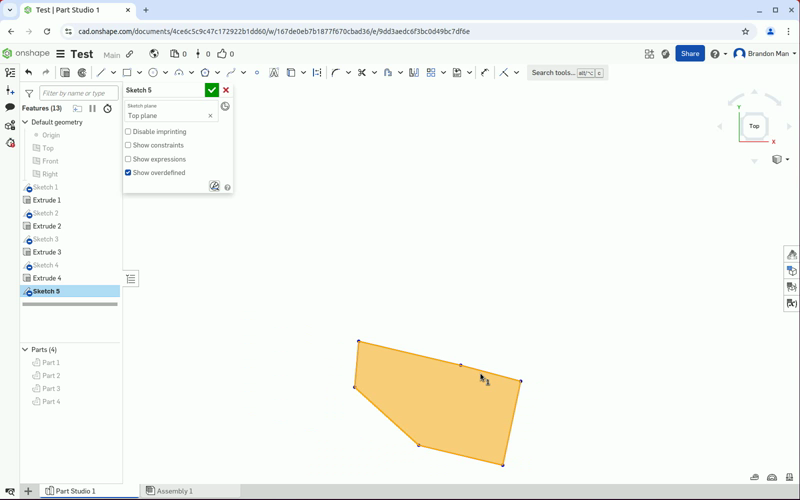
scroll(-6)
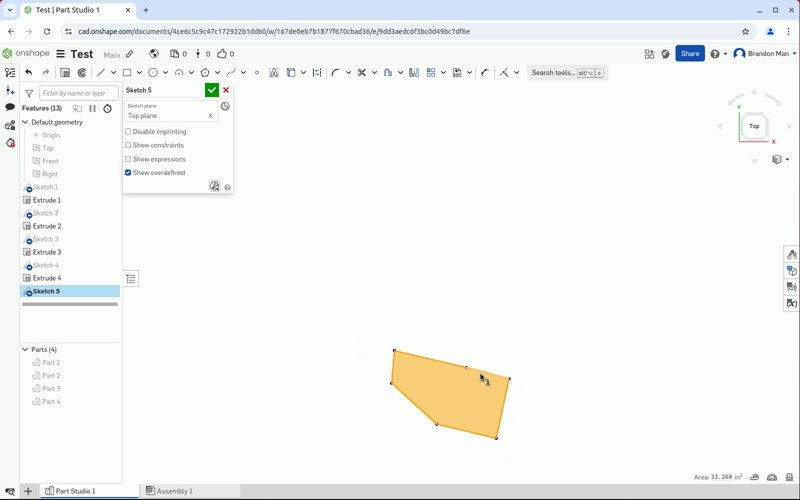
scroll(-6)
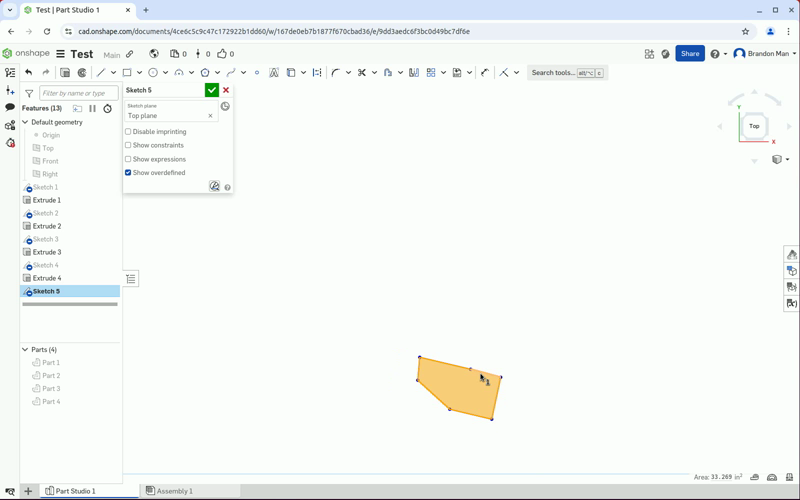
scroll(-6)
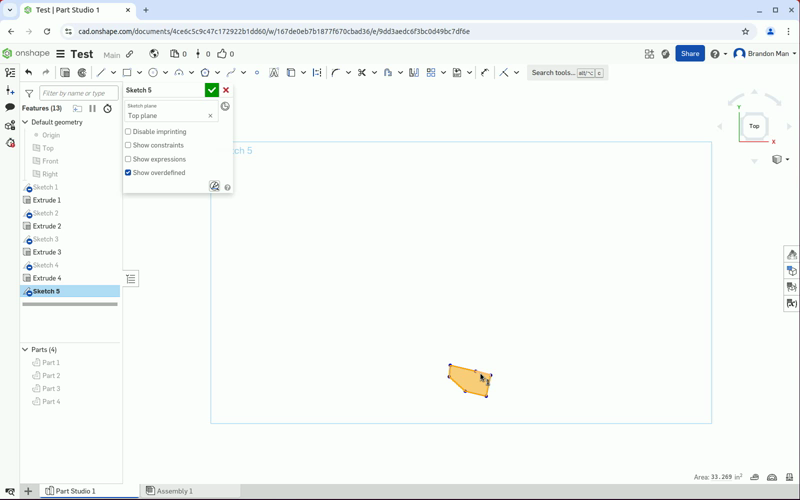
mouse_move(73, 352)
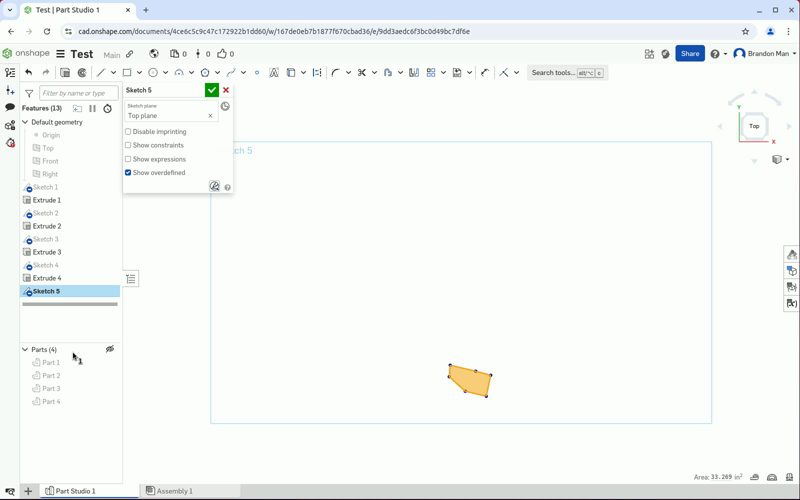
key(shift+y)
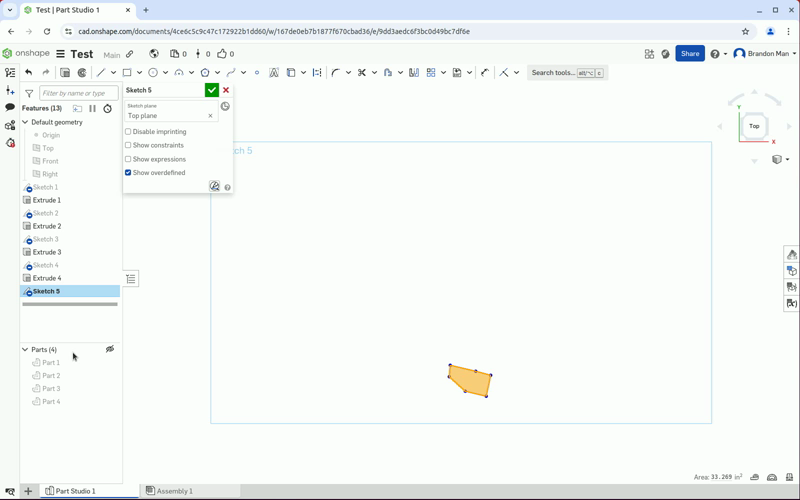
key(shift+e)
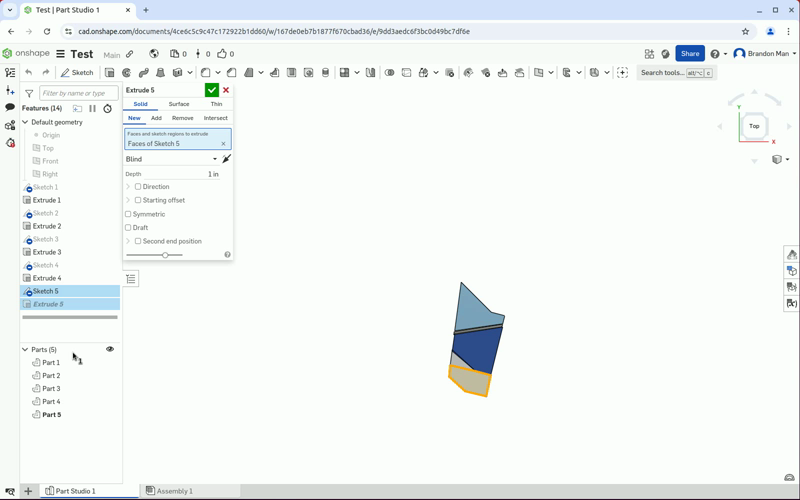
mouse_move(143, 106)
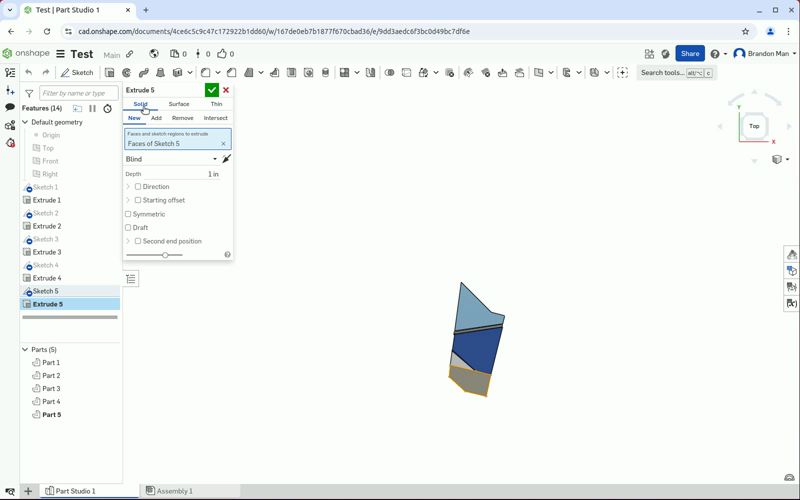
click(143, 106)
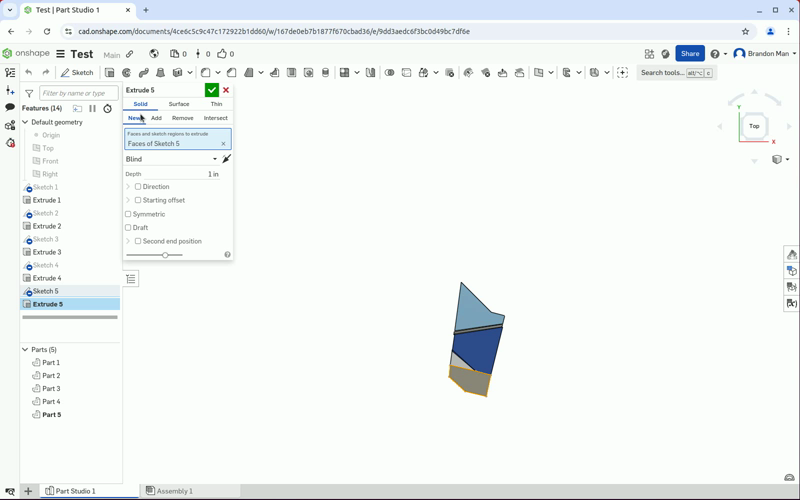
mouse_move(137, 120)
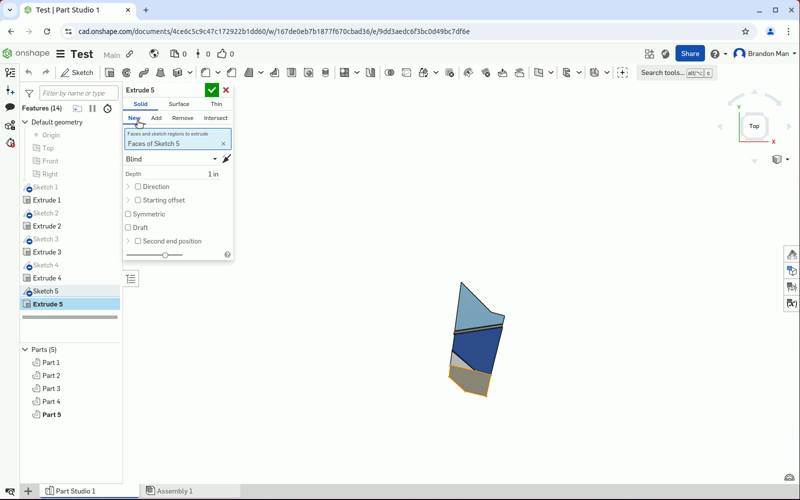
click(137, 120)
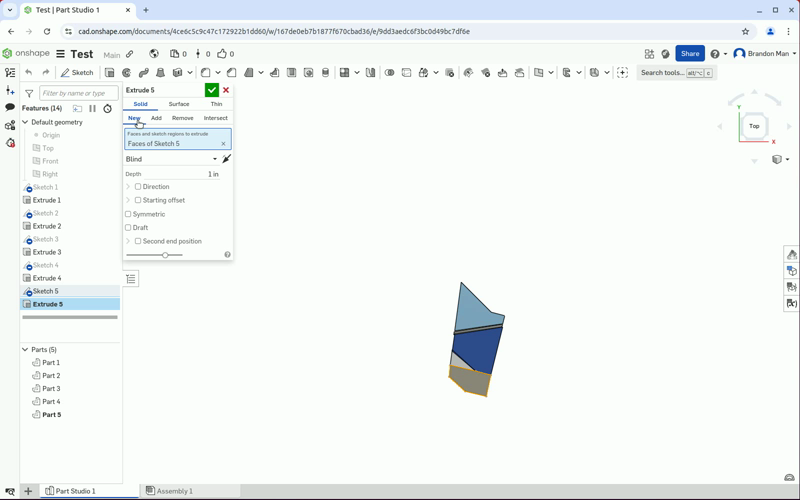
key(tab, 4)
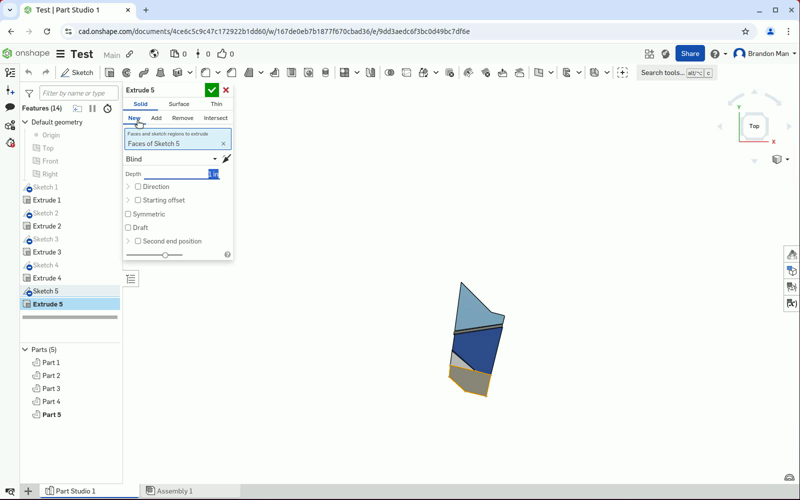
text(-0.241)
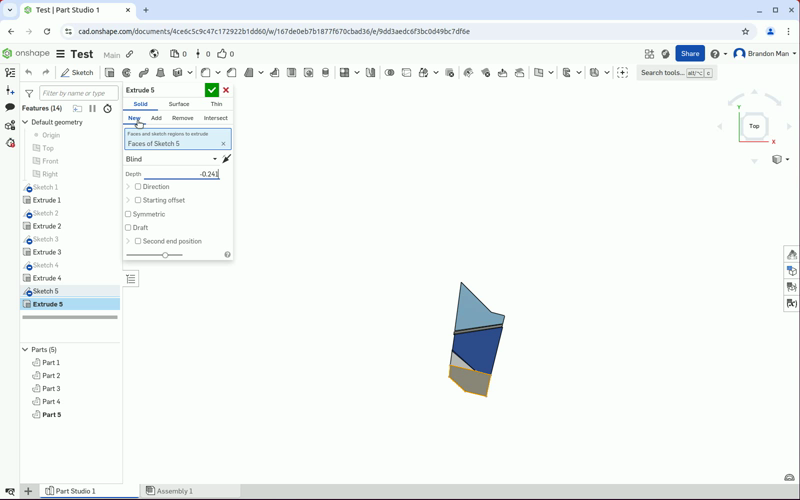
key(enter)
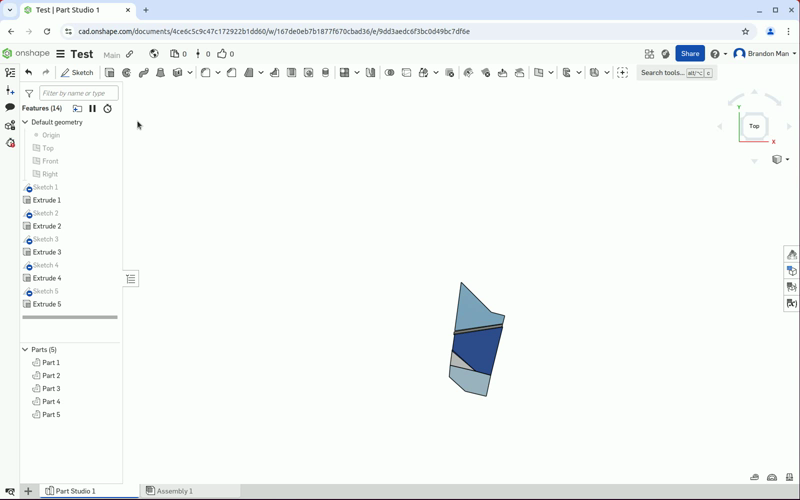
key(shift+h)
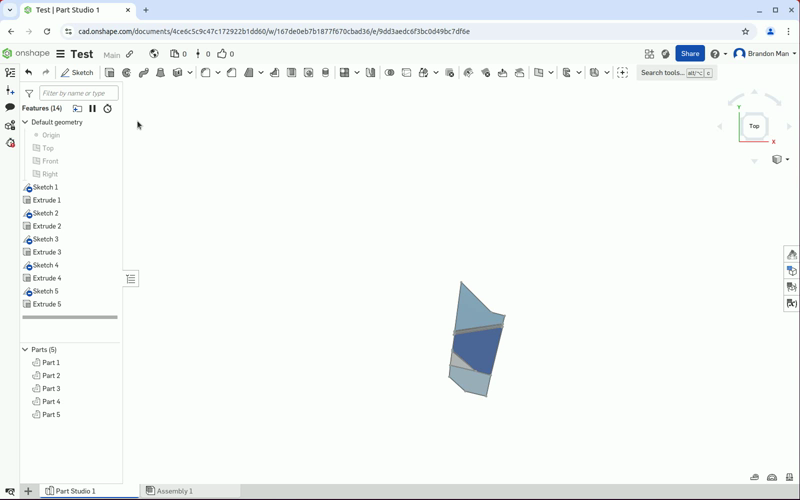
key(shift+h)
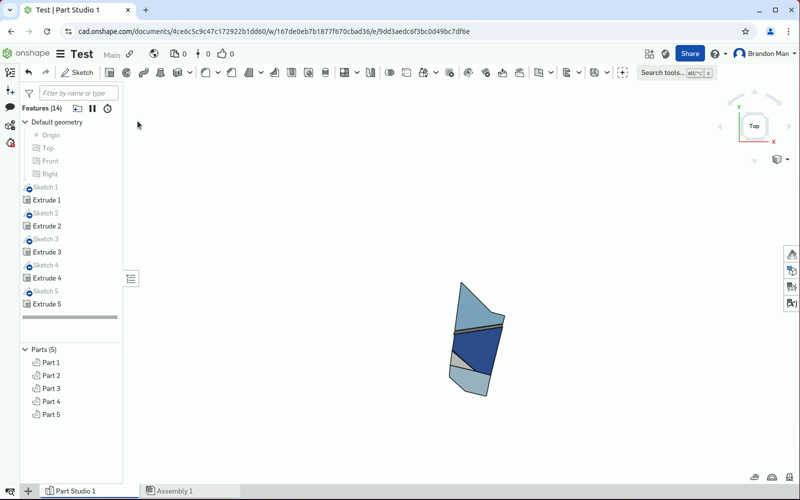
mouse_move(73, 189)
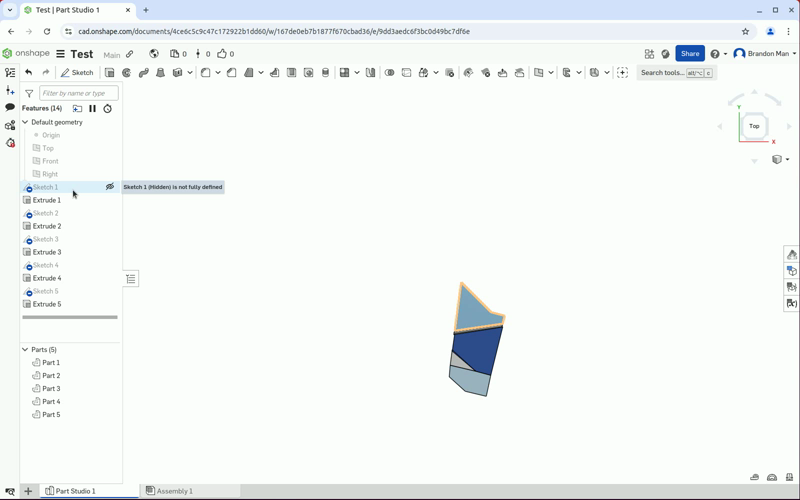
click(73, 189)
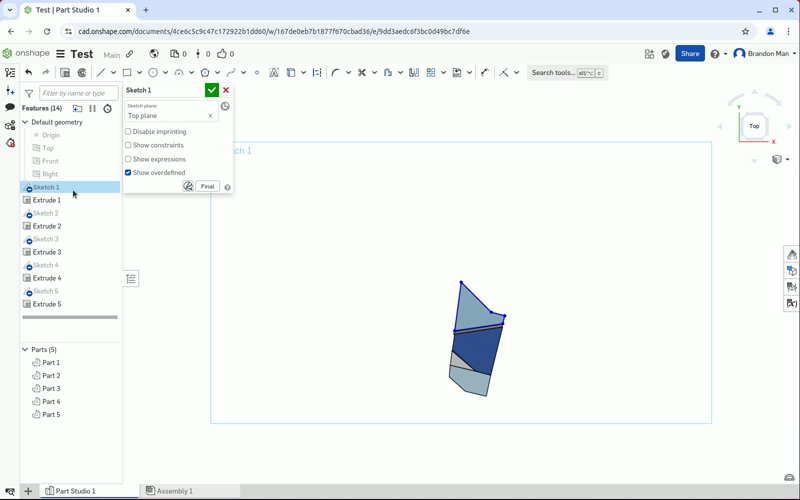
mouse_move(229, 92)
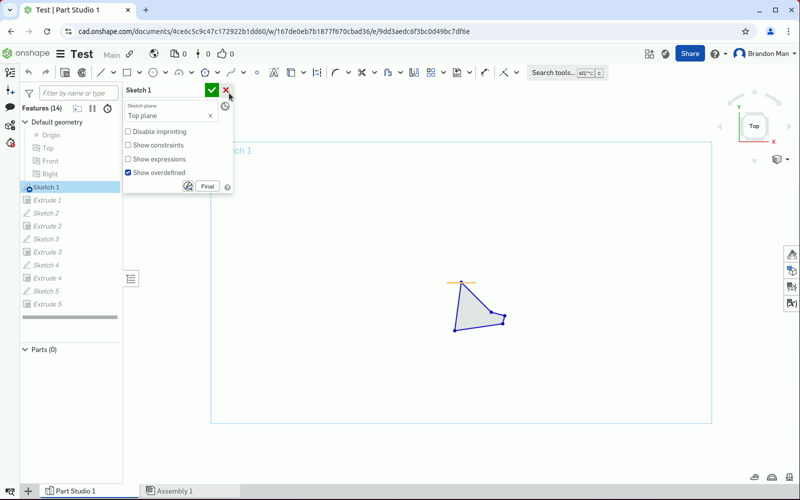
click(229, 92)
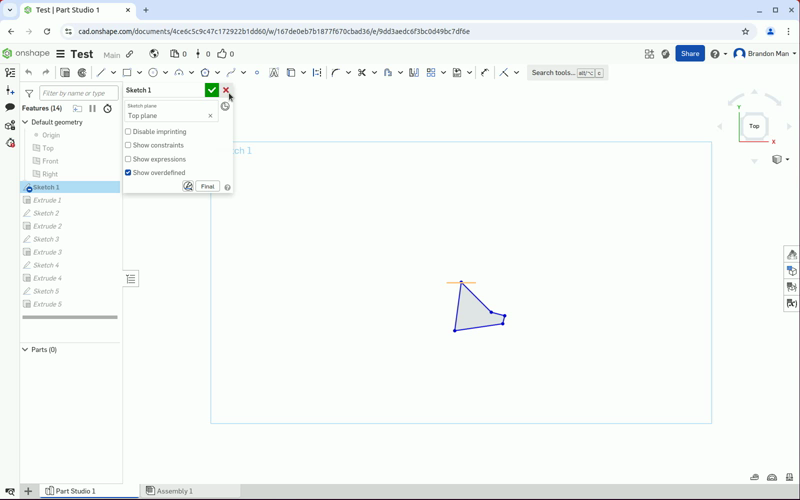
key(shift+s)
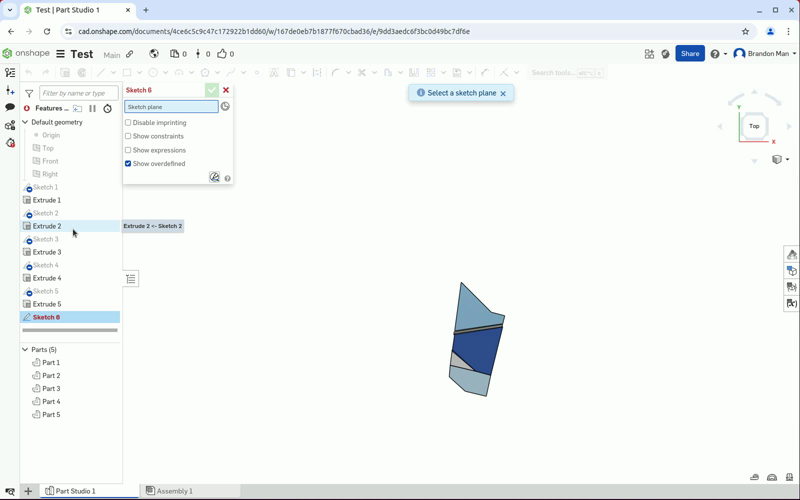
scroll(3)
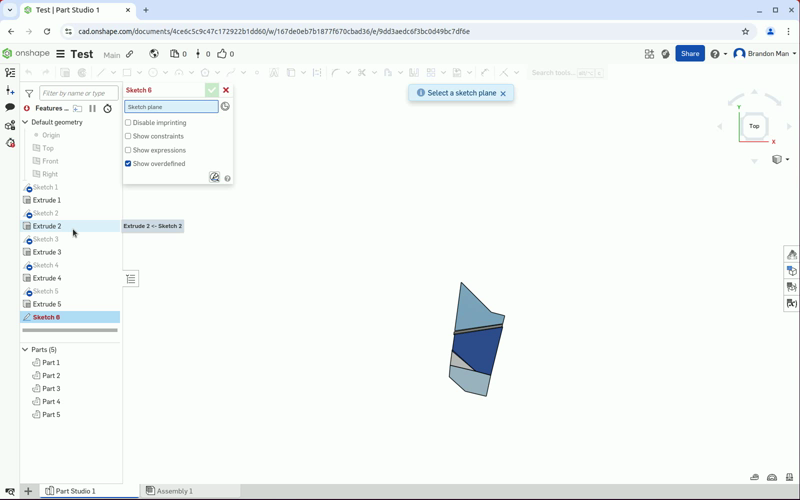
mouse_move(73, 150)
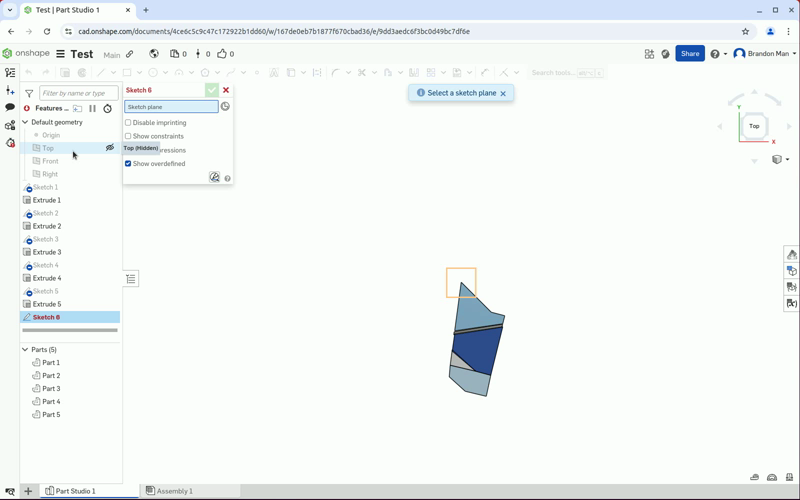
click(73, 150)
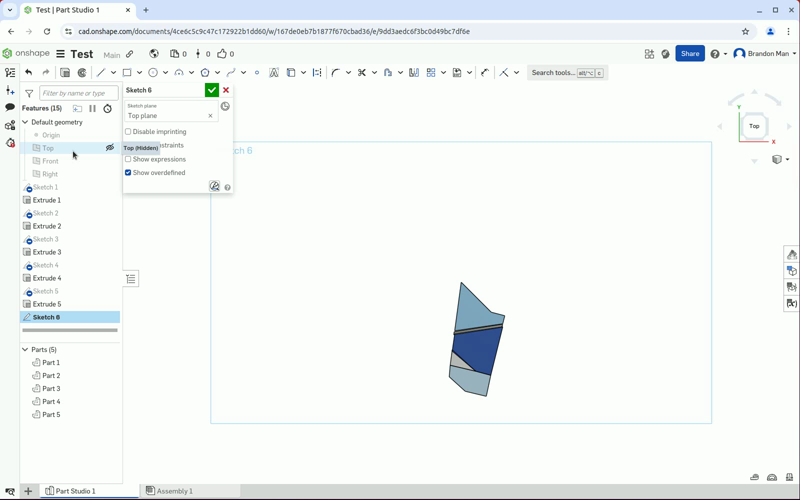
mouse_move(73, 352)
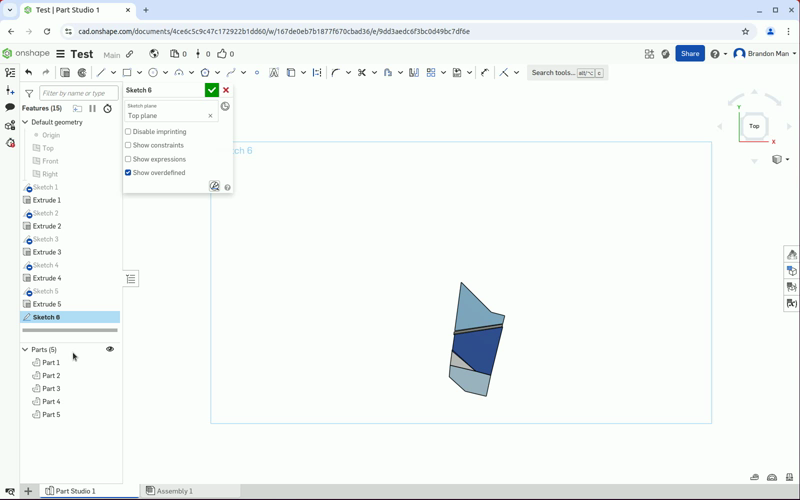
key(y)
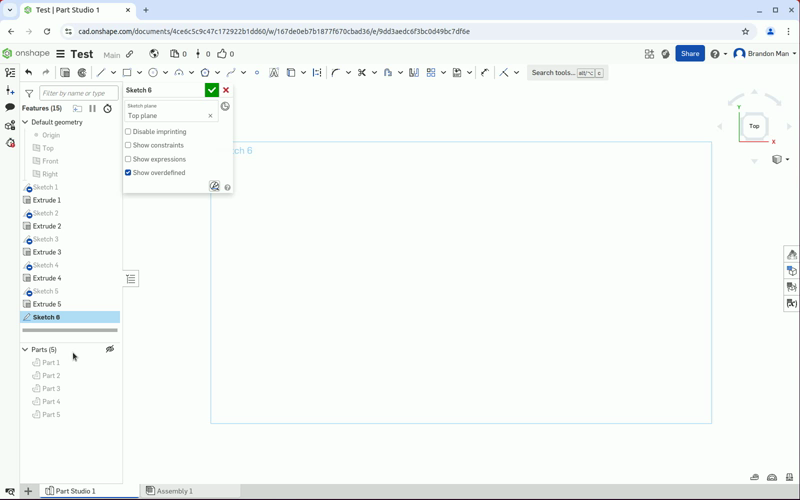
key(l)
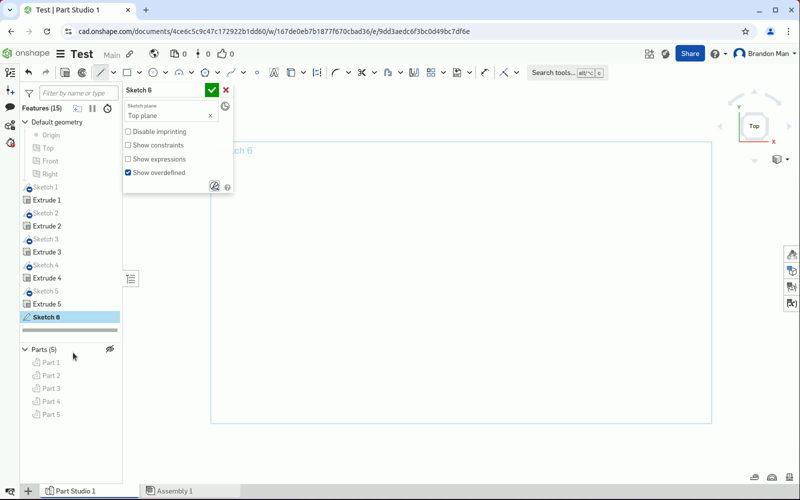
key_down(shift)
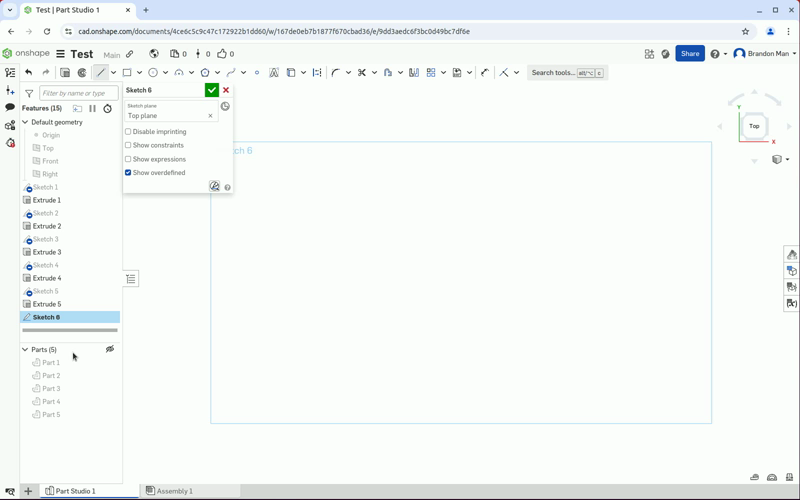
mouse_move(450, 365)
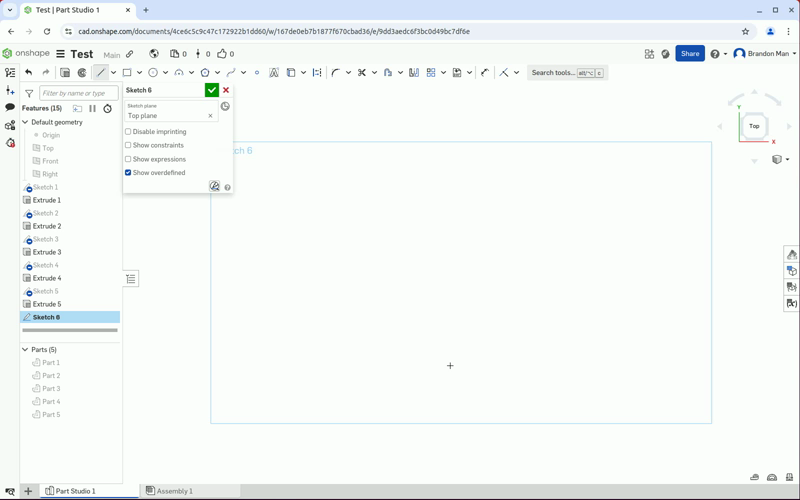
click(450, 365)
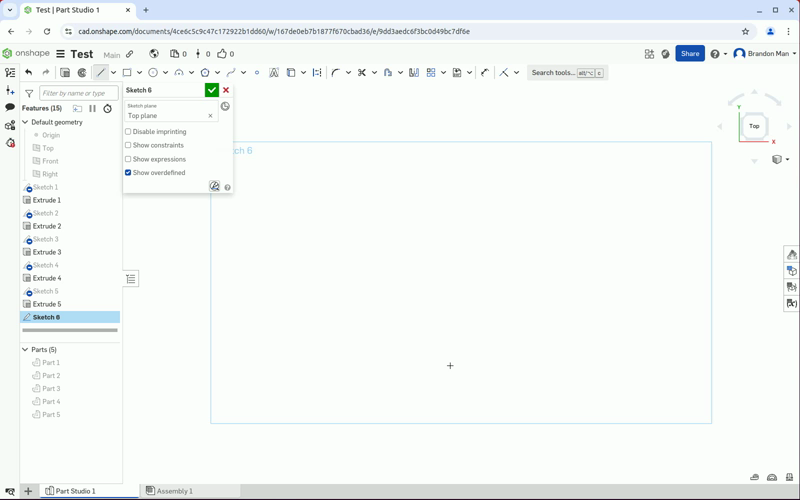
key_up(shift)
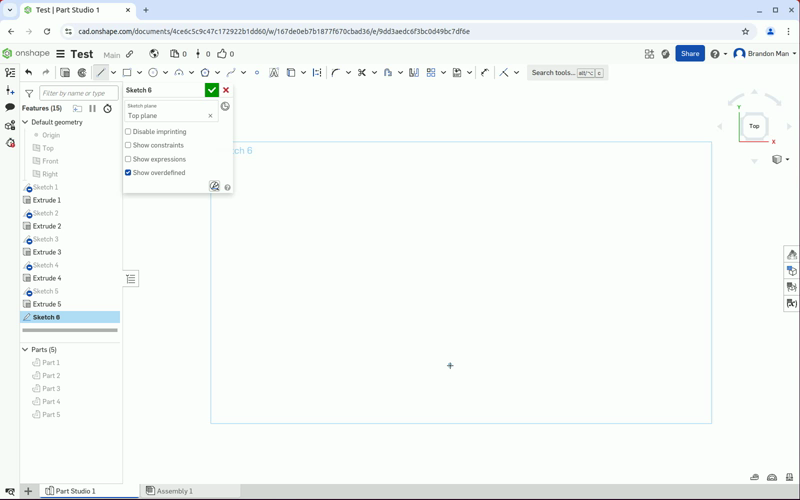
key_down(shift)
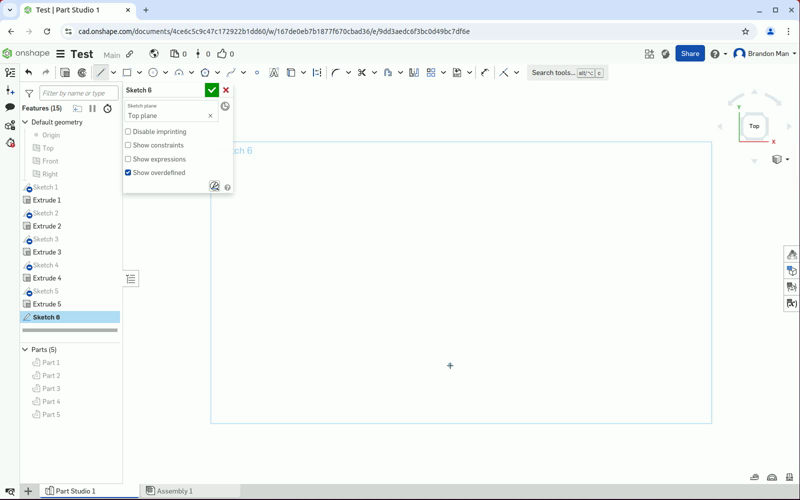
mouse_move(480, 365)
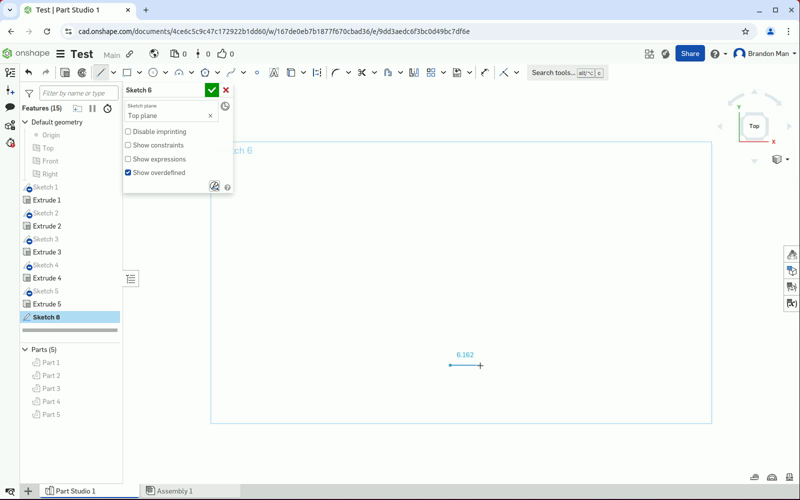
mouse_move(475, 371)
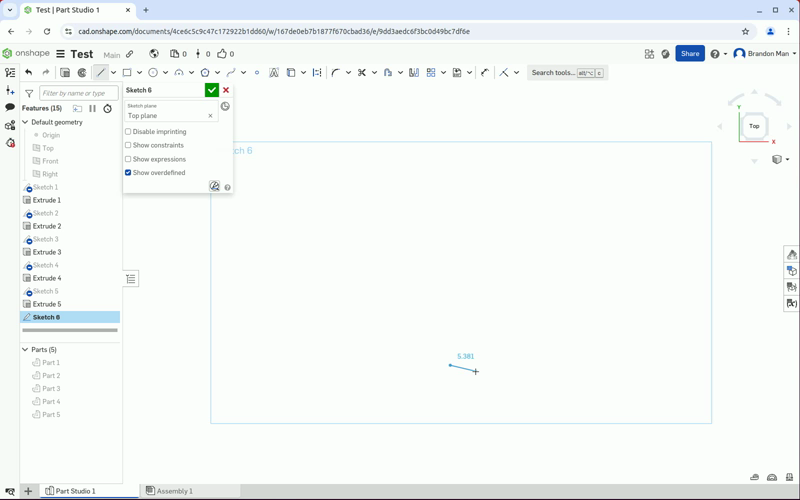
click(475, 371)
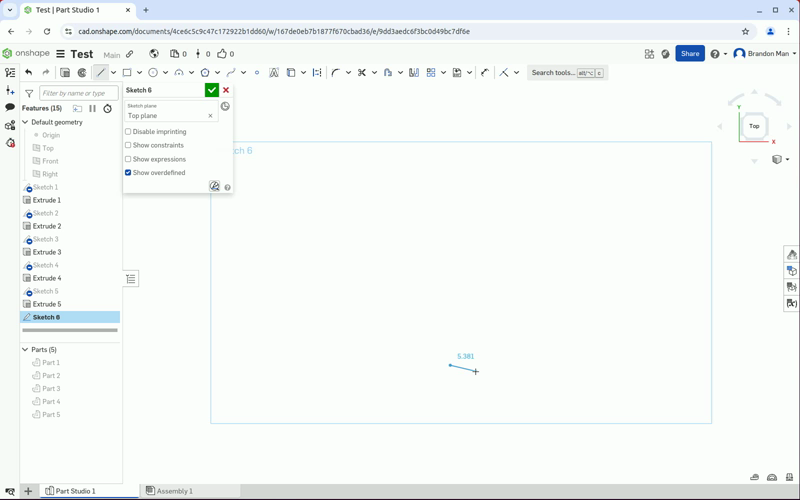
key_up(shift)
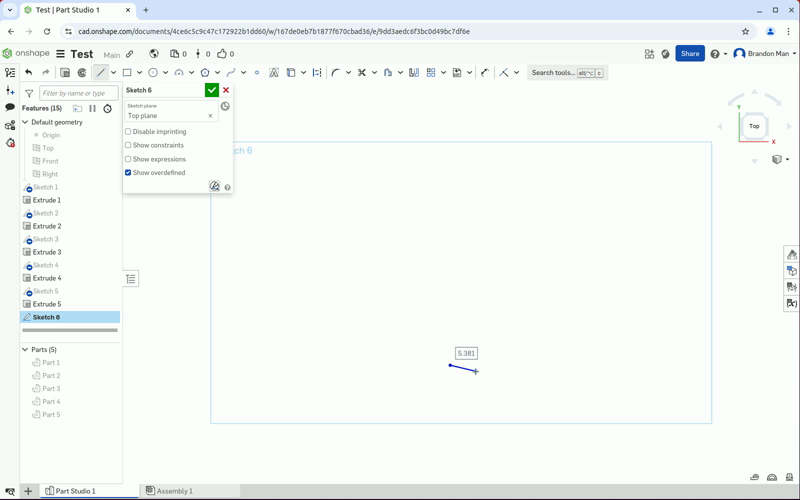
key_down(shift)
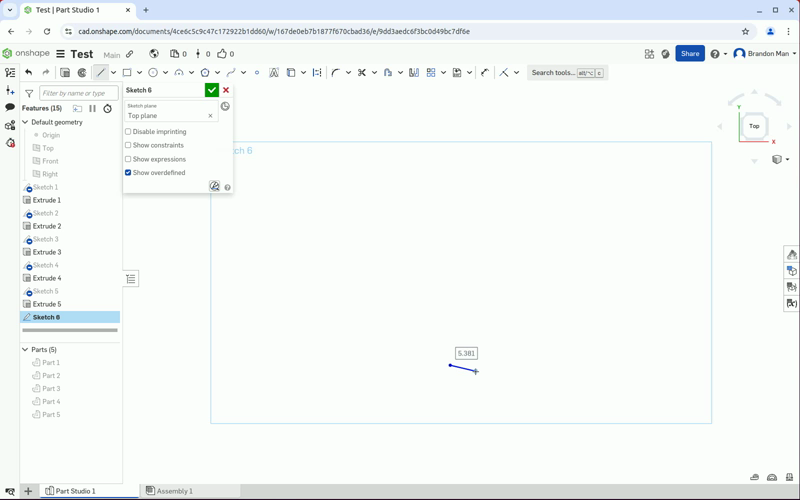
mouse_move(505, 371)
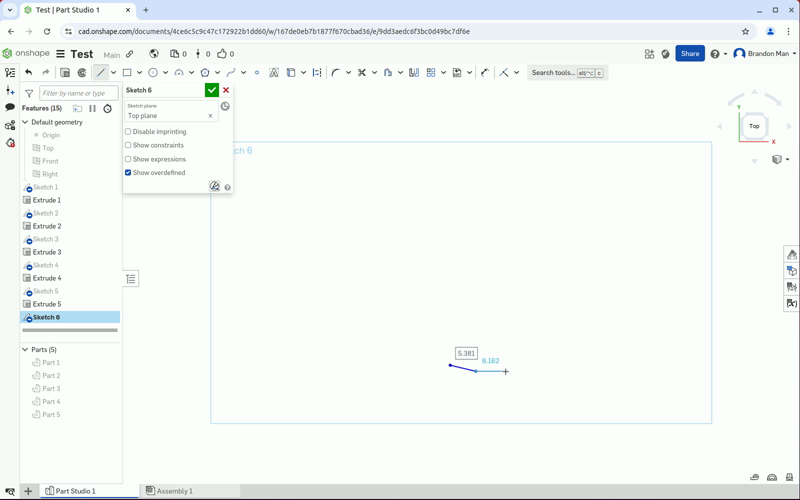
mouse_move(452, 349)
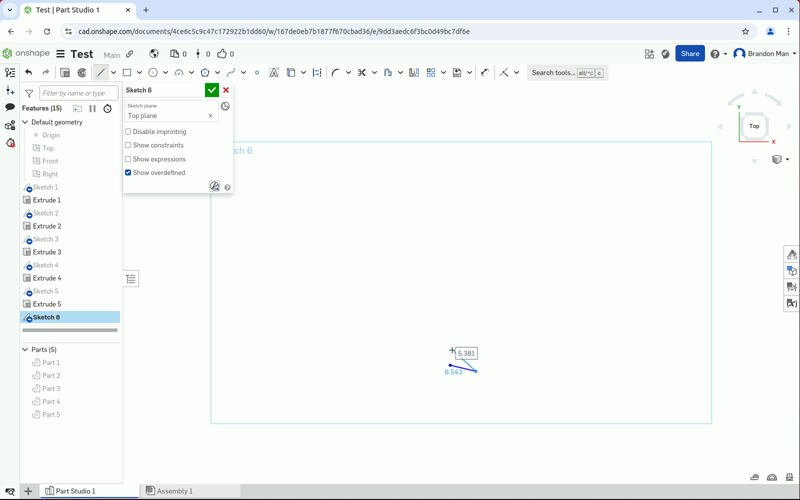
click(452, 349)
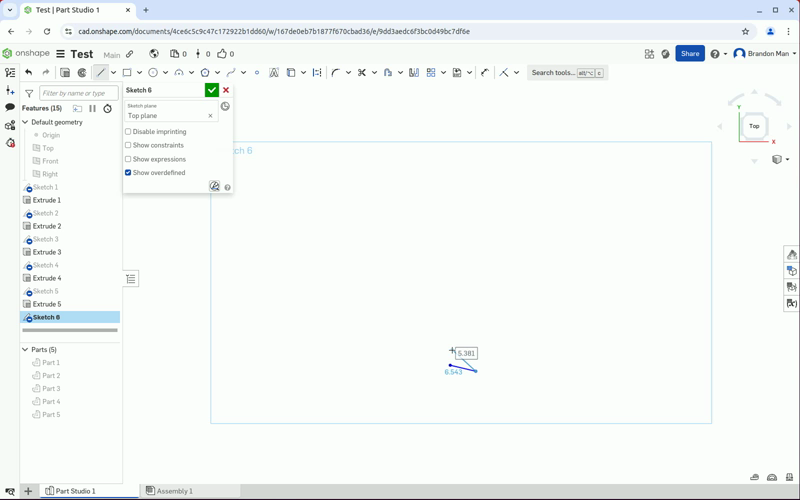
key_up(shift)
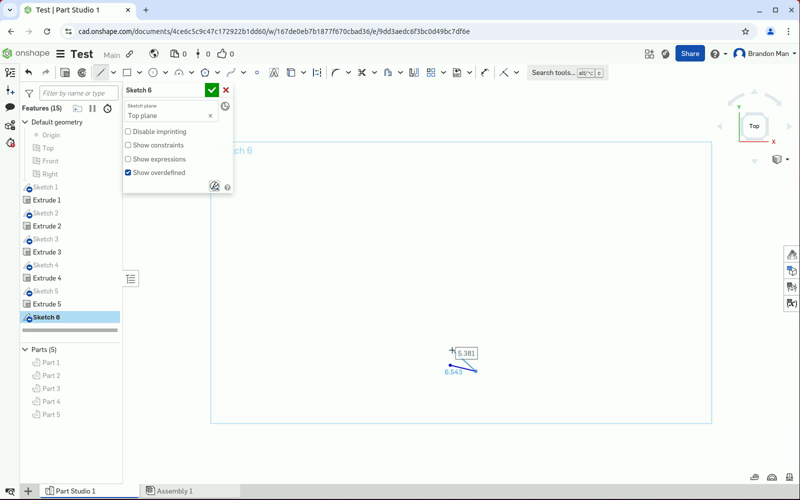
mouse_move(482, 349)
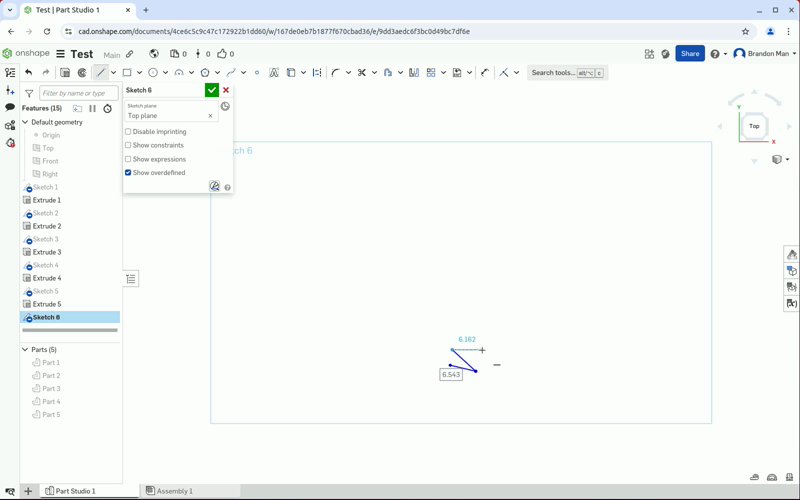
key_down(shift)
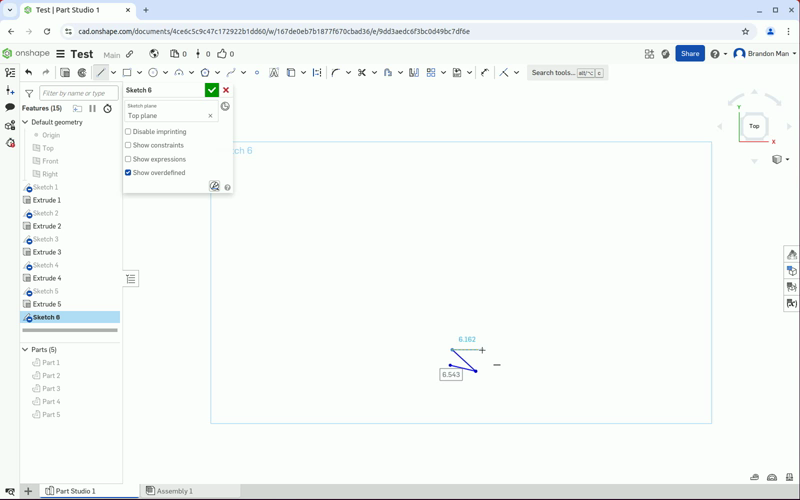
mouse_move(450, 365)
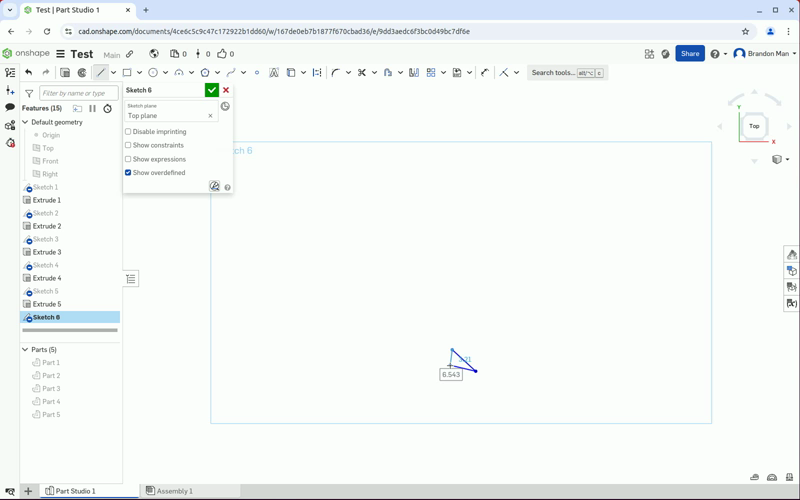
key_up(shift)
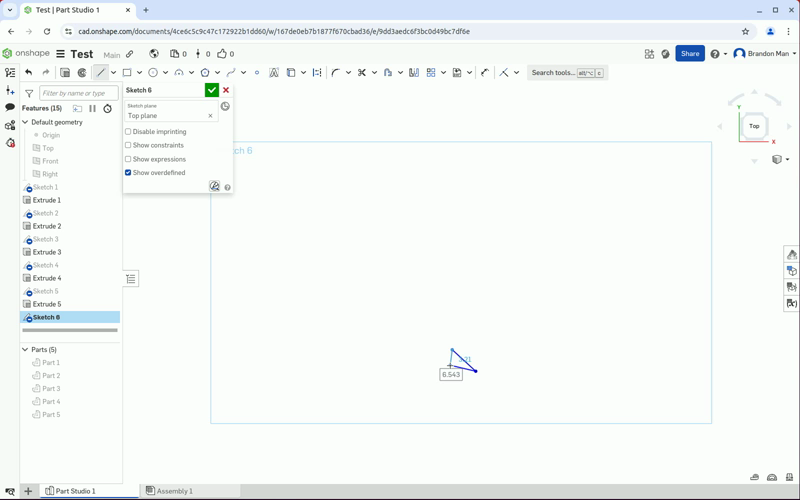
click(450, 365)
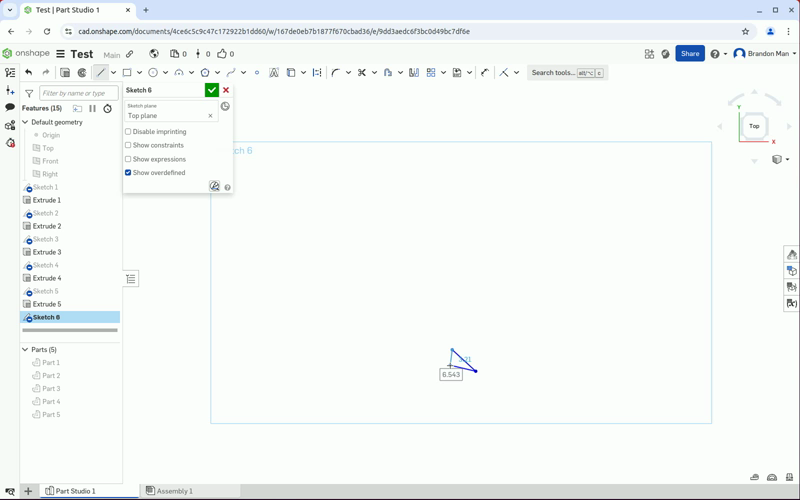
key(esc)
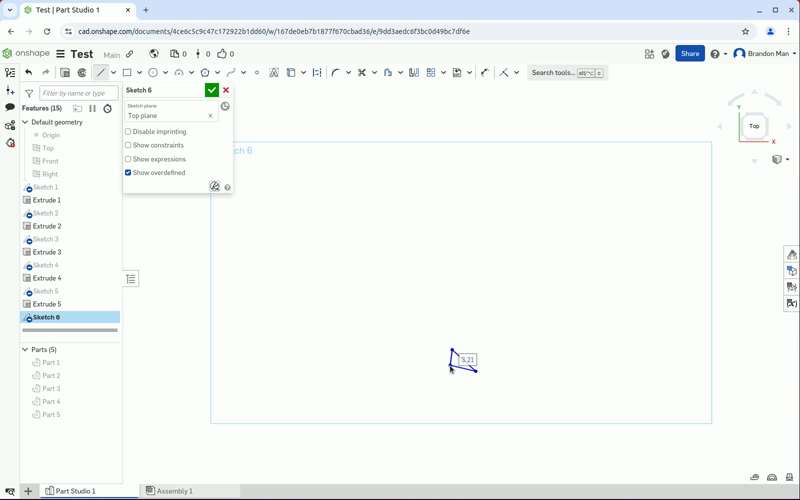
mouse_move(464, 362)
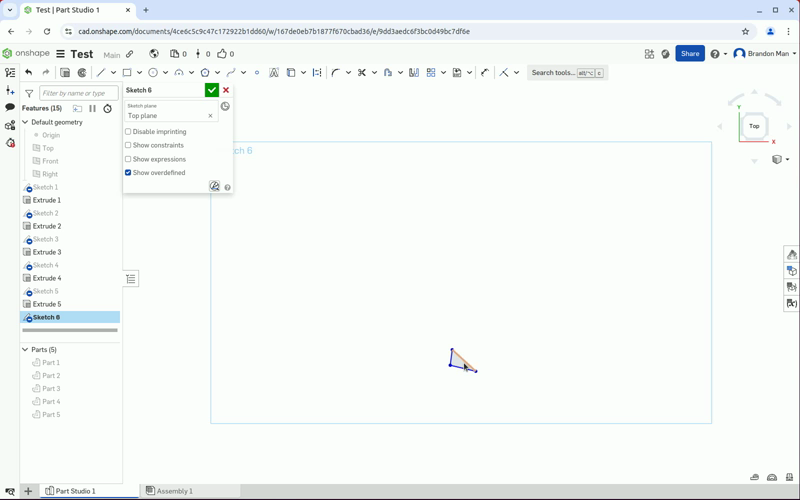
scroll(6)
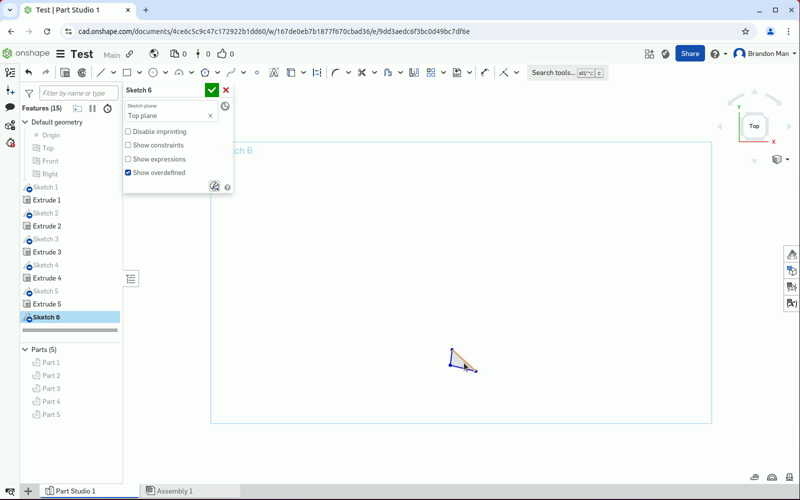
scroll(6)
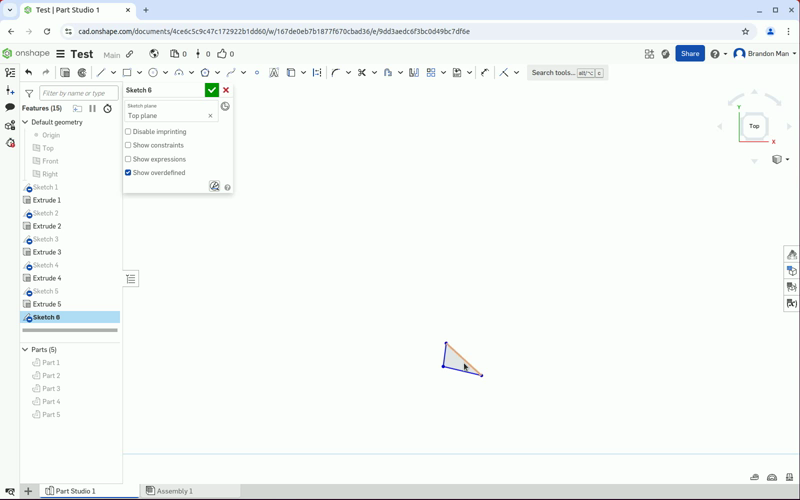
scroll(6)
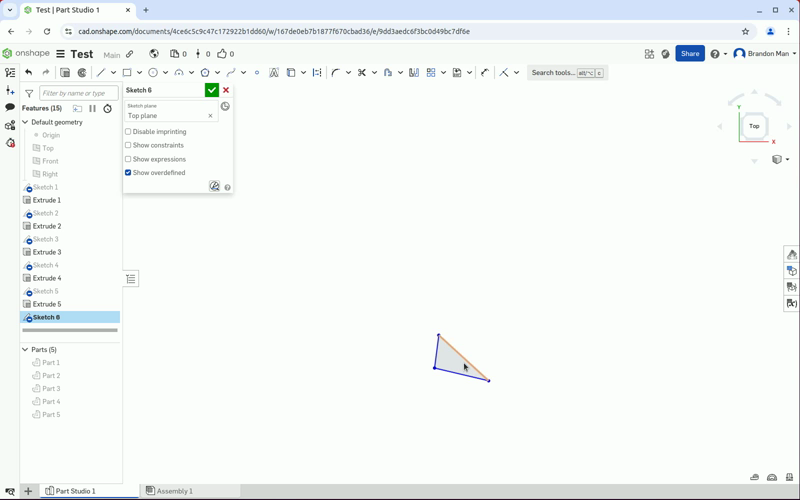
scroll(6)
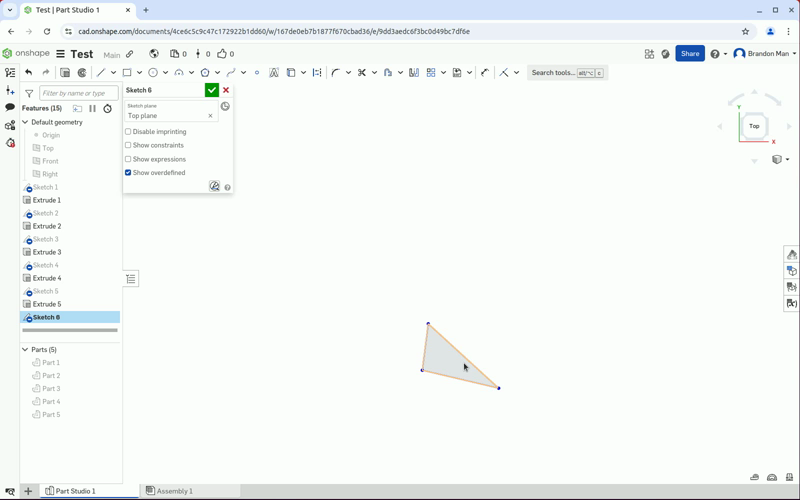
scroll(6)
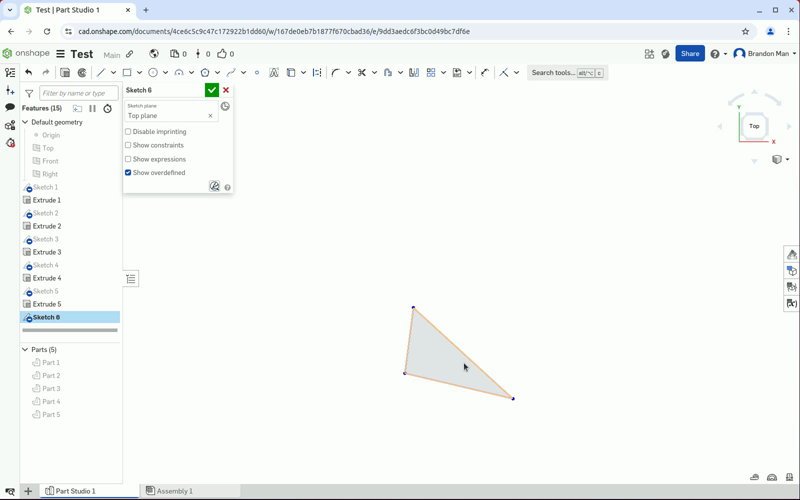
scroll(6)
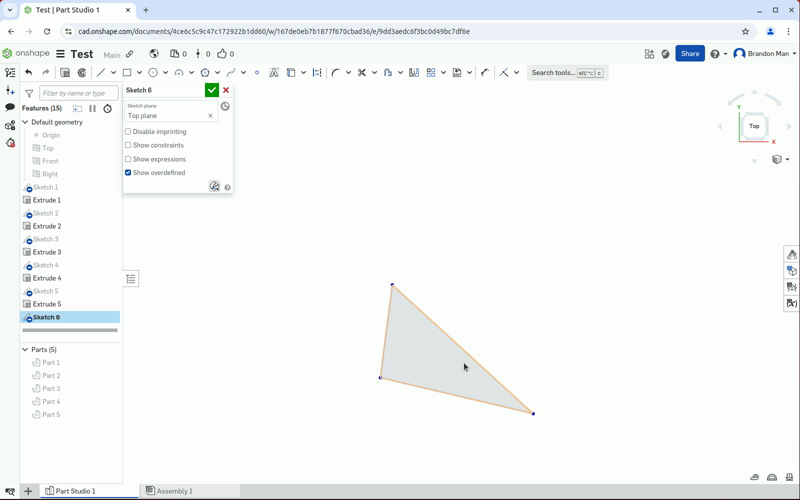
scroll(6)
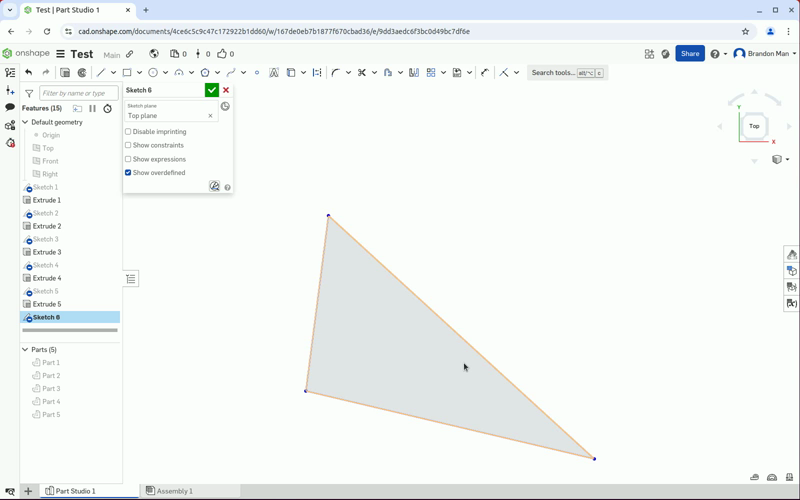
click(464, 362)
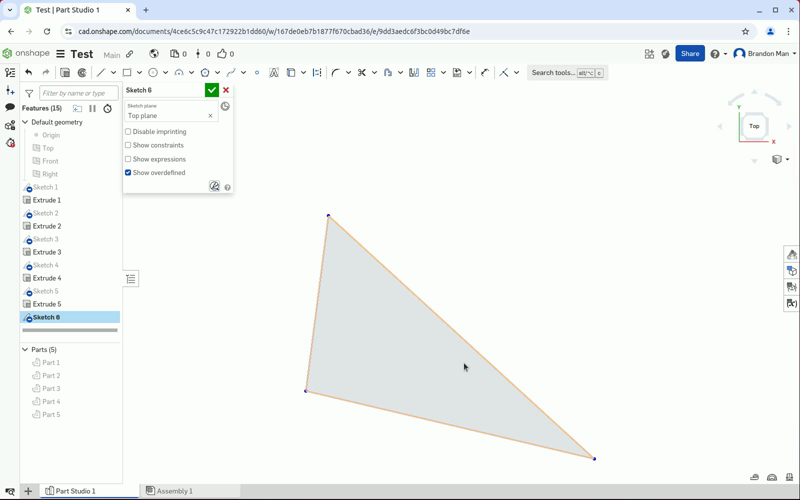
scroll(-6)
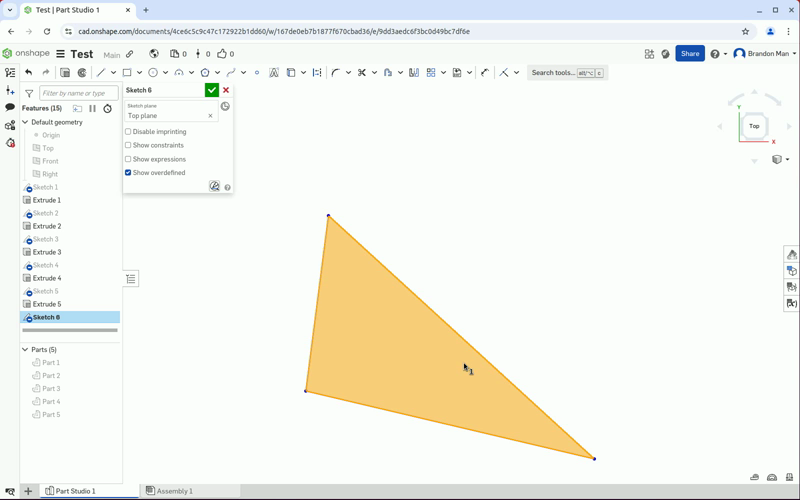
scroll(-6)
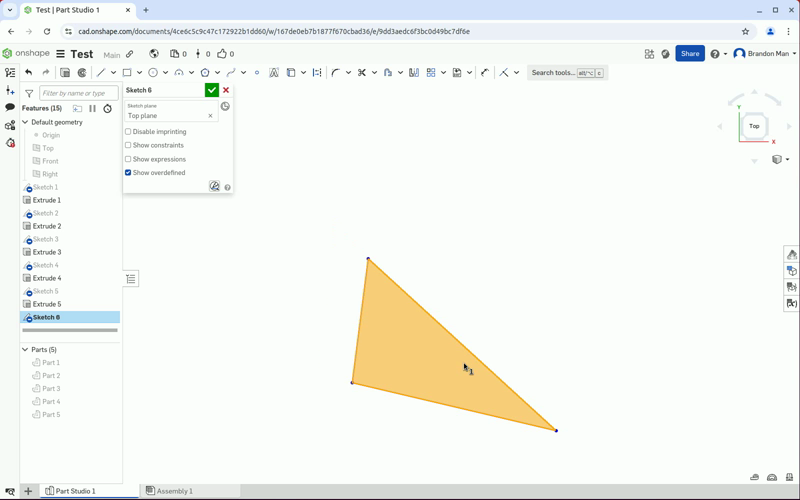
scroll(-6)
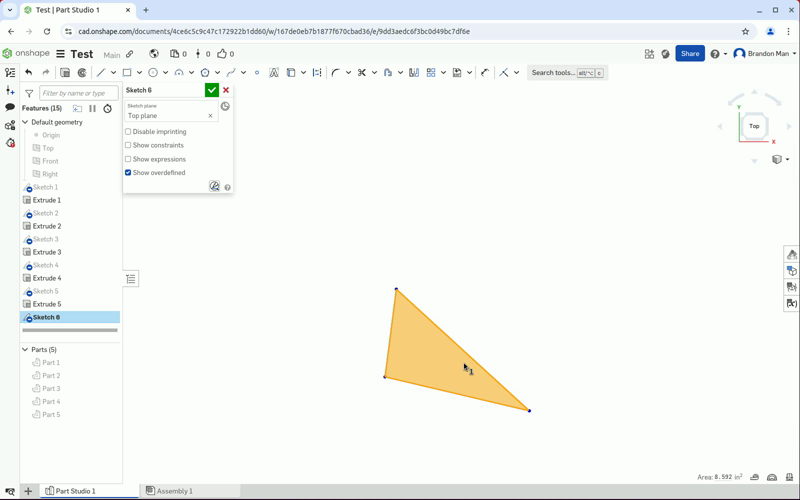
scroll(-6)
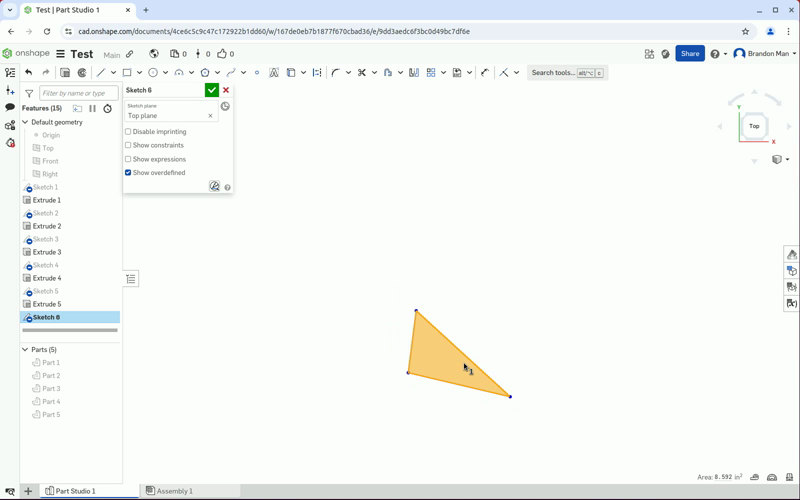
scroll(-6)
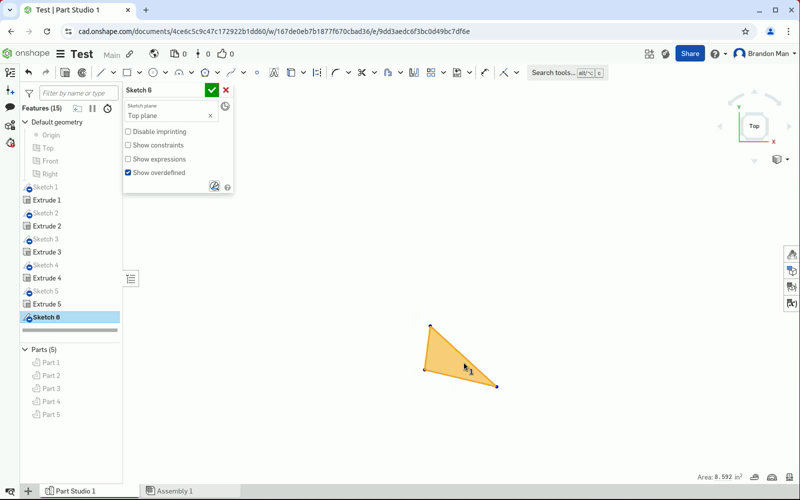
scroll(-6)
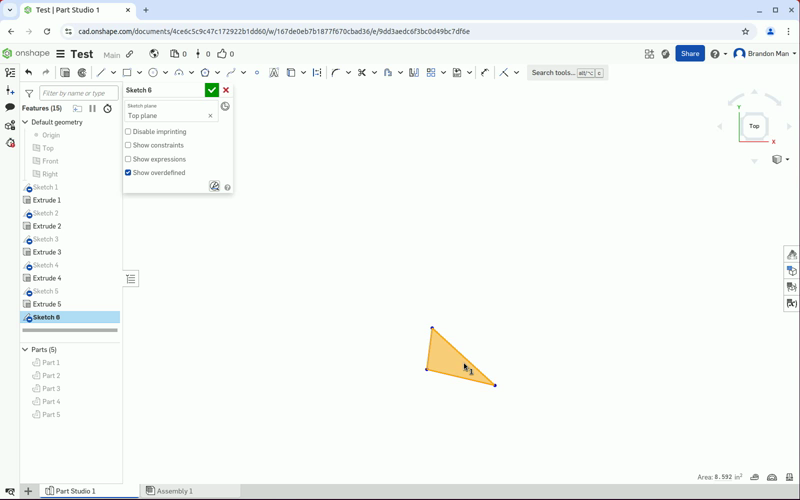
scroll(-6)
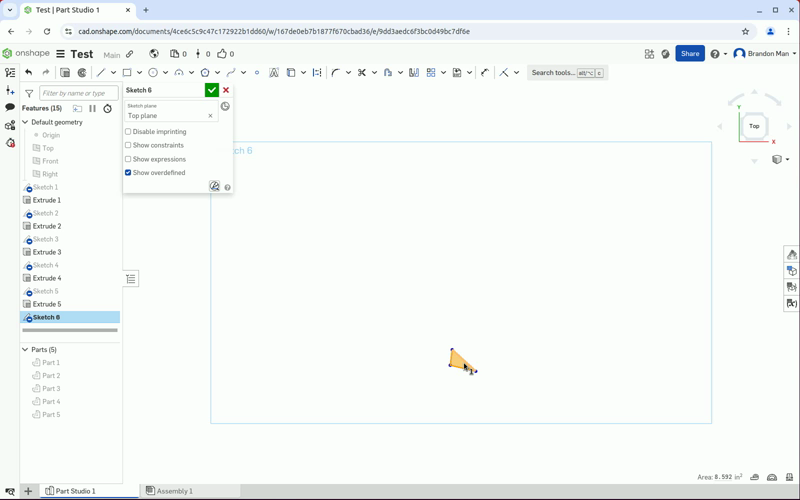
mouse_move(73, 352)
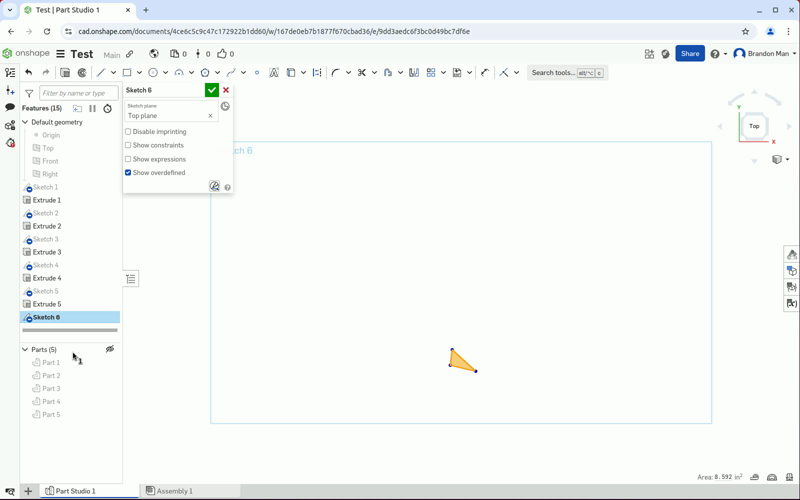
key(shift+y)
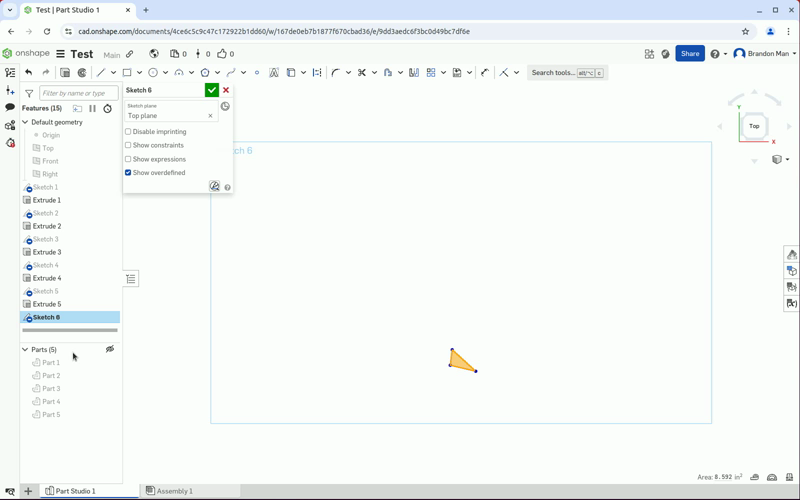
key(shift+e)
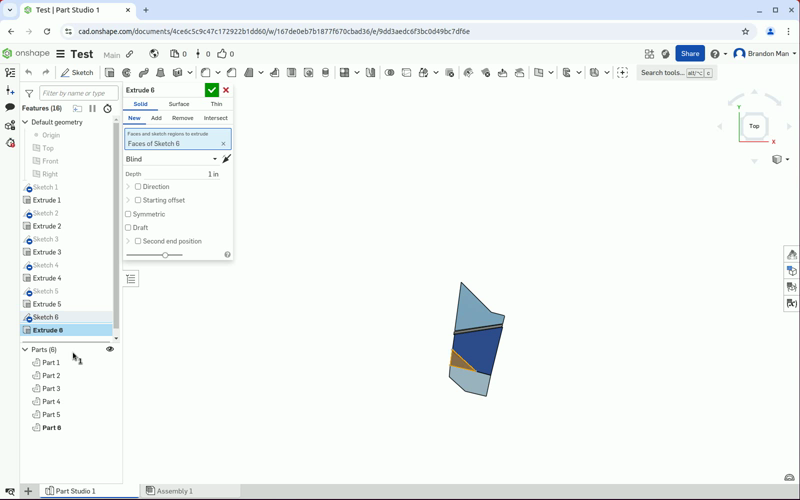
mouse_move(143, 106)
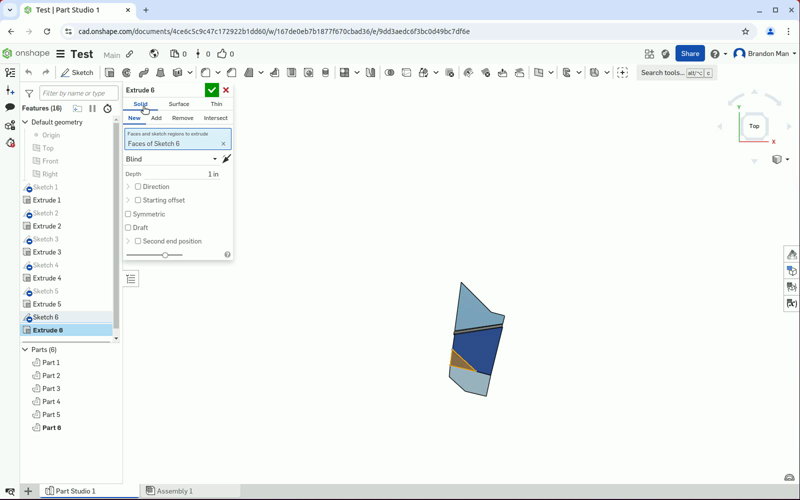
click(143, 106)
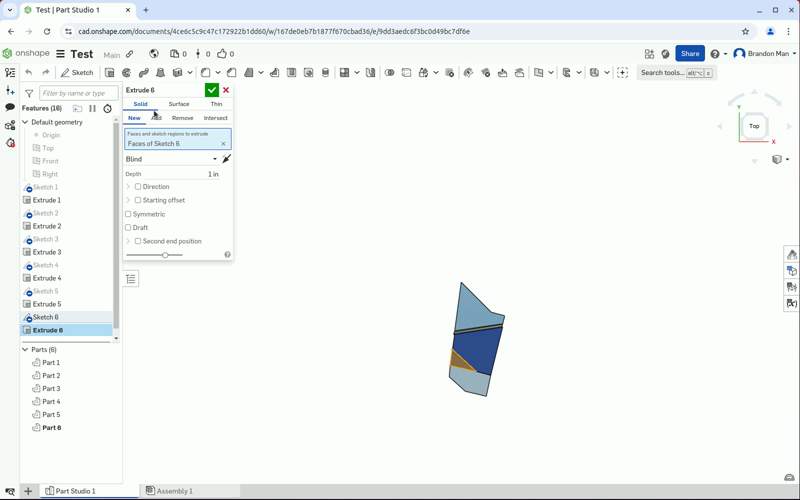
mouse_move(186, 120)
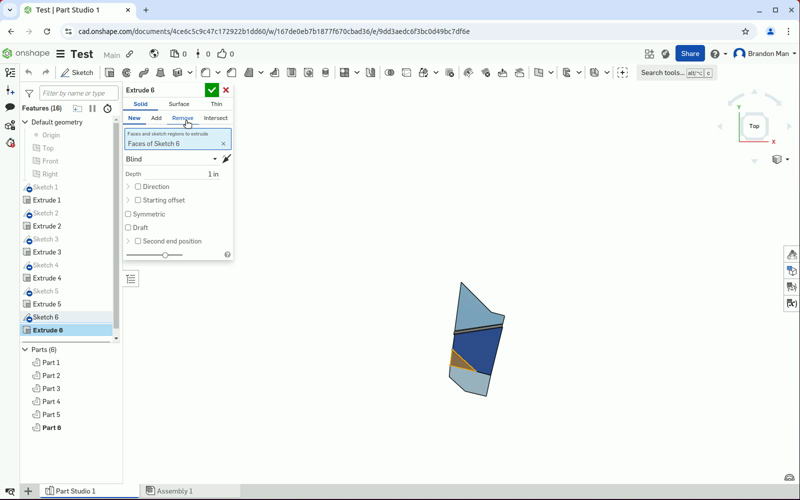
click(186, 120)
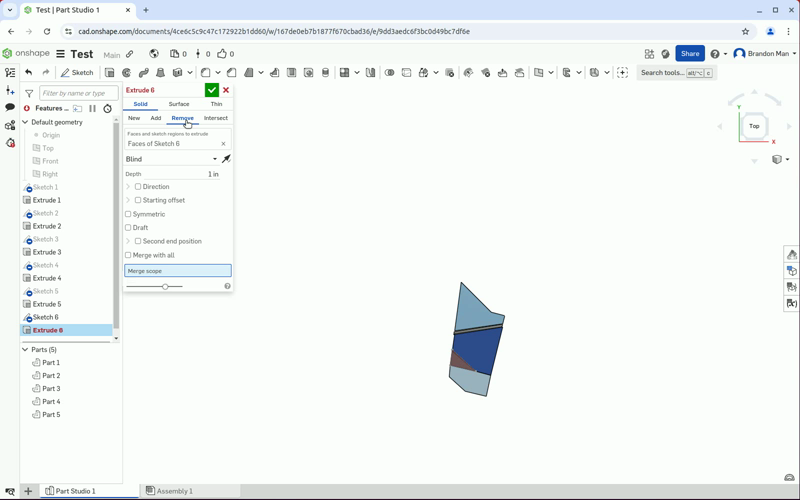
key(tab, 4)
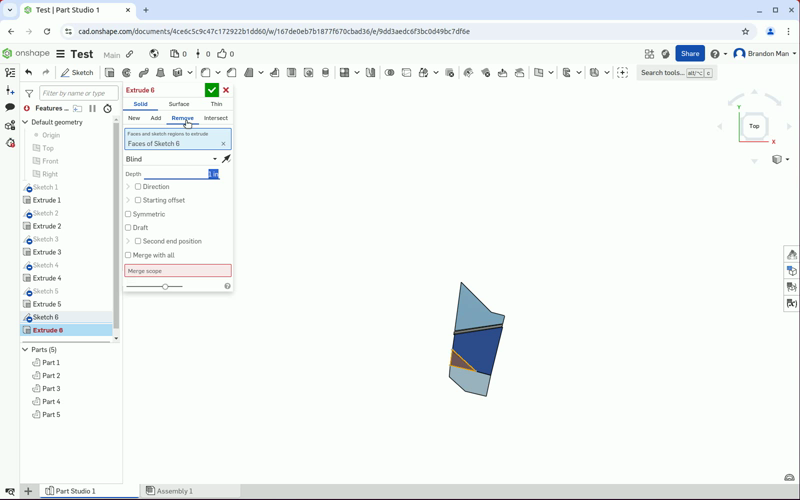
text(0.241)
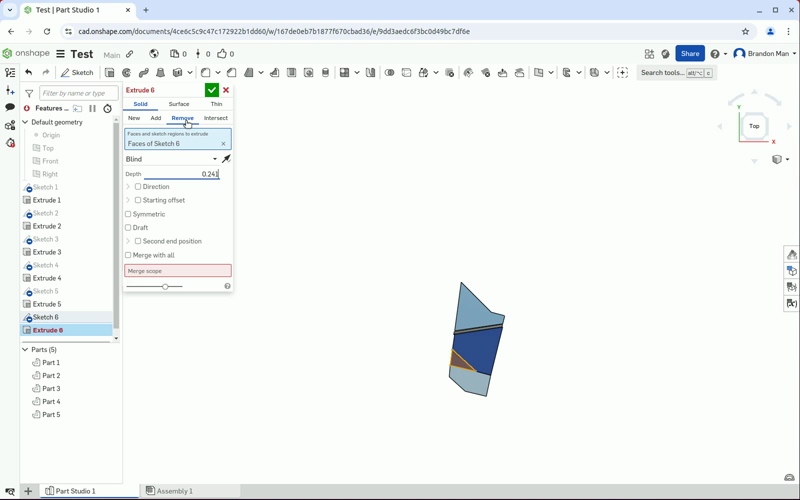
key(tab, 6)
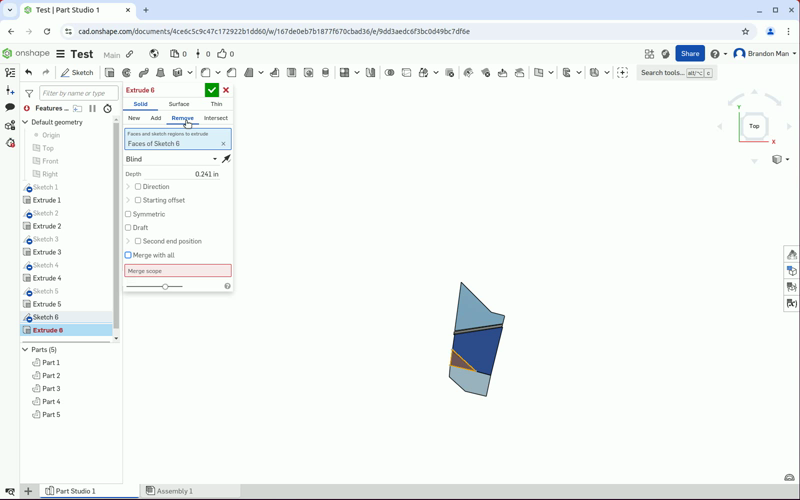
key(space)
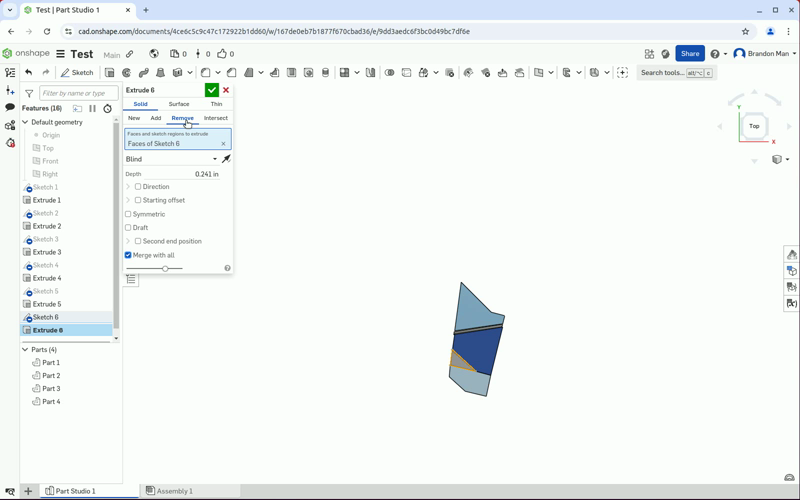
key(enter)
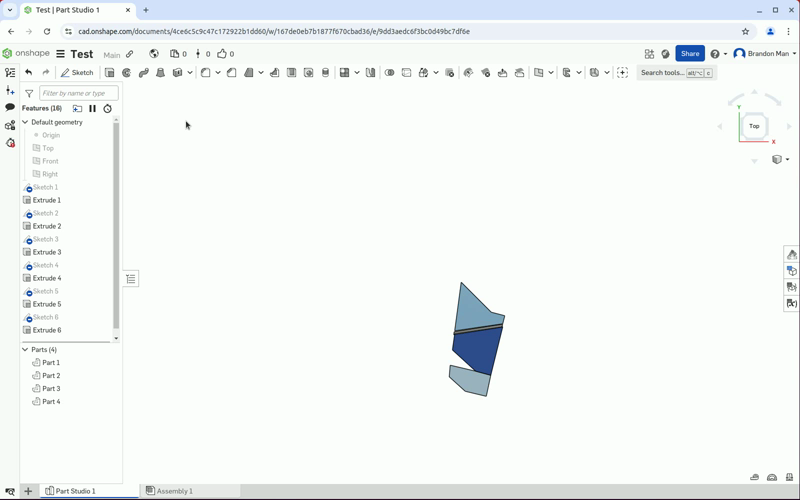
key(shift+h)
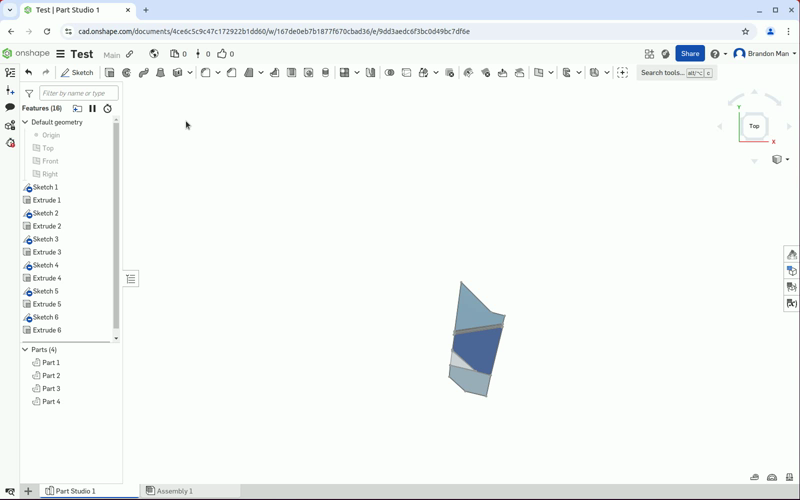
key(shift+h)
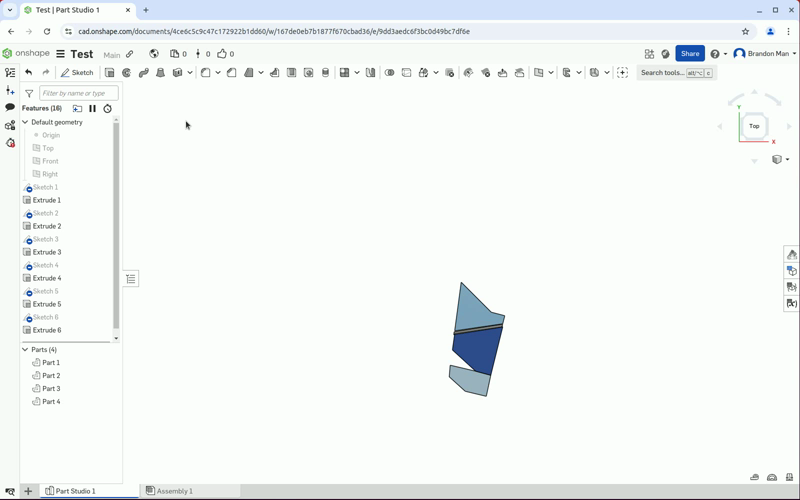
mouse_move(69, 189)
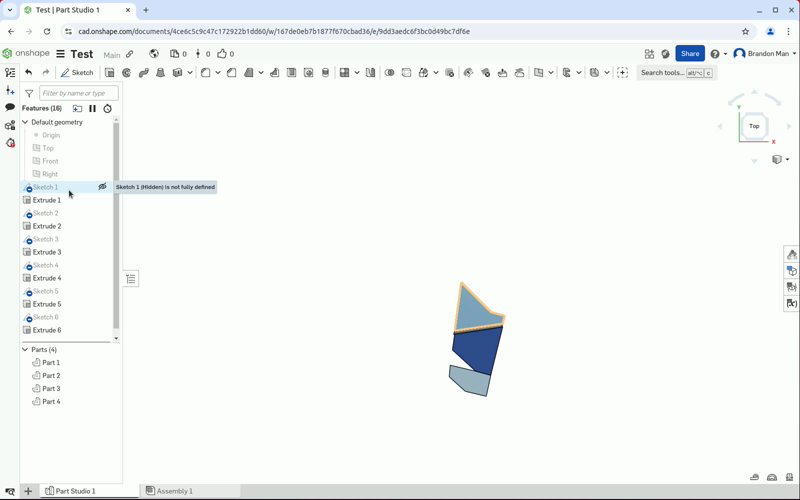
click(69, 189)
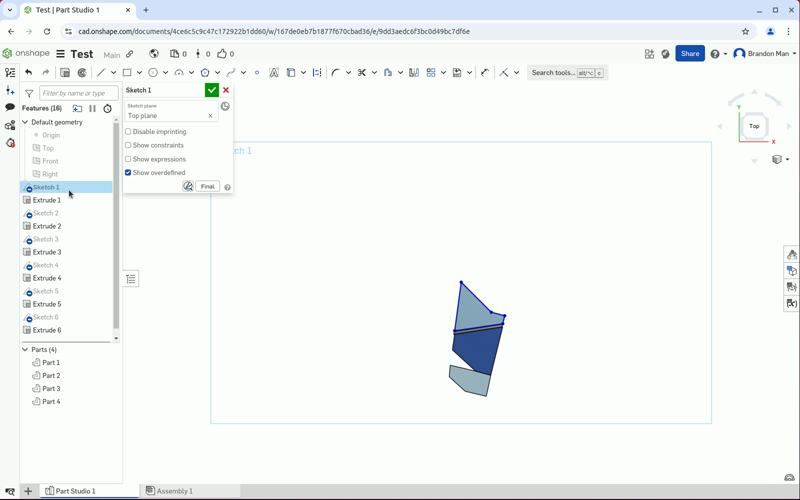
mouse_move(229, 92)
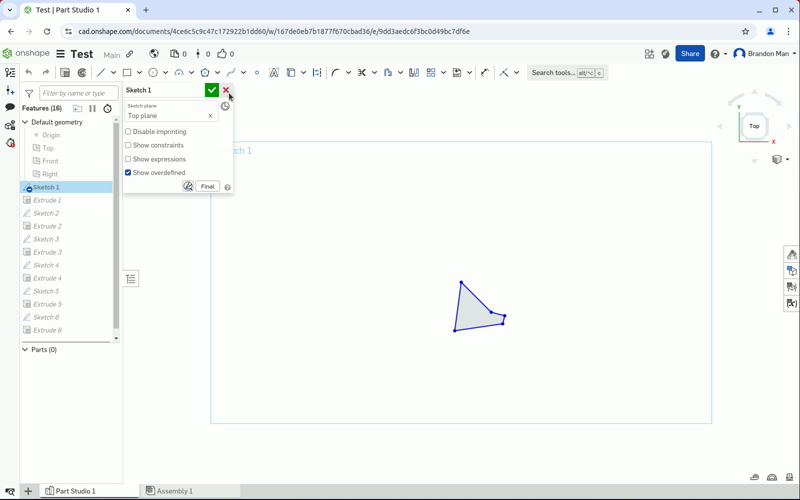
click(229, 92)
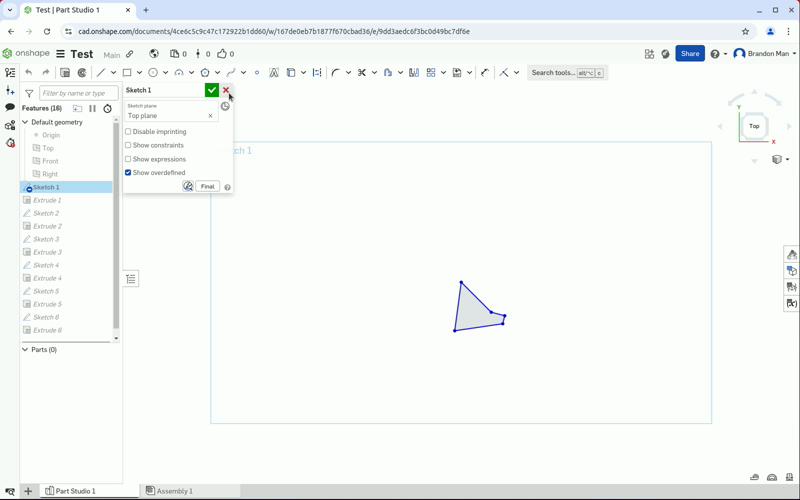
key(shift+s)
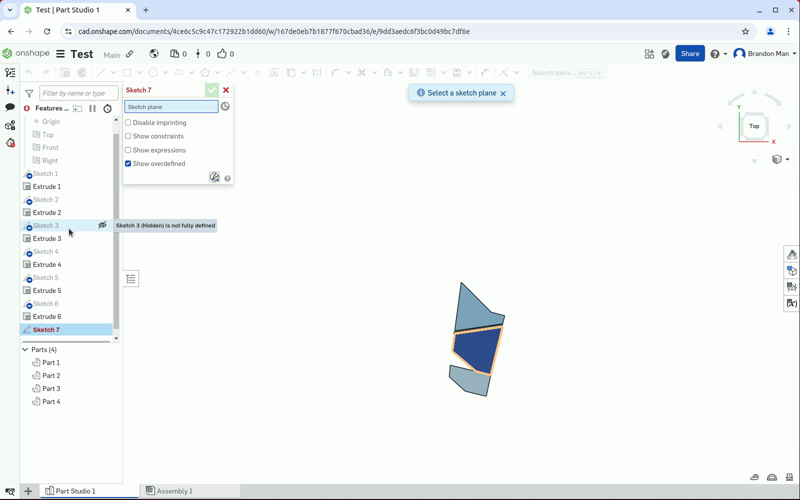
scroll(3)
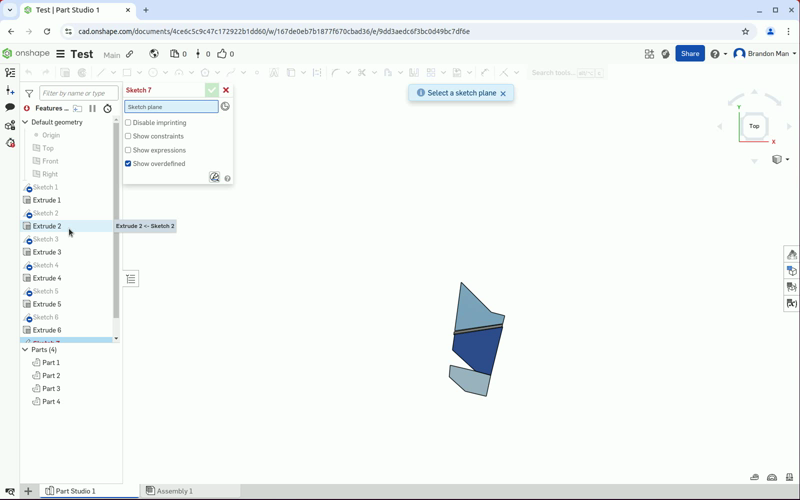
mouse_move(69, 150)
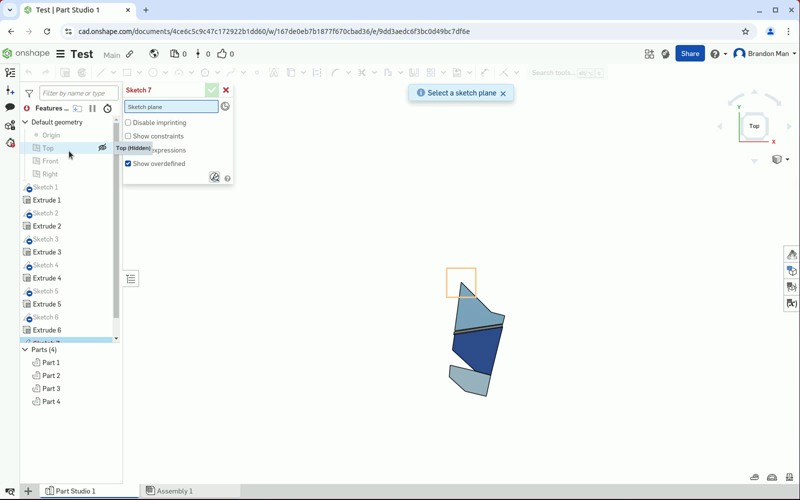
click(69, 150)
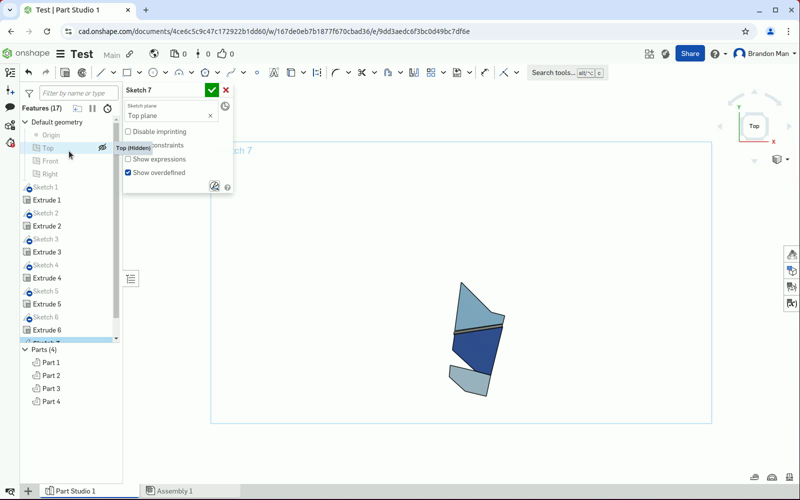
mouse_move(73, 352)
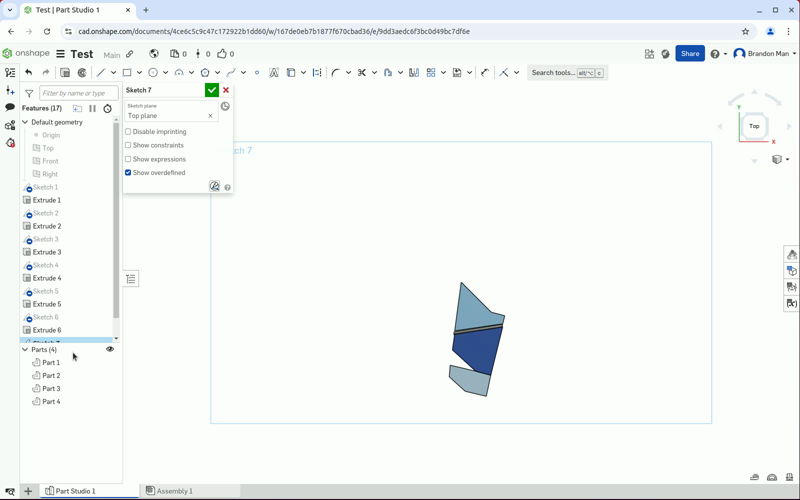
key(y)
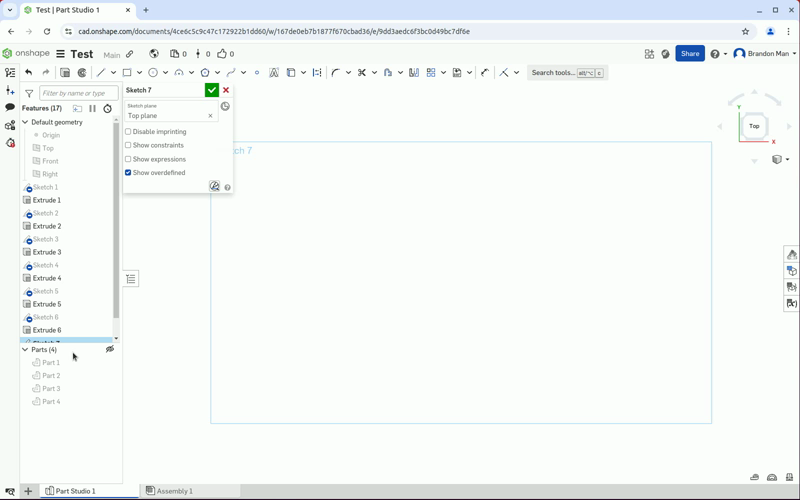
key(l)
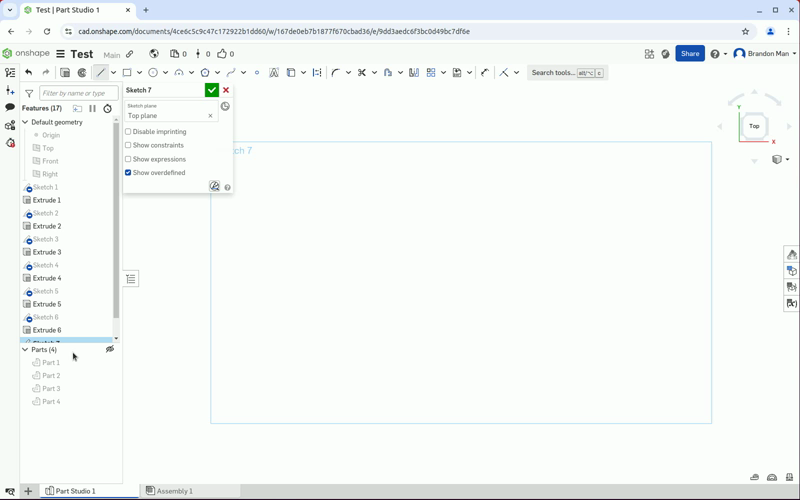
key_down(shift)
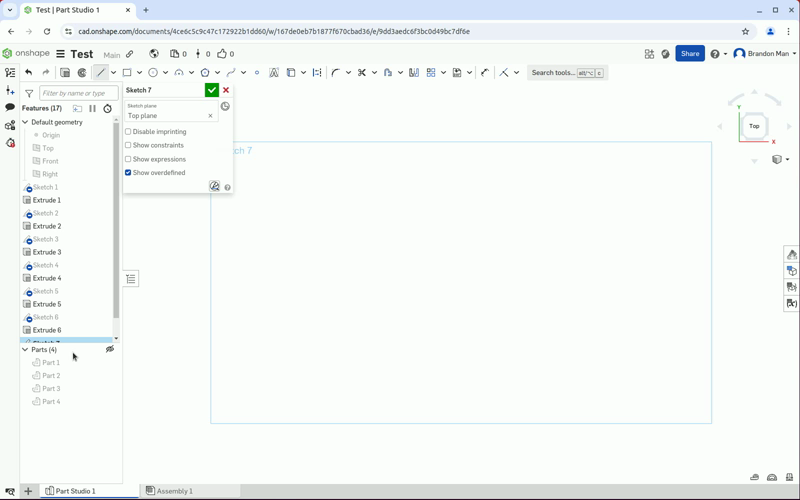
mouse_move(449, 376)
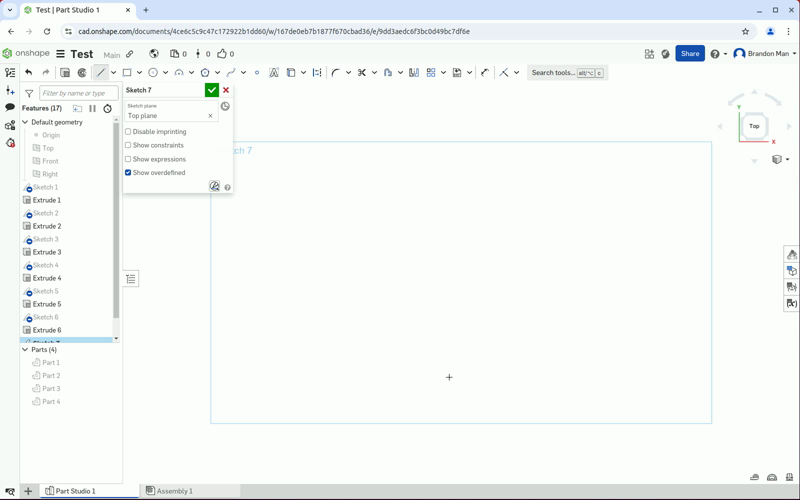
click(449, 376)
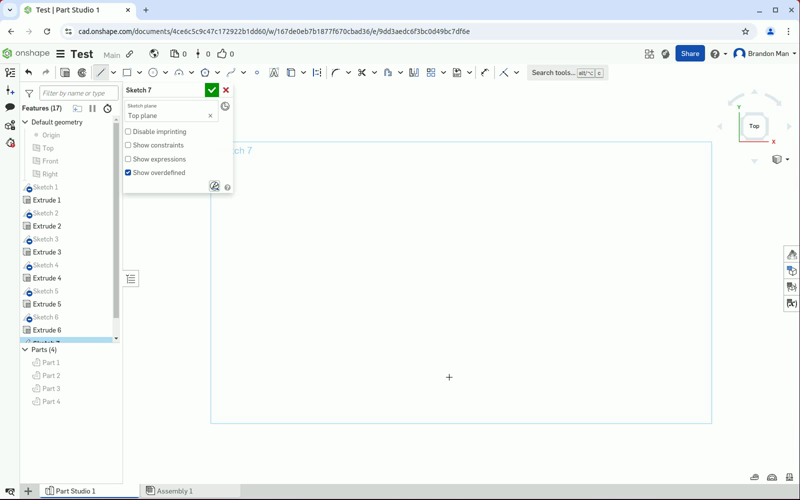
key_up(shift)
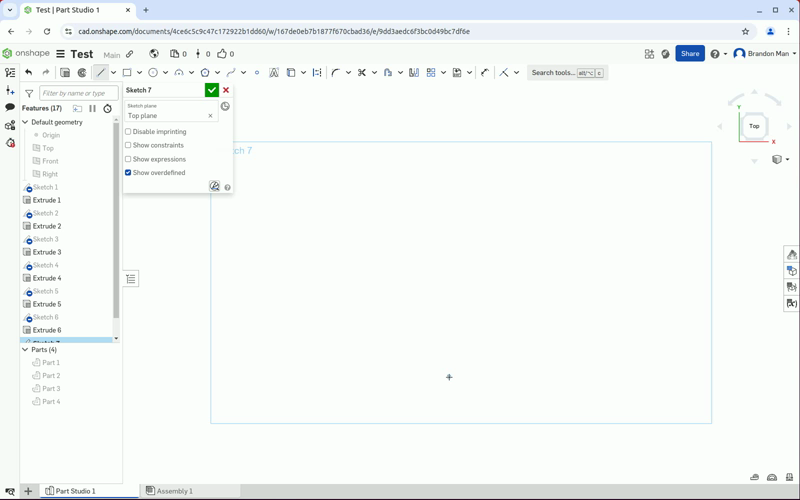
key_down(shift)
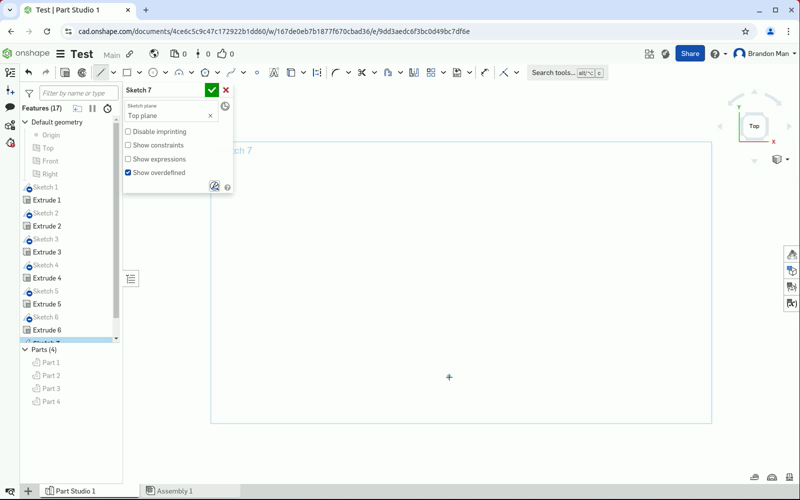
mouse_move(479, 376)
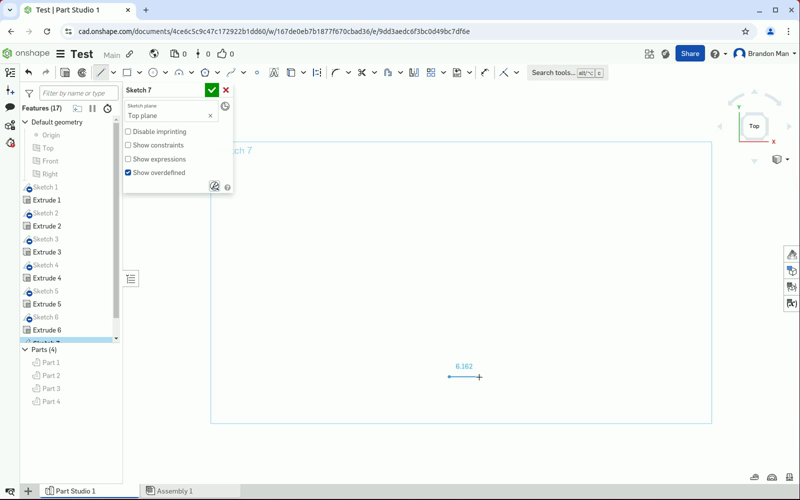
mouse_move(465, 391)
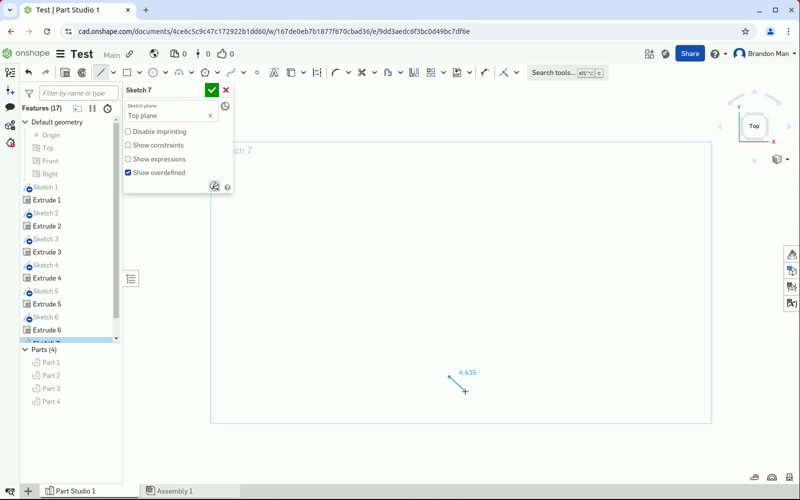
click(465, 391)
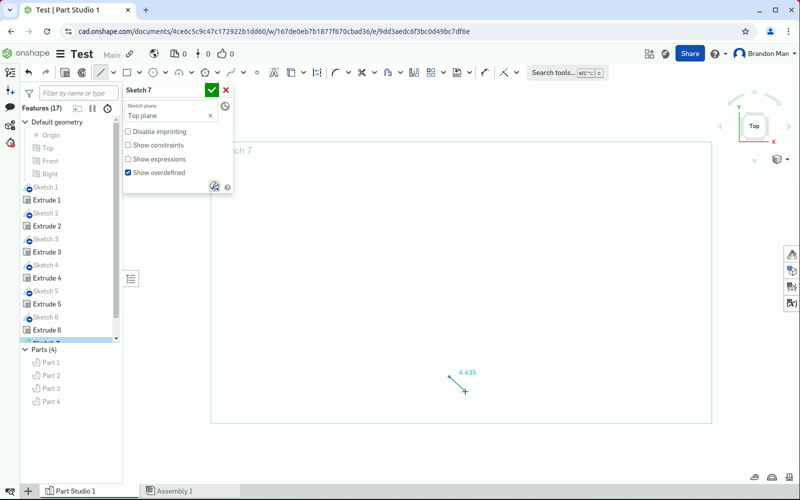
key_up(shift)
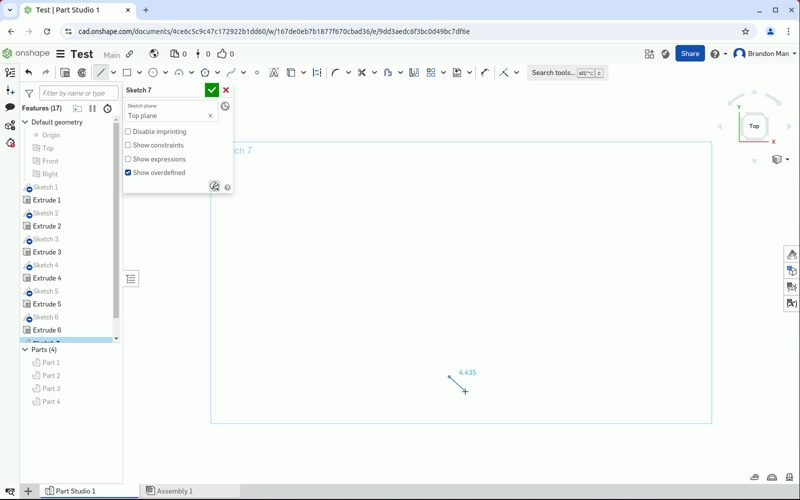
key_down(shift)
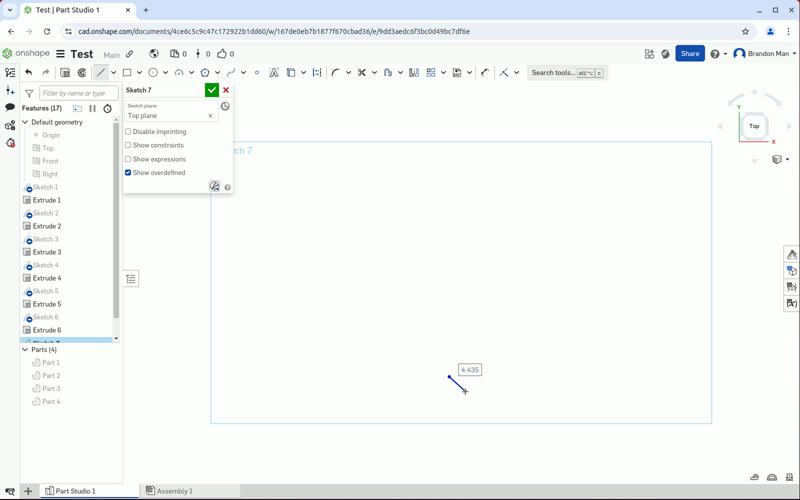
mouse_move(495, 391)
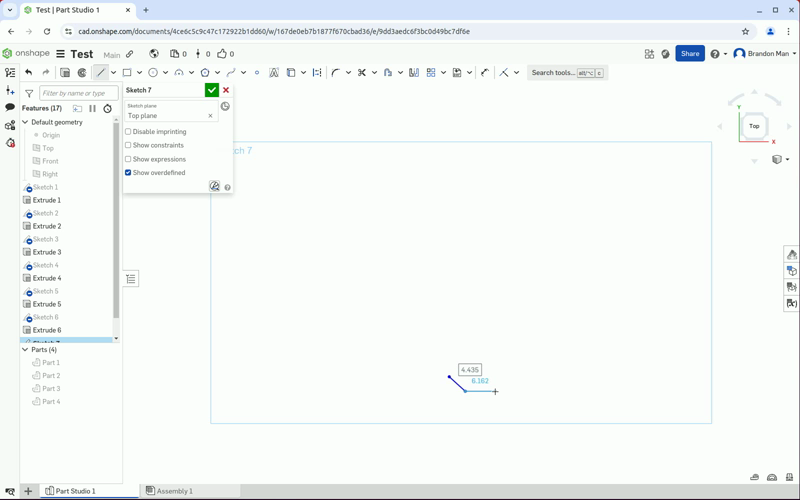
mouse_move(486, 396)
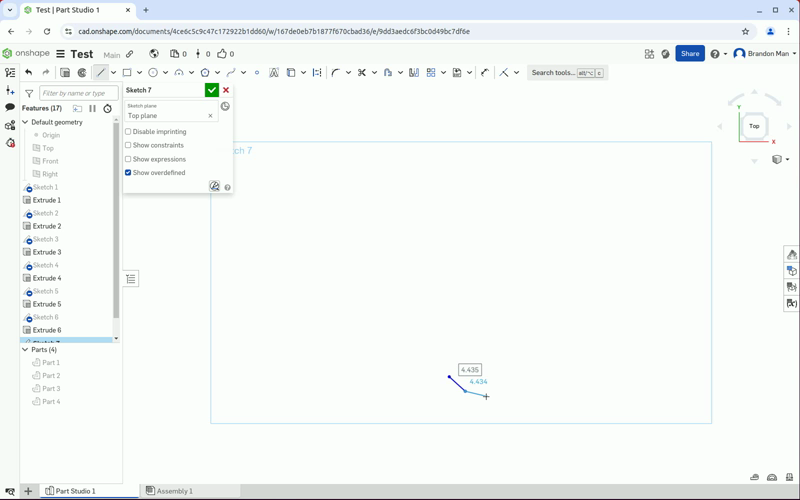
click(486, 396)
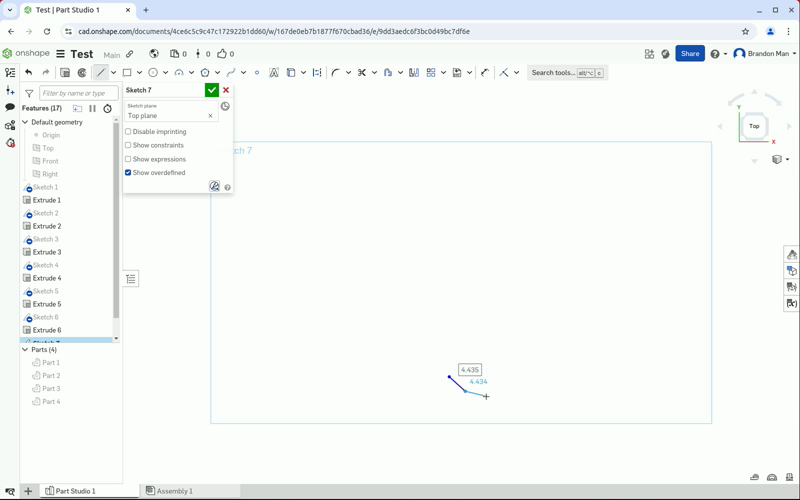
key_up(shift)
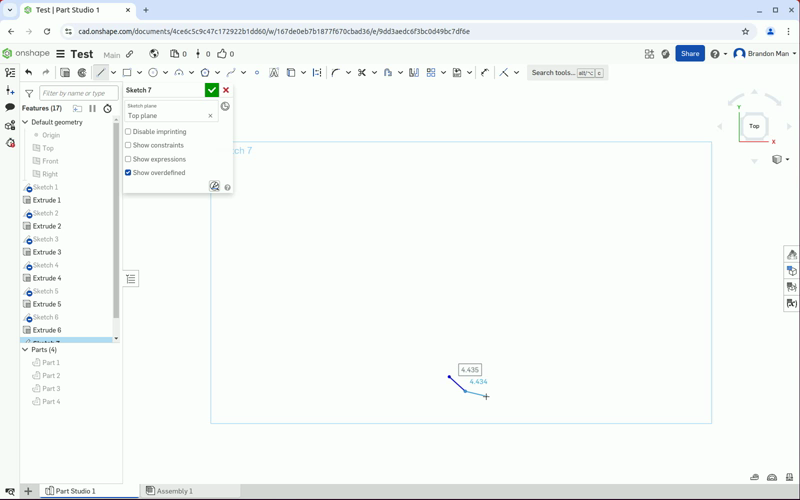
key_down(shift)
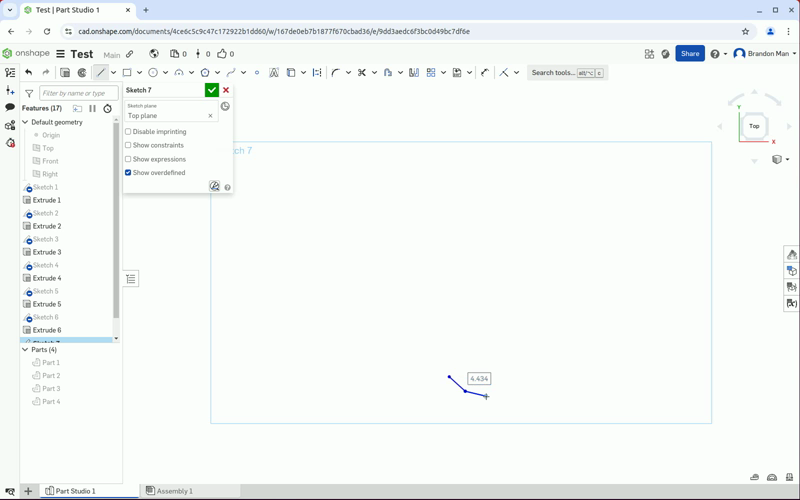
mouse_move(516, 396)
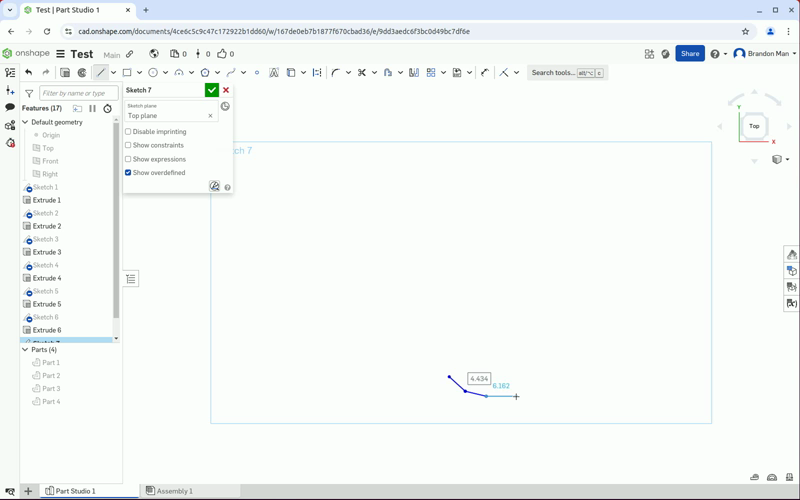
mouse_move(490, 375)
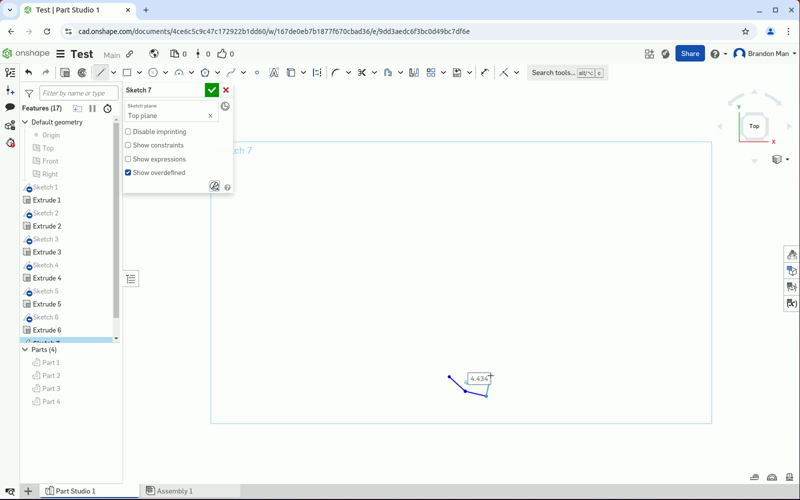
click(490, 375)
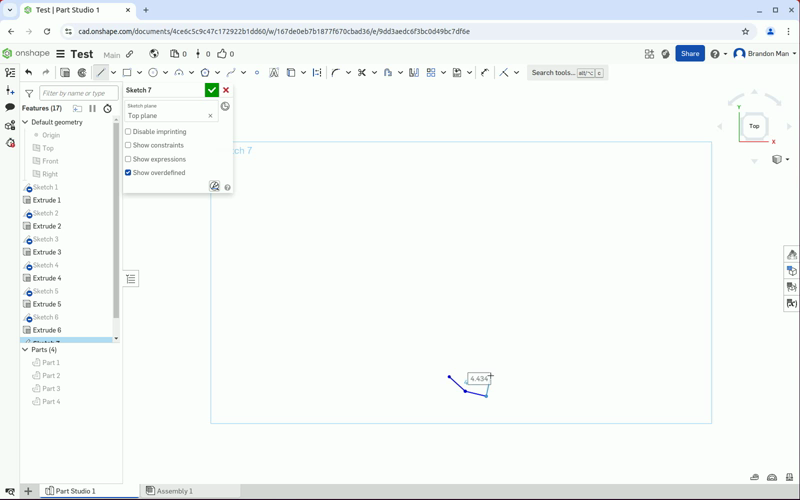
key_up(shift)
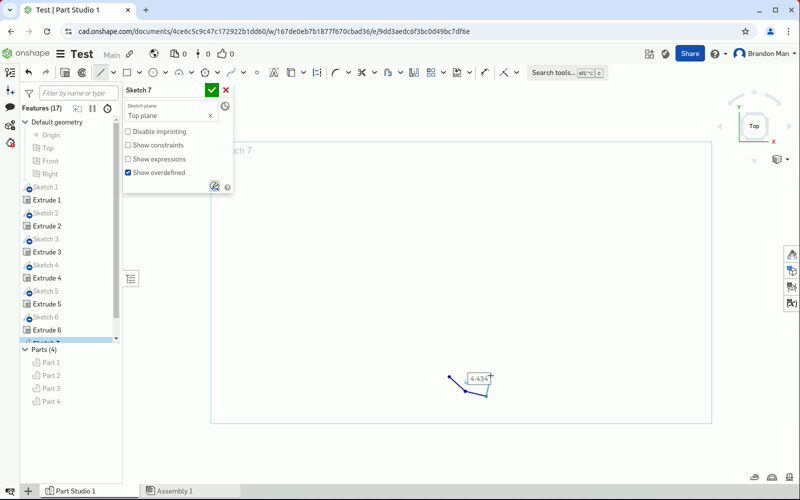
key_down(shift)
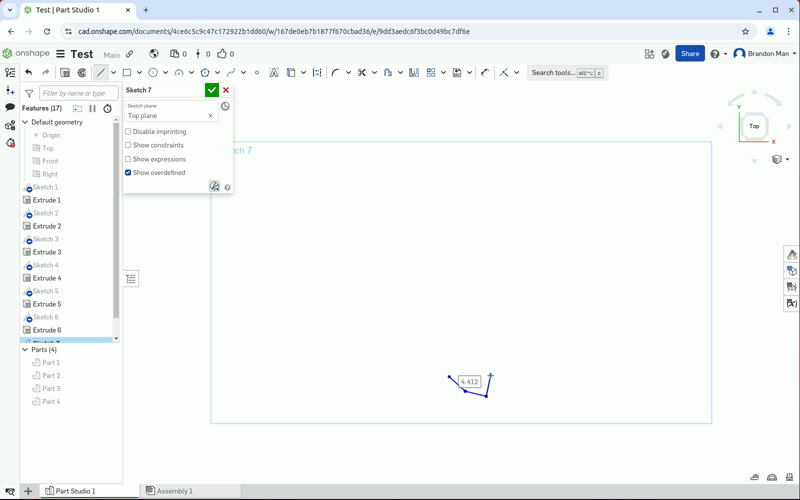
mouse_move(520, 375)
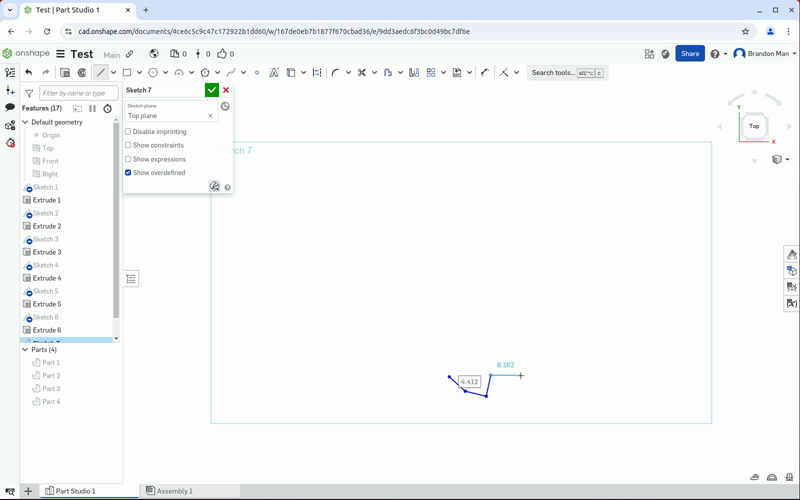
mouse_move(475, 371)
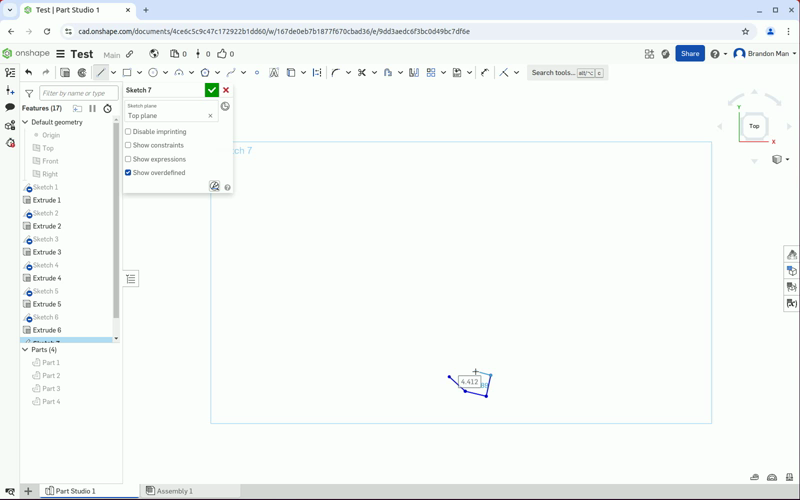
click(475, 371)
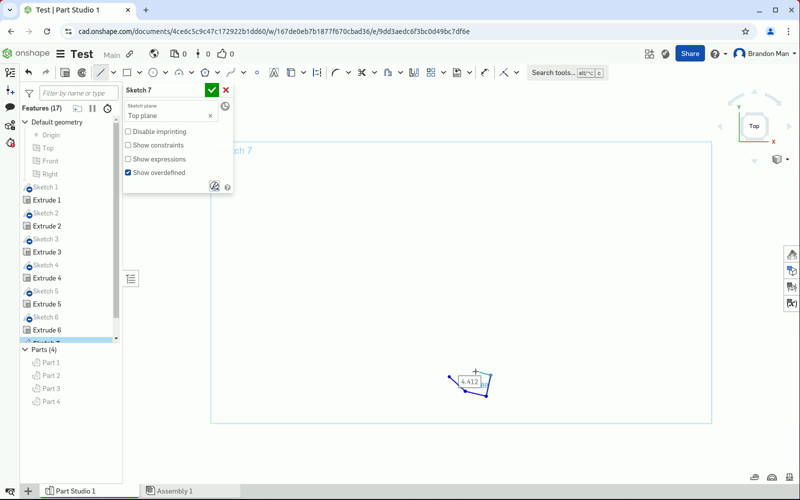
key_up(shift)
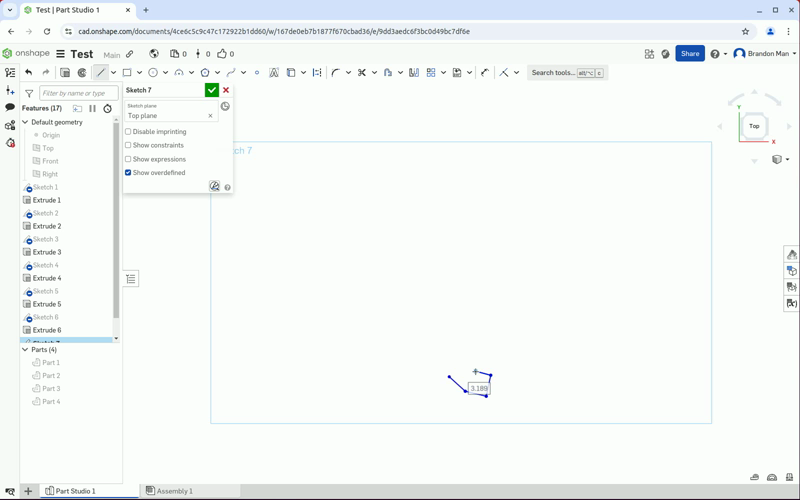
key_down(shift)
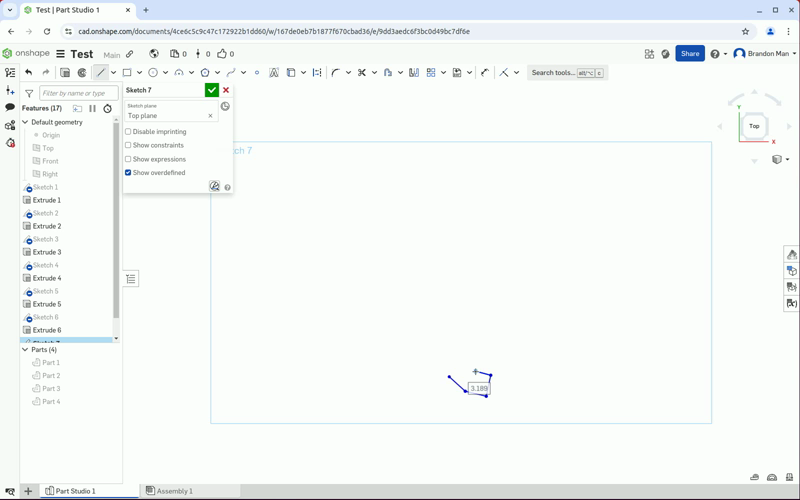
mouse_move(505, 371)
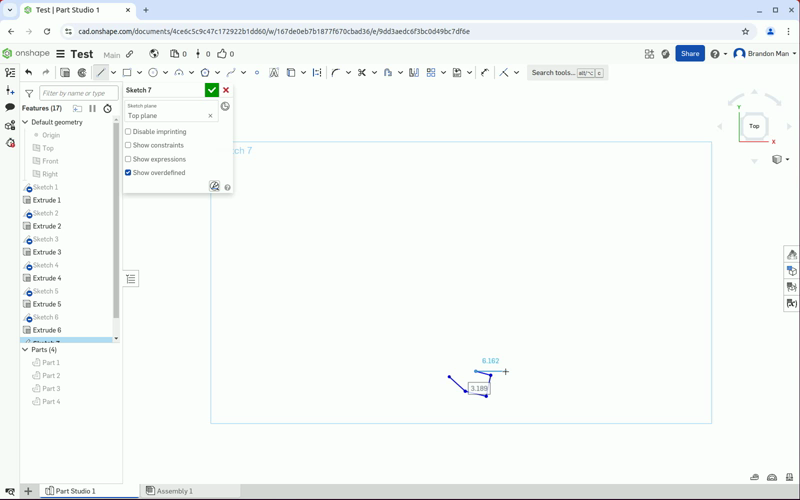
mouse_move(450, 365)
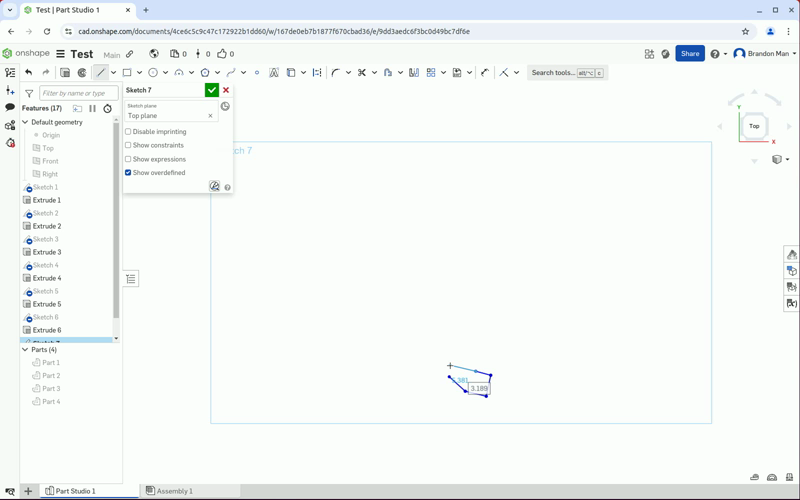
click(450, 365)
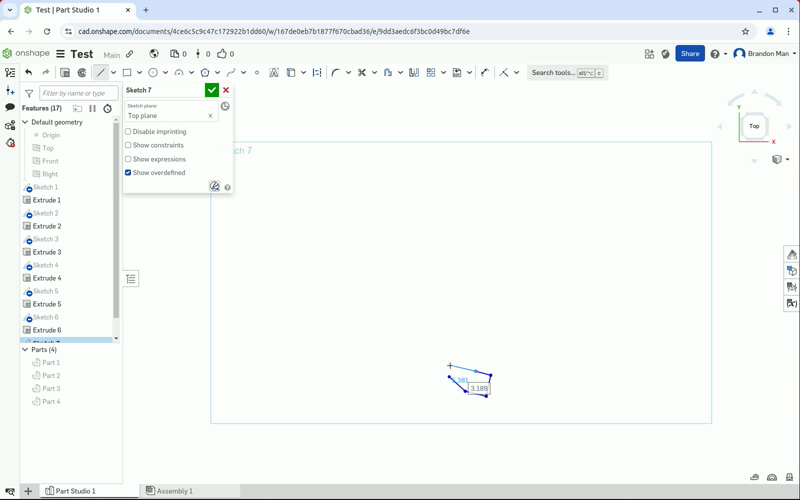
key_up(shift)
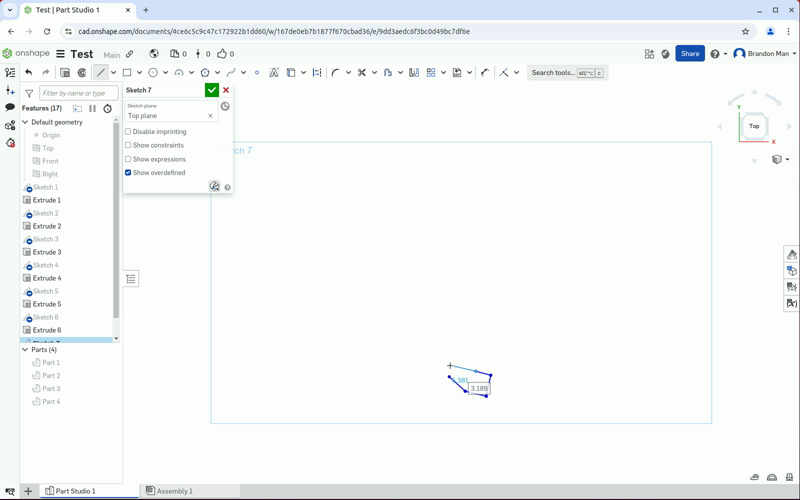
mouse_move(480, 365)
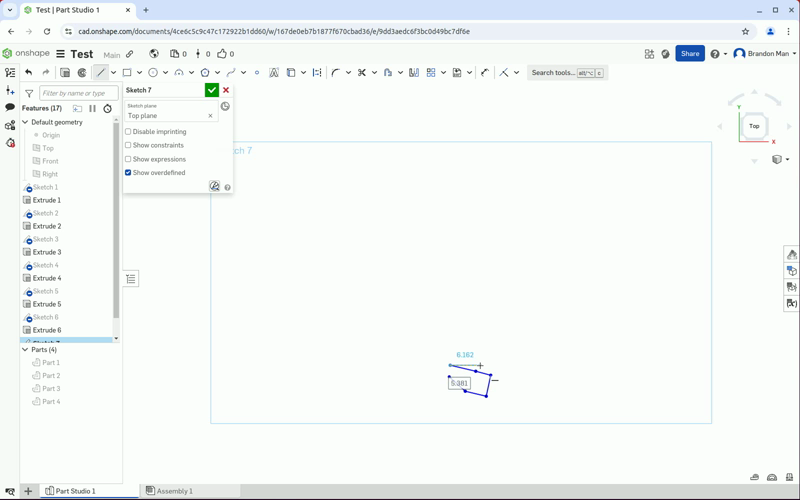
key_down(shift)
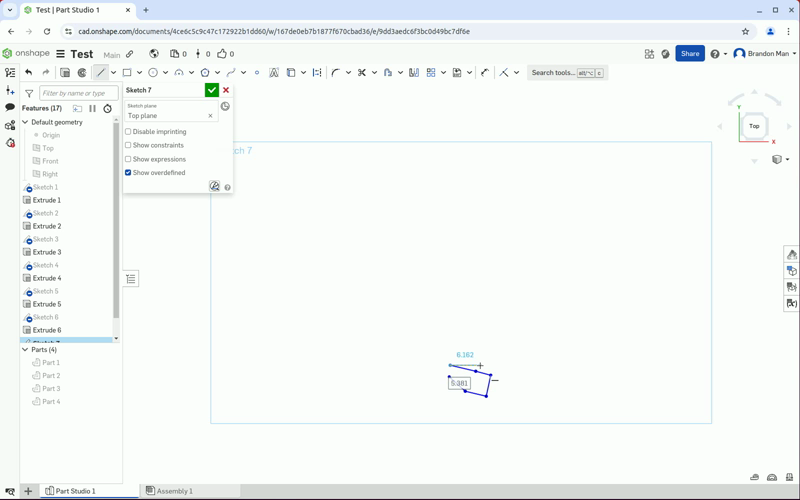
mouse_move(449, 376)
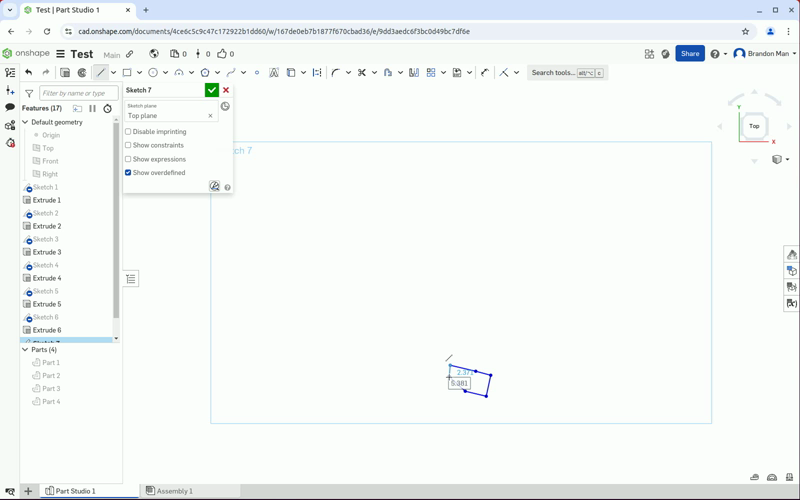
key_up(shift)
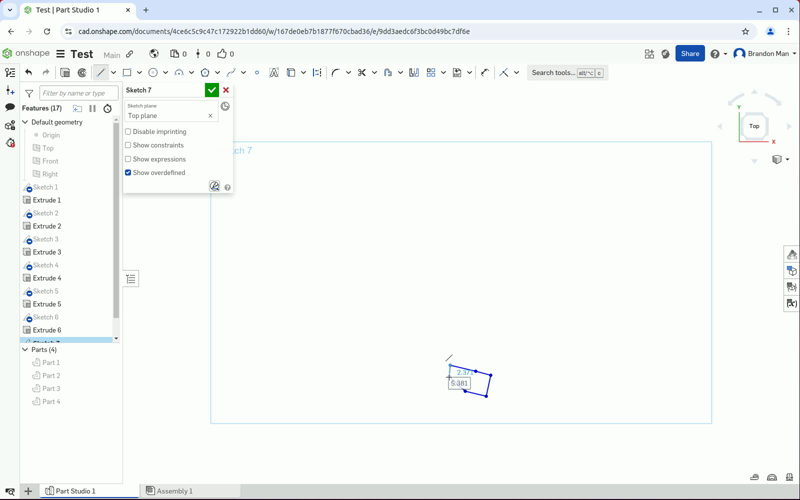
click(449, 376)
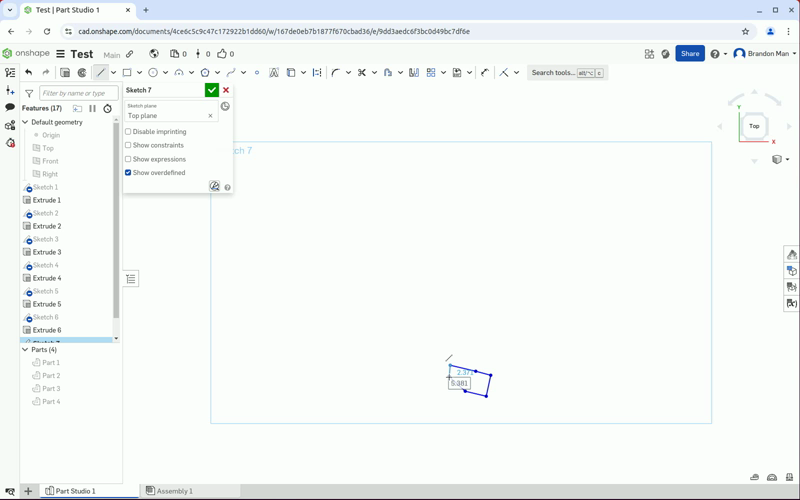
key(esc)
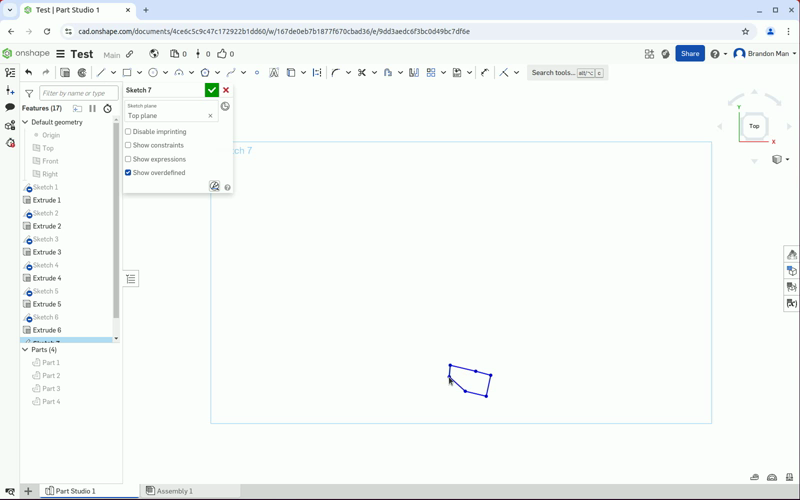
mouse_move(483, 386)
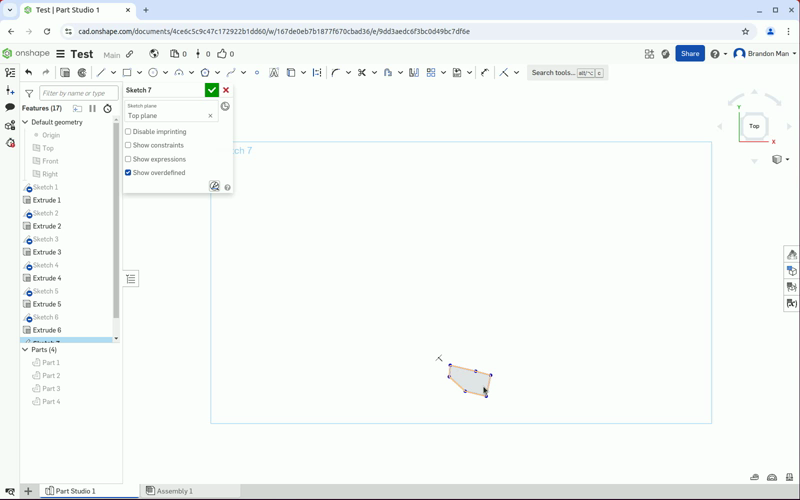
scroll(6)
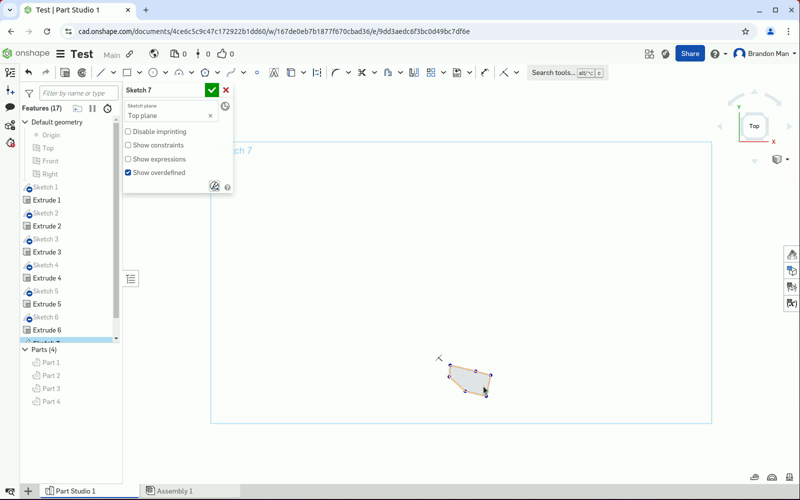
scroll(6)
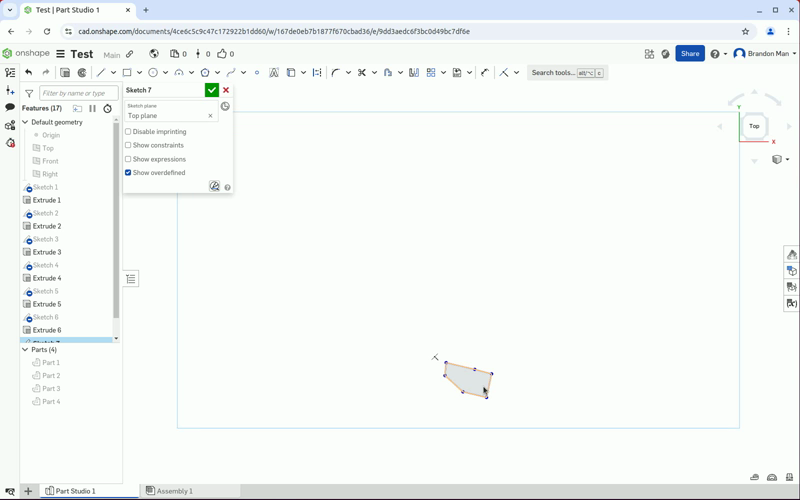
scroll(6)
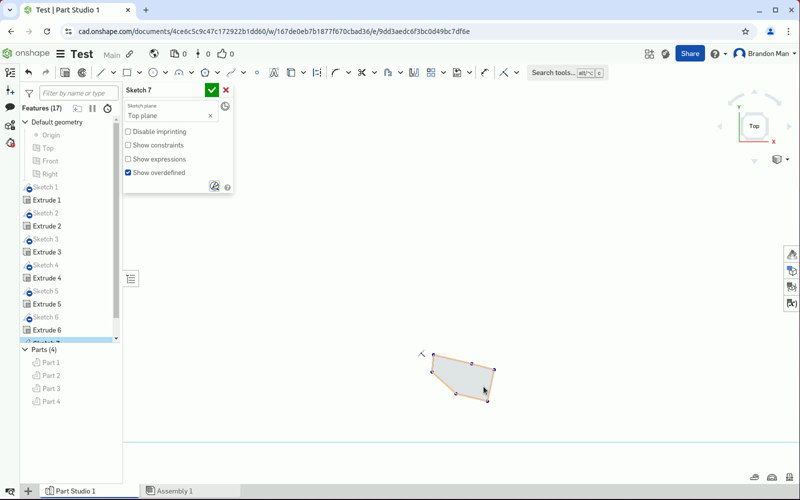
scroll(6)
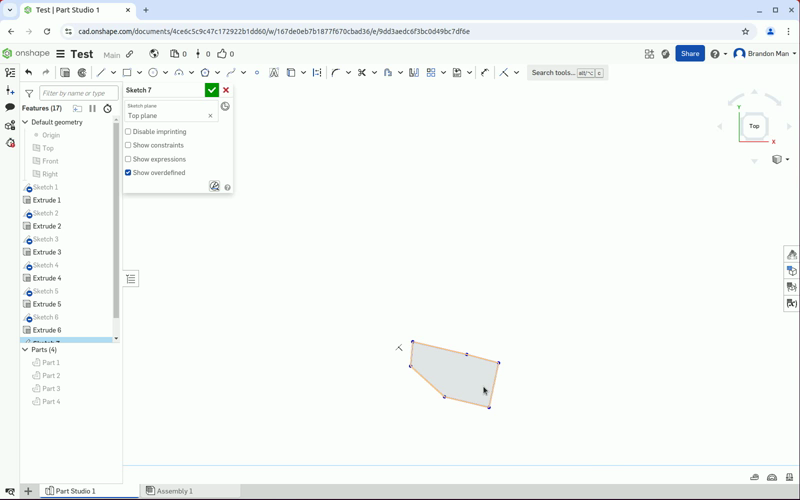
scroll(6)
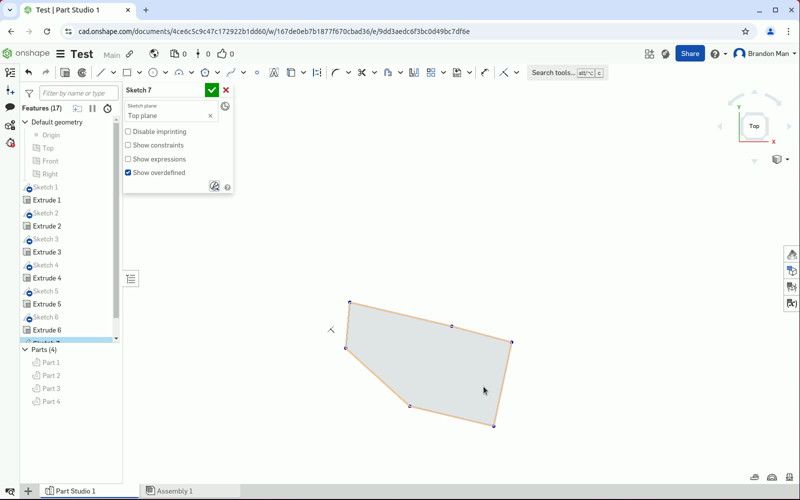
scroll(6)
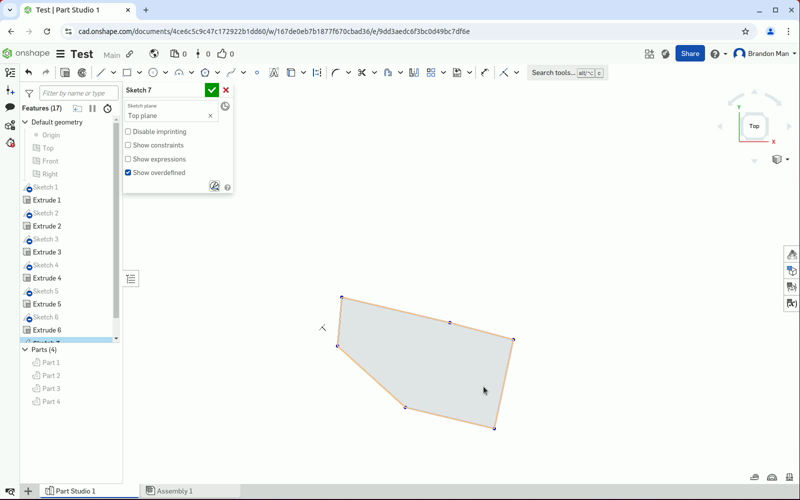
scroll(6)
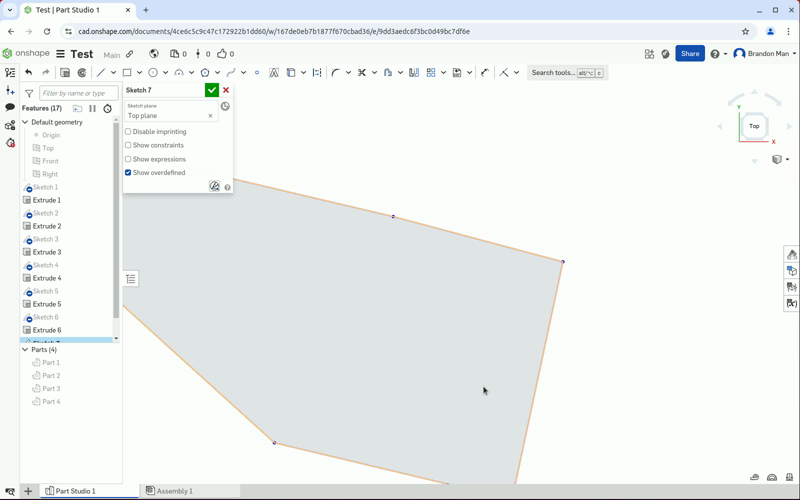
click(483, 386)
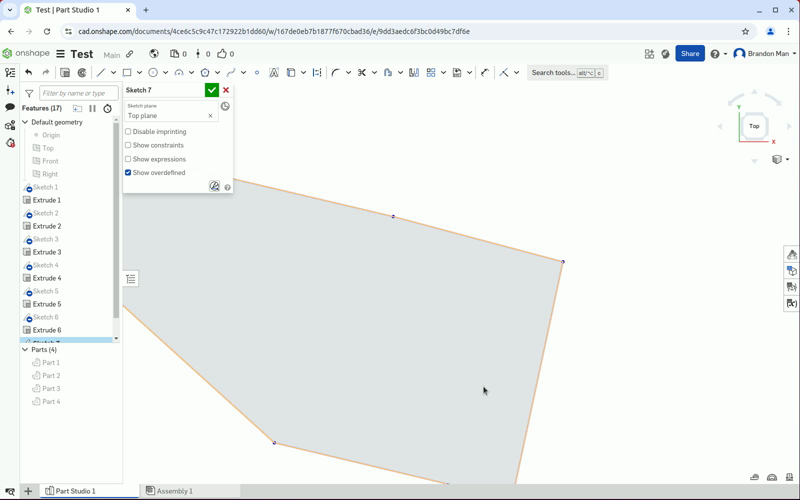
scroll(-6)
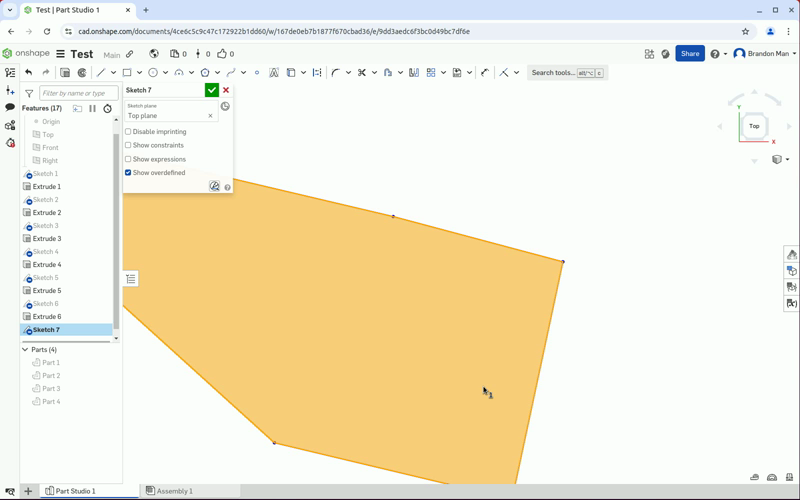
scroll(-6)
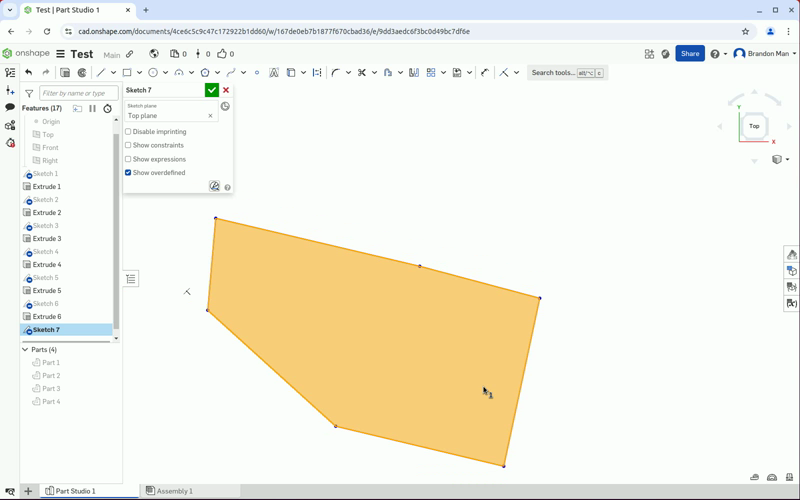
scroll(-6)
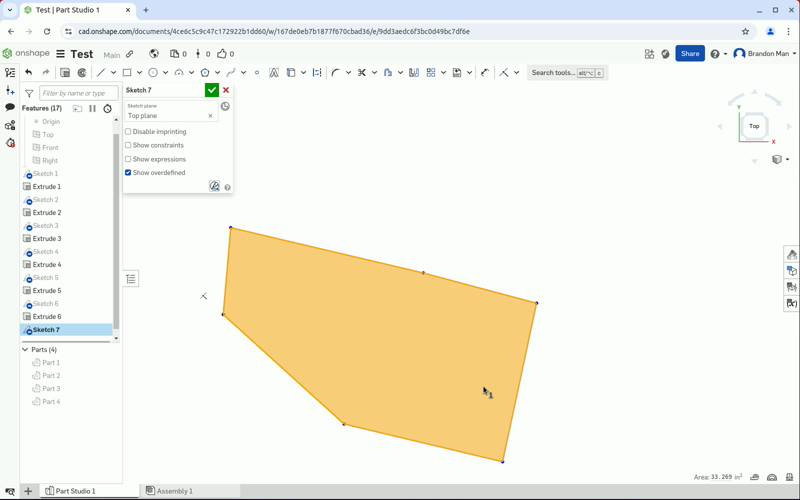
scroll(-6)
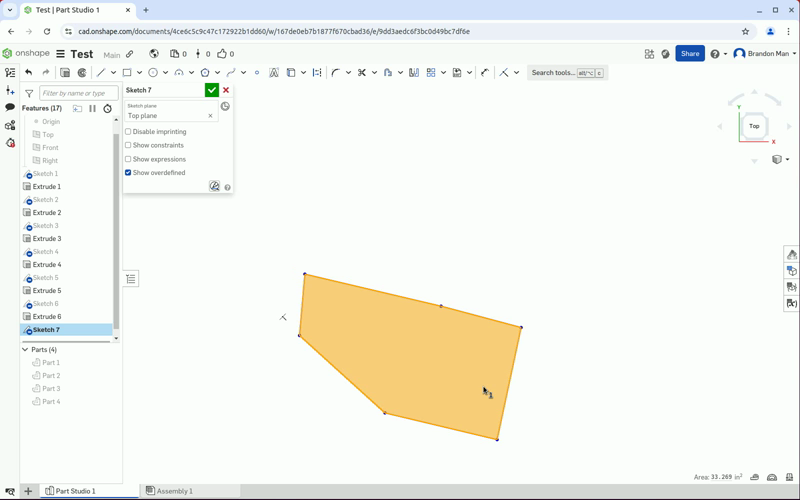
scroll(-6)
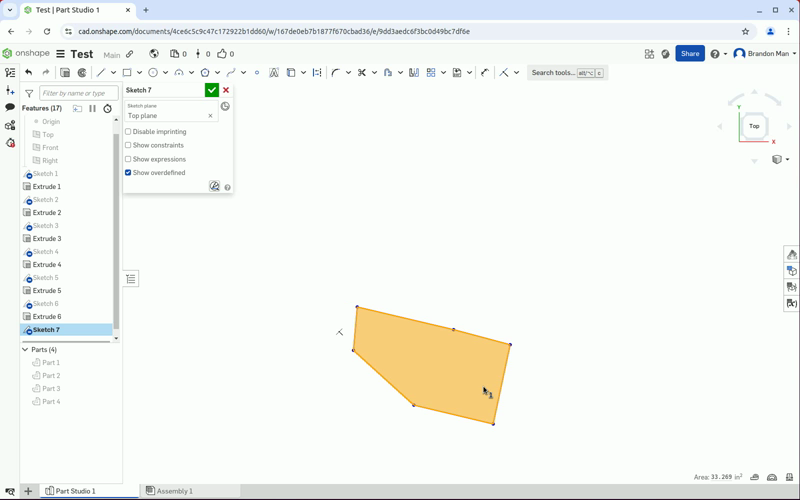
scroll(-6)
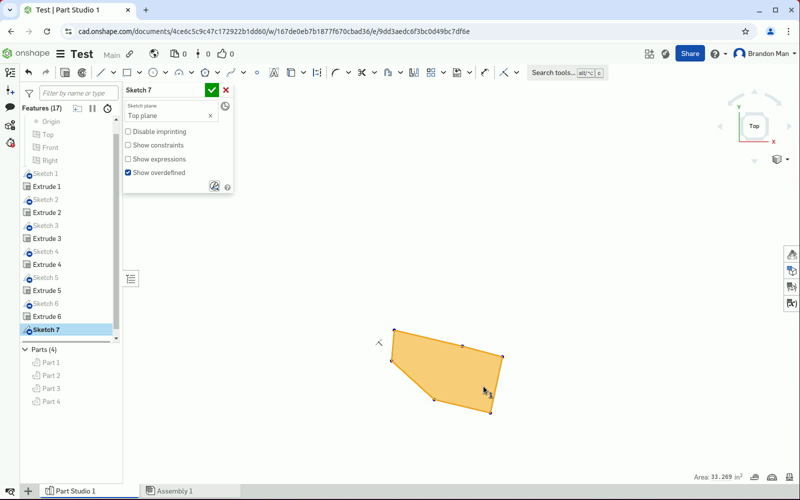
scroll(-6)
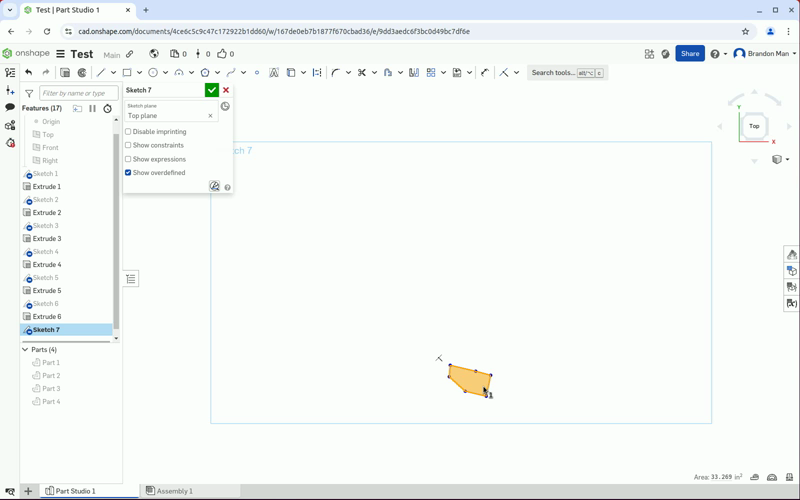
mouse_move(73, 352)
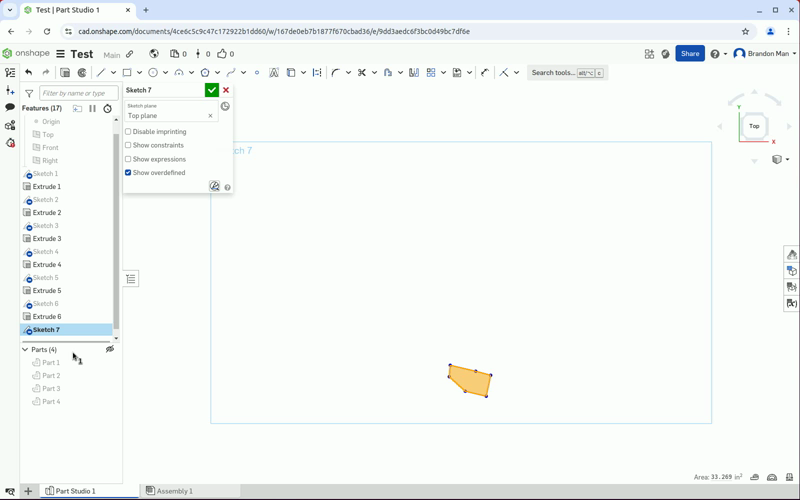
key(shift+y)
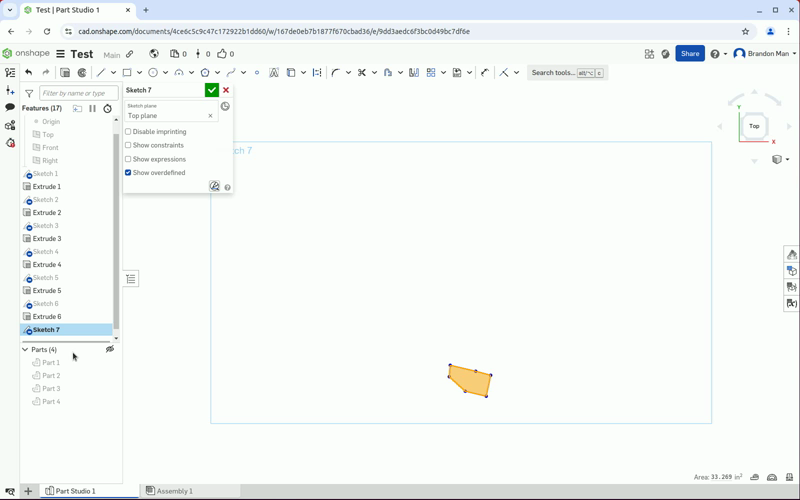
key(shift+e)
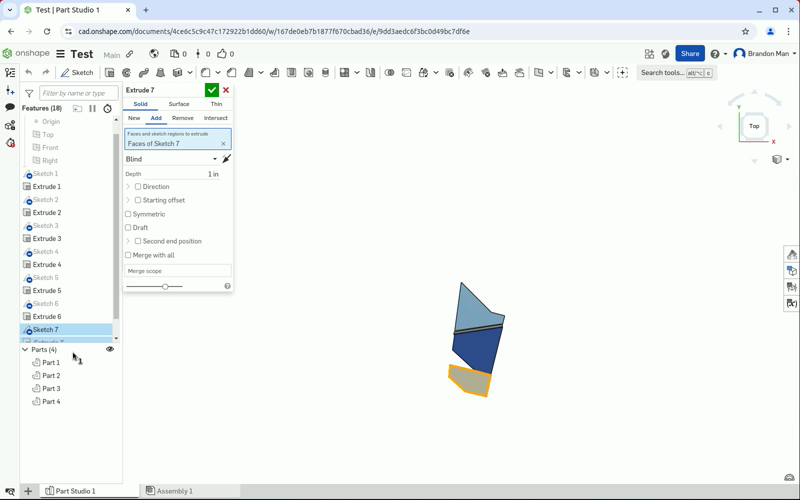
mouse_move(143, 106)
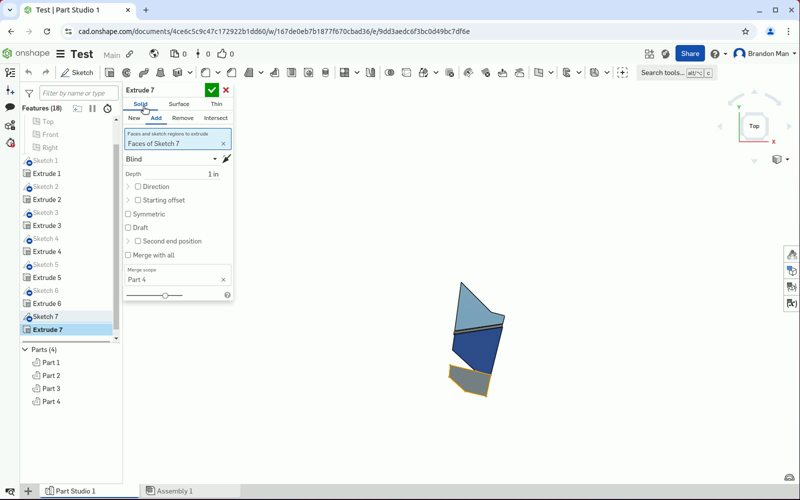
click(143, 106)
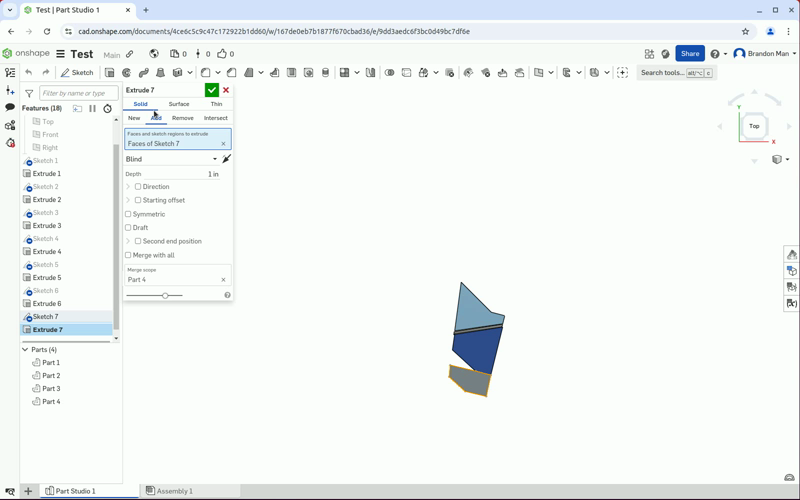
mouse_move(186, 120)
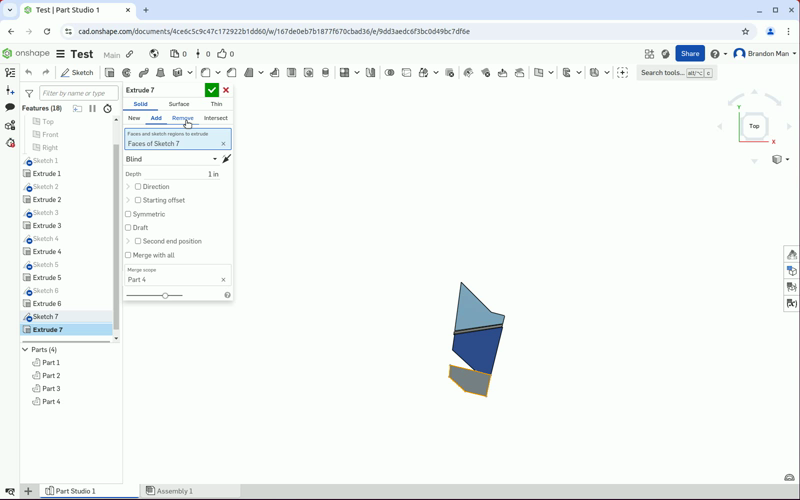
click(186, 120)
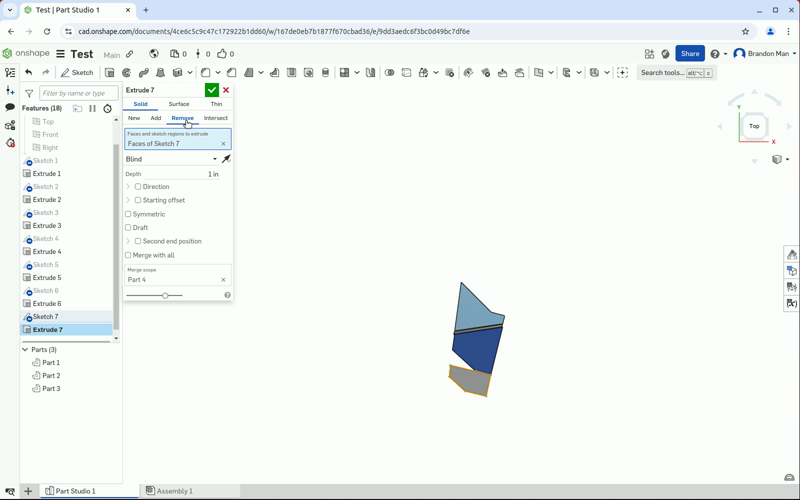
key(tab, 4)
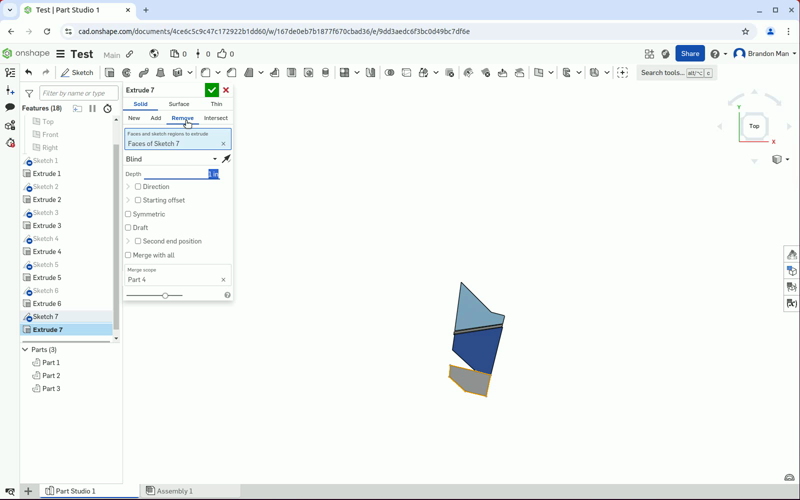
text(0.241)
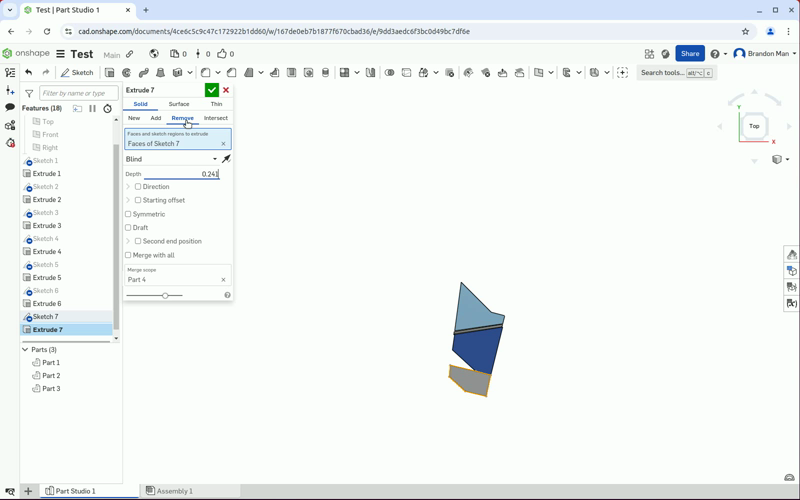
key(tab, 6)
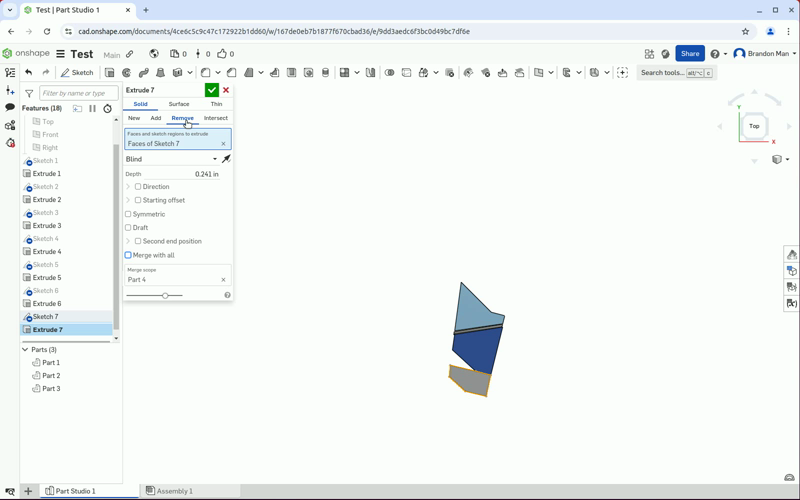
key(space)
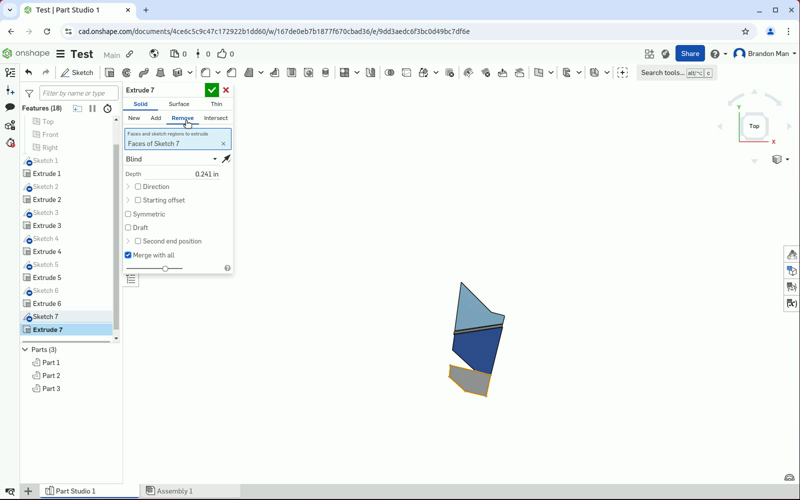
key(enter)
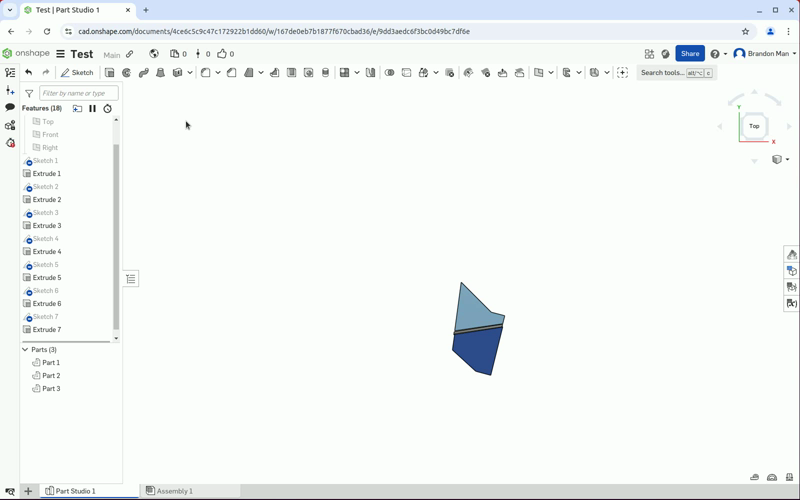
key(shift+h)
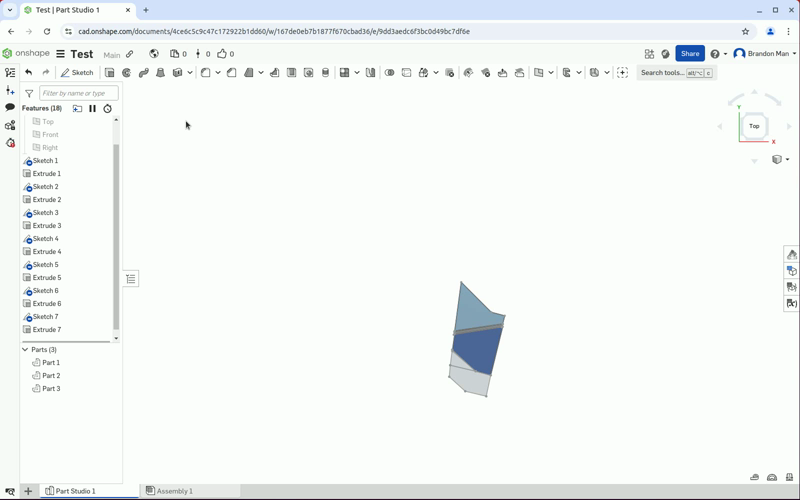
key(shift+h)
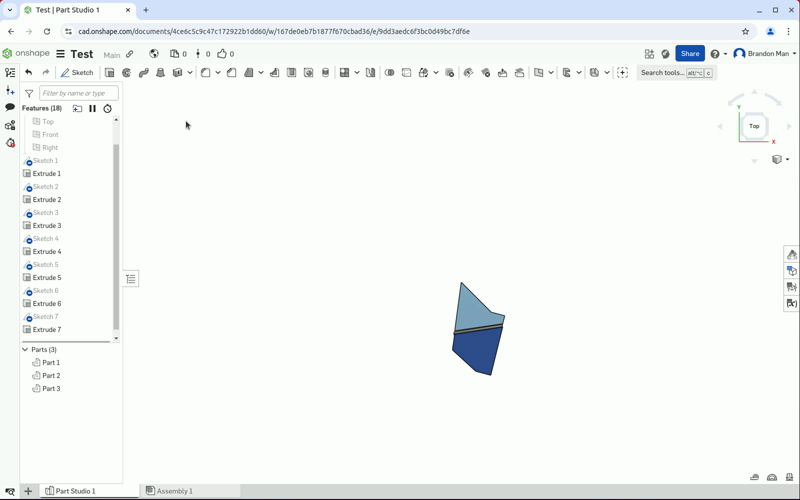
mouse_move(69, 163)
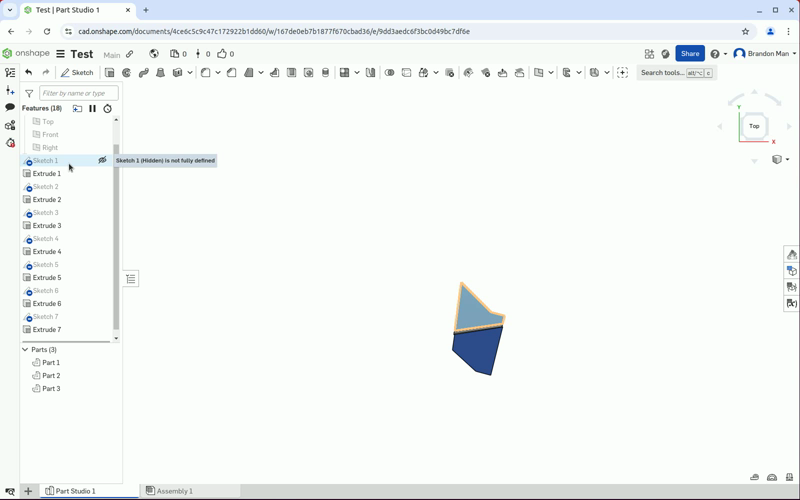
click(69, 163)
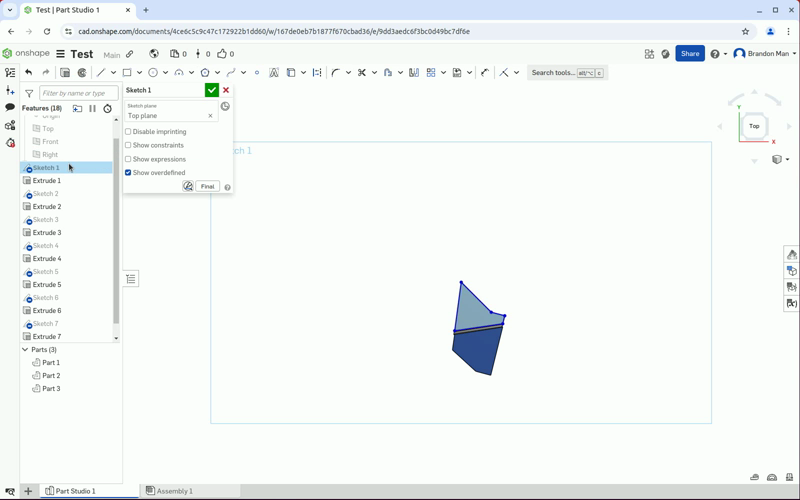
mouse_move(229, 92)
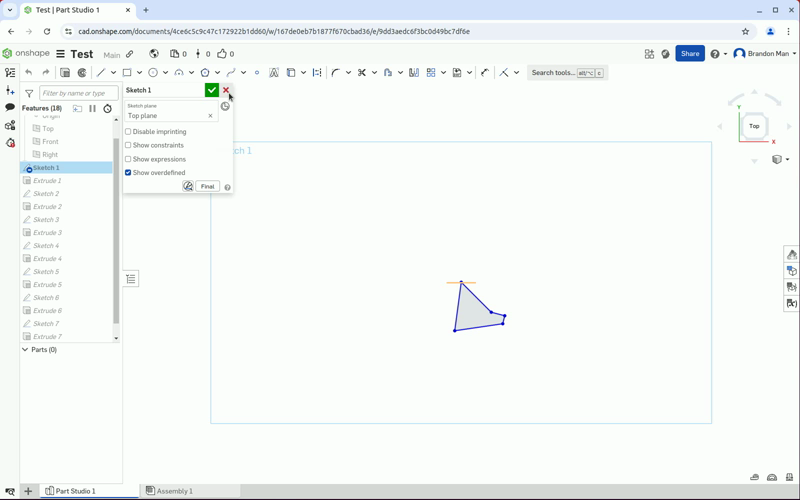
click(229, 92)
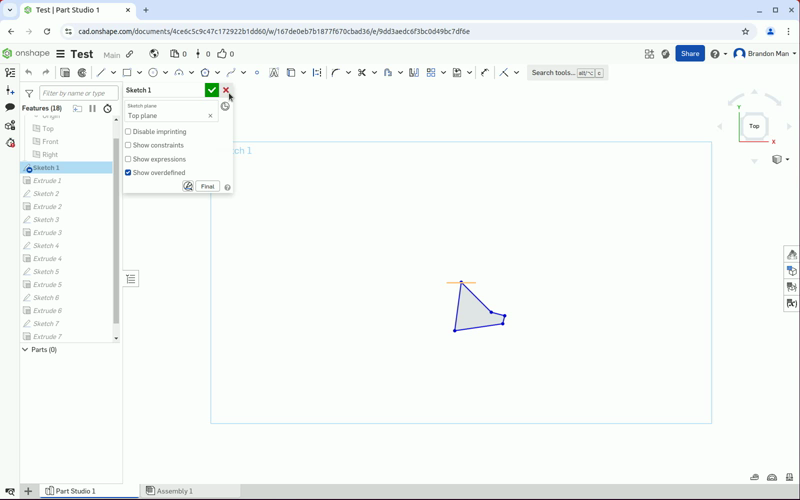
key(shift+s)
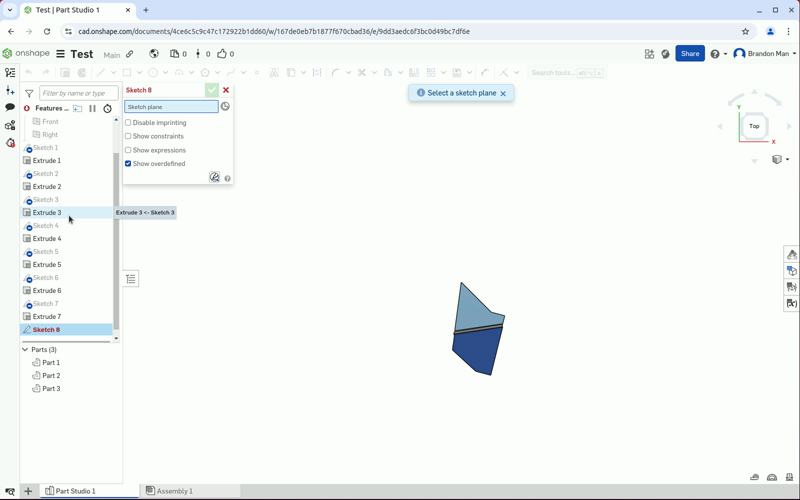
scroll(3)
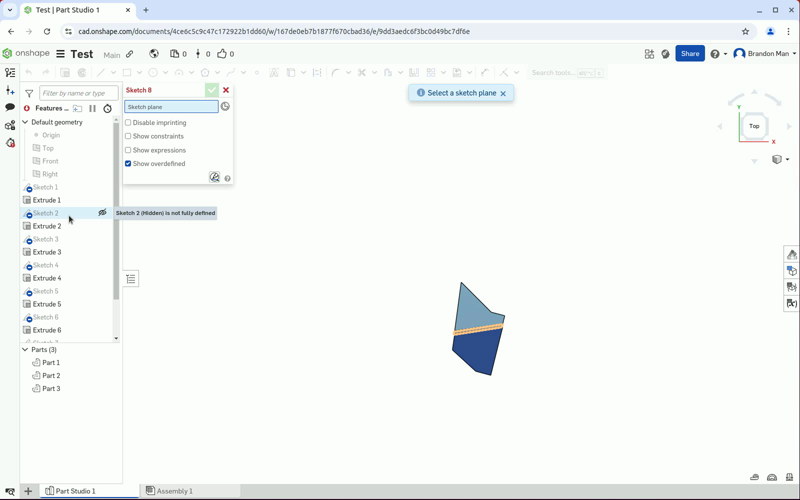
mouse_move(69, 150)
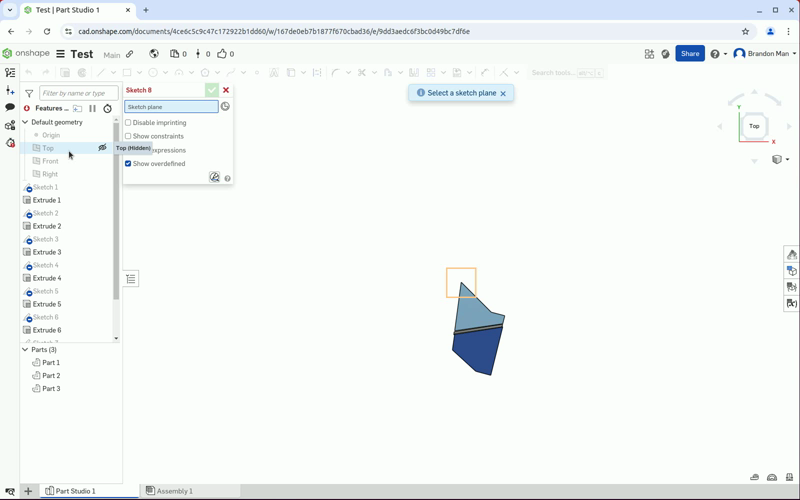
click(69, 150)
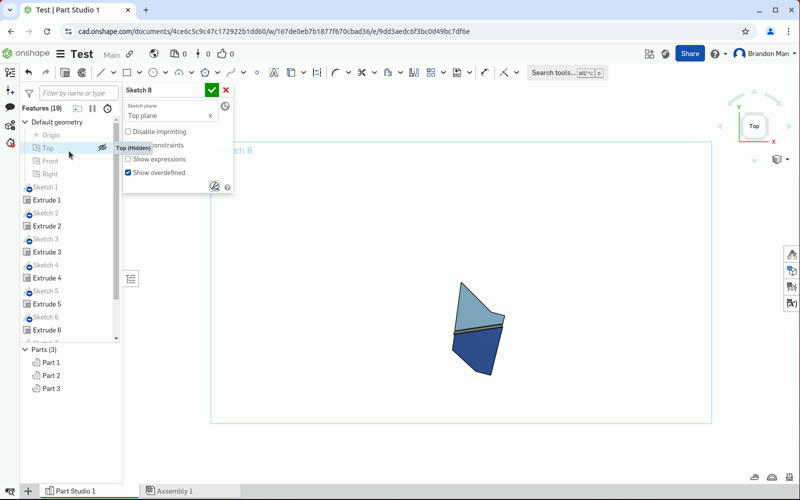
mouse_move(73, 352)
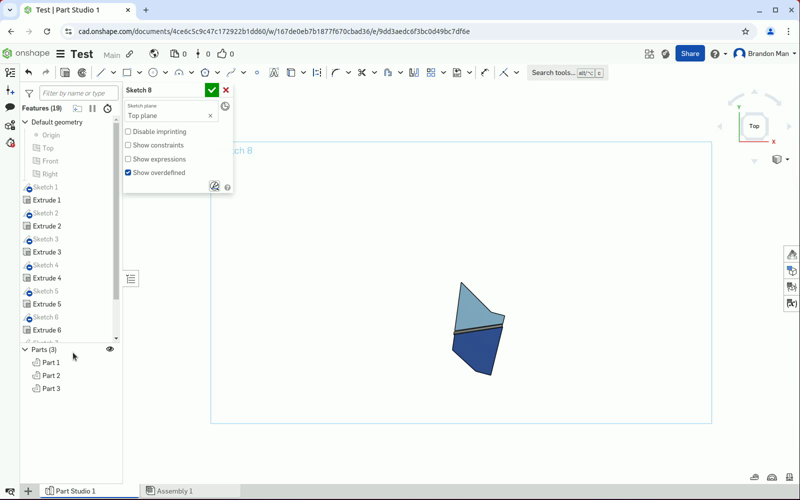
key(y)
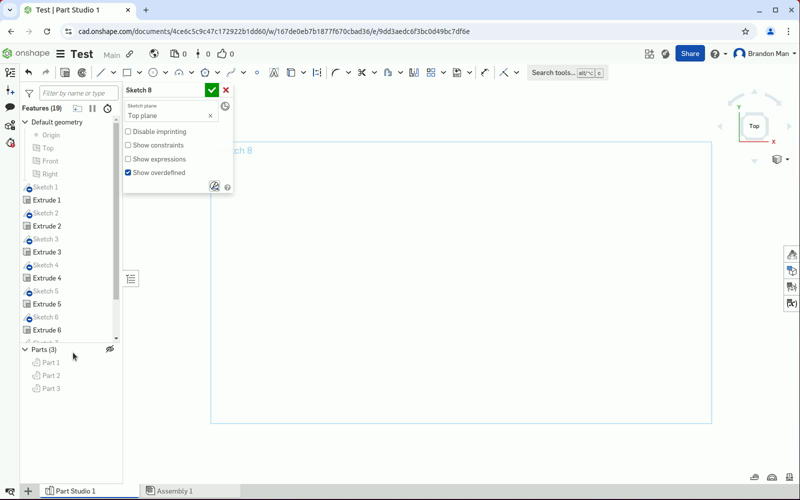
key(l)
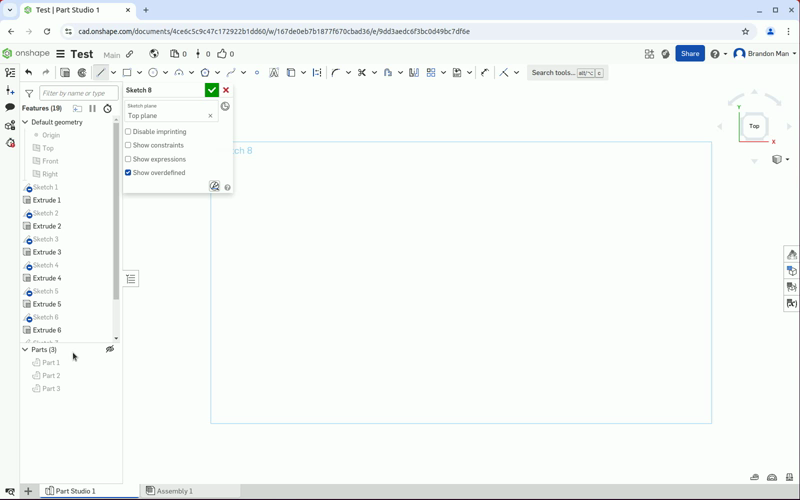
key_down(shift)
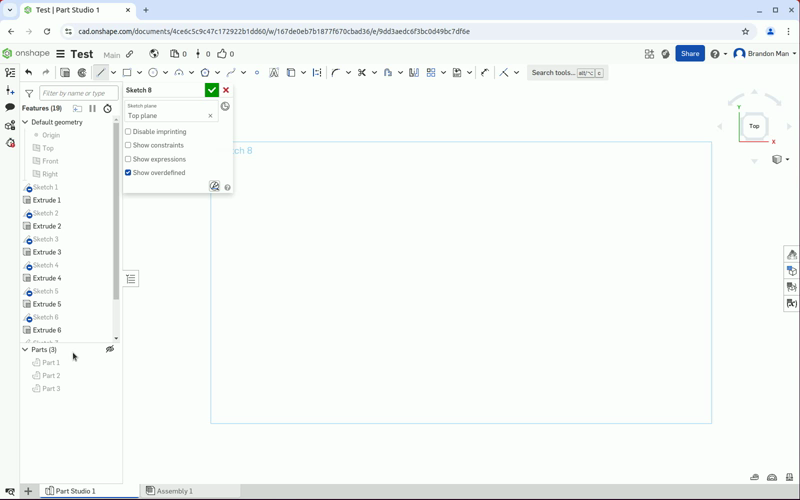
mouse_move(453, 334)
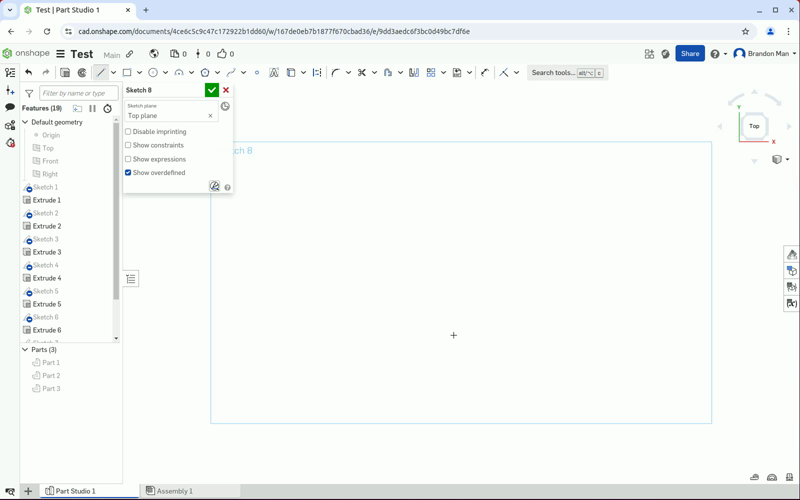
click(453, 334)
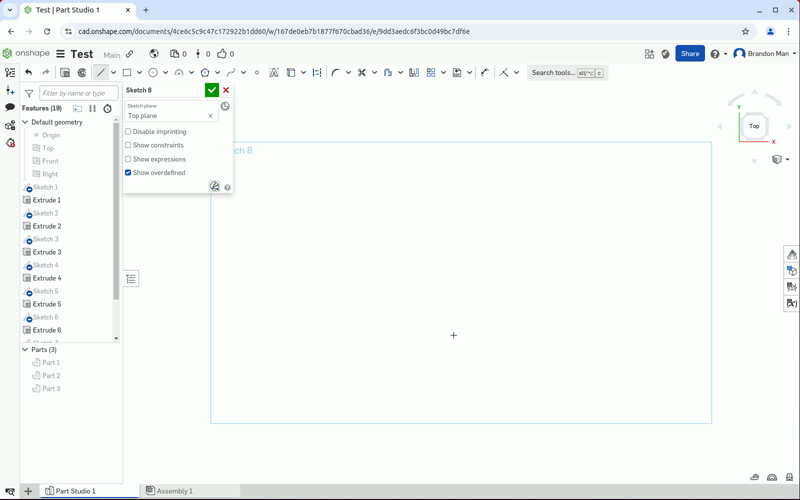
key_up(shift)
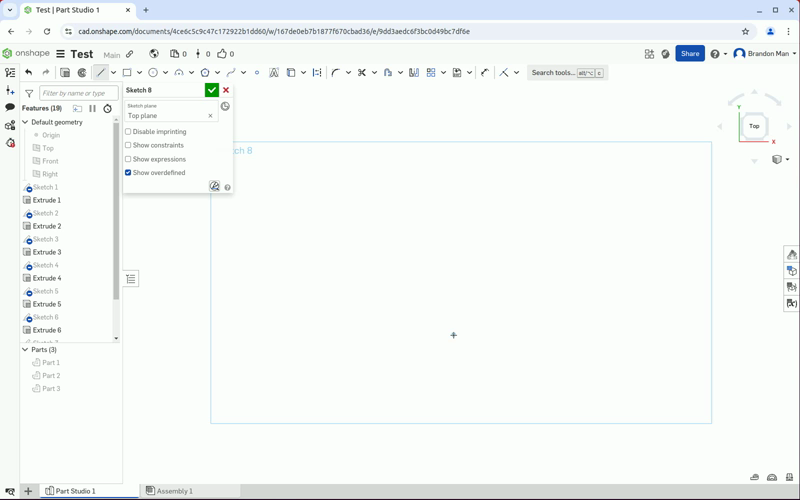
key_down(shift)
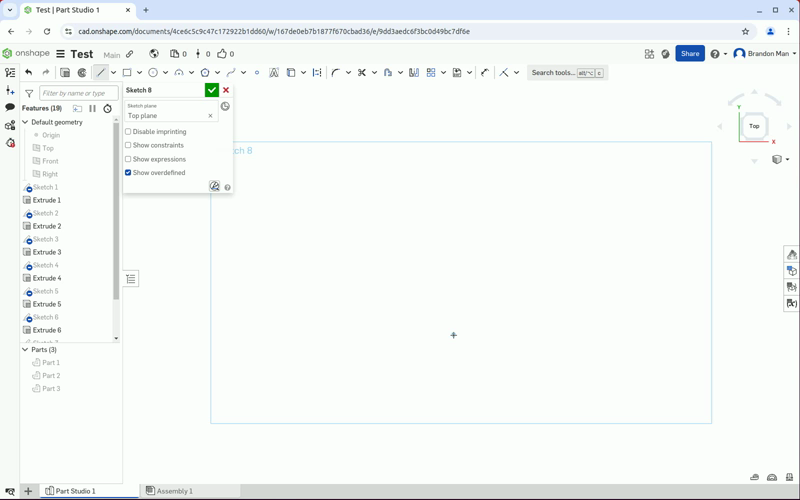
mouse_move(483, 334)
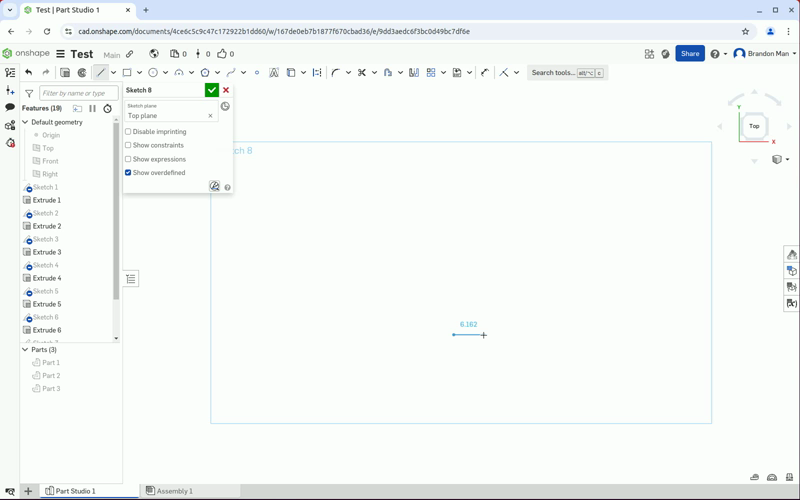
mouse_move(501, 327)
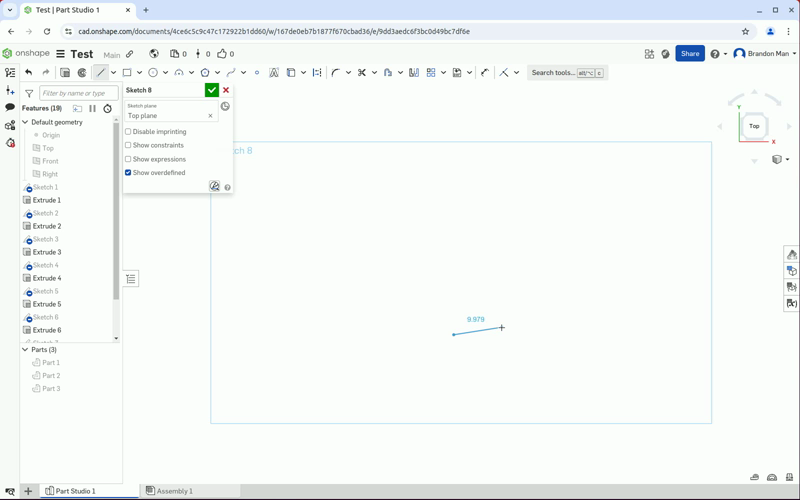
click(501, 327)
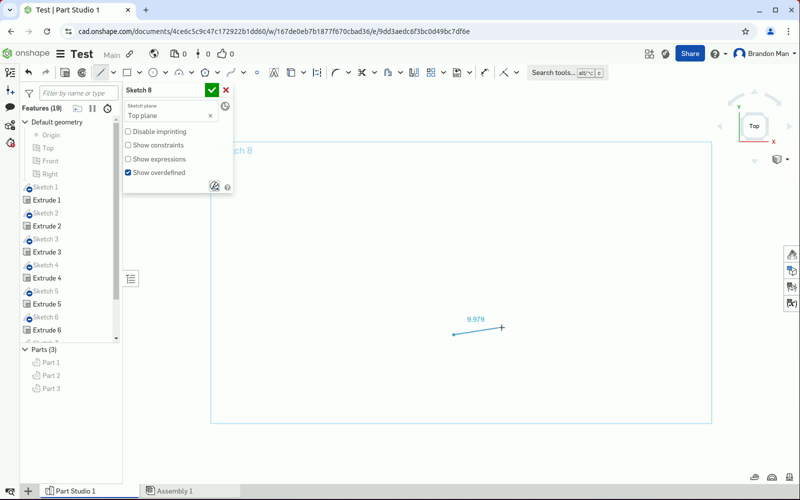
key_up(shift)
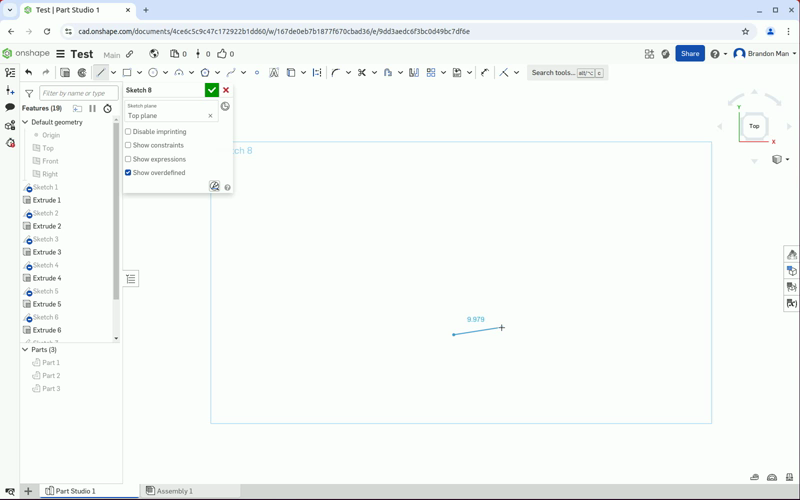
key_down(shift)
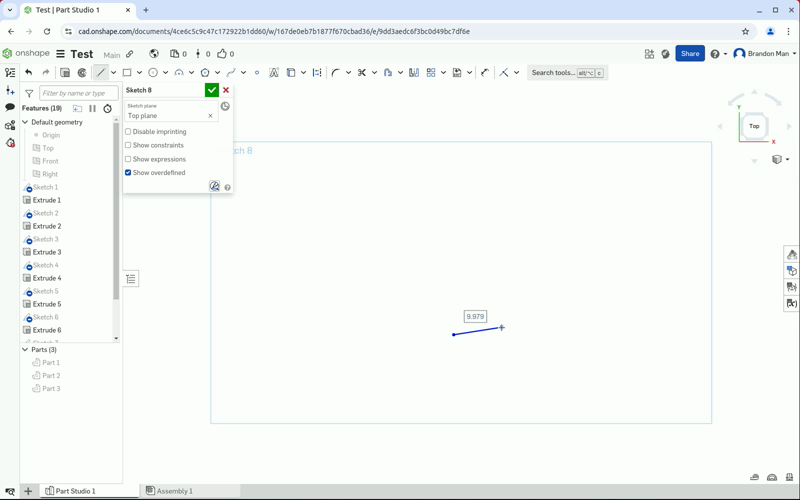
mouse_move(531, 327)
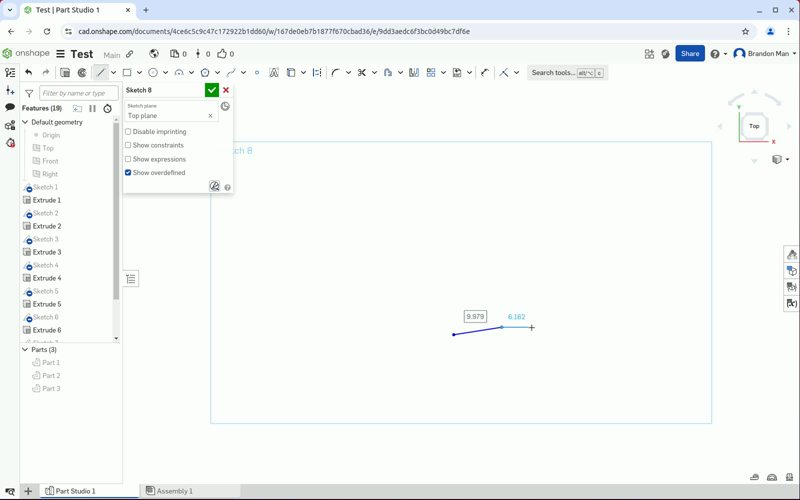
mouse_move(502, 324)
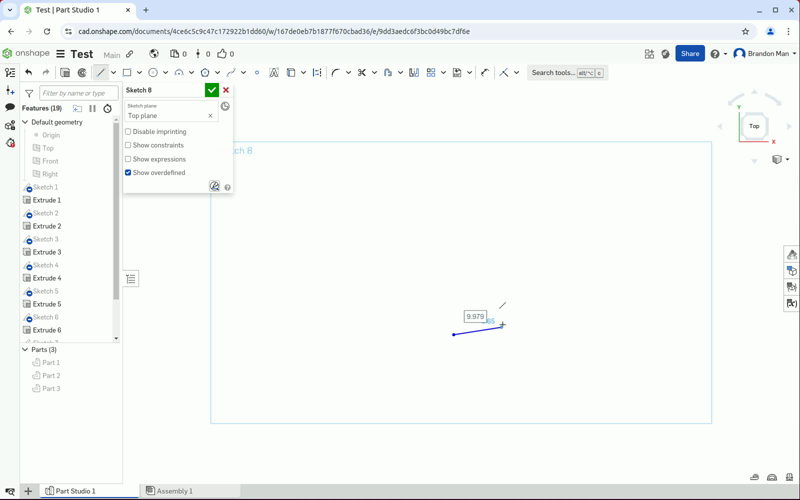
scroll(6)
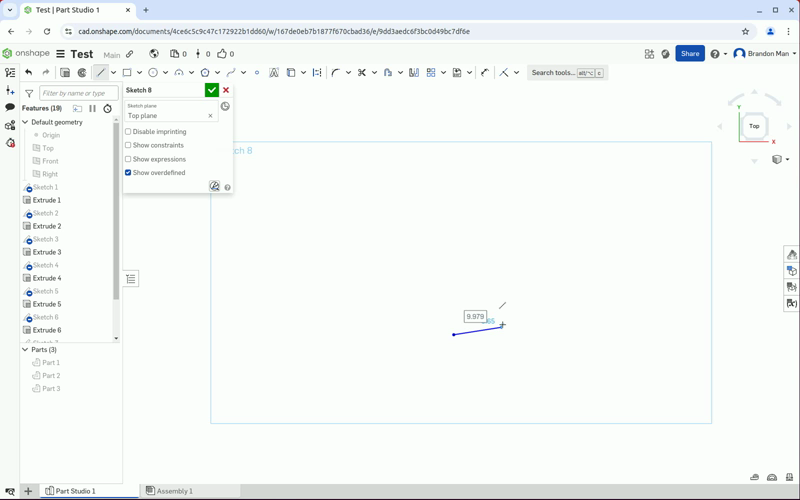
scroll(6)
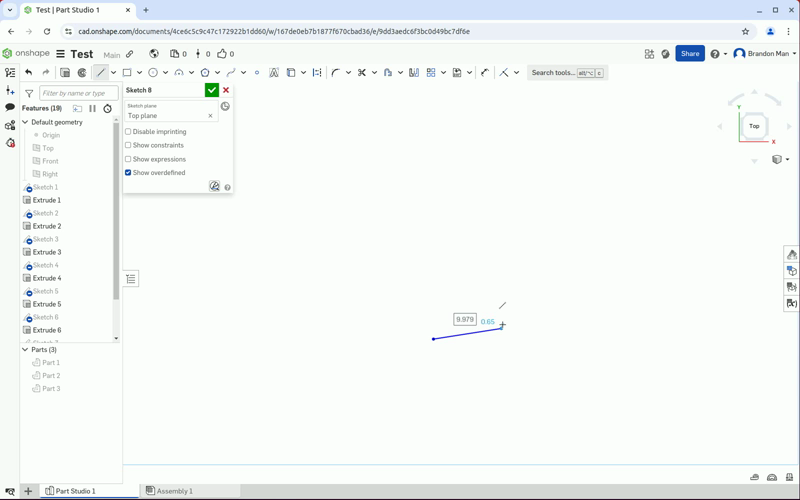
scroll(6)
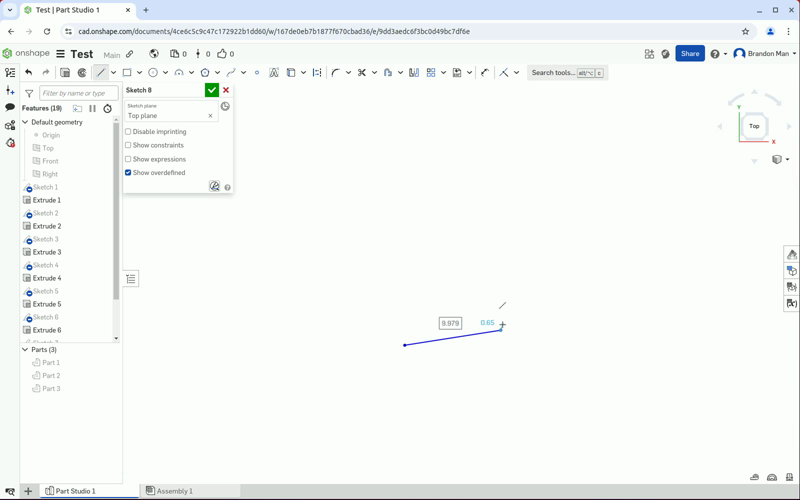
scroll(6)
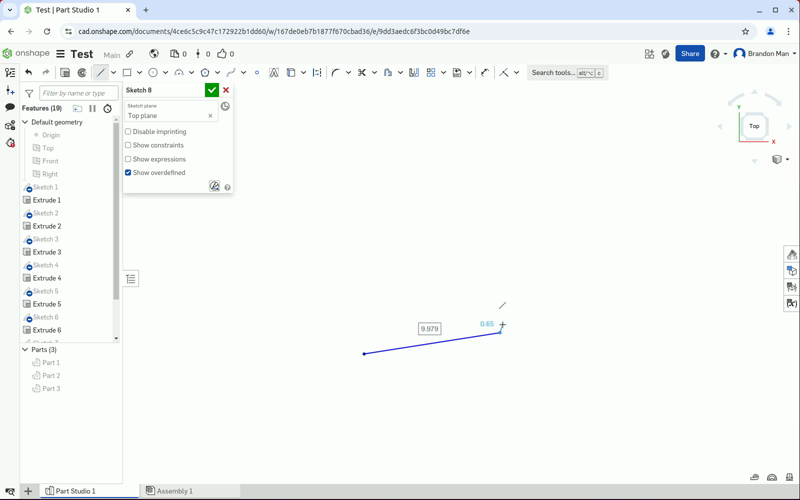
scroll(6)
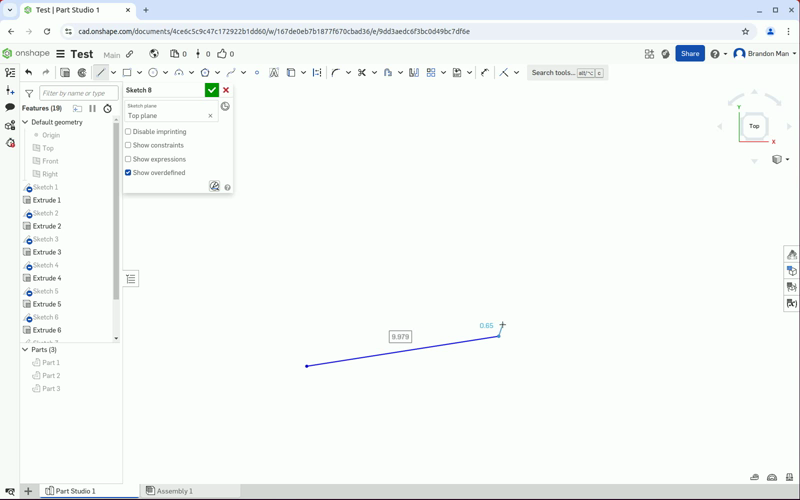
scroll(6)
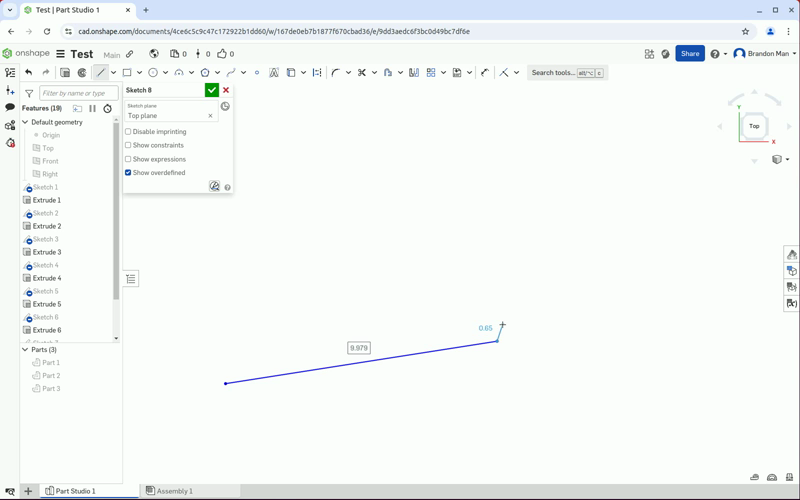
scroll(6)
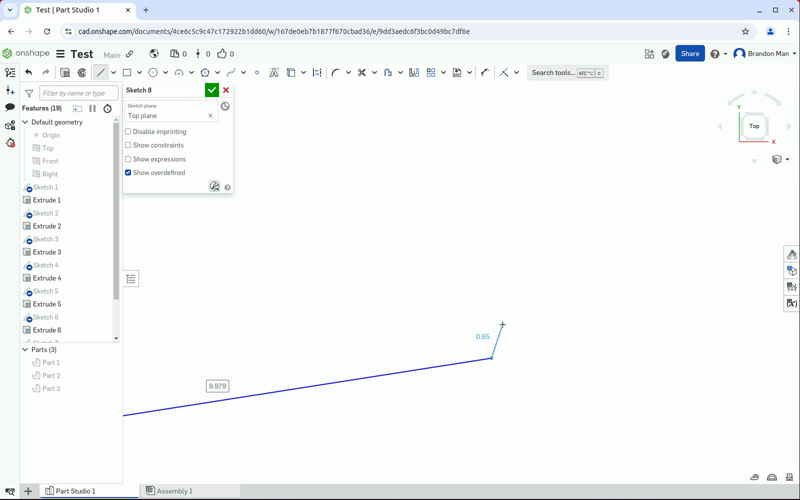
click(502, 324)
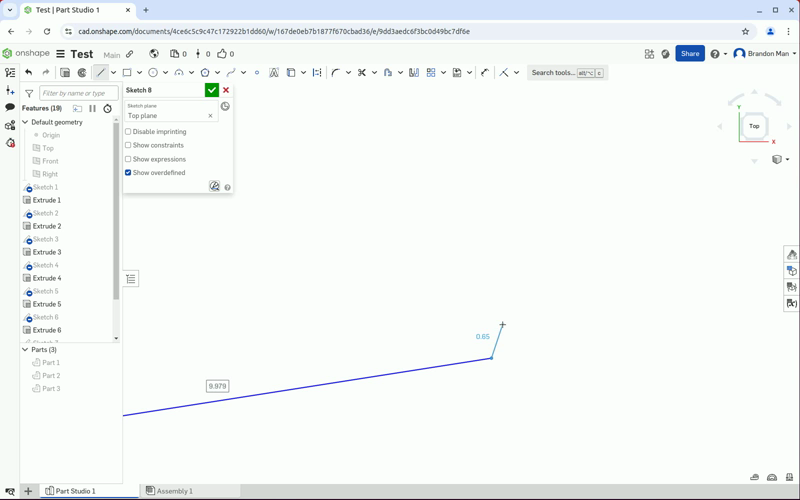
scroll(-6)
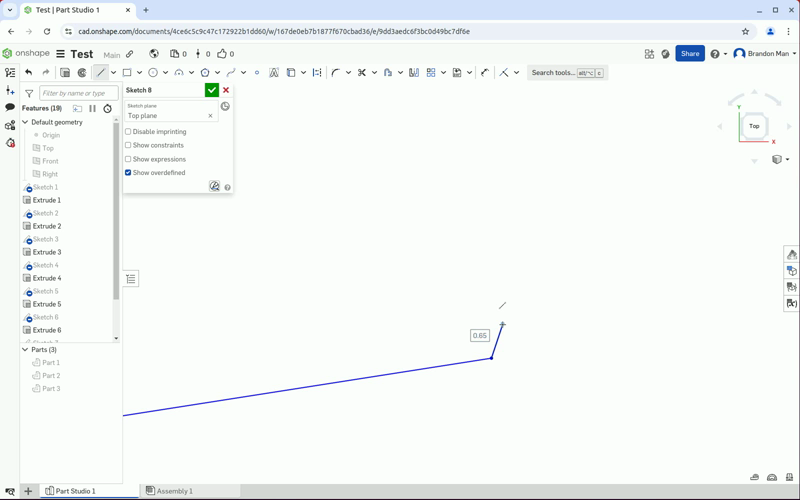
scroll(-6)
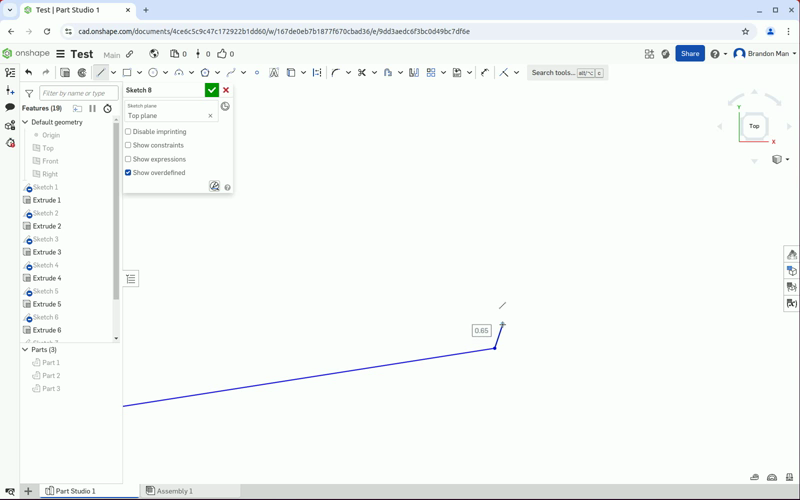
scroll(-6)
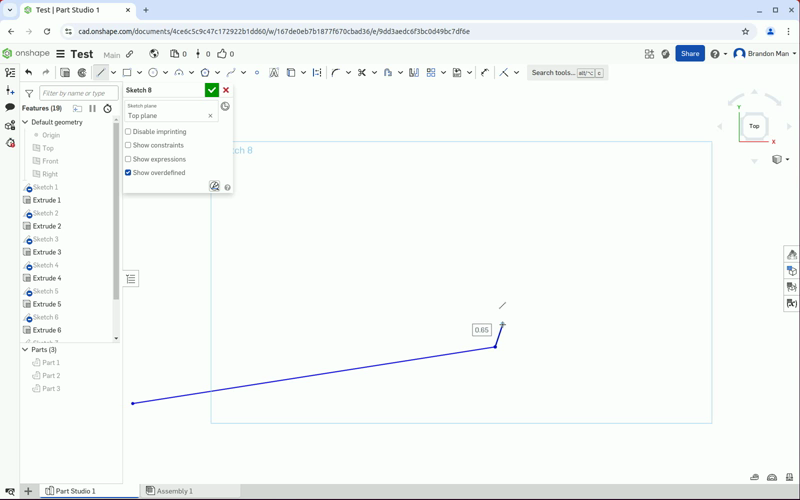
scroll(-6)
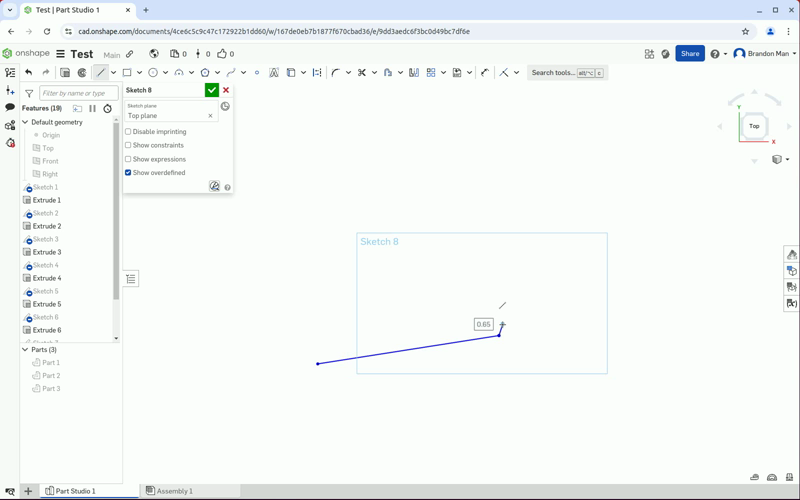
scroll(-6)
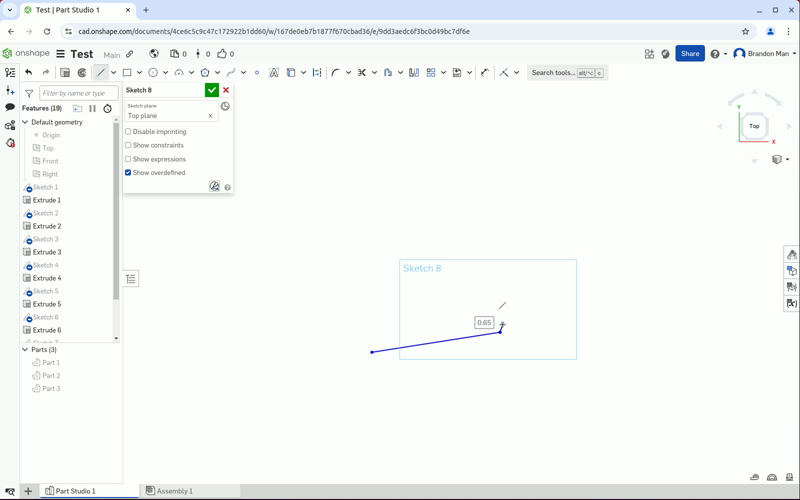
scroll(-6)
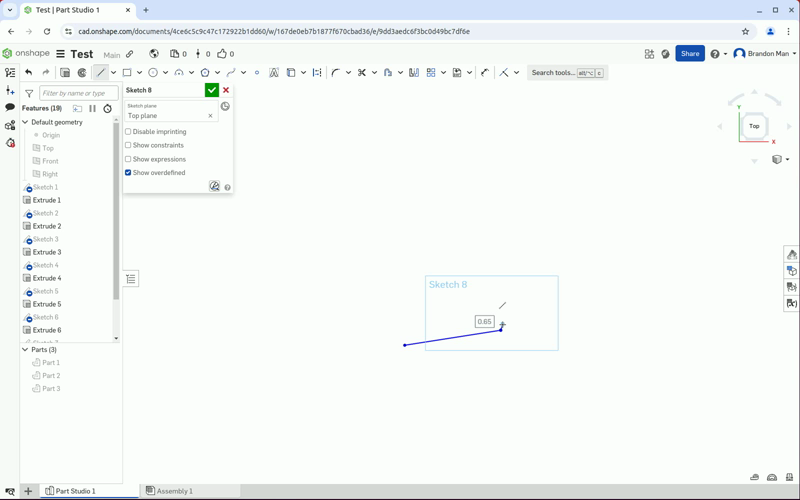
scroll(-6)
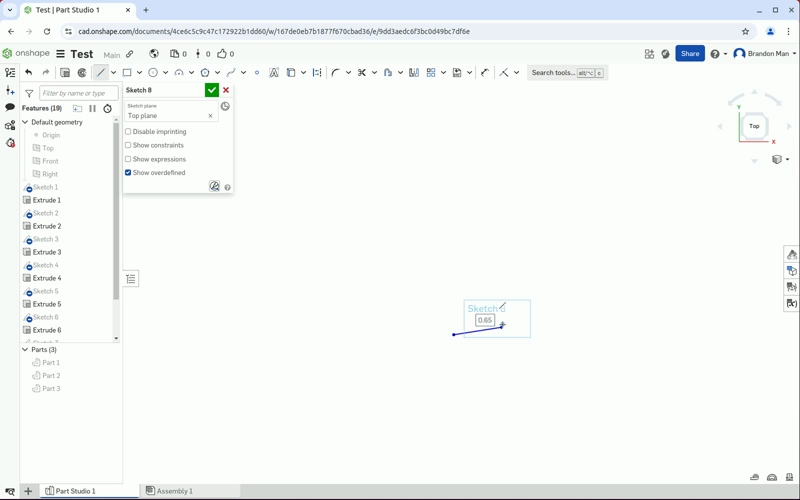
key_up(shift)
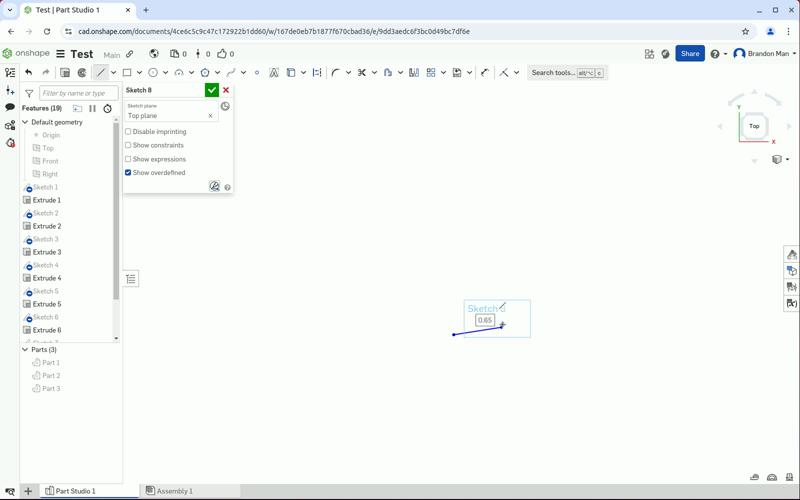
key_down(shift)
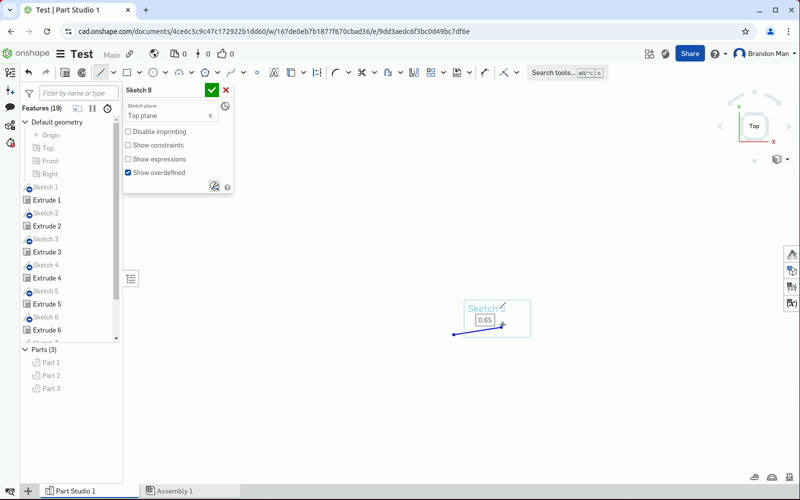
mouse_move(532, 324)
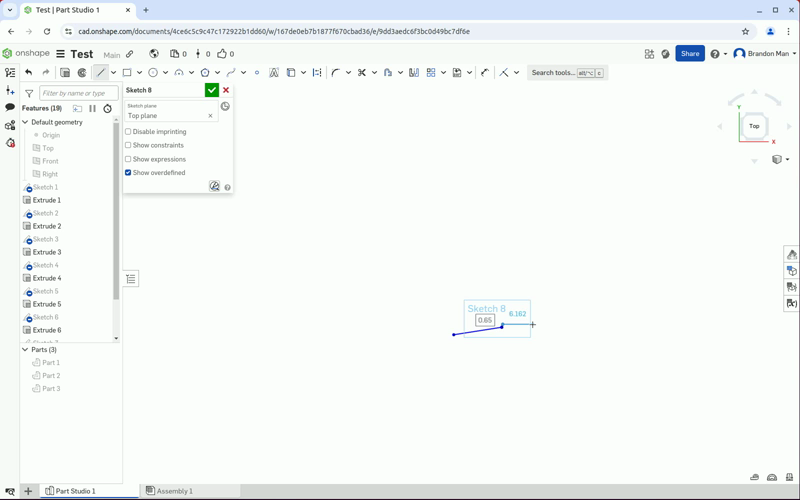
mouse_move(454, 331)
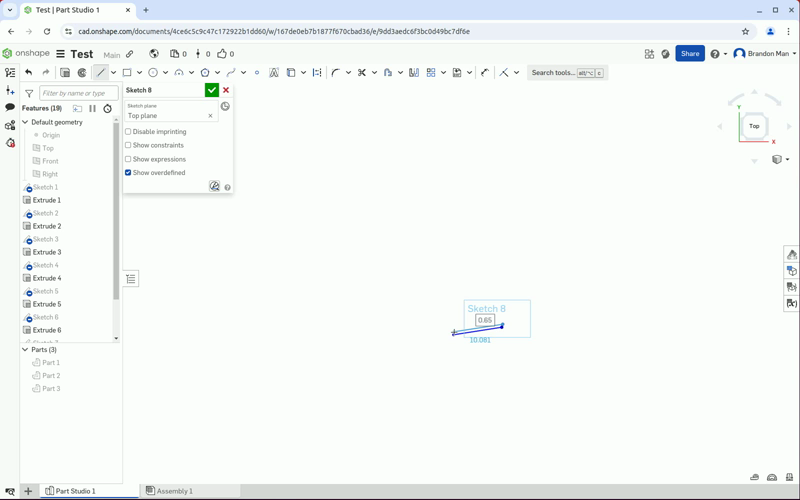
scroll(6)
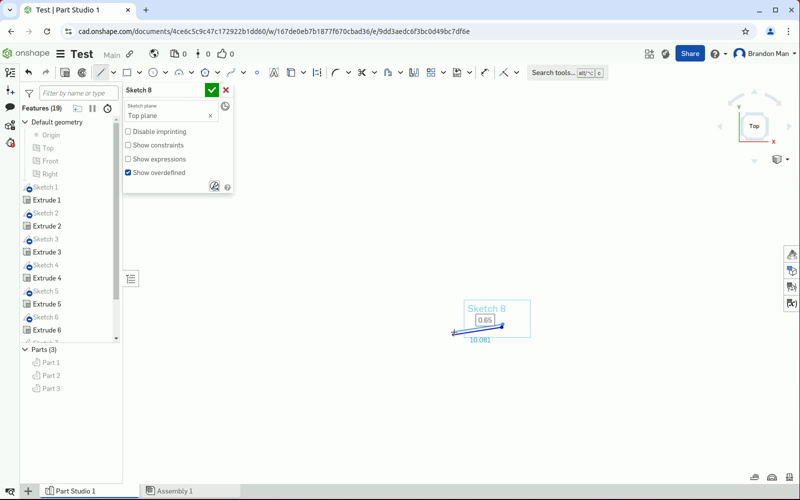
scroll(6)
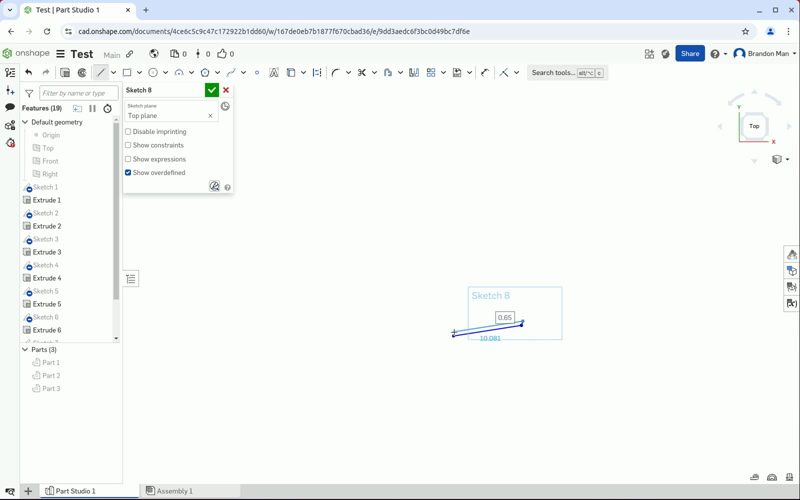
scroll(6)
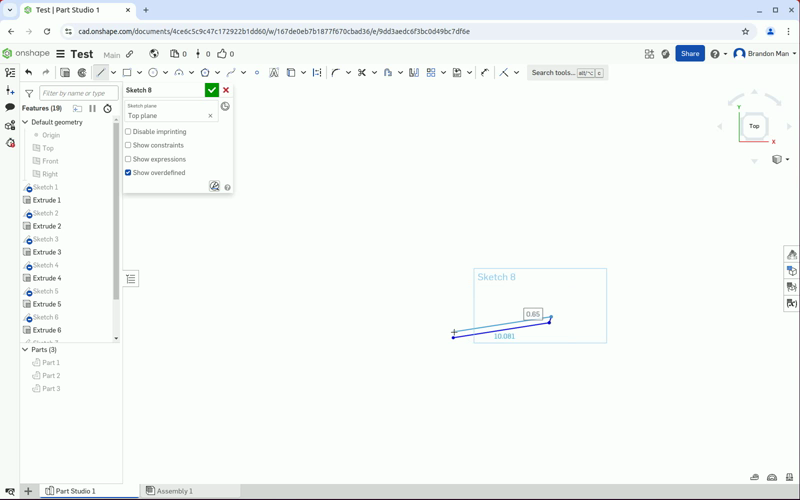
scroll(6)
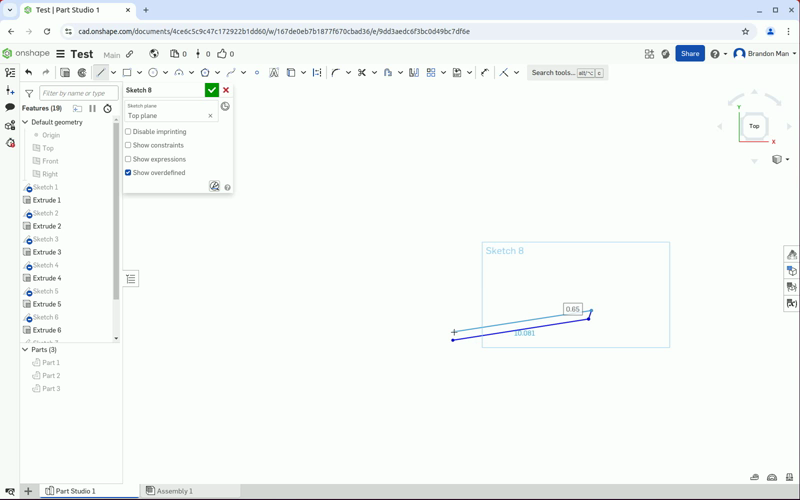
scroll(6)
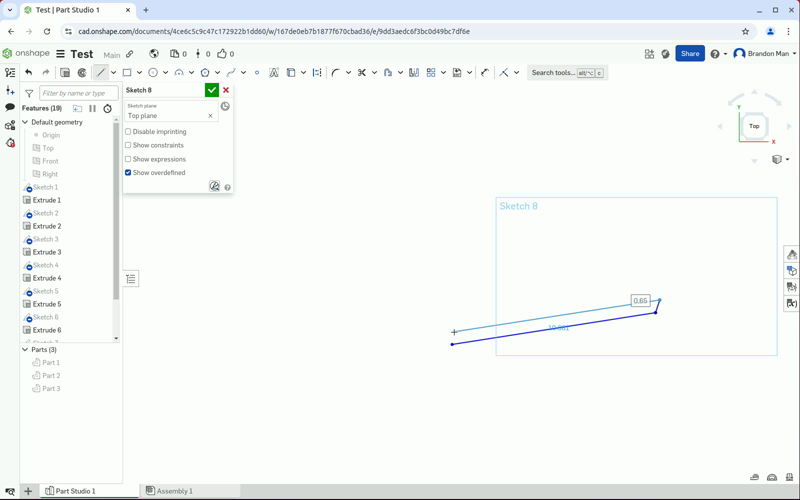
scroll(6)
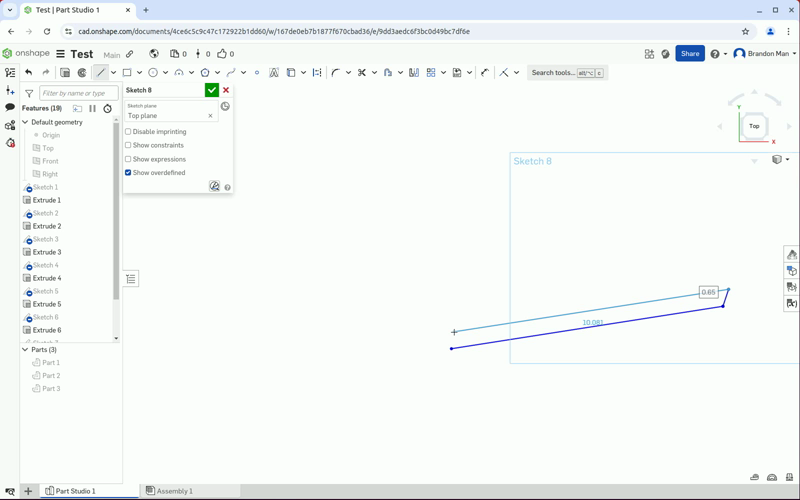
scroll(6)
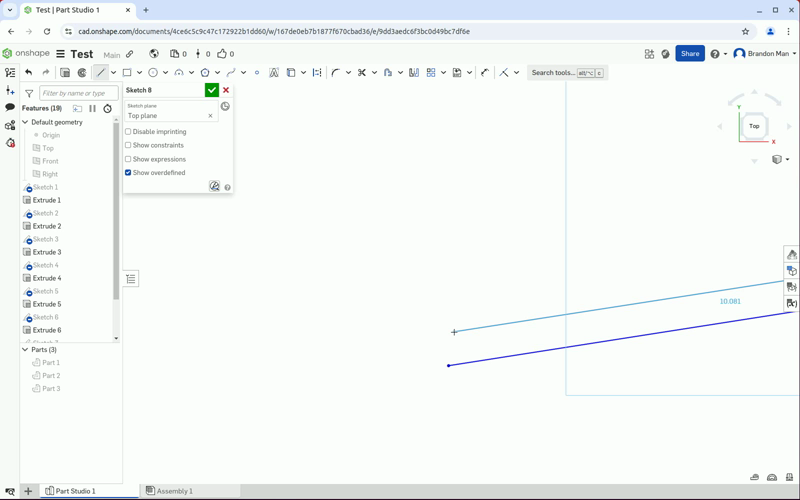
click(454, 331)
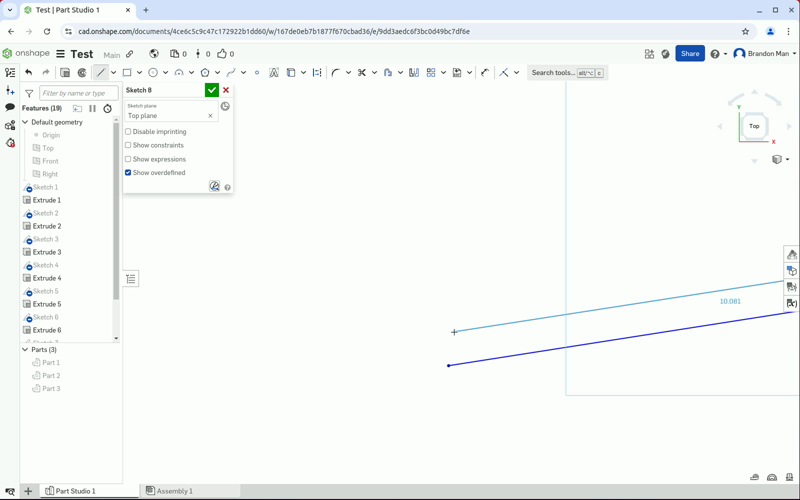
scroll(-6)
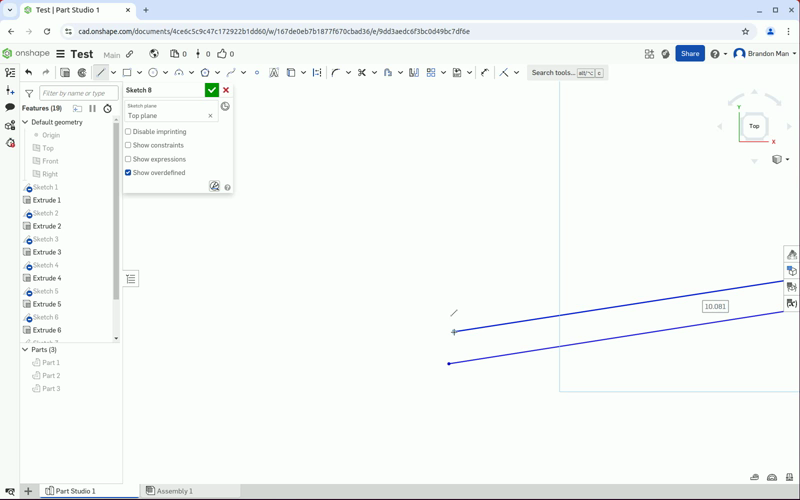
scroll(-6)
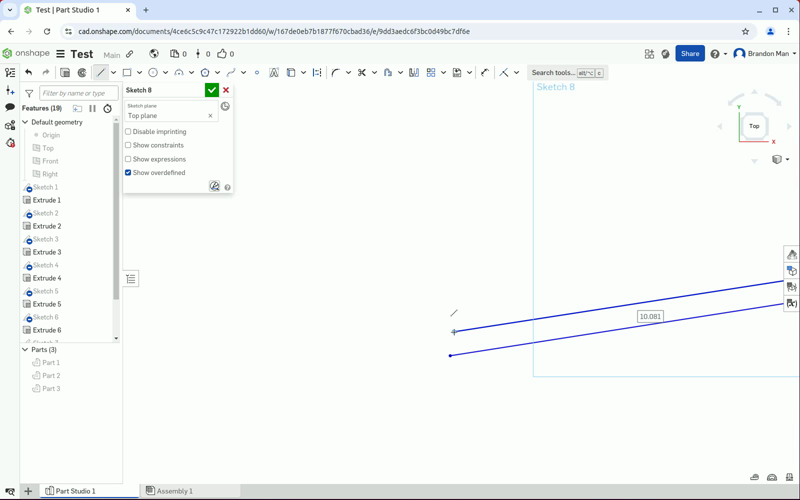
scroll(-6)
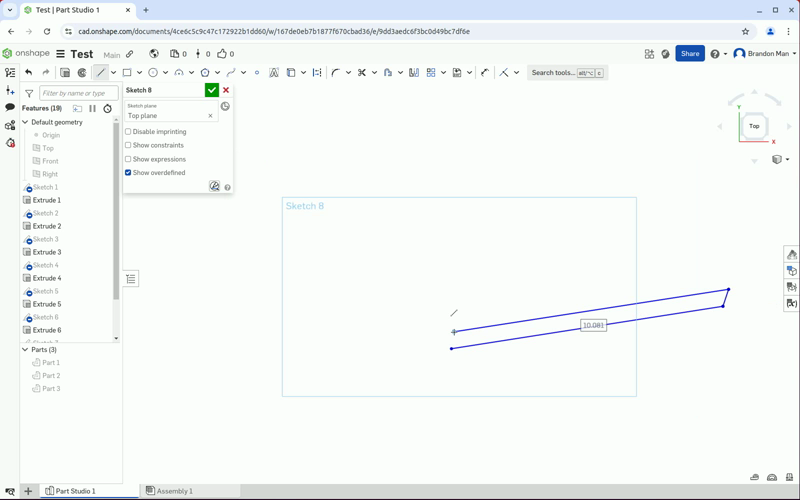
scroll(-6)
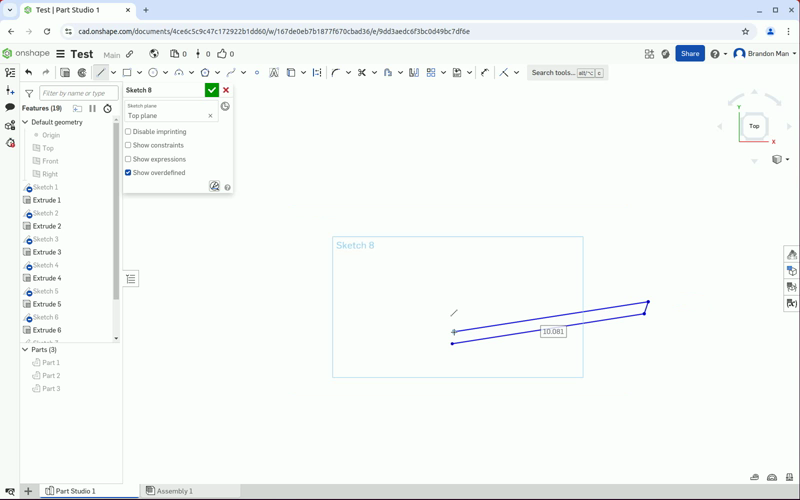
scroll(-6)
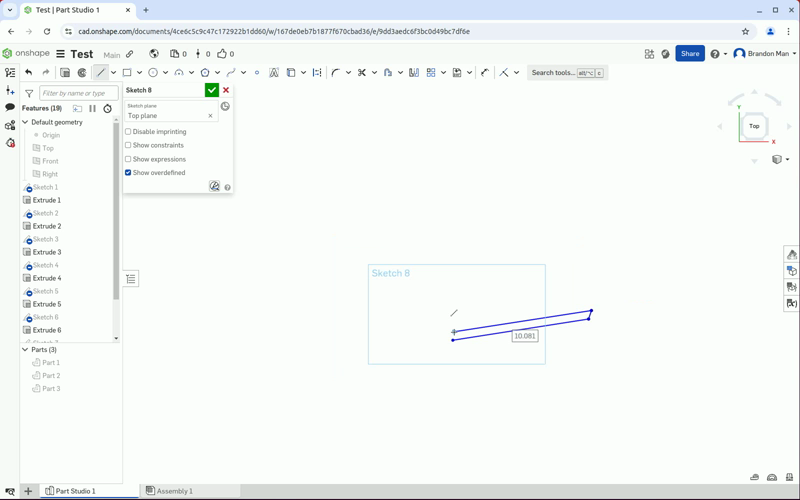
scroll(-6)
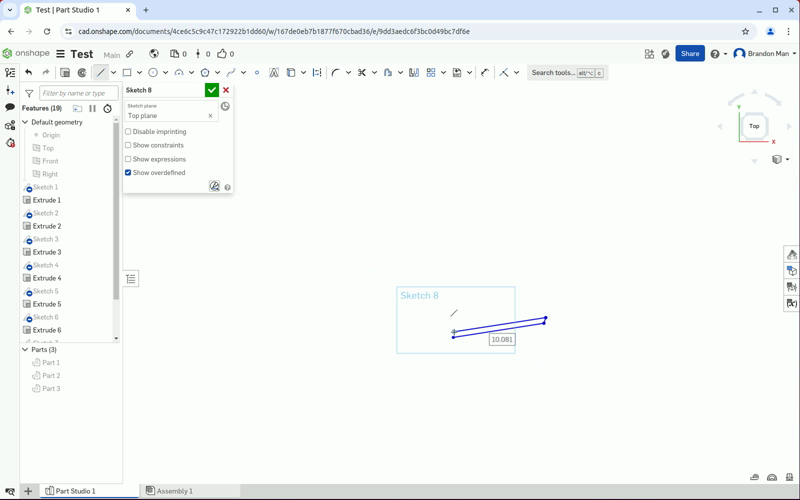
scroll(-6)
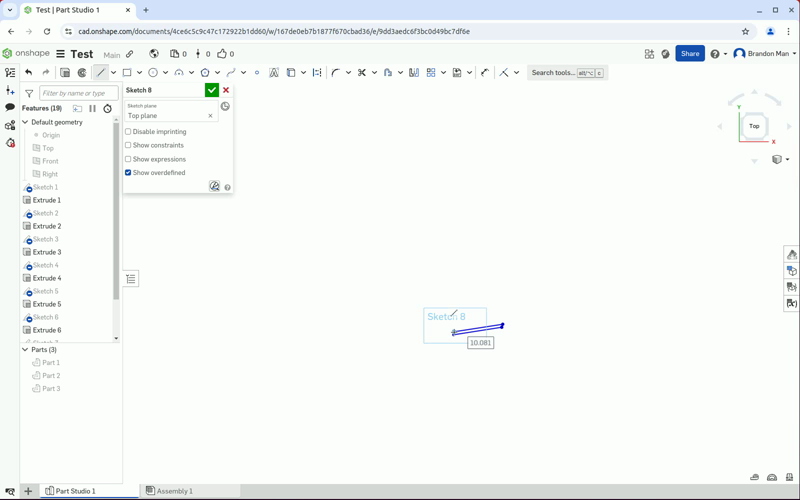
key_up(shift)
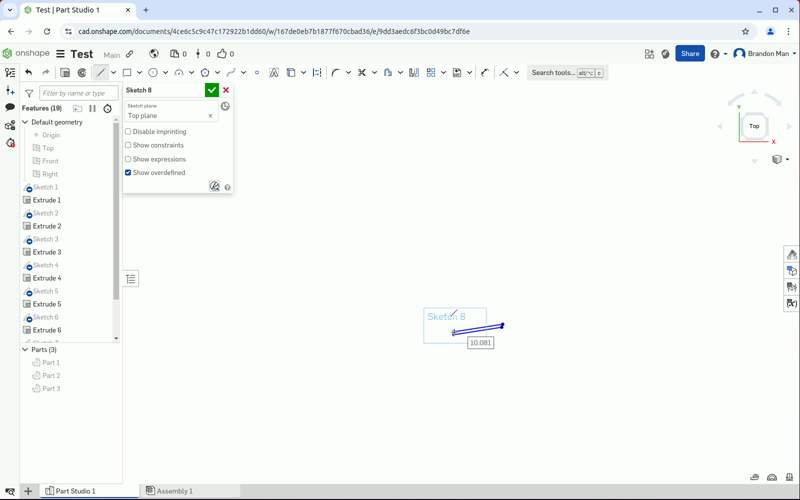
mouse_move(484, 331)
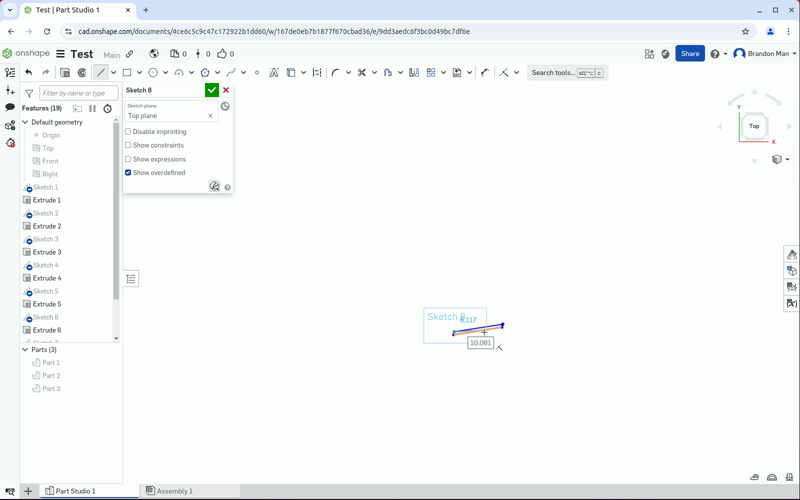
key_down(shift)
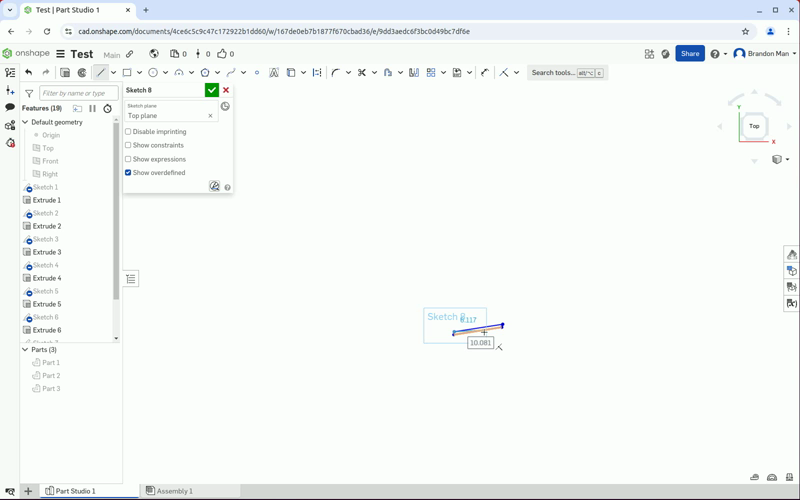
mouse_move(453, 334)
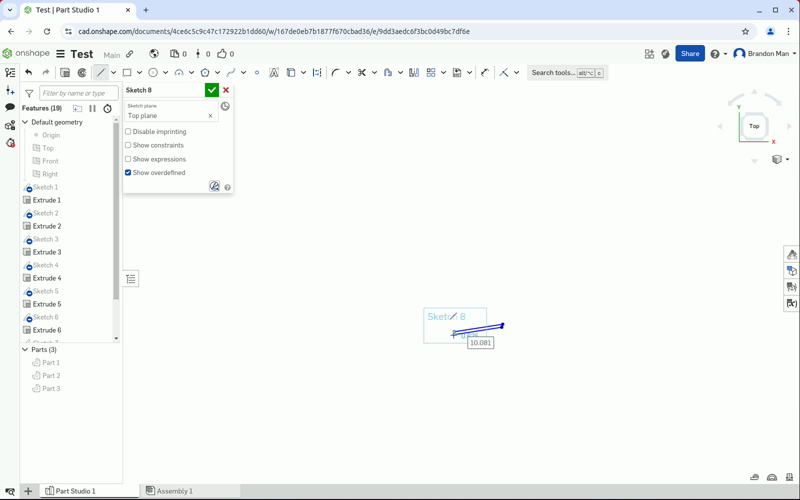
scroll(6)
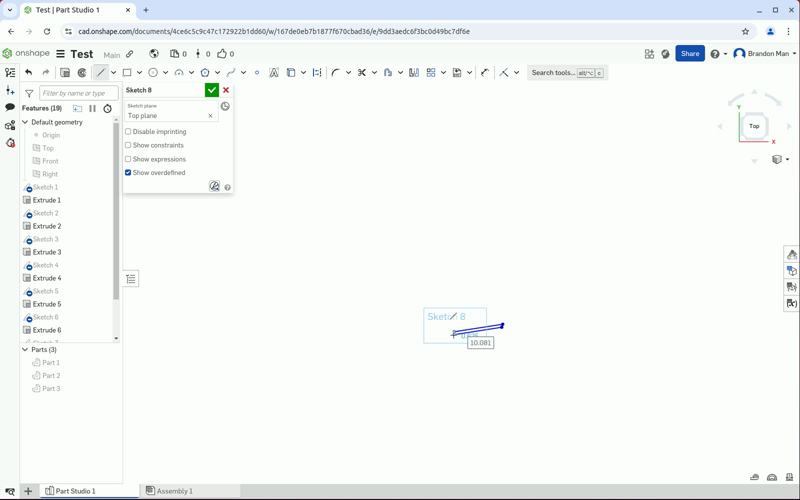
scroll(6)
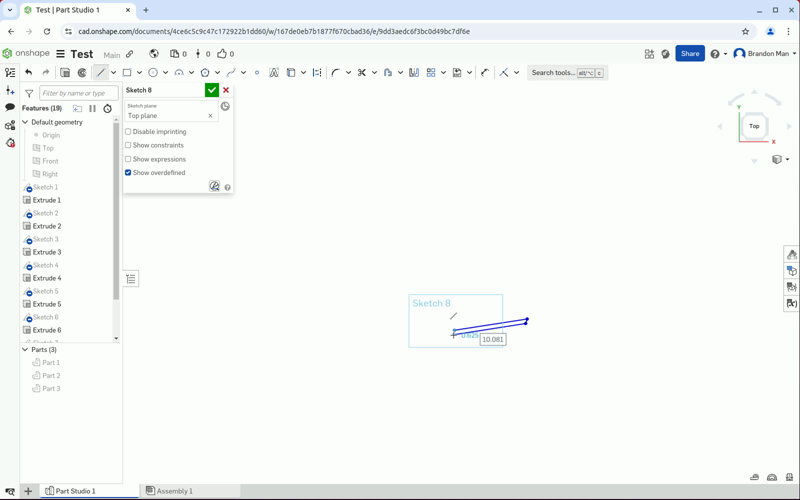
scroll(6)
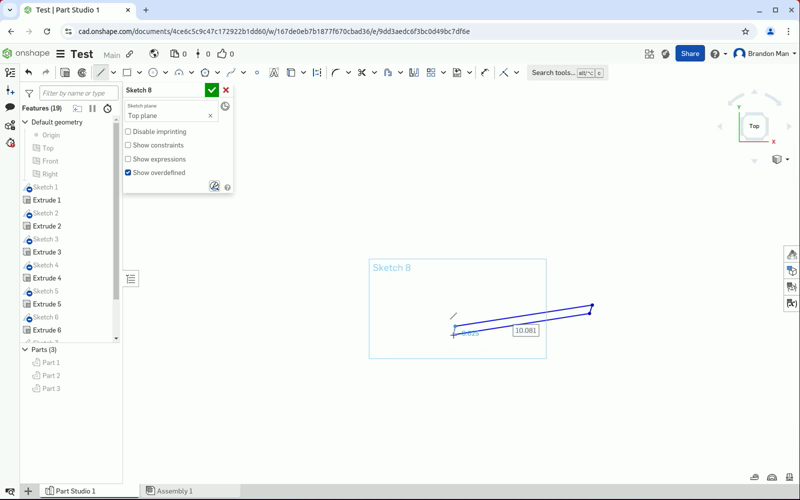
scroll(6)
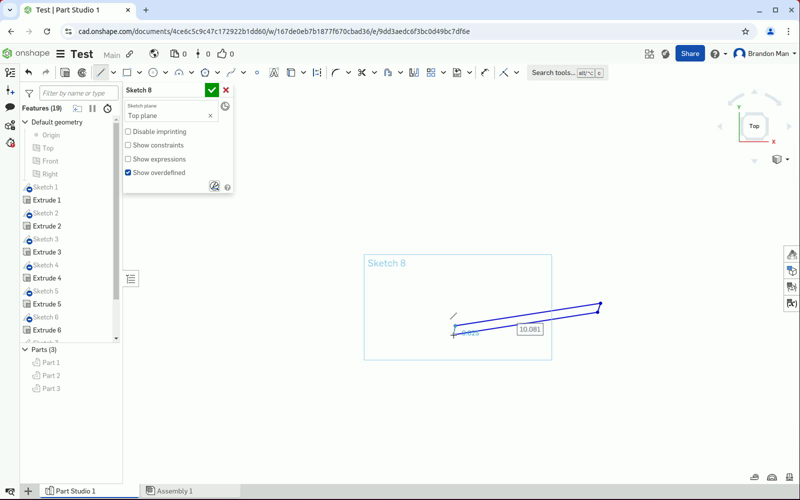
scroll(6)
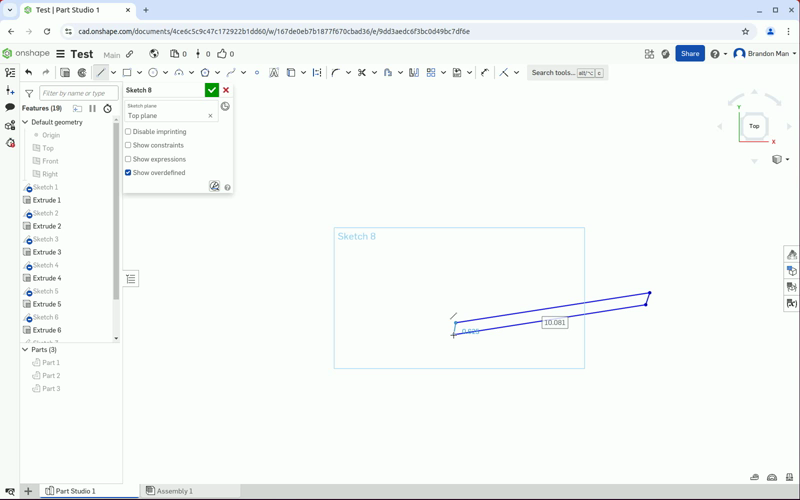
scroll(6)
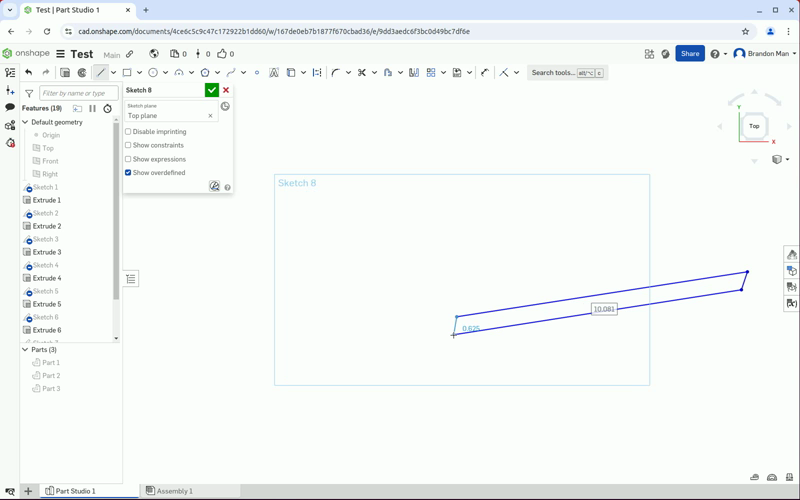
scroll(6)
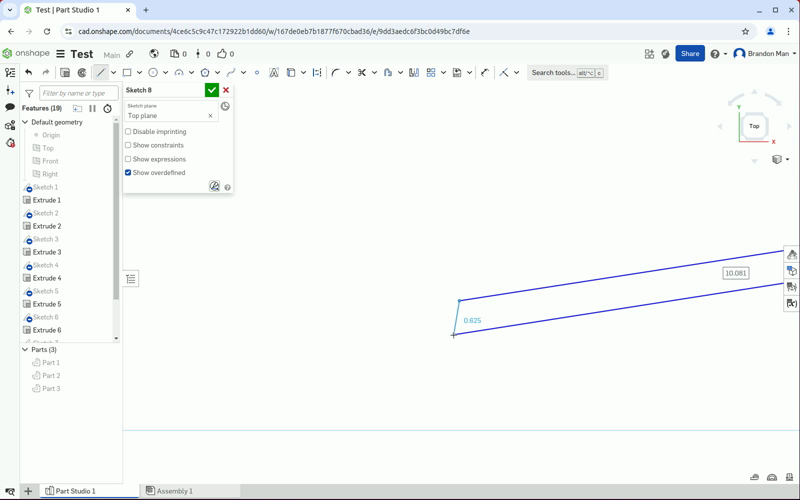
key_up(shift)
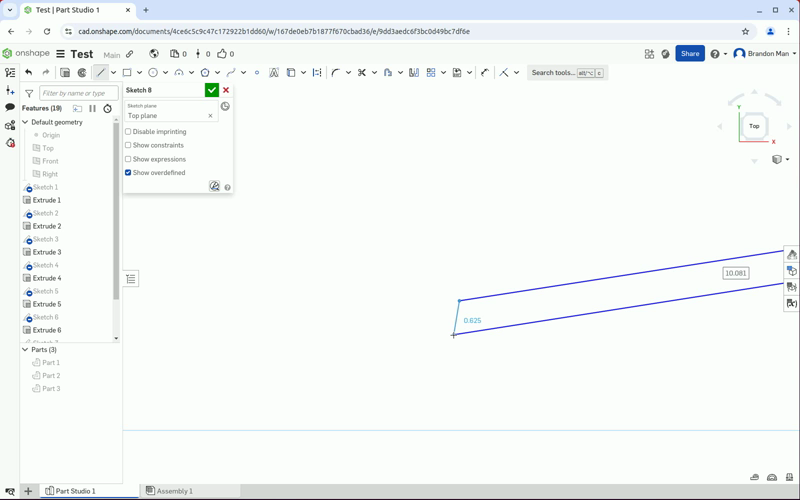
click(453, 334)
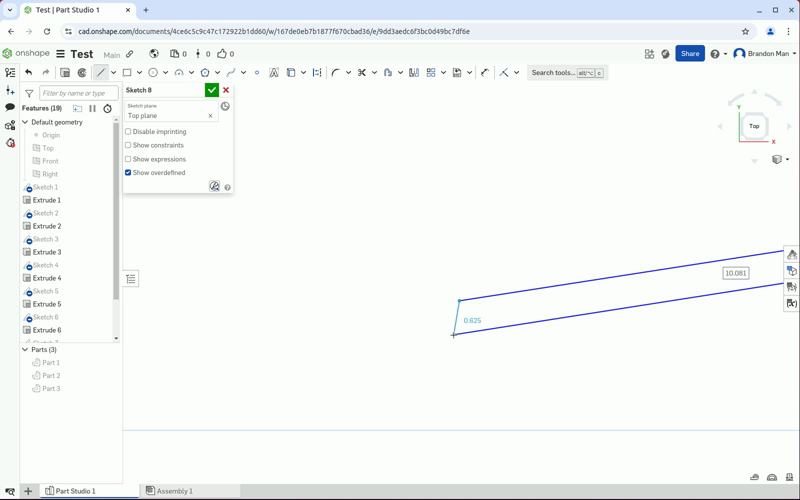
scroll(-6)
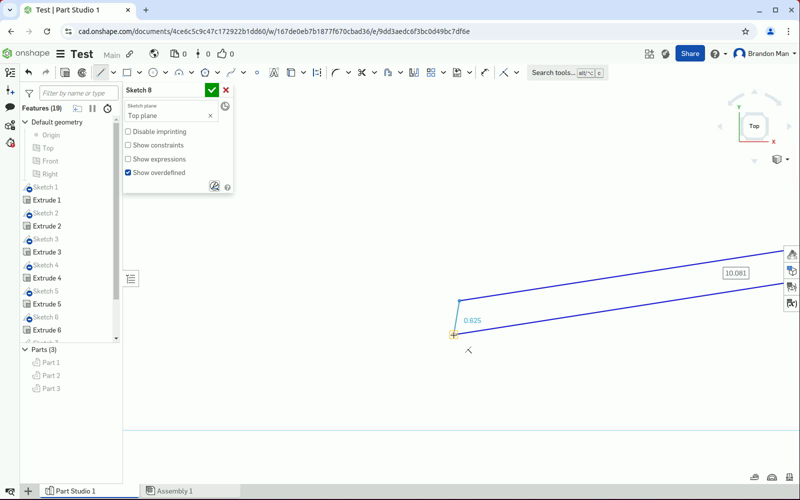
scroll(-6)
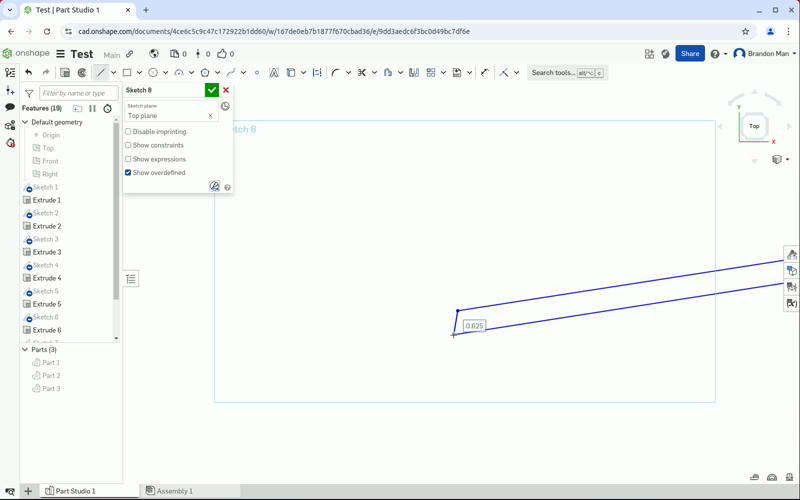
scroll(-6)
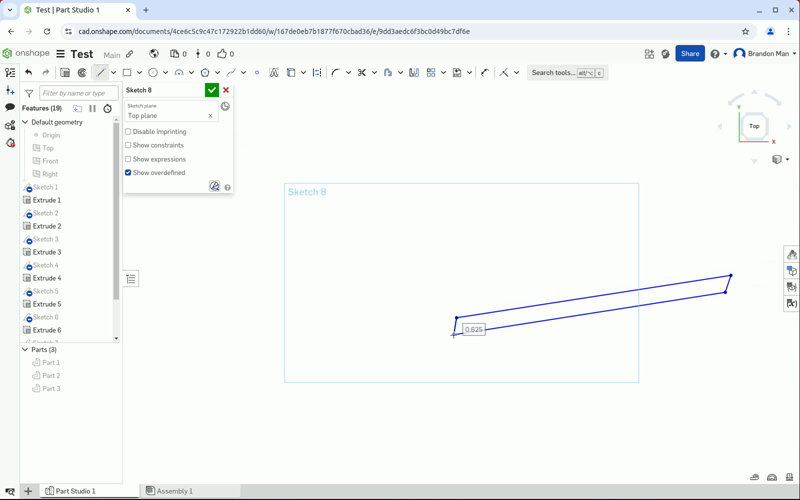
scroll(-6)
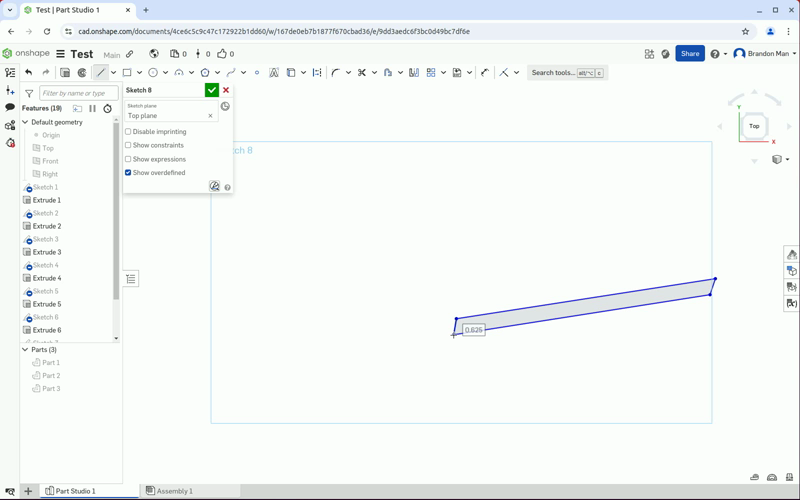
scroll(-6)
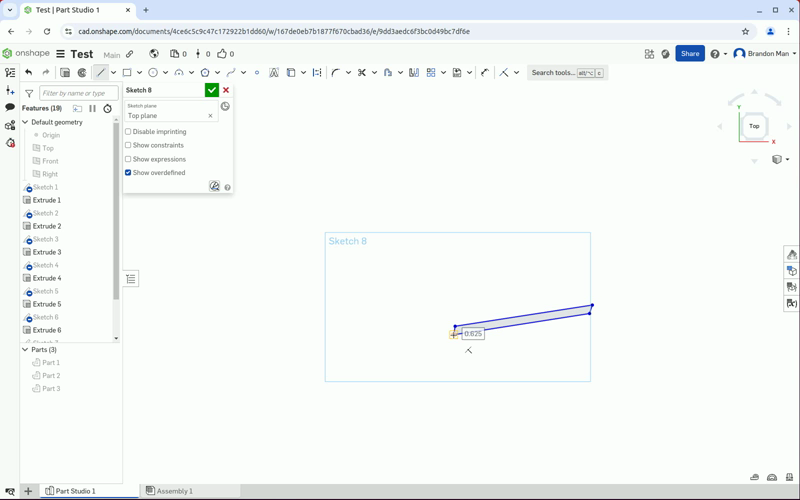
scroll(-6)
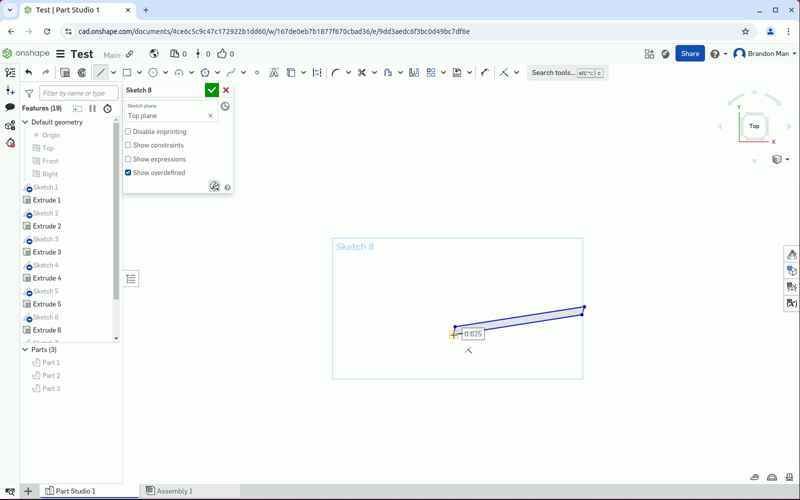
scroll(-6)
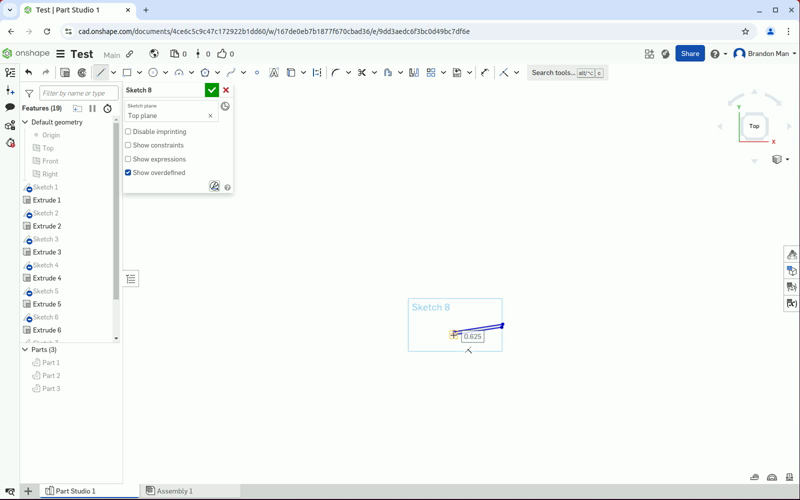
key(esc)
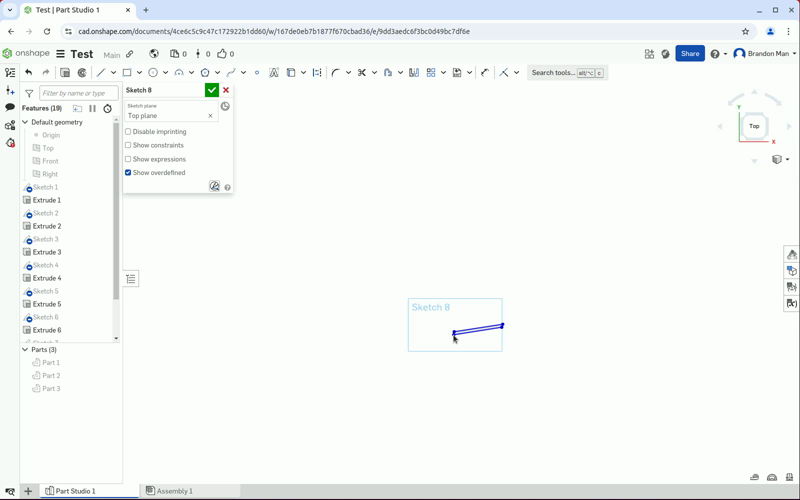
mouse_move(484, 329)
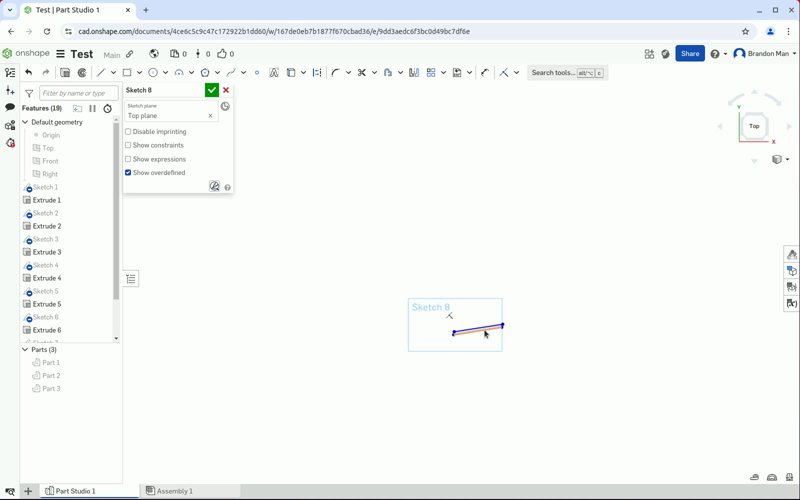
scroll(6)
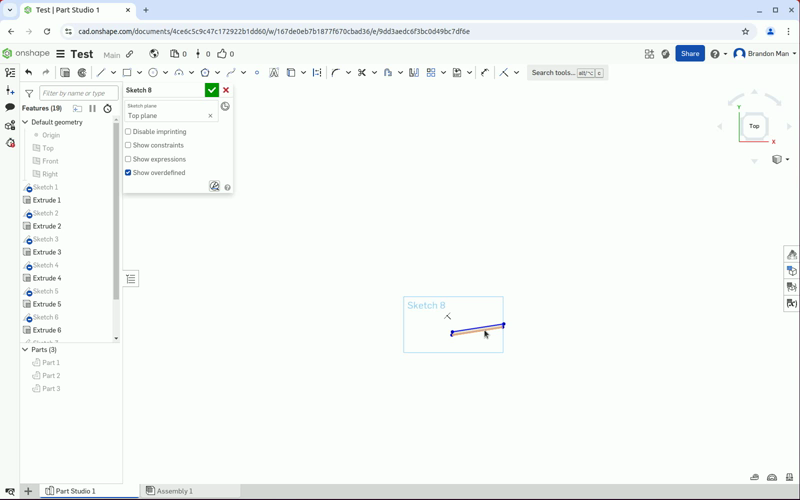
scroll(6)
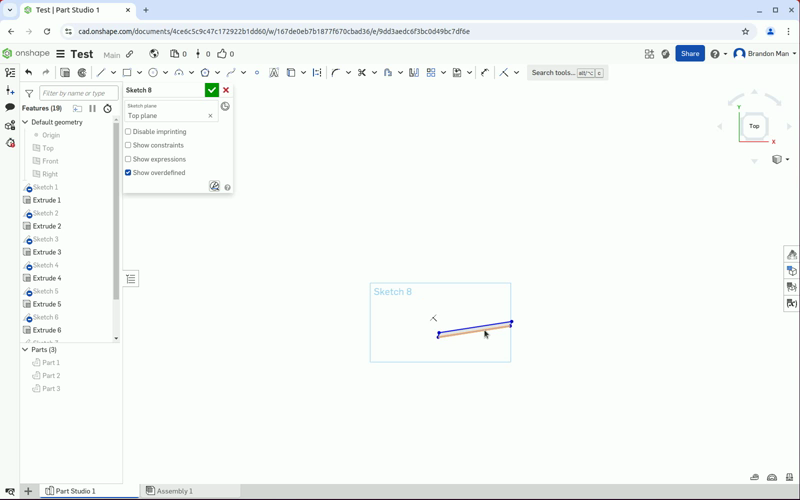
scroll(6)
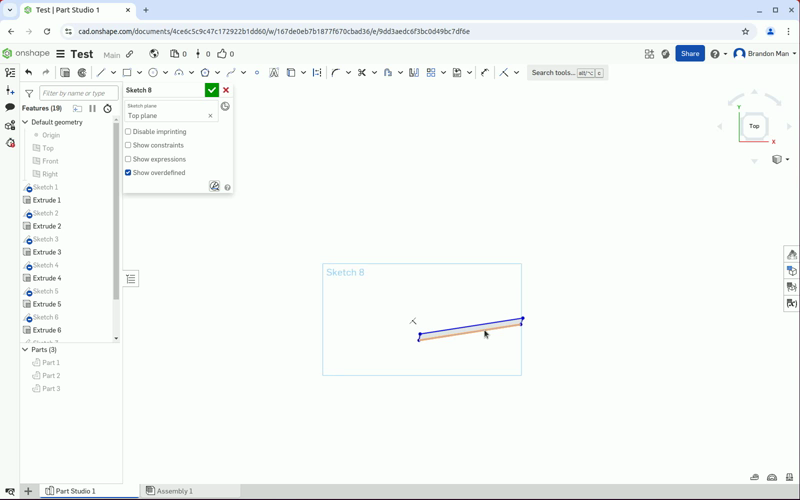
scroll(6)
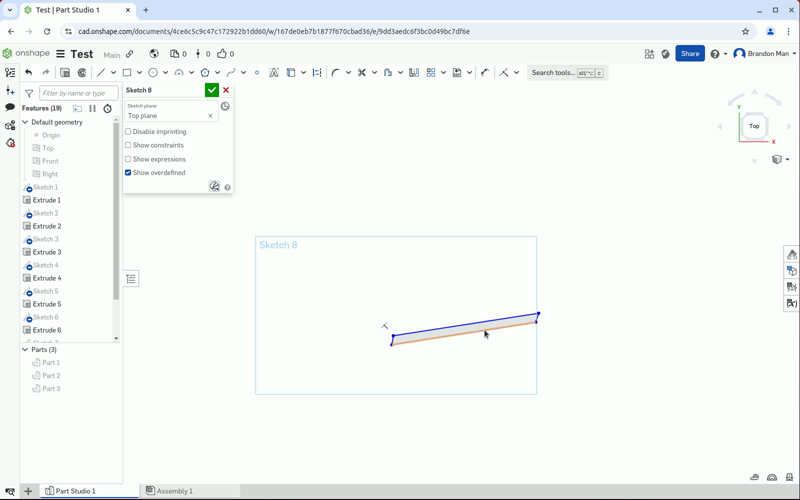
scroll(6)
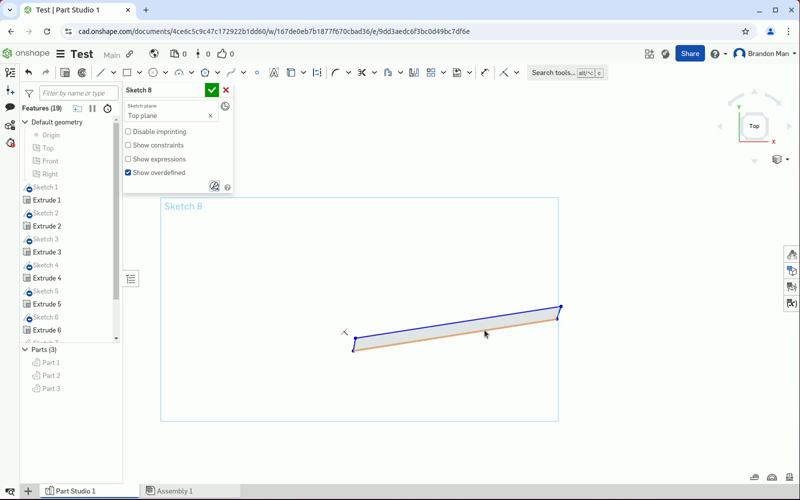
scroll(6)
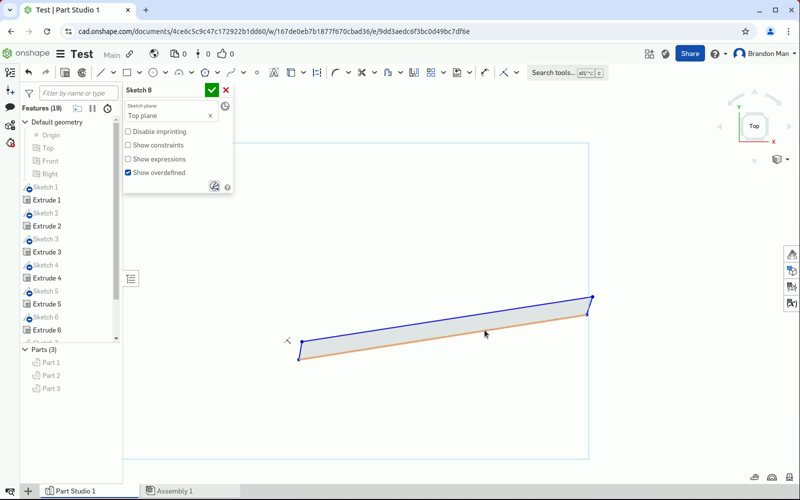
scroll(6)
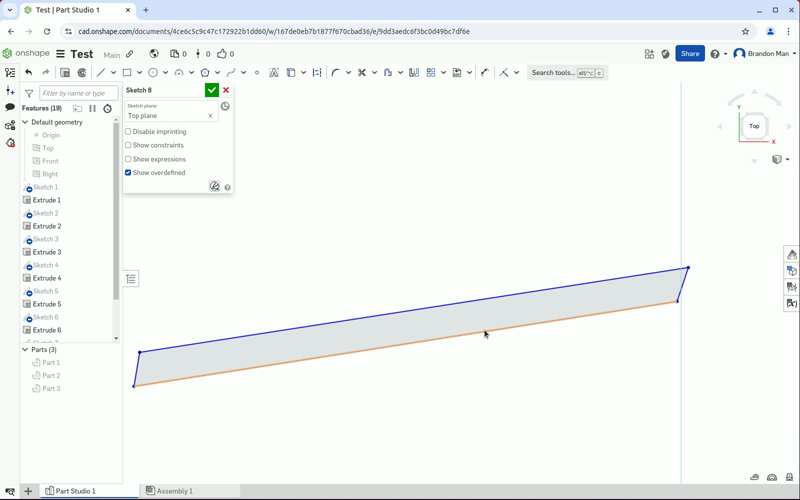
click(484, 329)
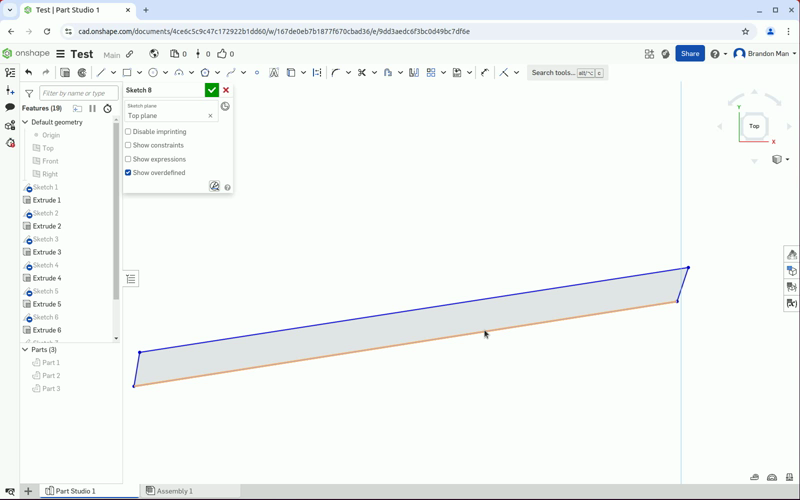
scroll(-6)
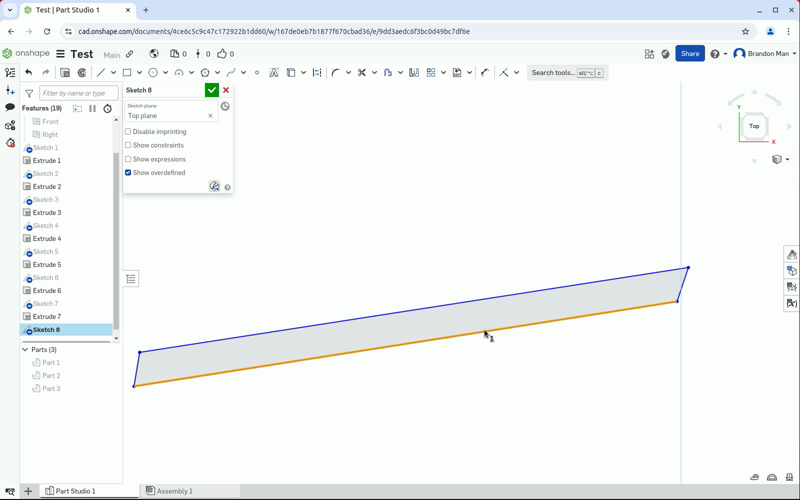
scroll(-6)
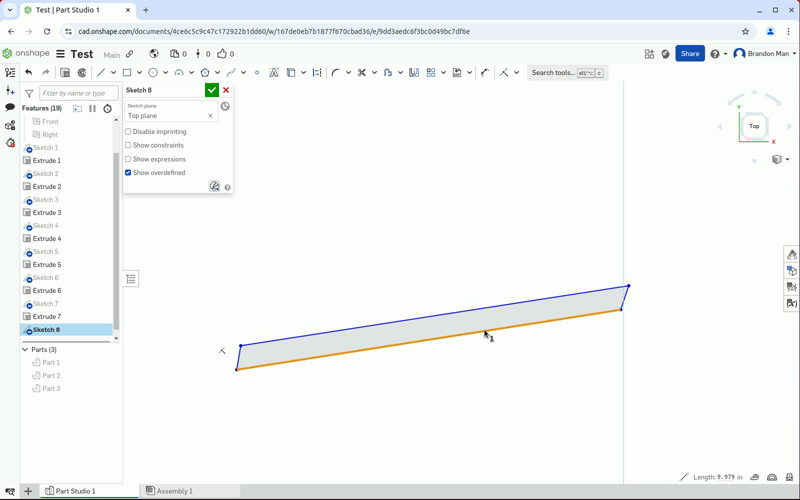
scroll(-6)
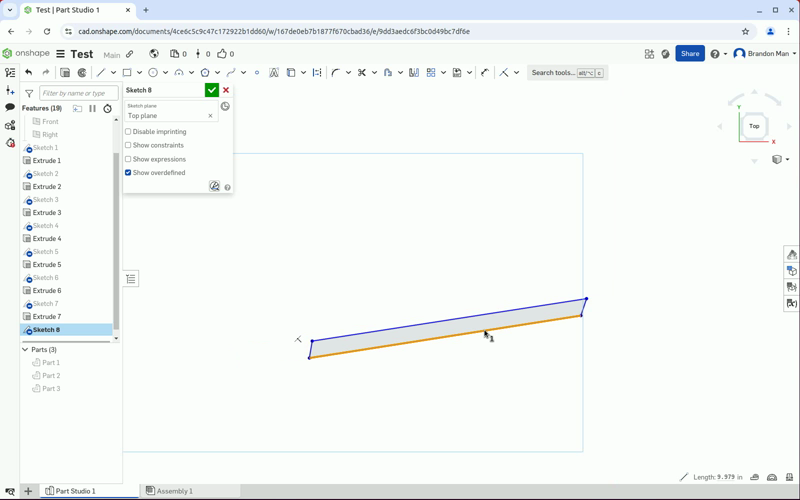
scroll(-6)
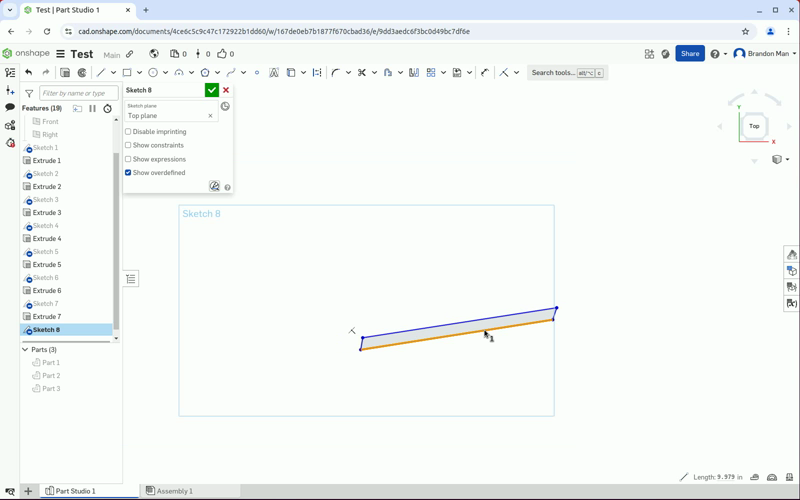
scroll(-6)
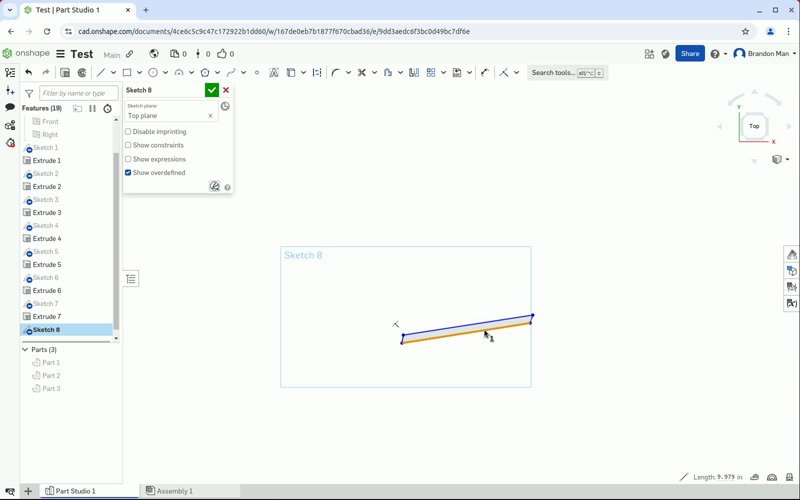
scroll(-6)
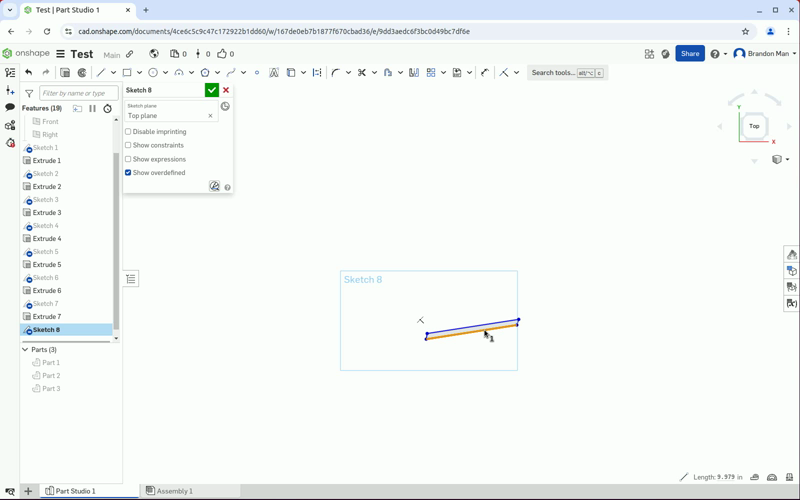
scroll(-6)
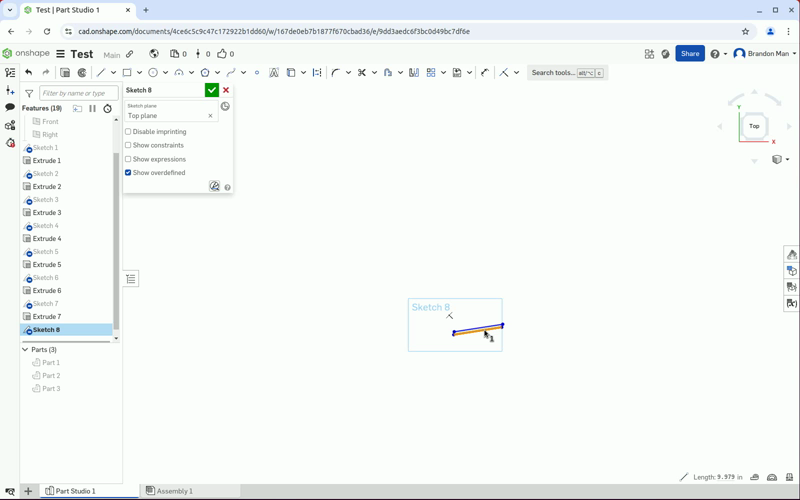
mouse_move(73, 352)
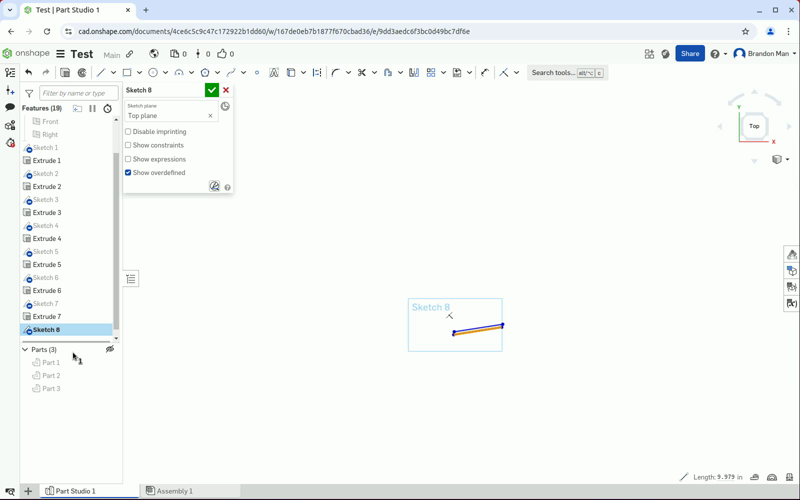
key(shift+y)
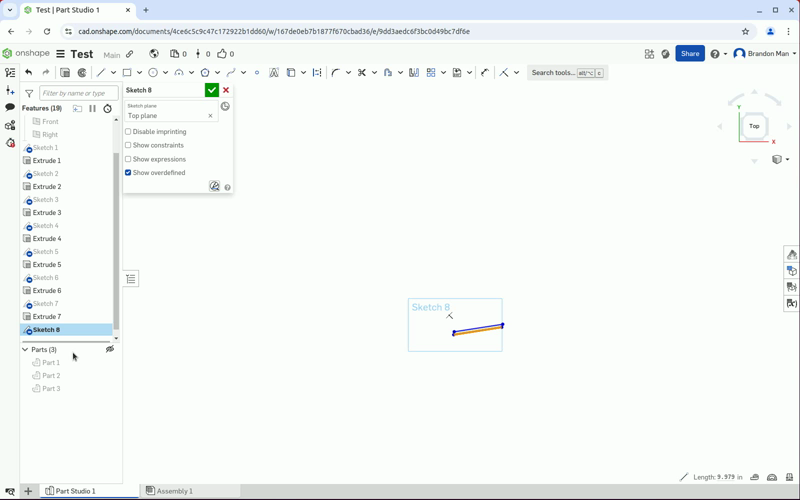
key(shift+e)
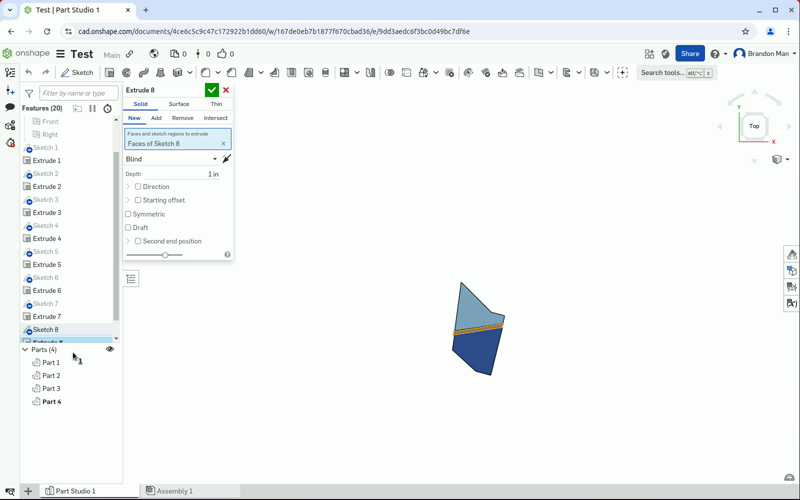
mouse_move(143, 106)
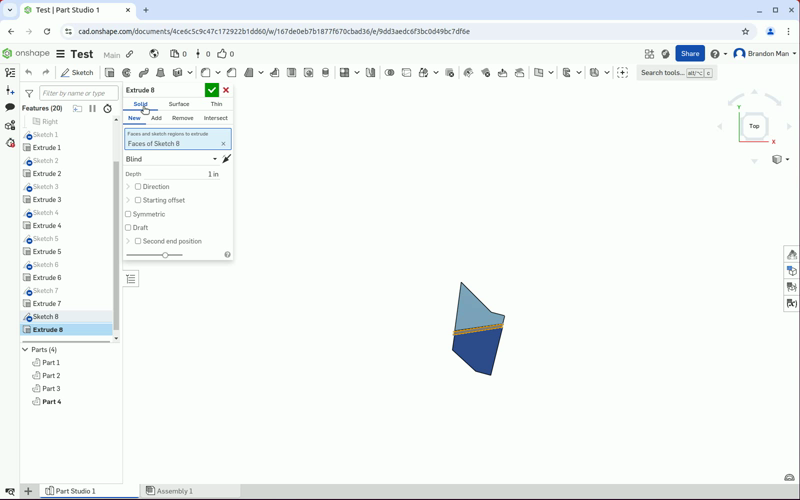
click(143, 106)
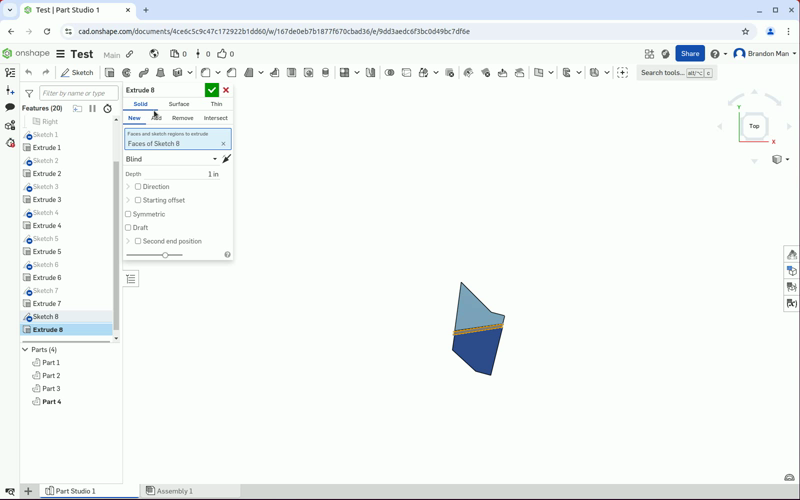
mouse_move(186, 120)
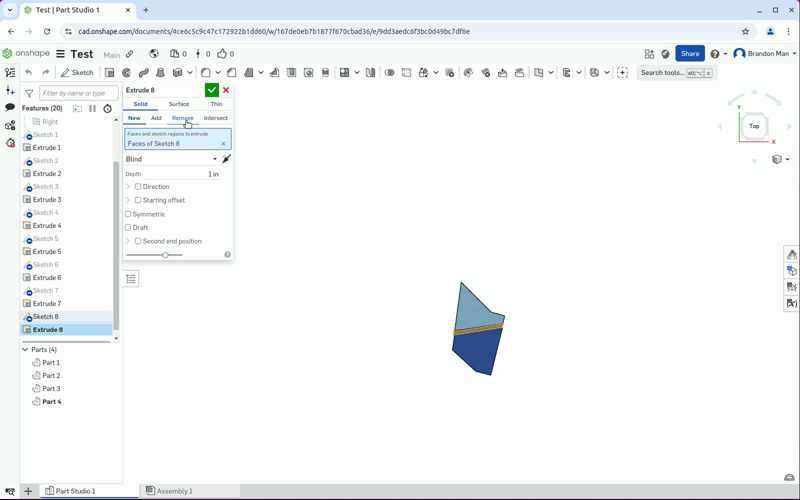
click(186, 120)
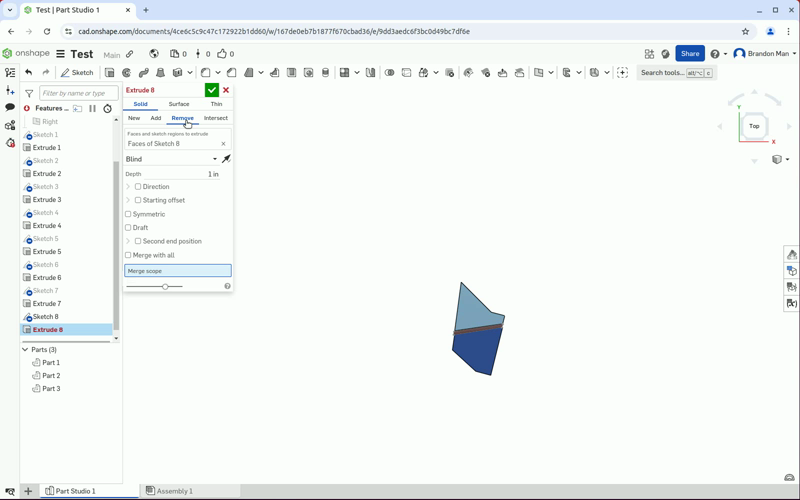
key(tab, 4)
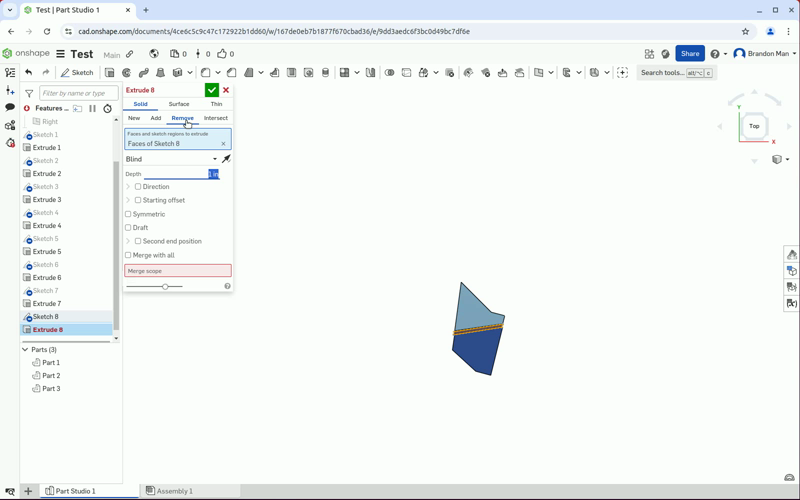
text(0.241)
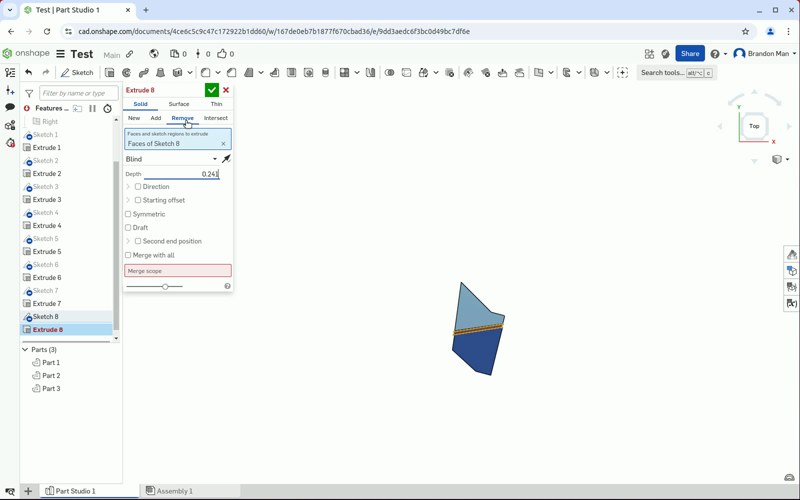
key(tab, 6)
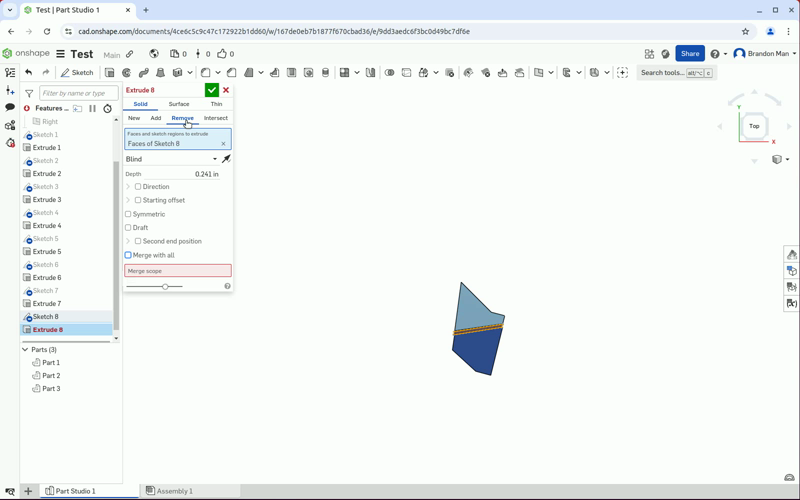
key(space)
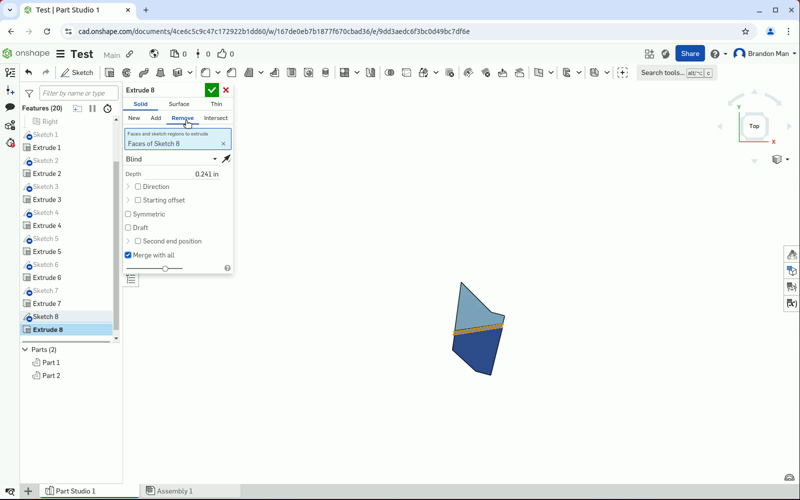
key(enter)
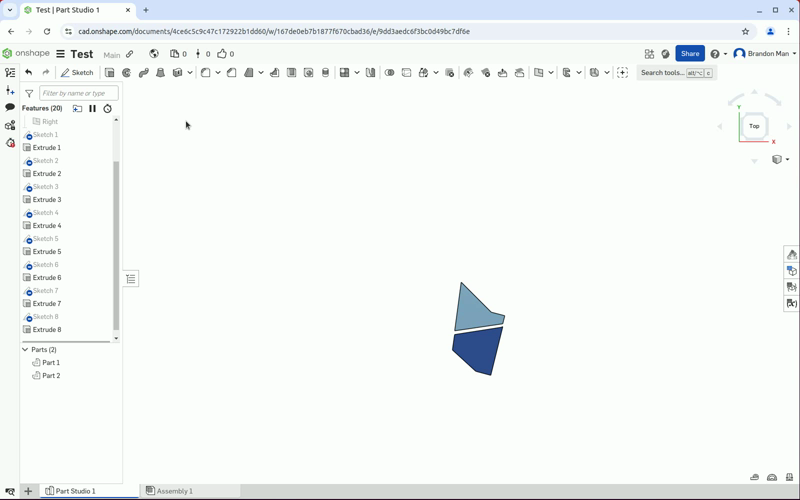
key(shift+h)
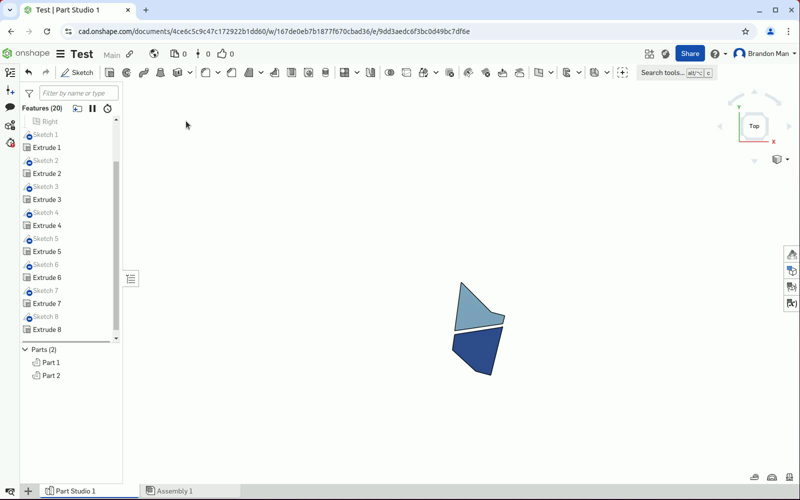
key(shift+h)
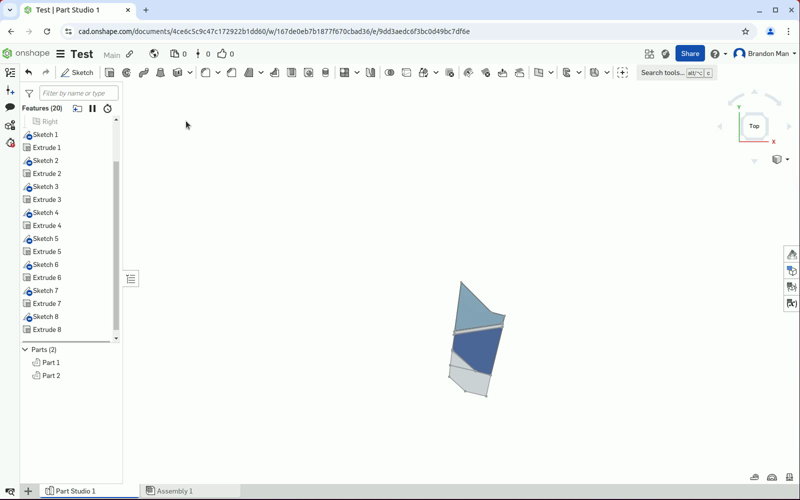
key(shift+7)
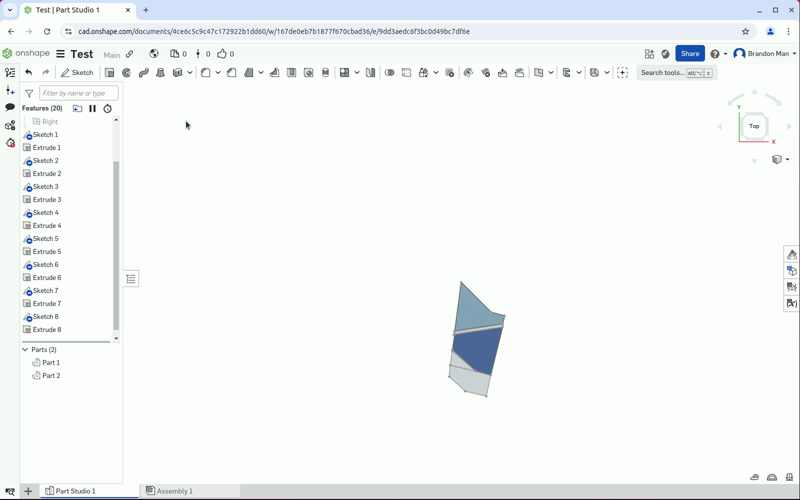
key(up, 3)
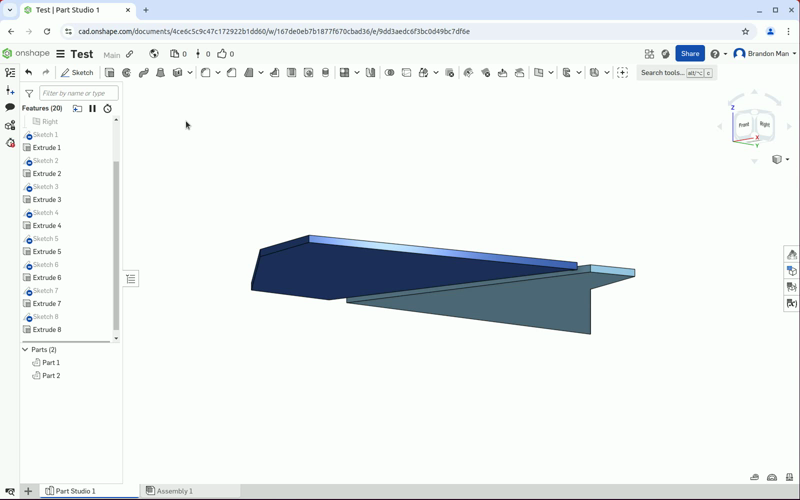
key(left, 3)
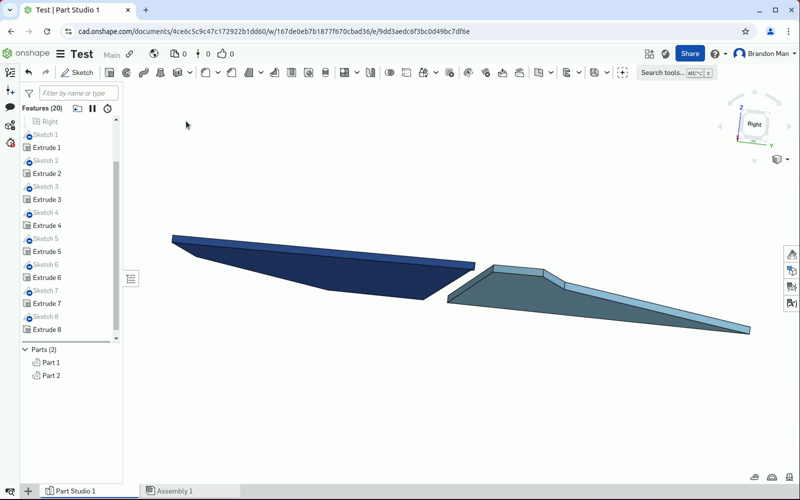
key(right, 3)
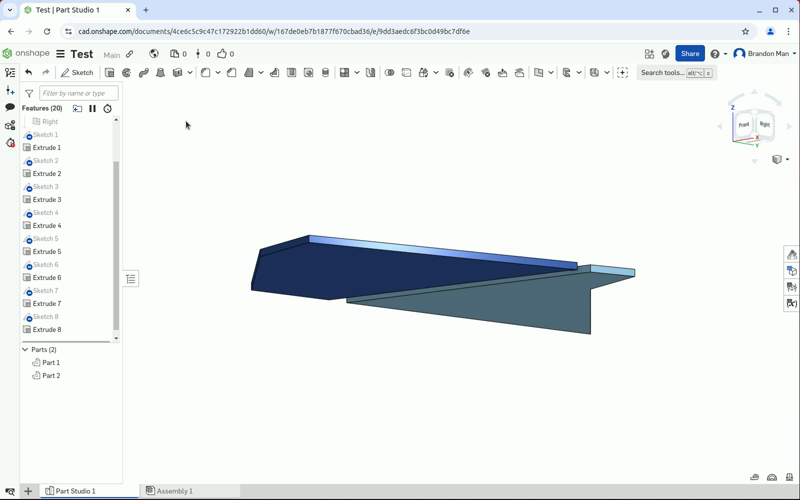
key(down, 3)
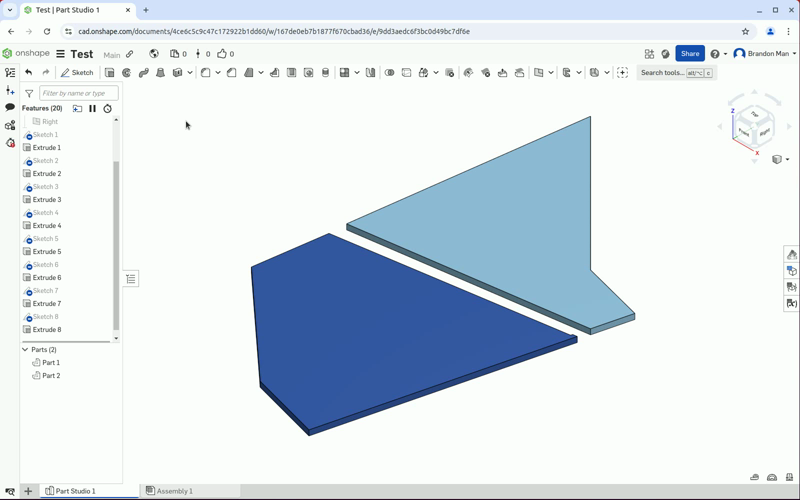
mouse_move(69, 137)
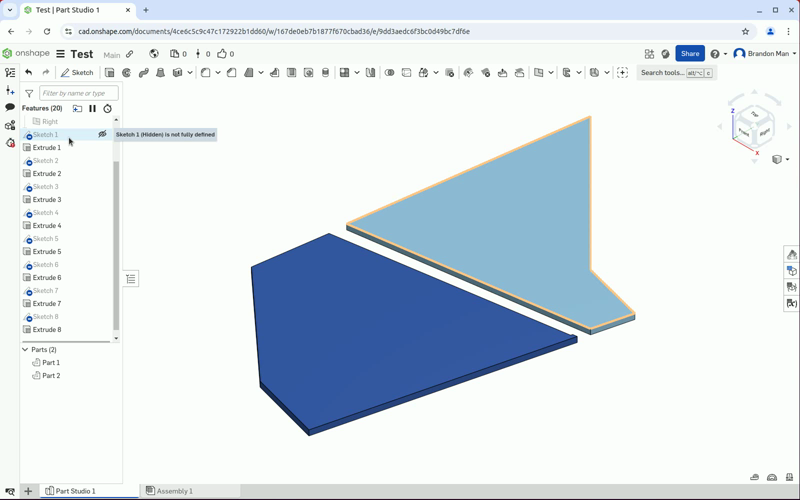
click(69, 137)